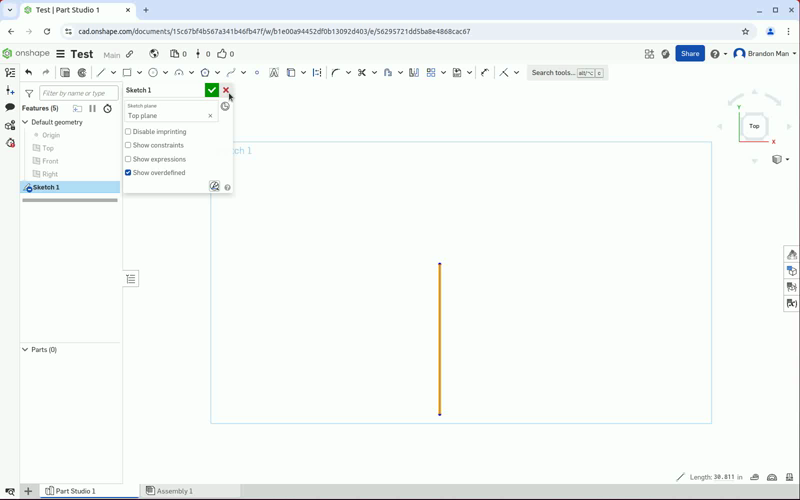
key(shift+h)
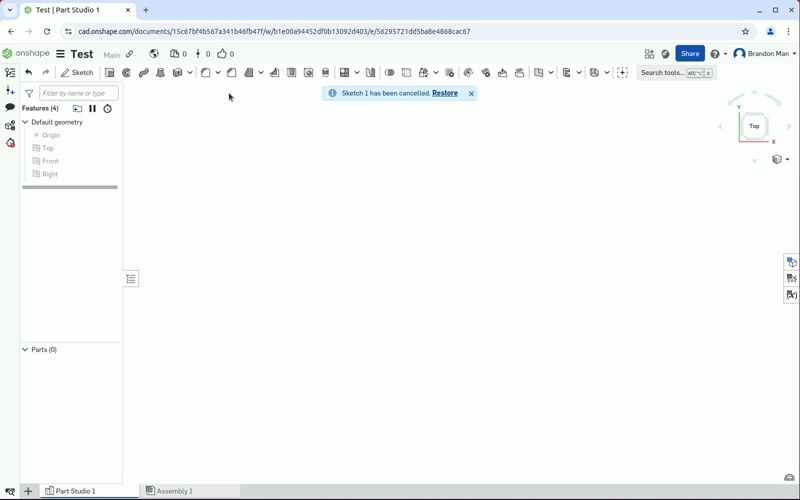
mouse_move(73, 352)
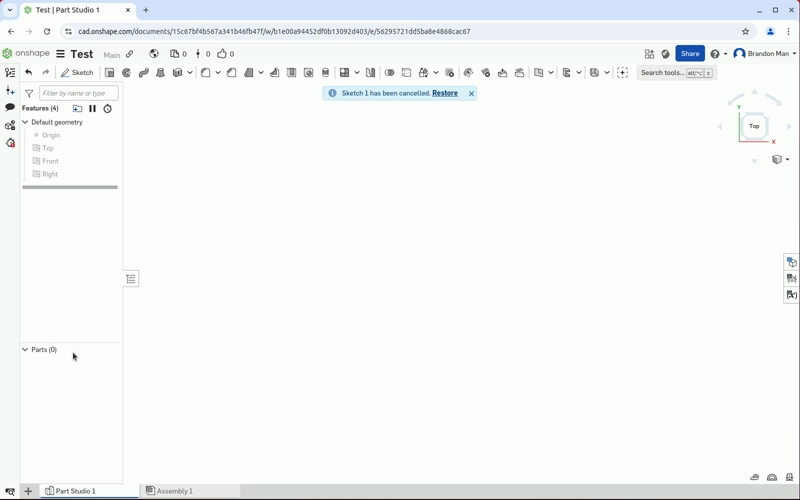
key(y)
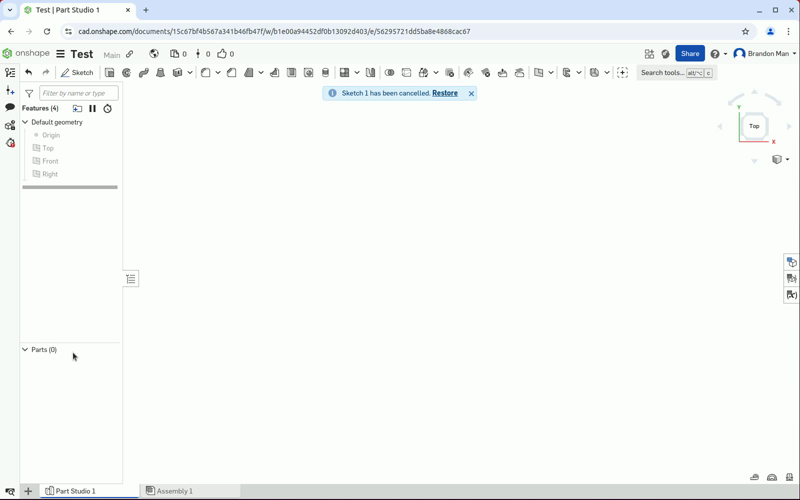
key(shift+p)
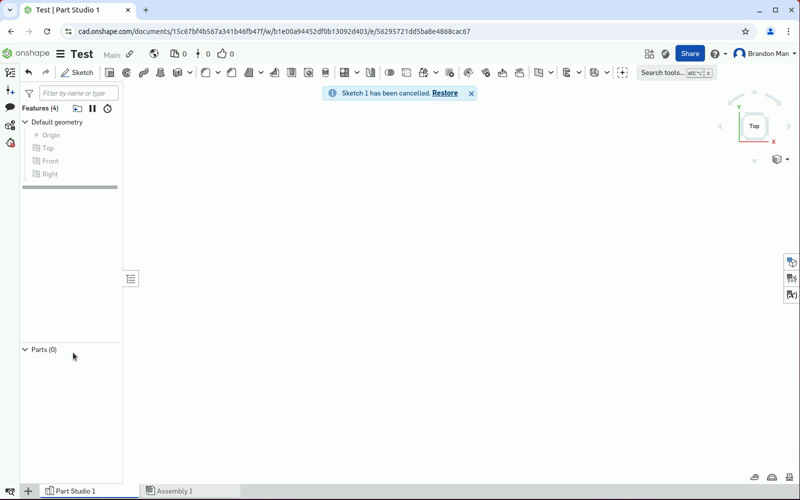
key(space)
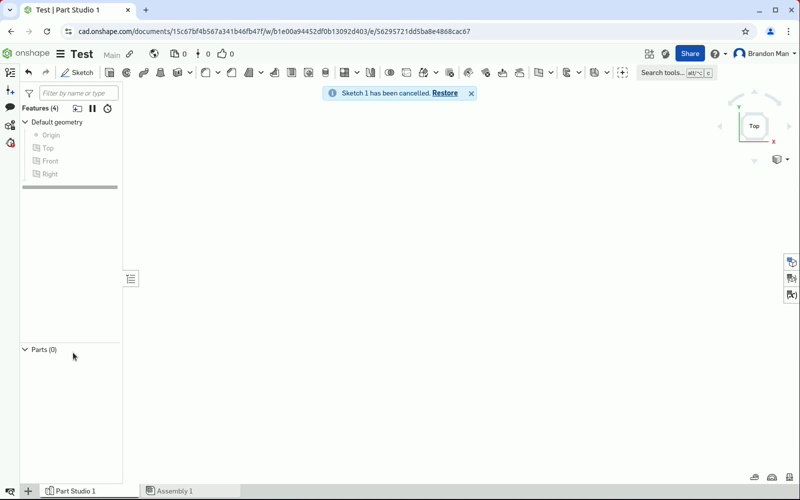
key_down(shift)
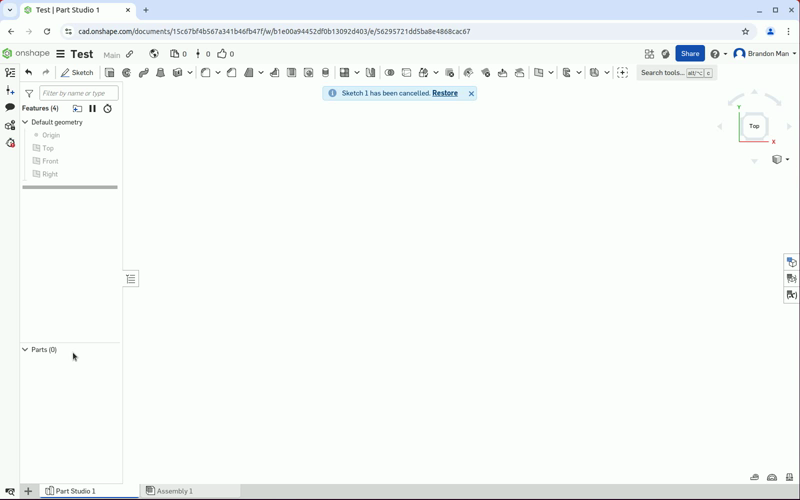
key(up)
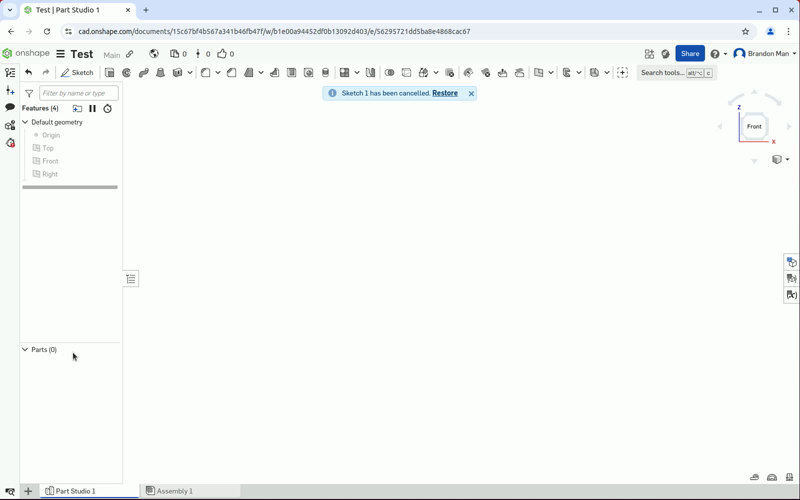
key_up(shift)
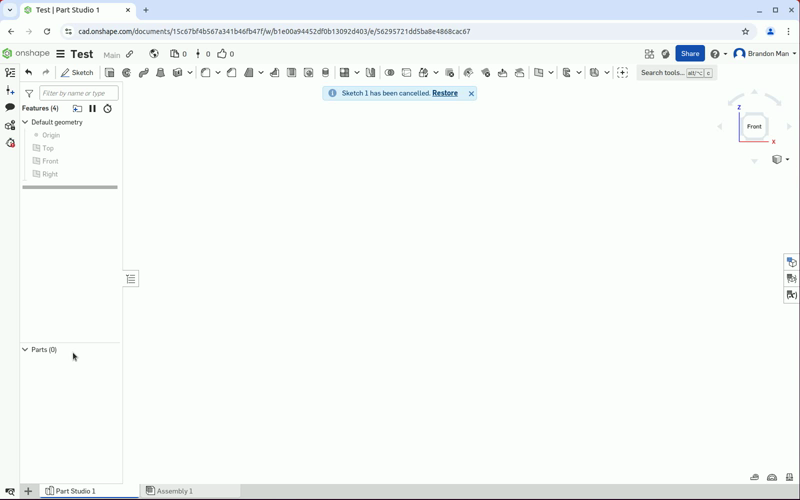
mouse_move(73, 352)
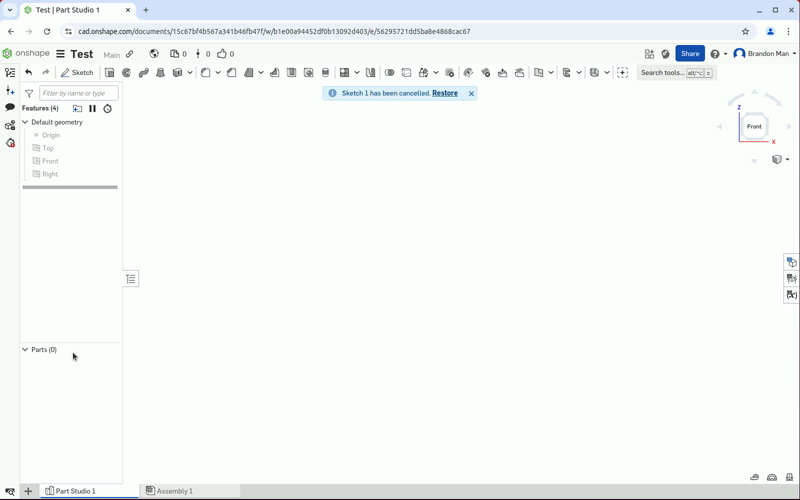
key(shift+y)
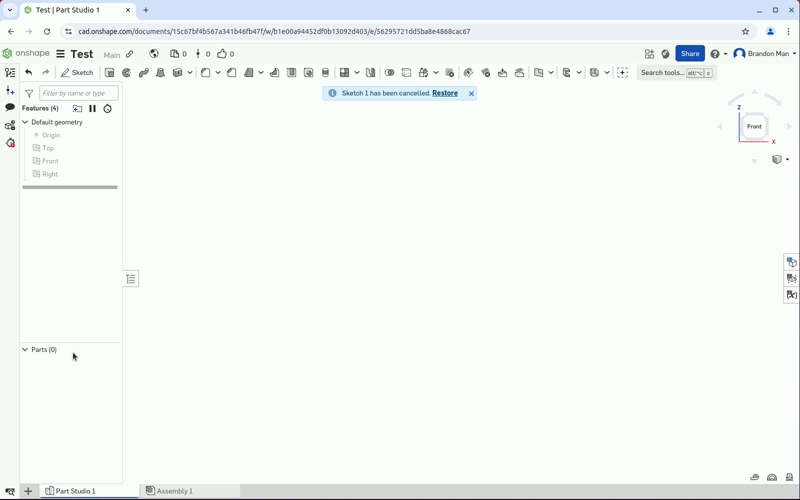
key(shift+s)
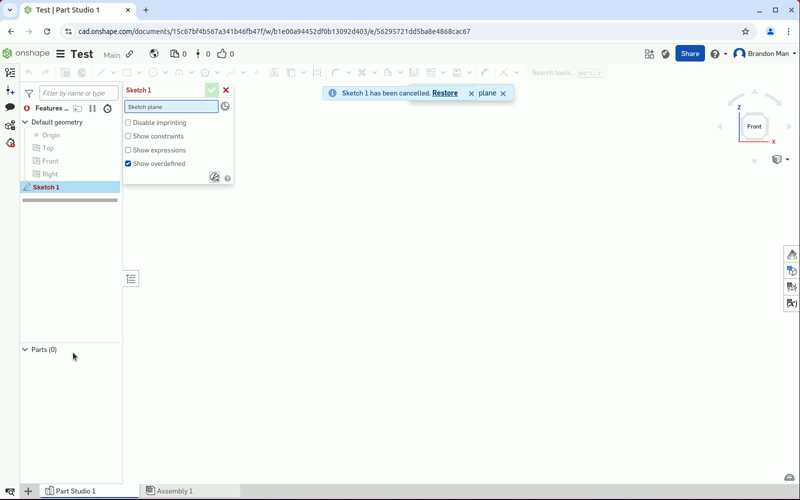
mouse_move(73, 163)
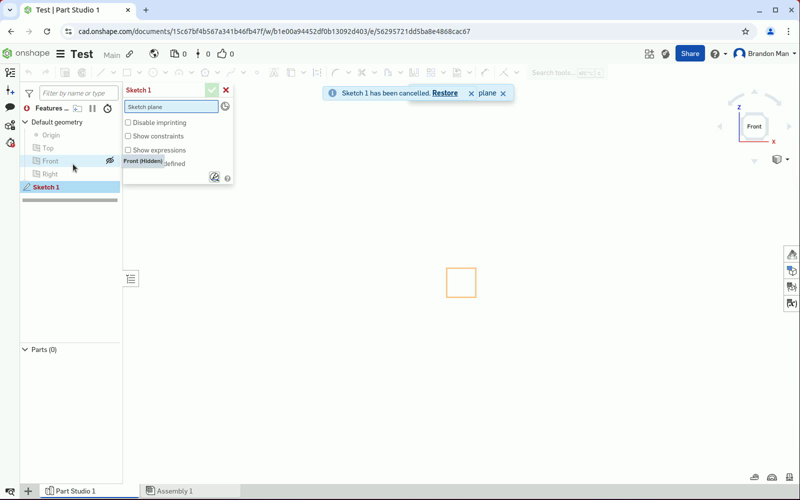
click(73, 163)
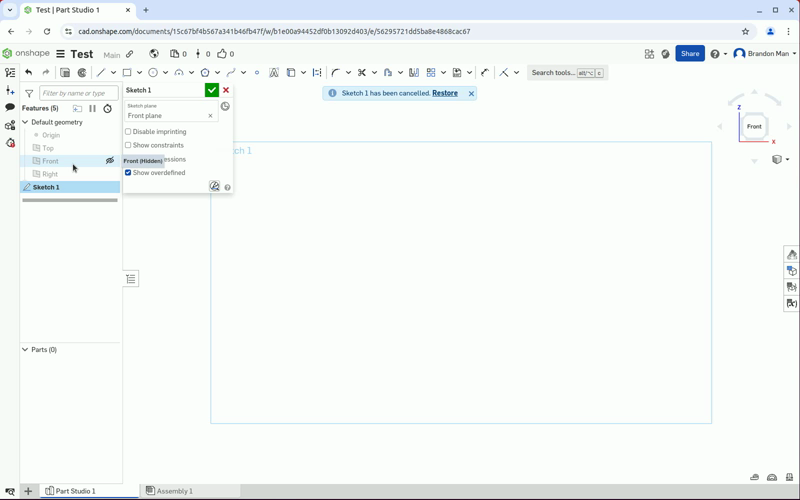
mouse_move(73, 352)
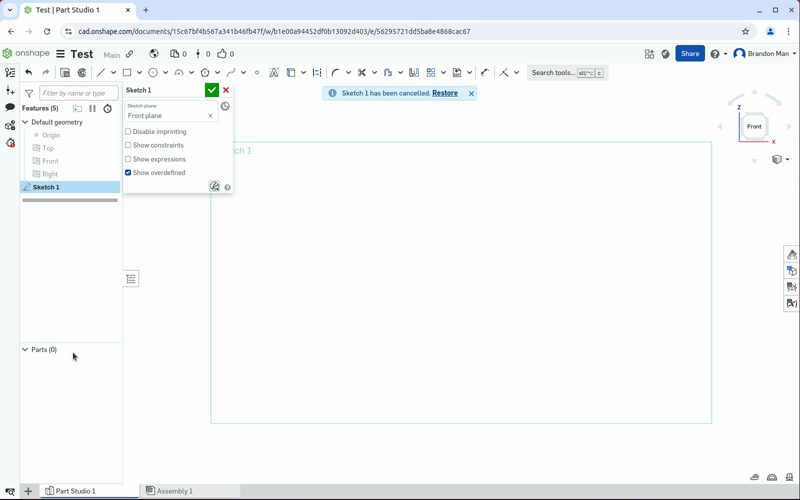
key(y)
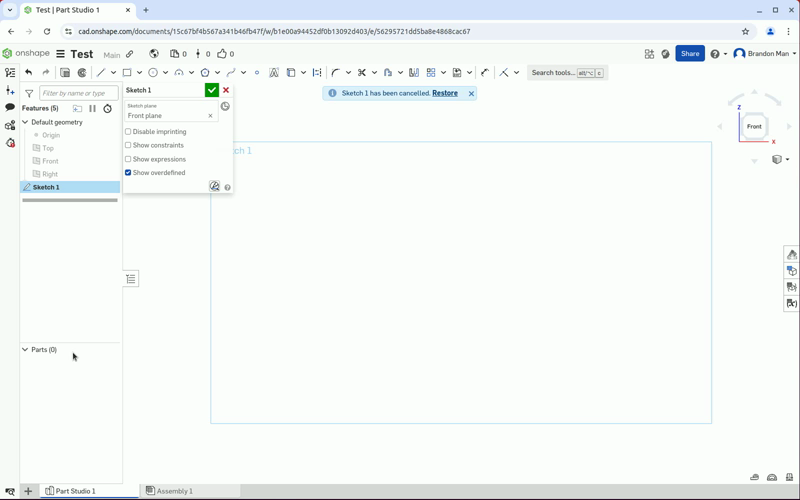
key(l)
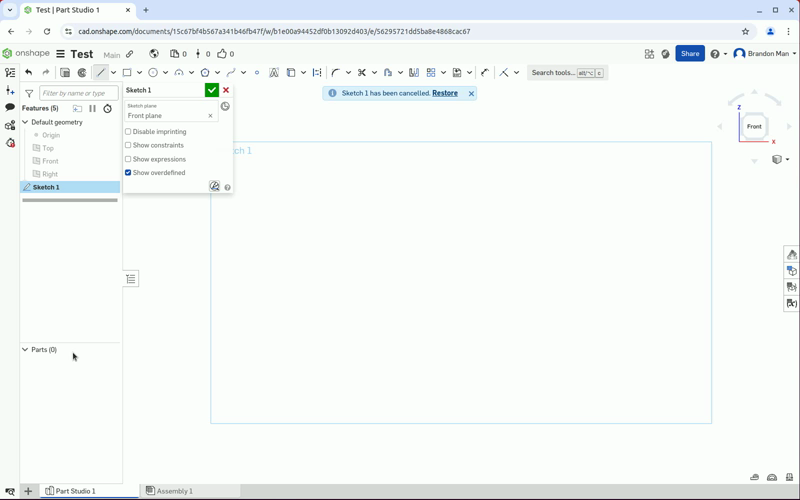
key_down(shift)
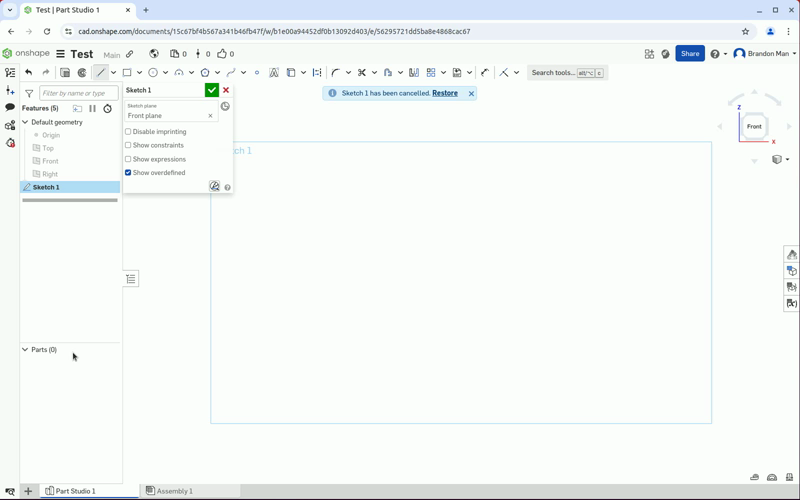
mouse_move(457, 281)
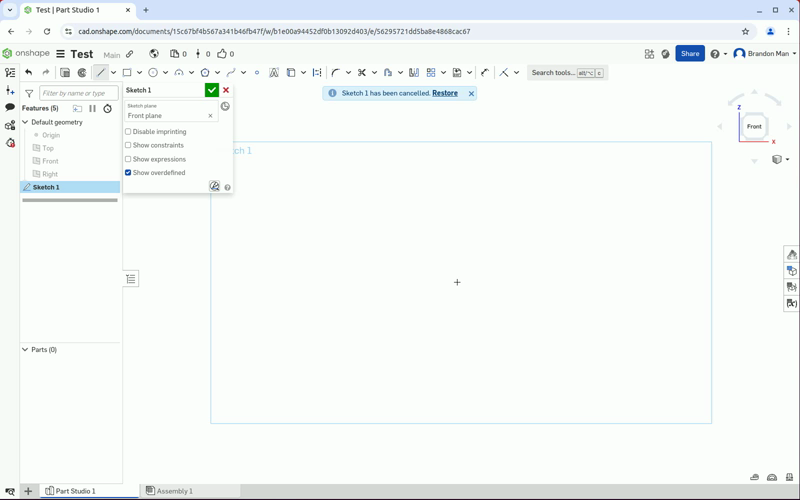
click(457, 281)
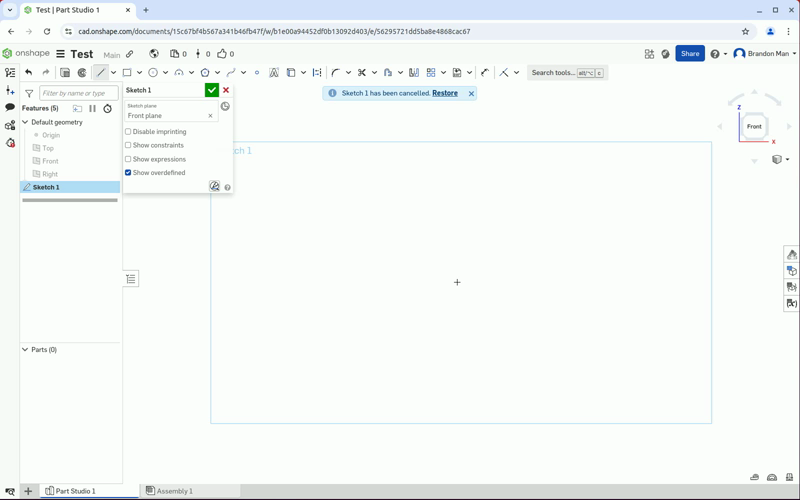
key_up(shift)
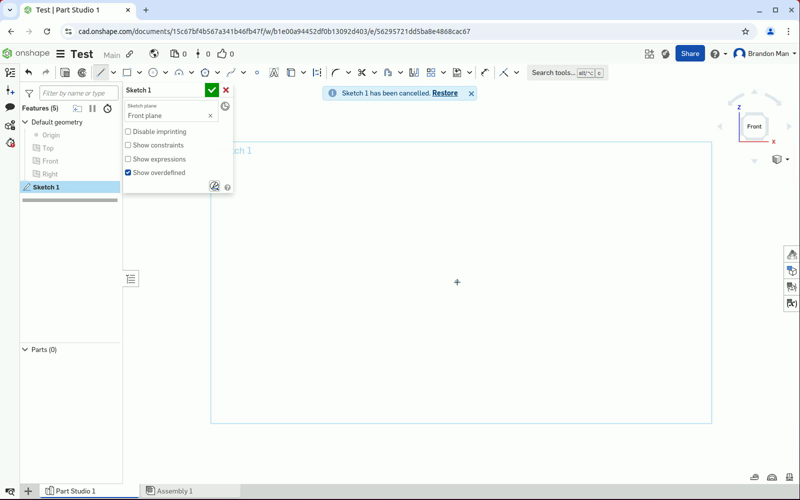
key_down(shift)
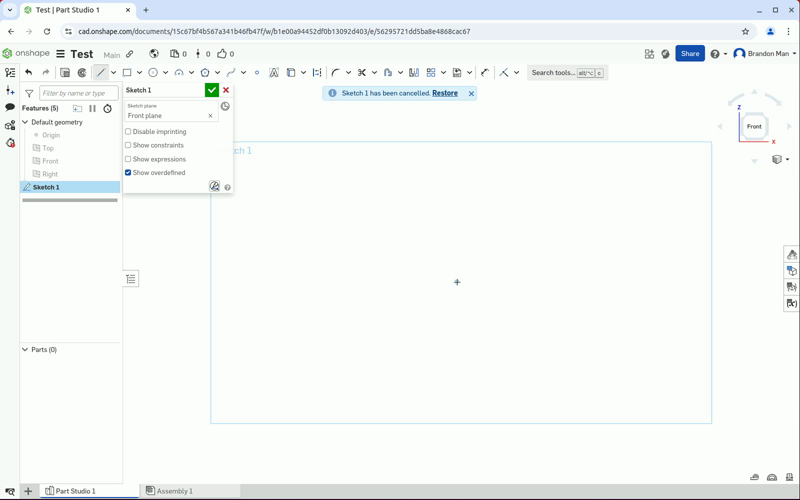
mouse_move(487, 281)
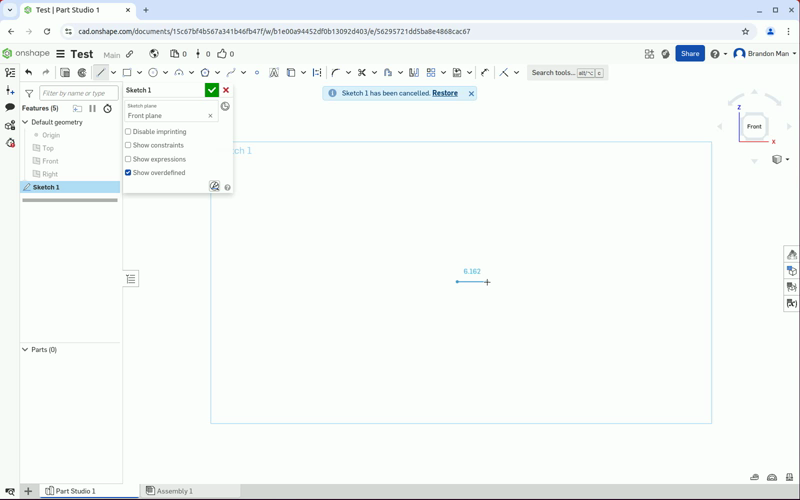
mouse_move(458, 283)
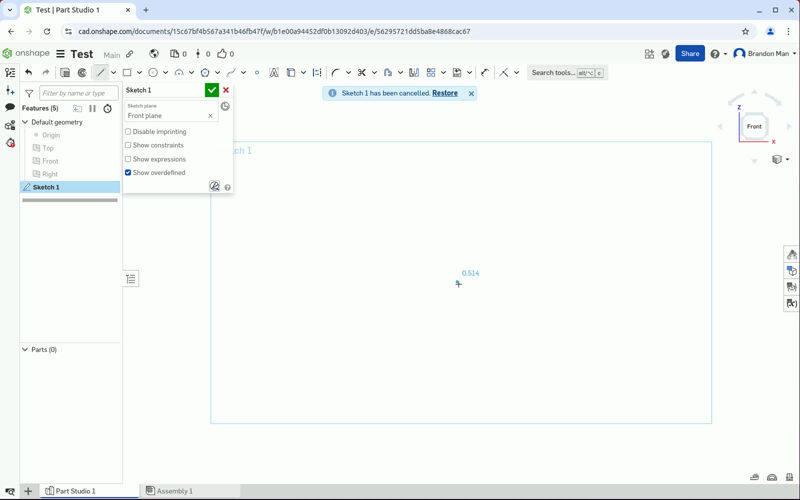
scroll(6)
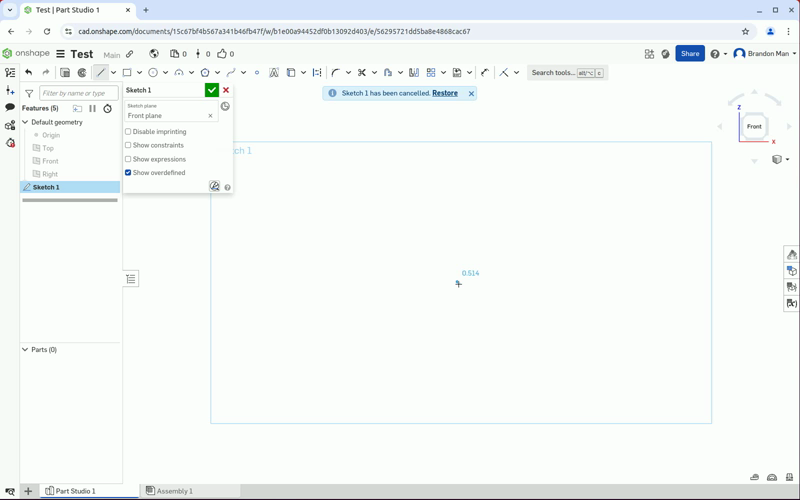
scroll(6)
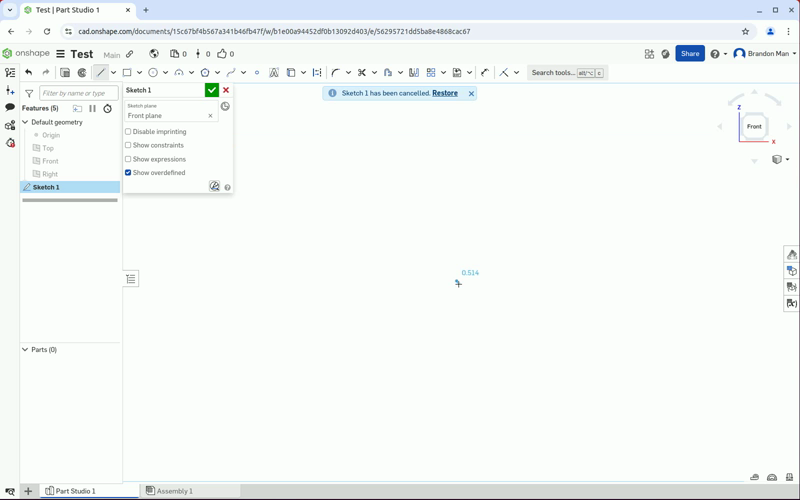
scroll(6)
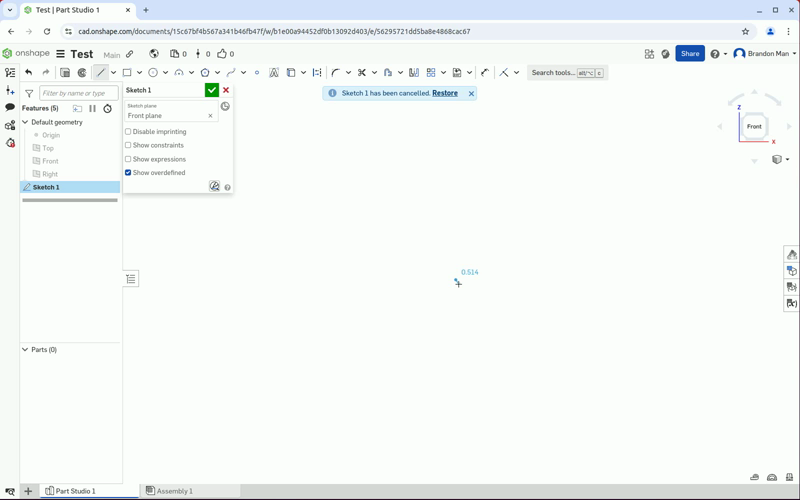
scroll(6)
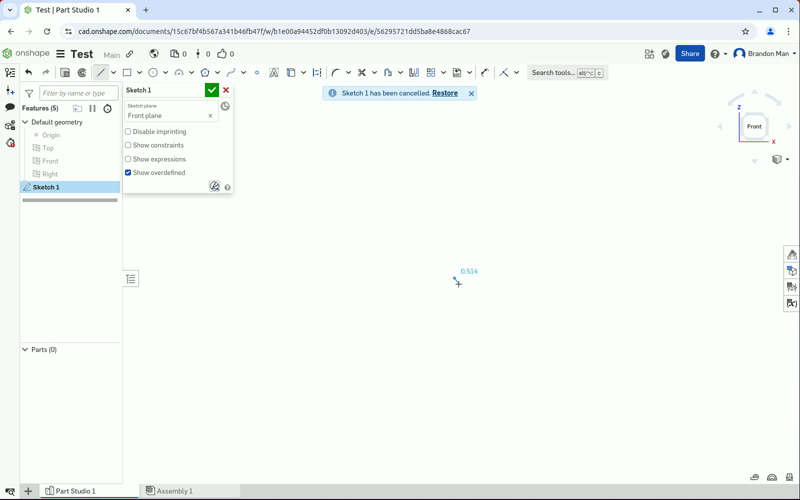
scroll(6)
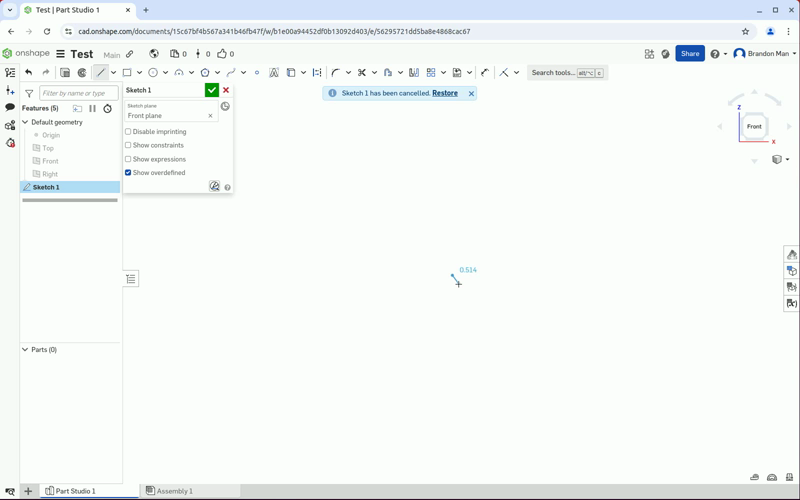
scroll(6)
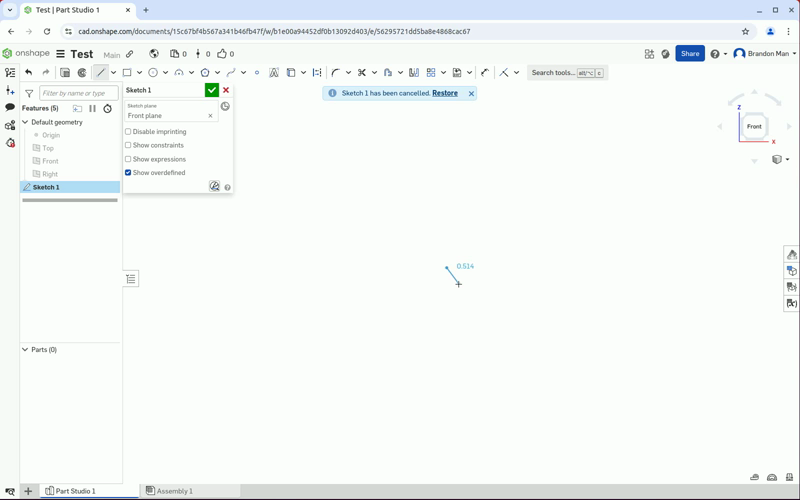
scroll(6)
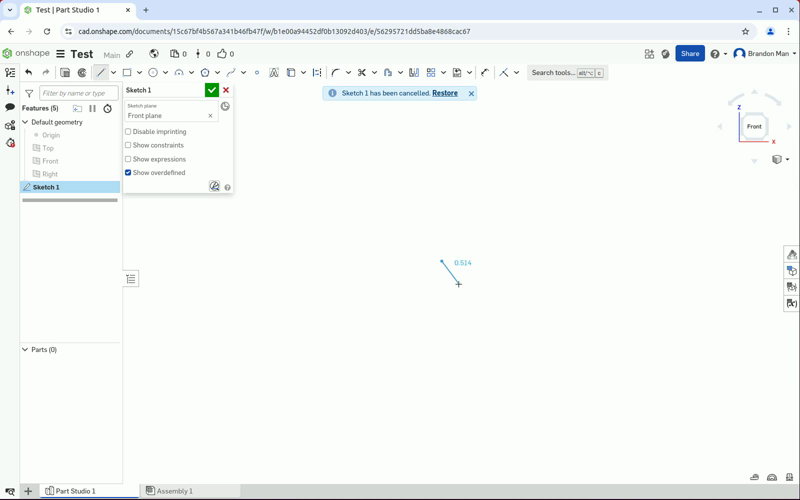
click(458, 283)
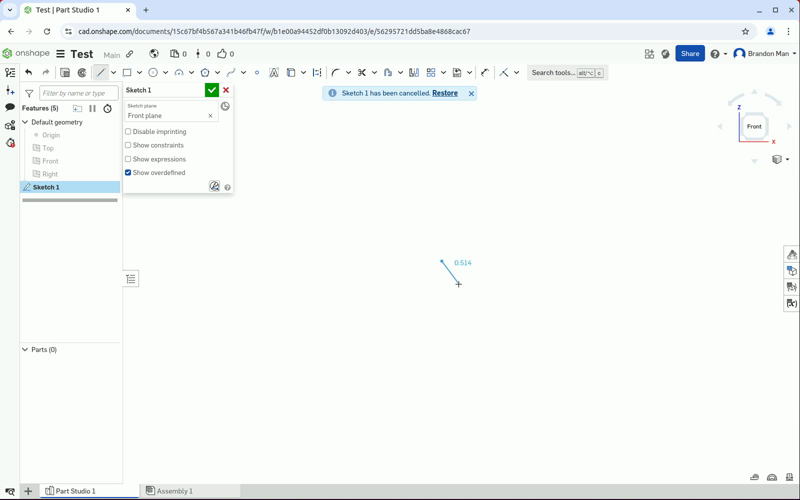
scroll(-6)
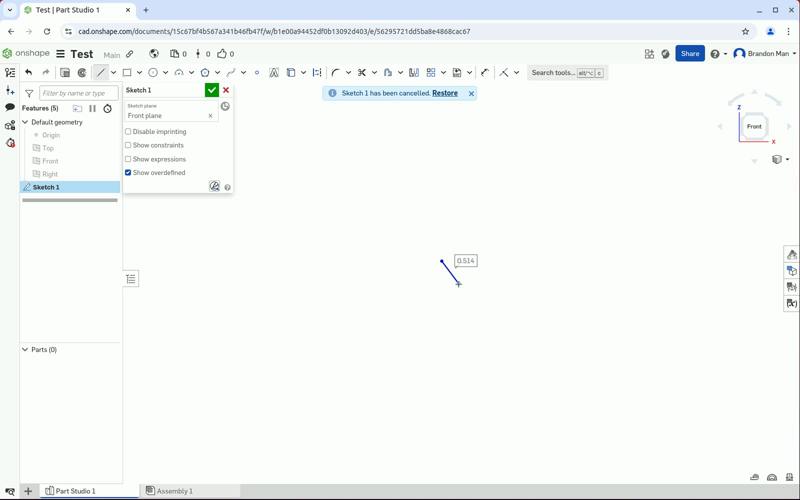
scroll(-6)
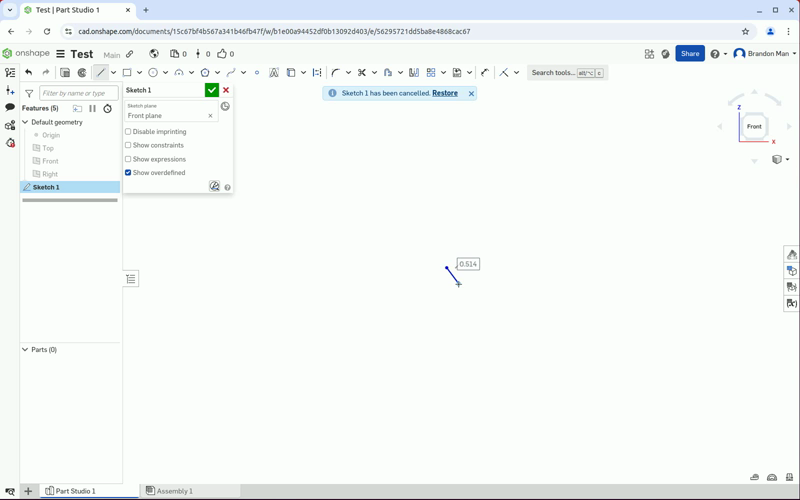
scroll(-6)
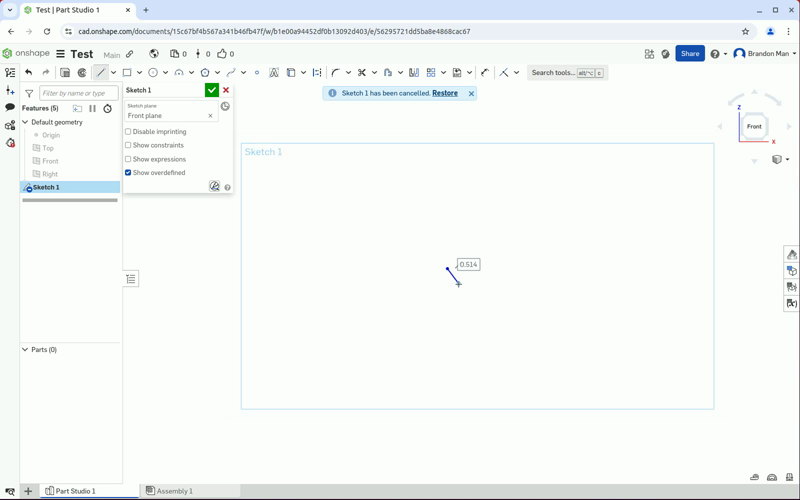
scroll(-6)
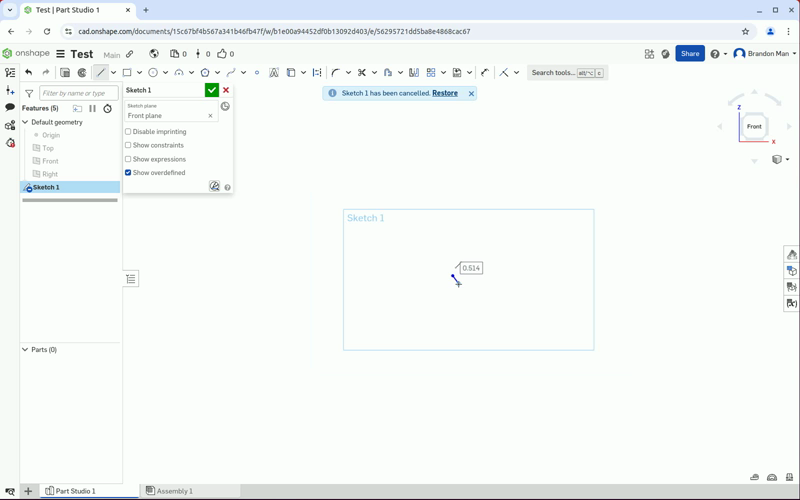
scroll(-6)
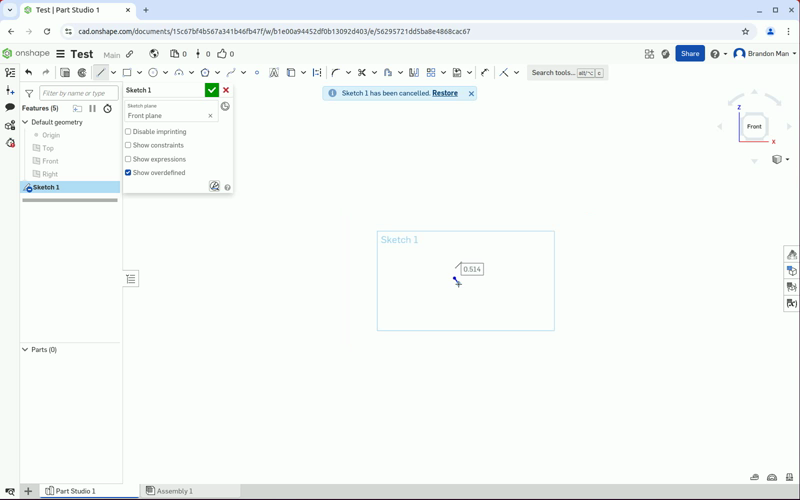
scroll(-6)
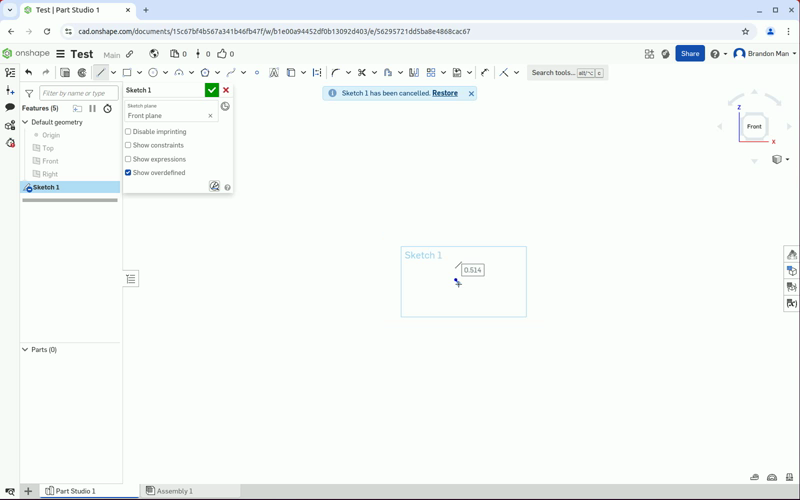
scroll(-6)
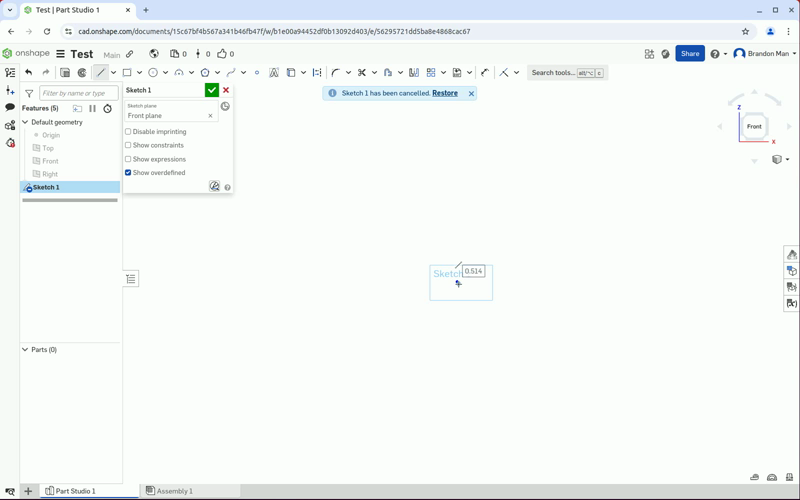
key_up(shift)
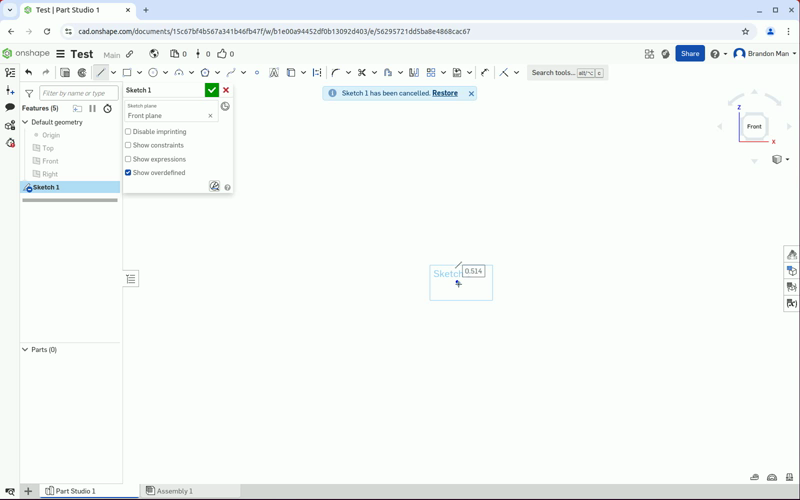
key_down(shift)
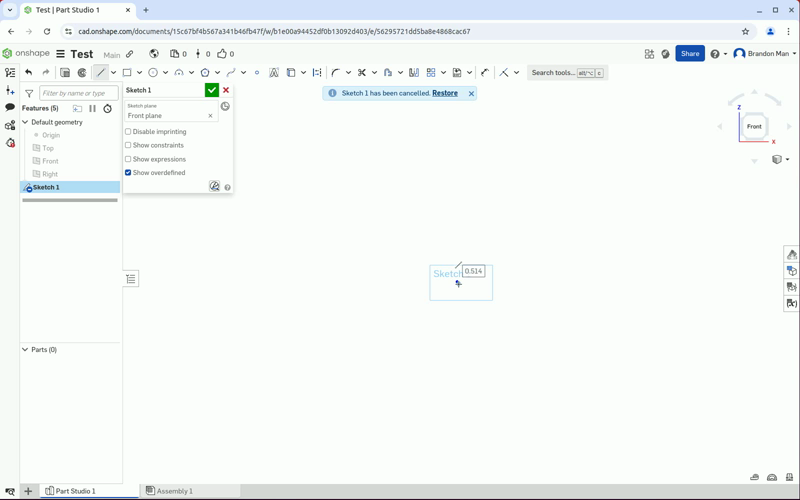
mouse_move(489, 283)
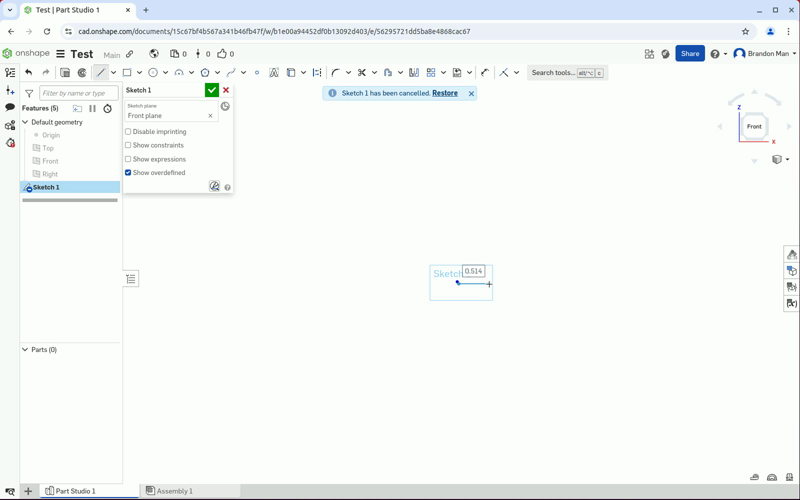
mouse_move(461, 283)
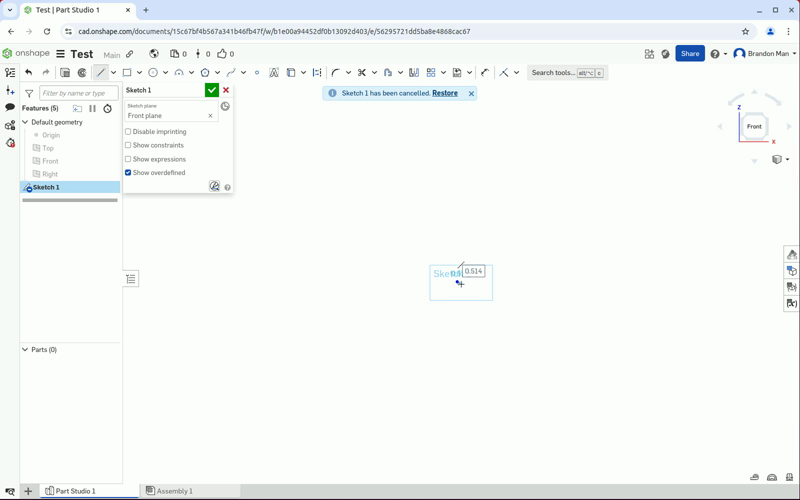
scroll(6)
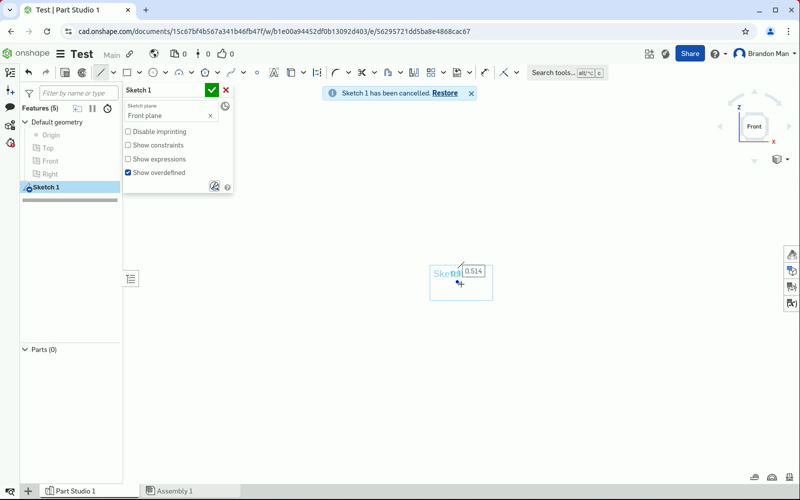
scroll(6)
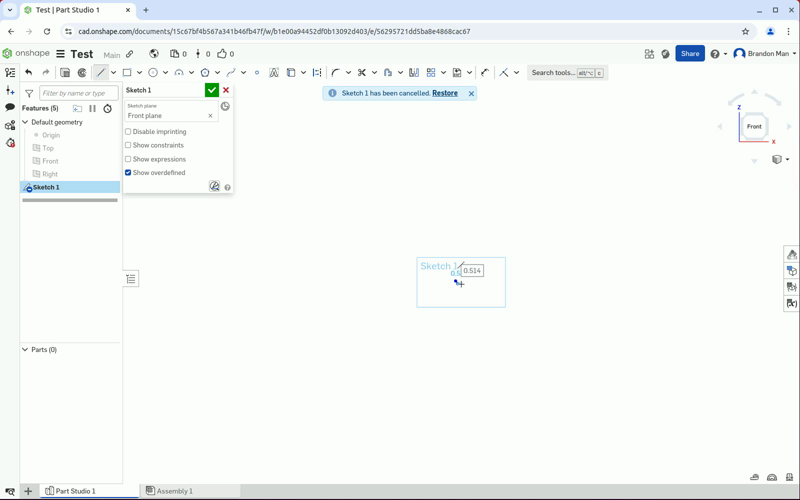
scroll(6)
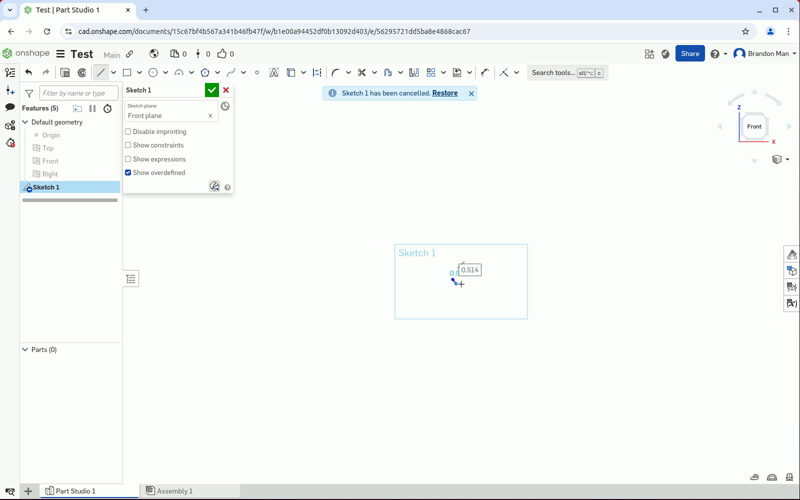
scroll(6)
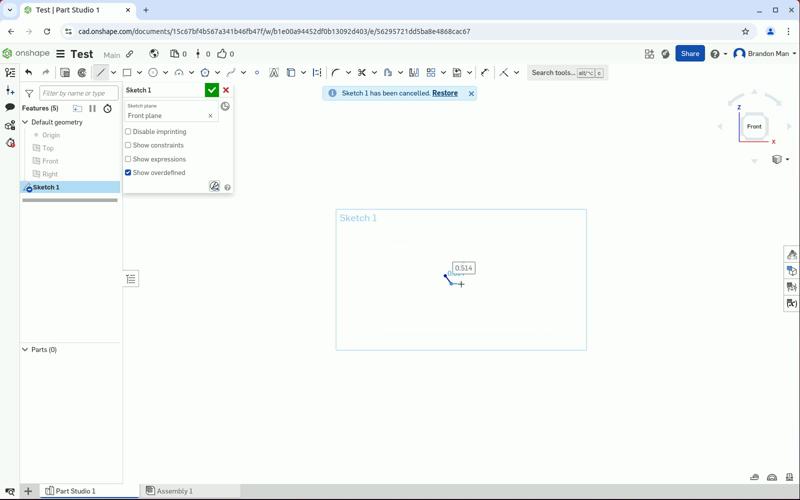
scroll(6)
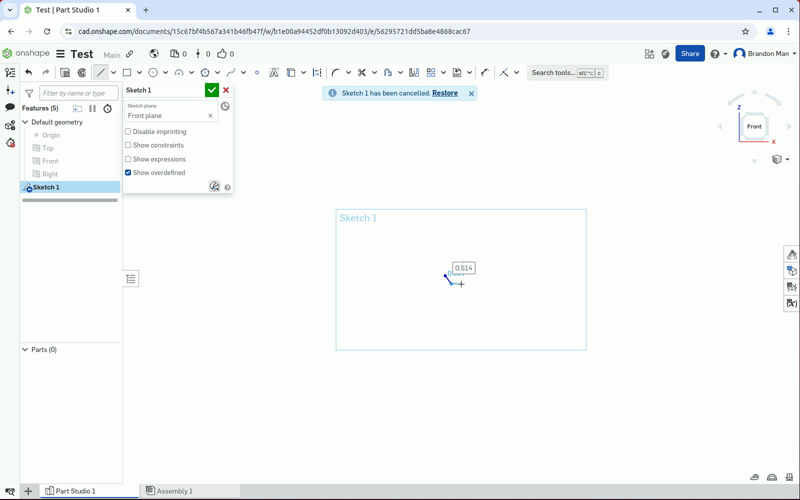
scroll(6)
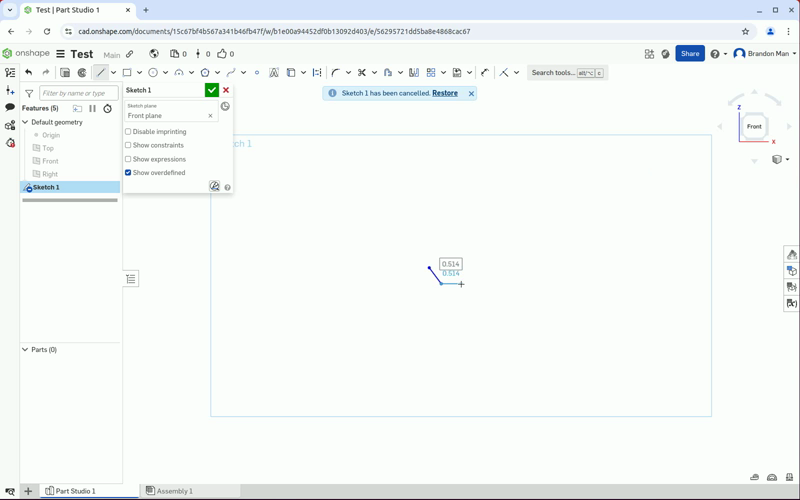
scroll(6)
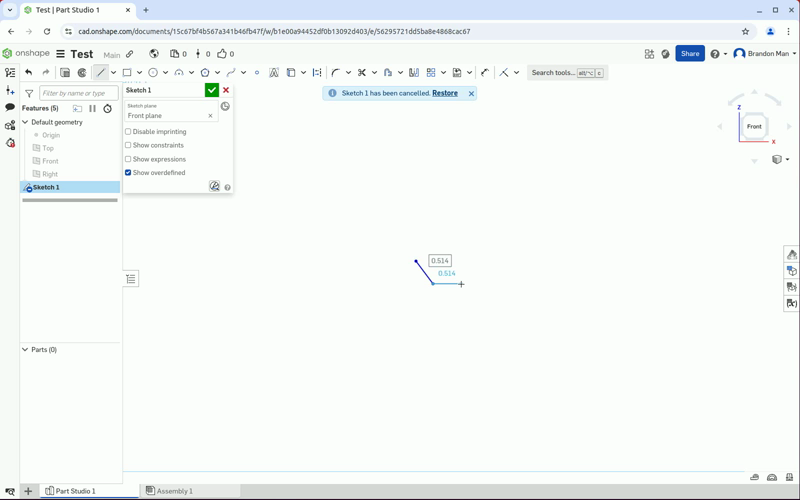
click(461, 283)
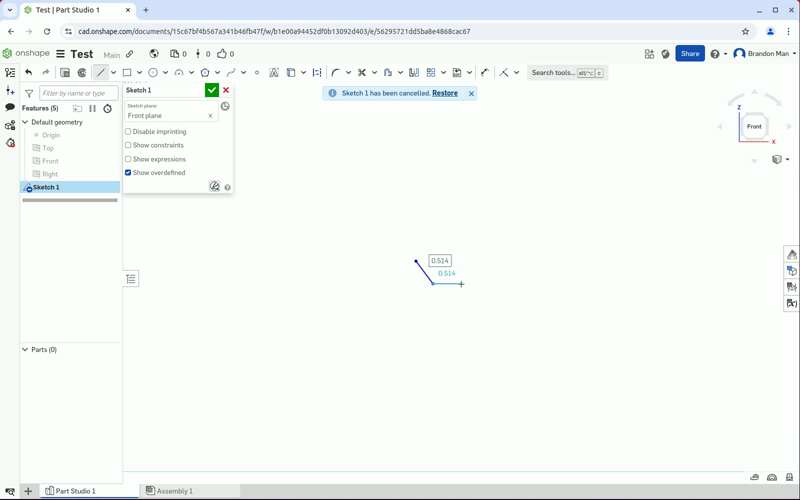
scroll(-6)
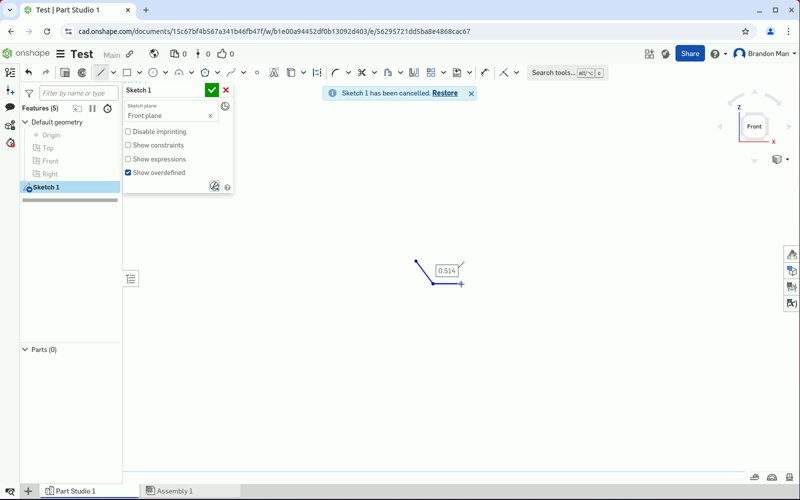
scroll(-6)
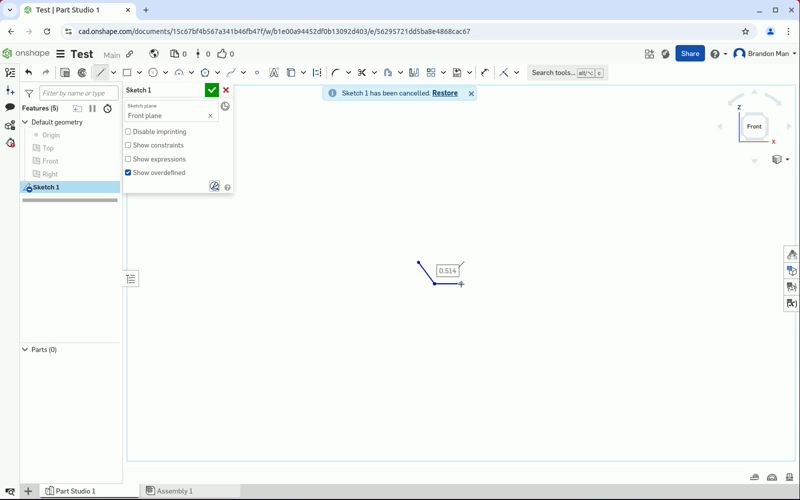
scroll(-6)
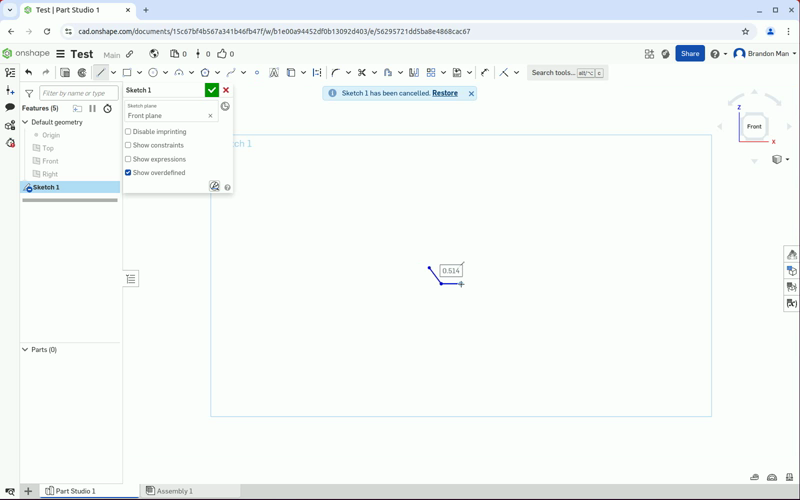
scroll(-6)
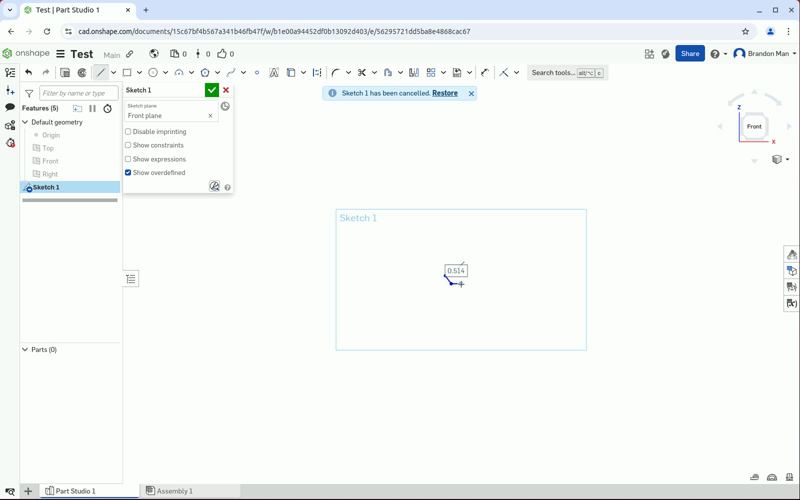
scroll(-6)
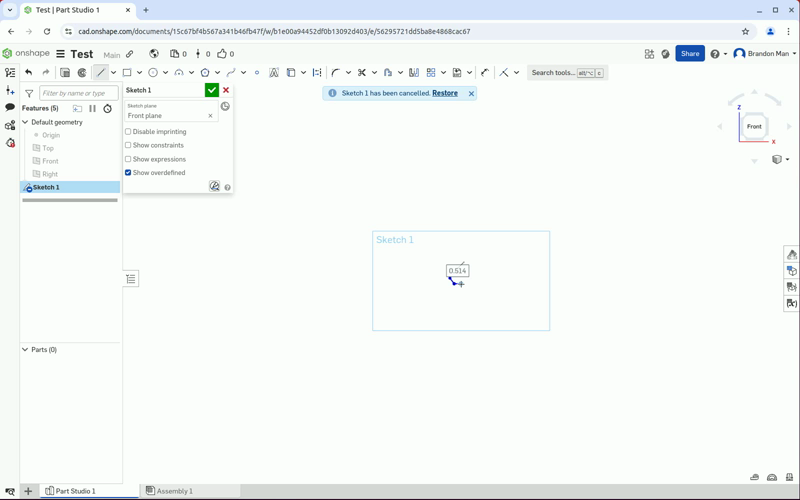
scroll(-6)
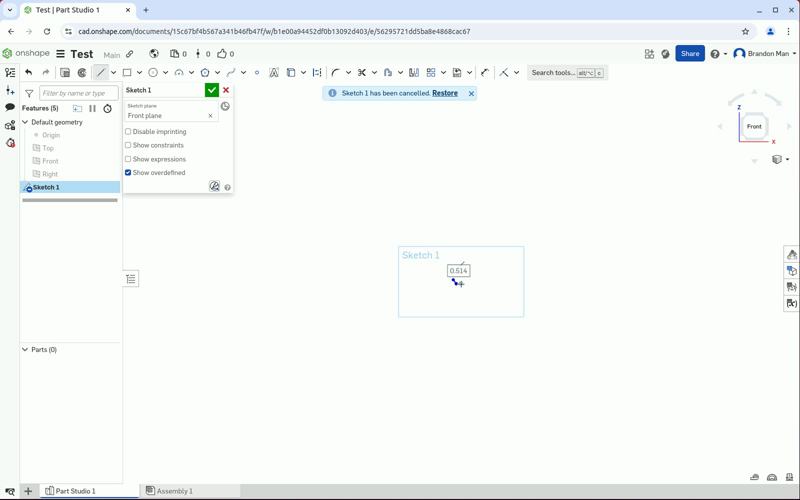
scroll(-6)
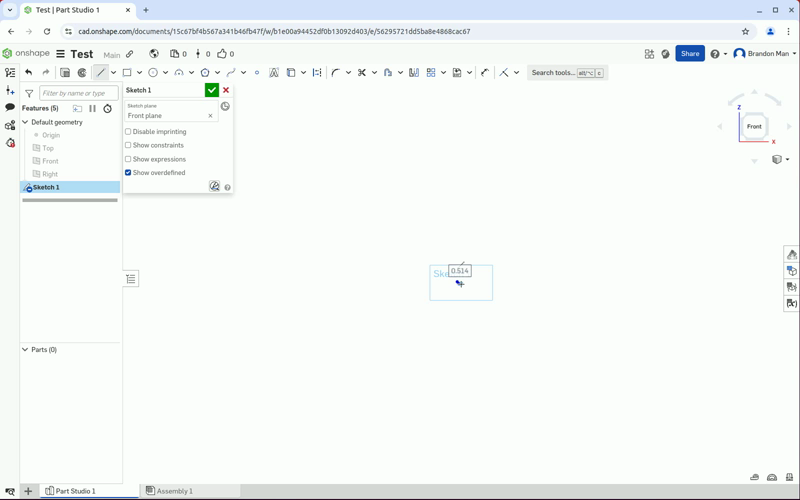
key_up(shift)
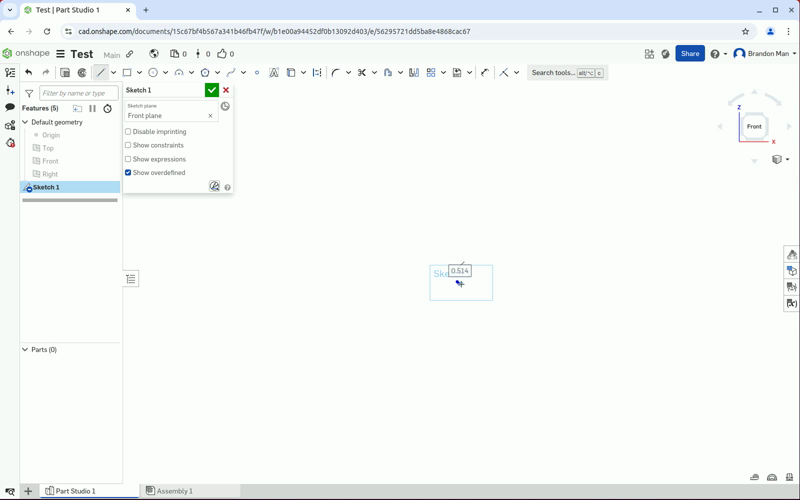
key_down(shift)
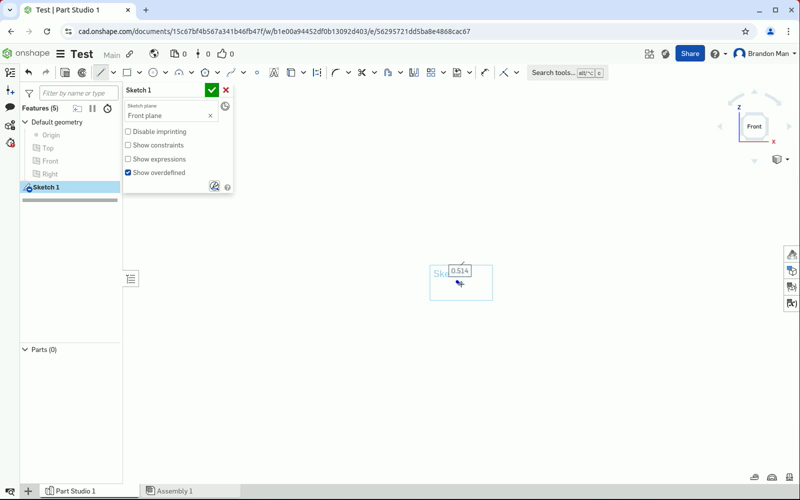
mouse_move(491, 283)
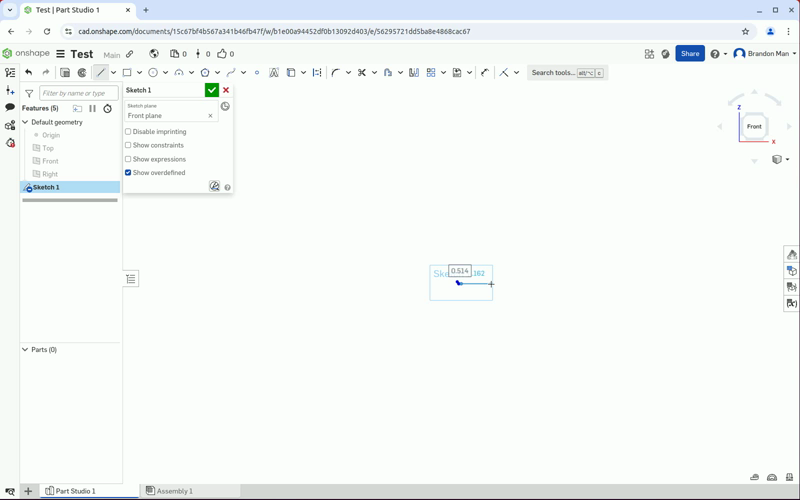
mouse_move(463, 281)
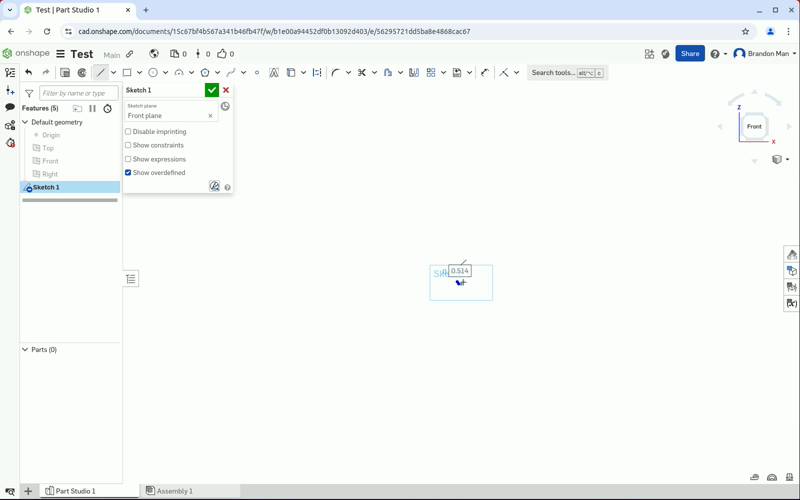
scroll(6)
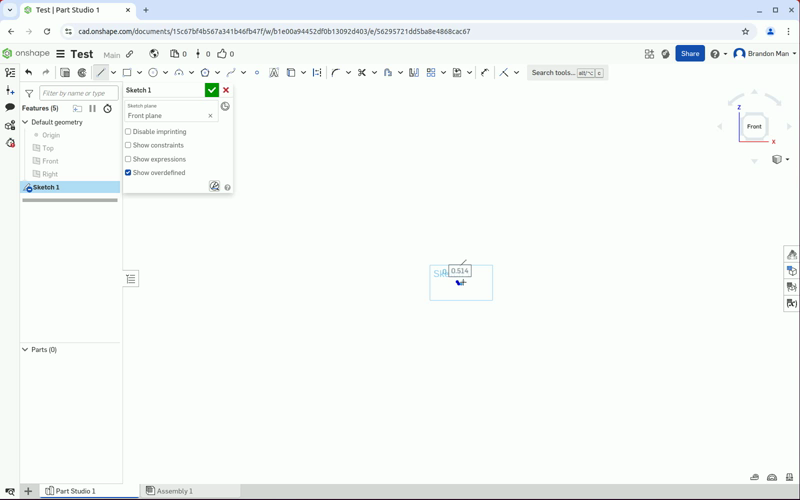
scroll(6)
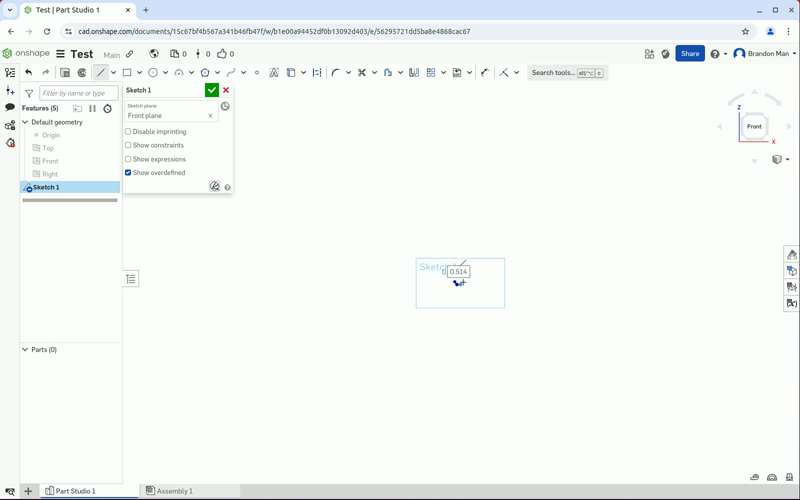
scroll(6)
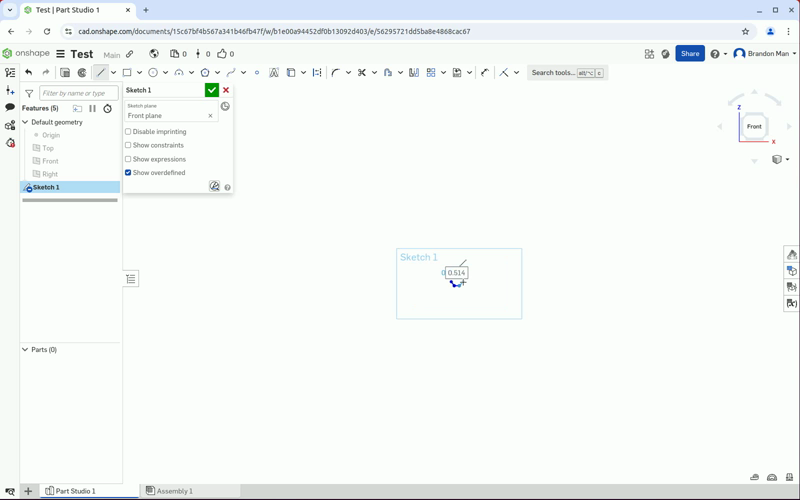
scroll(6)
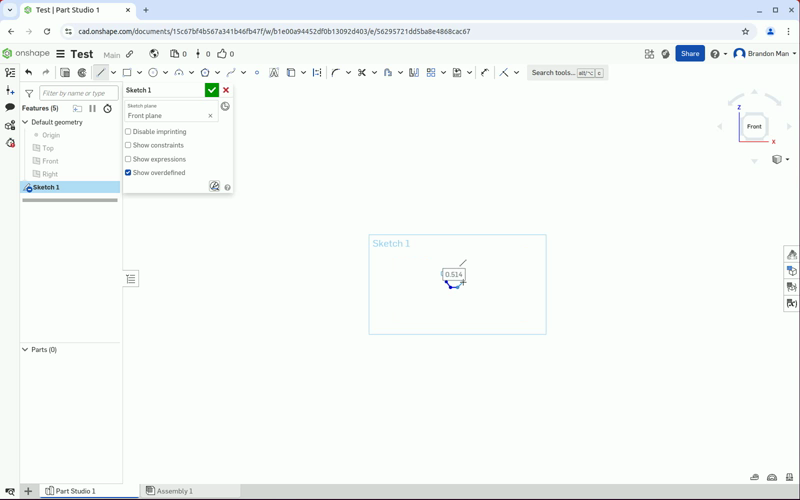
scroll(6)
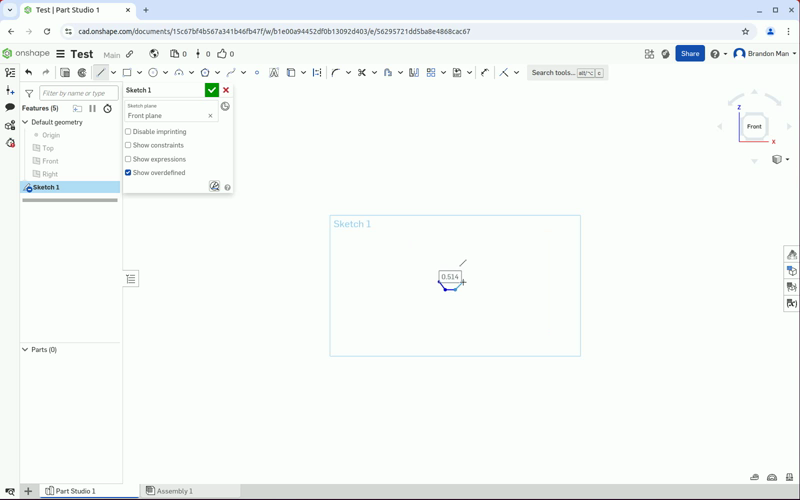
scroll(6)
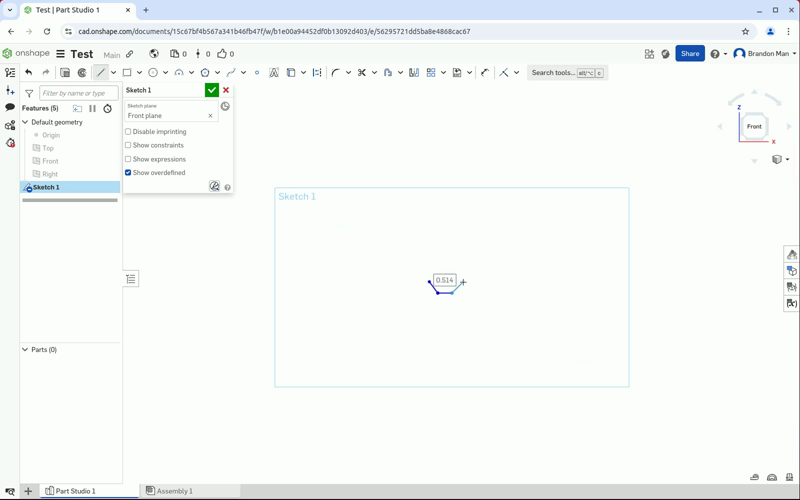
scroll(6)
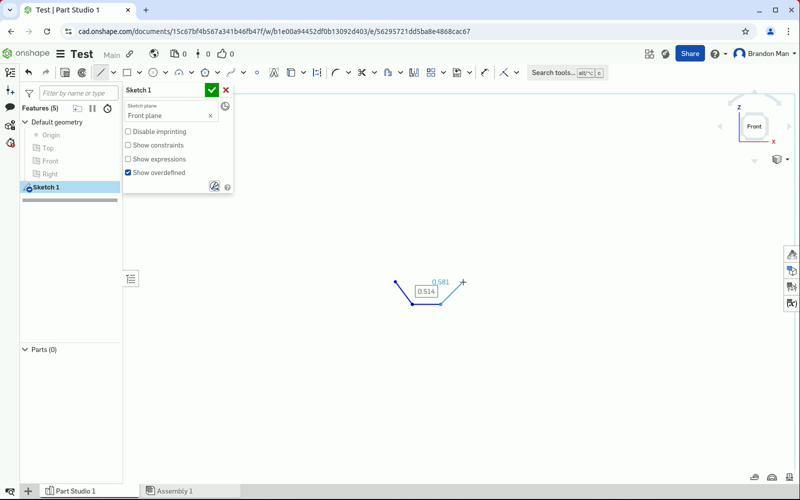
click(463, 281)
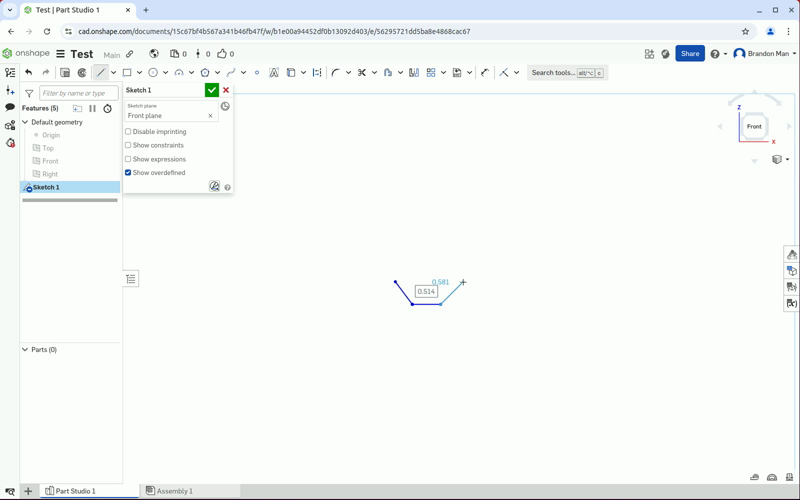
scroll(-6)
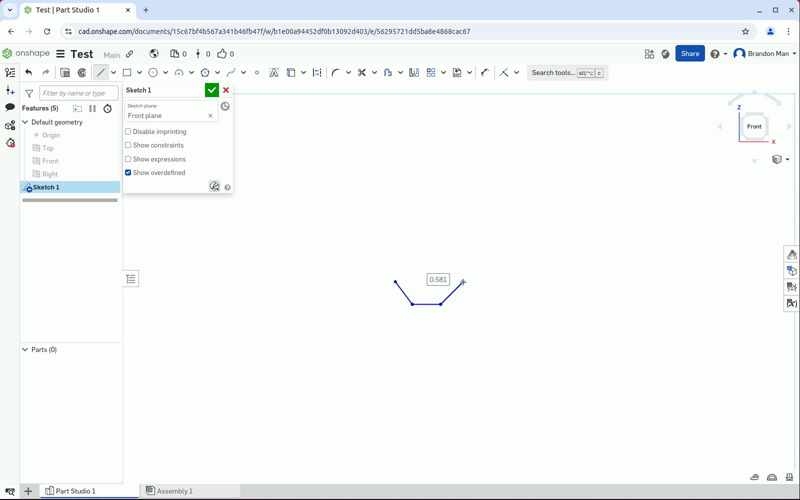
scroll(-6)
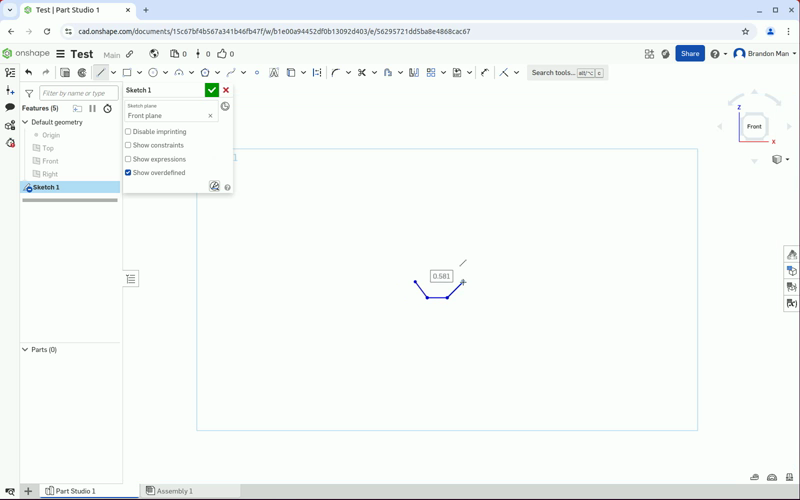
scroll(-6)
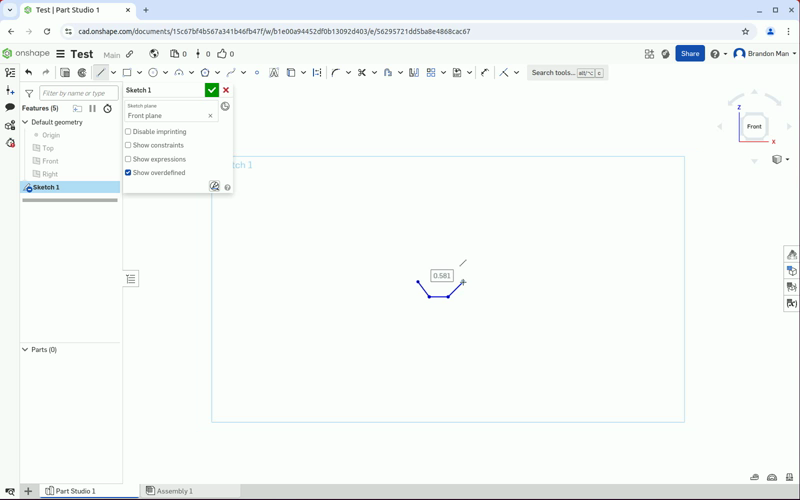
scroll(-6)
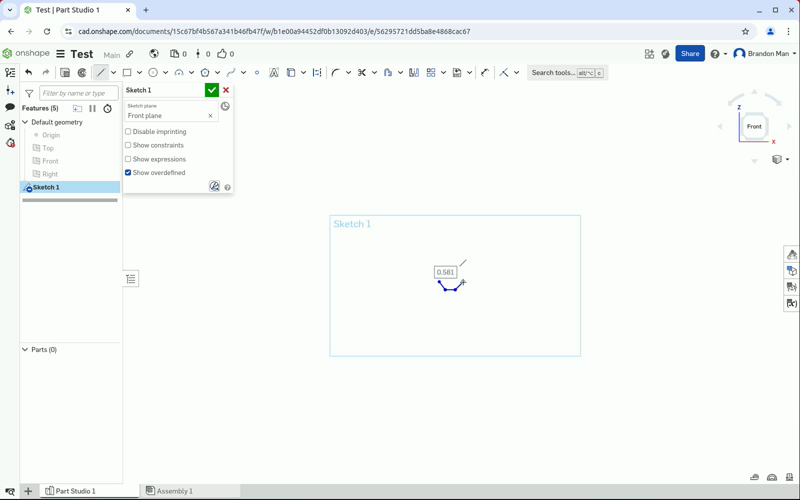
scroll(-6)
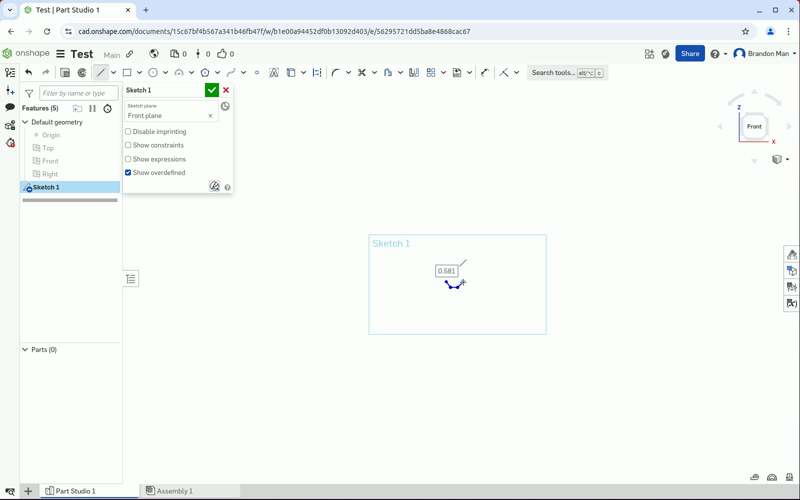
scroll(-6)
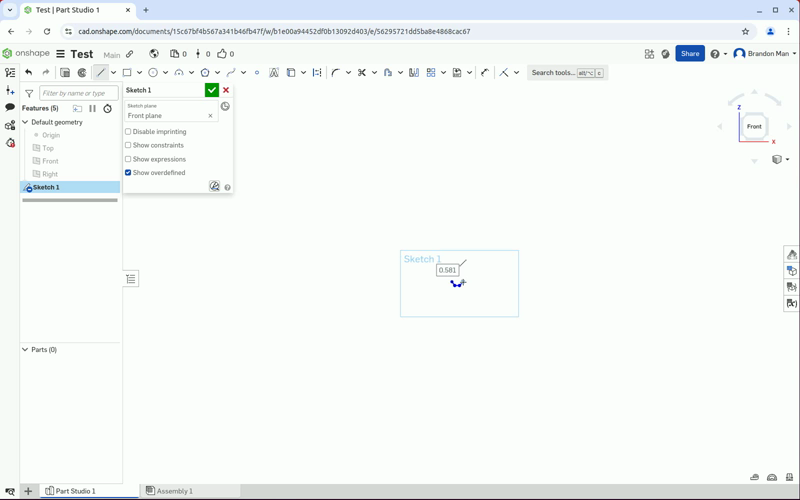
scroll(-6)
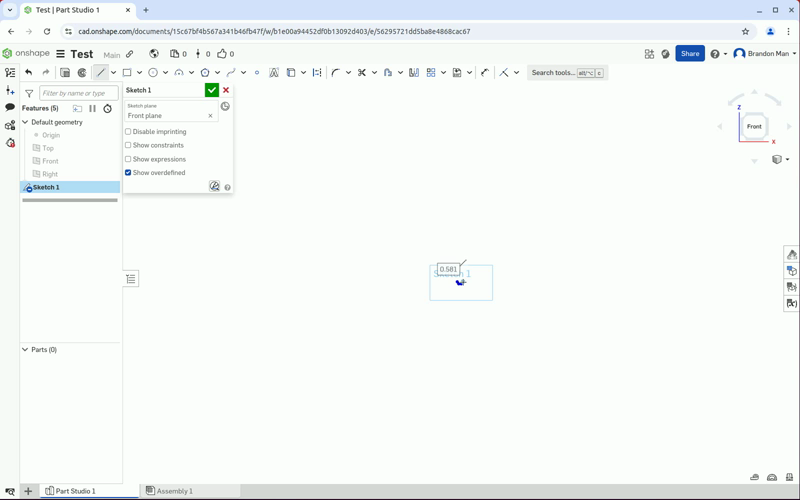
key_up(shift)
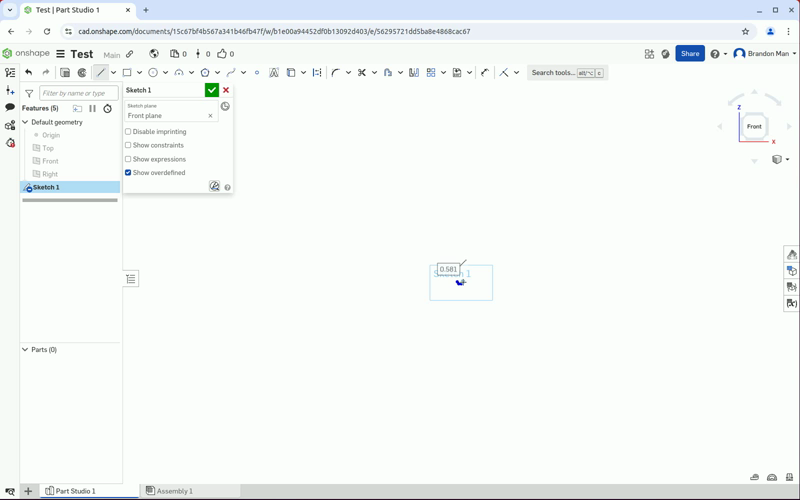
key_down(shift)
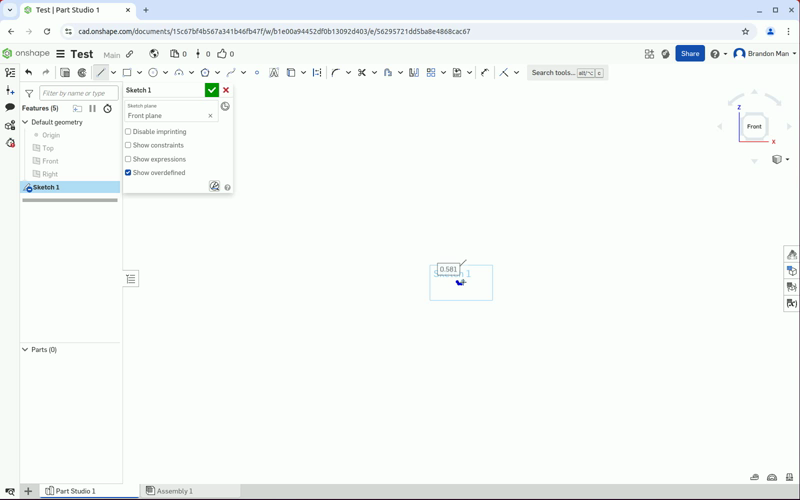
mouse_move(493, 281)
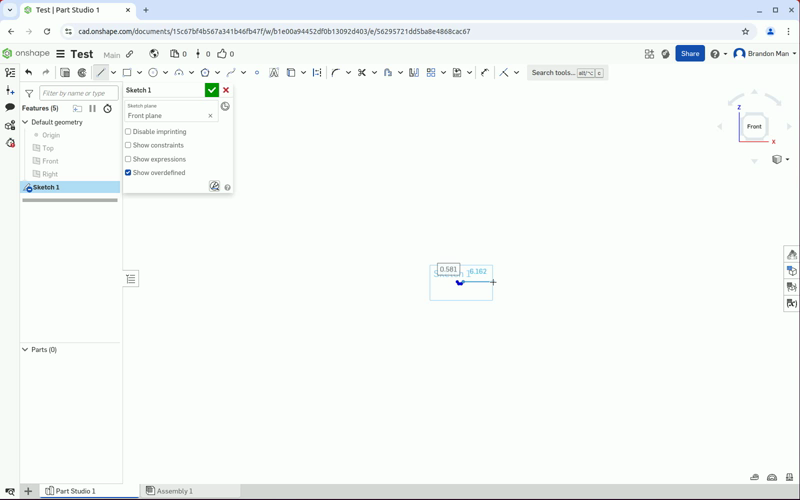
mouse_move(463, 279)
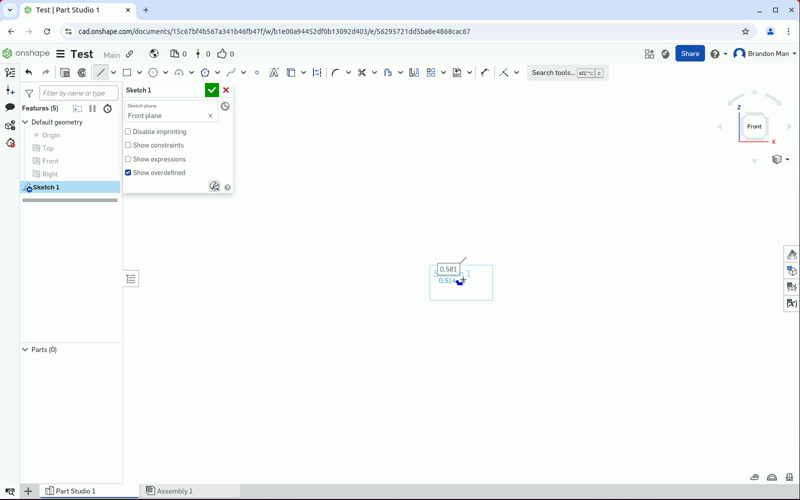
scroll(6)
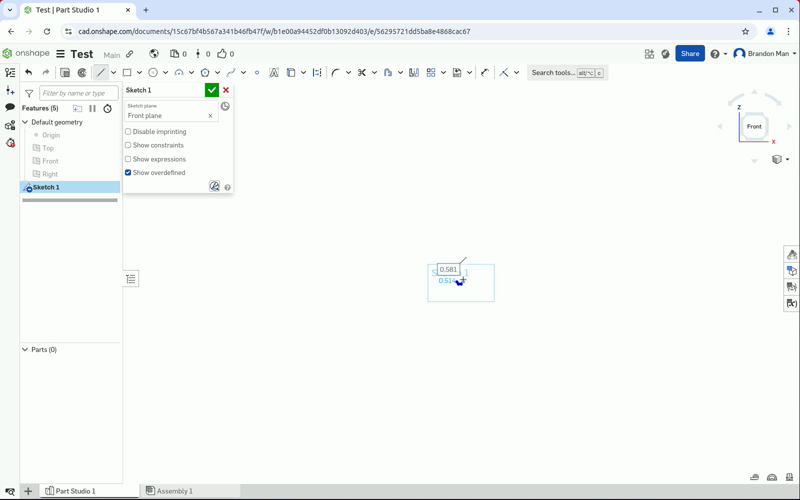
scroll(6)
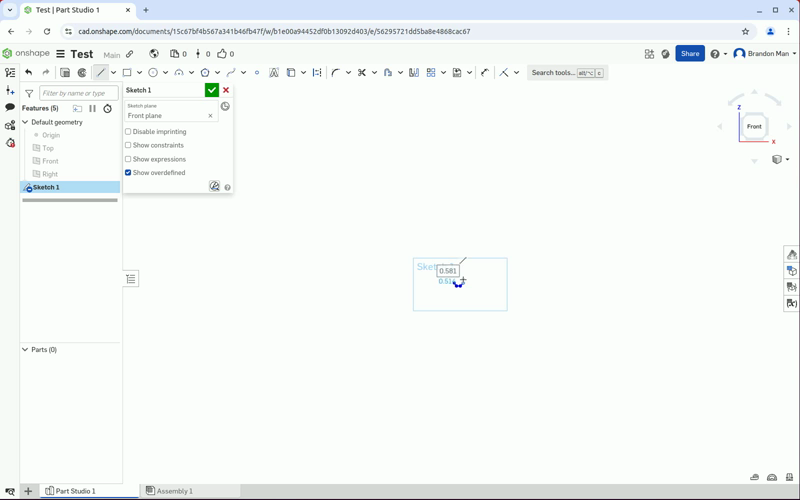
scroll(6)
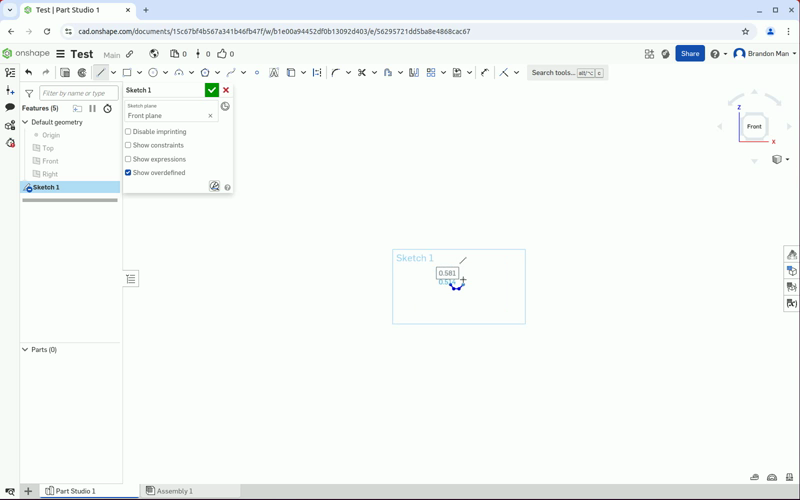
scroll(6)
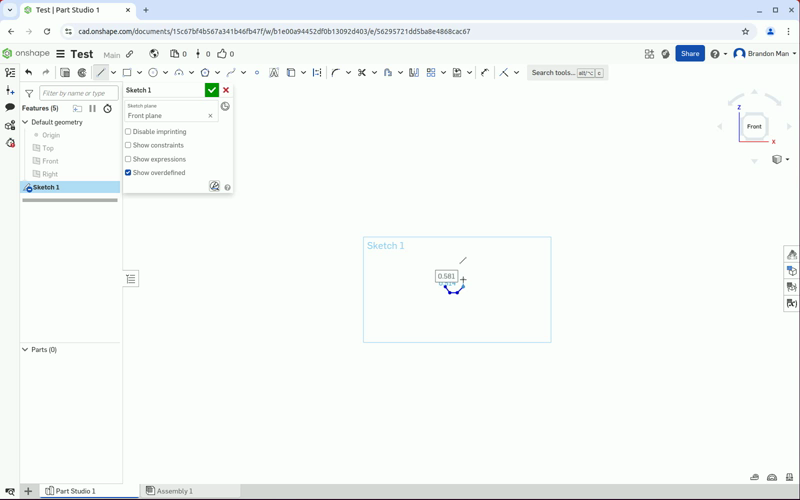
scroll(6)
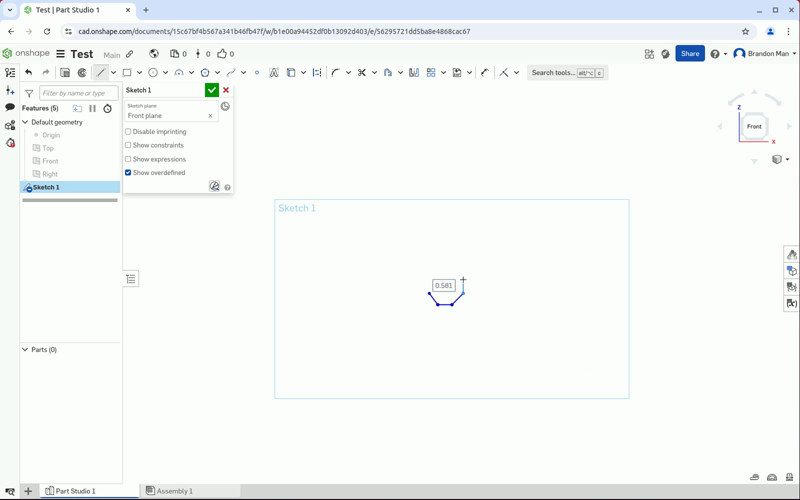
scroll(6)
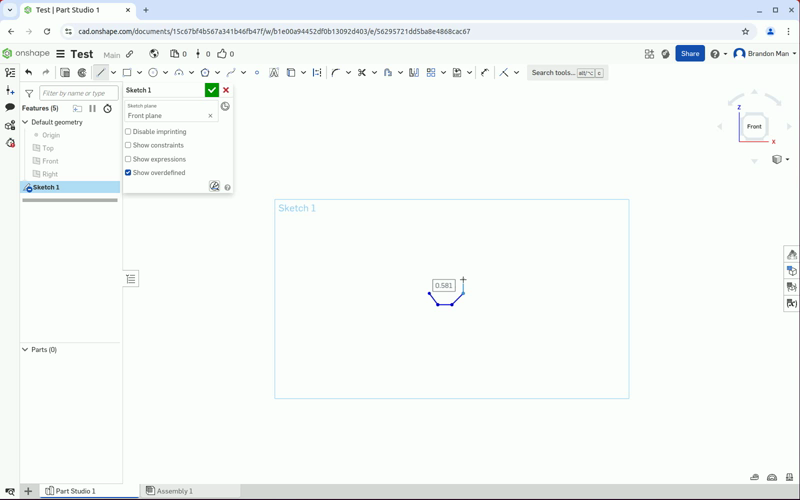
scroll(6)
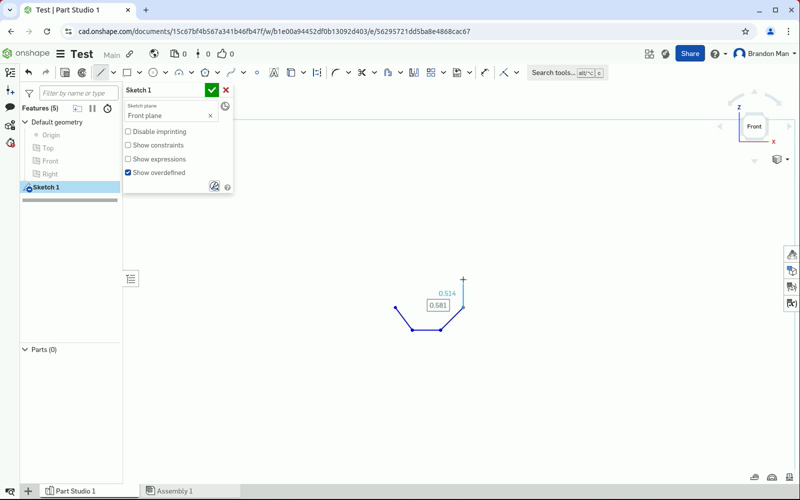
click(463, 279)
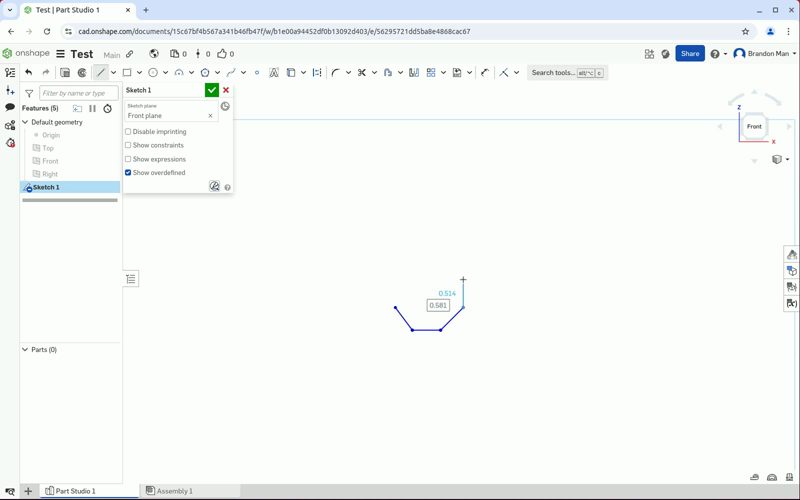
scroll(-6)
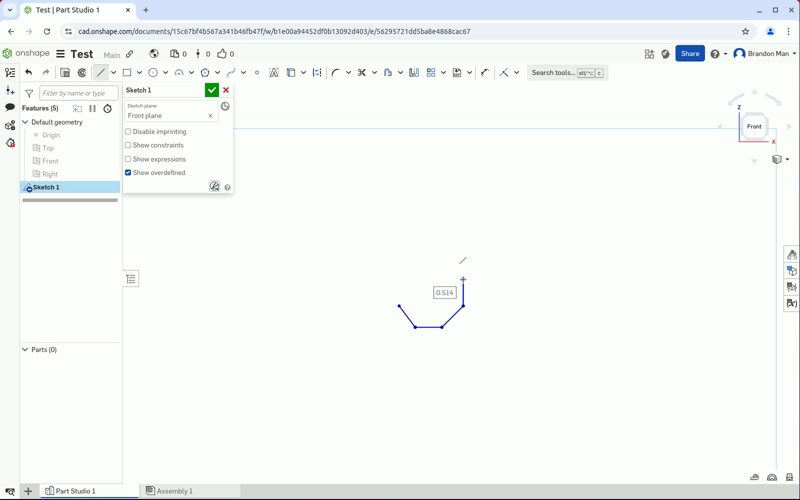
scroll(-6)
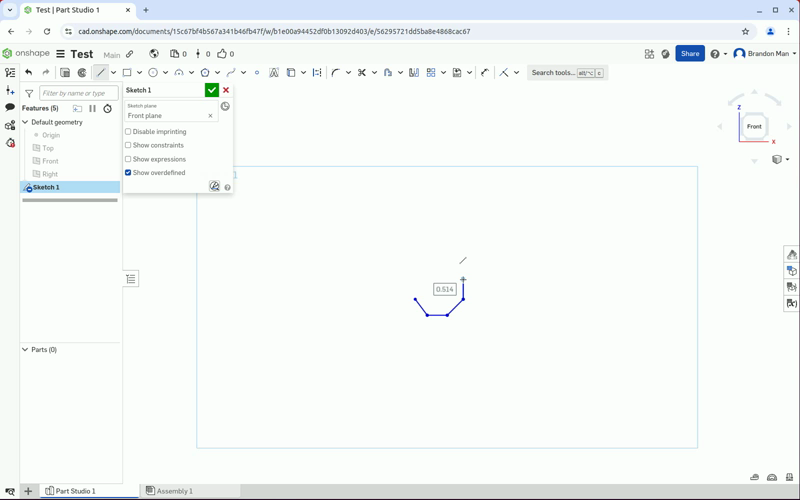
scroll(-6)
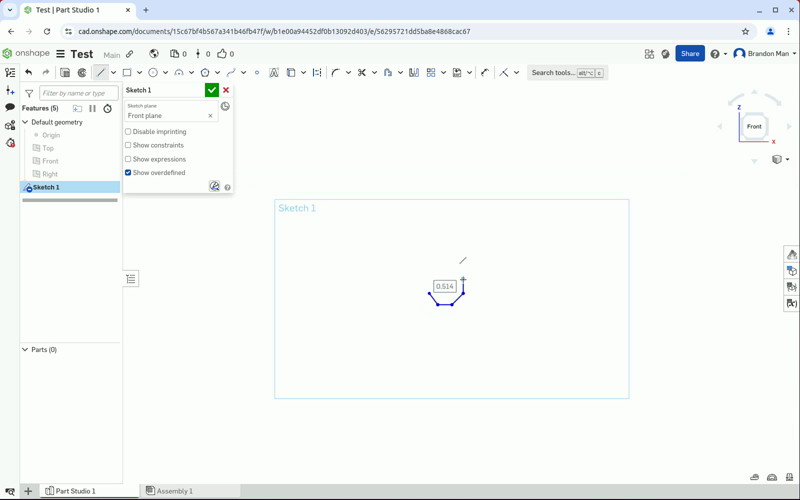
scroll(-6)
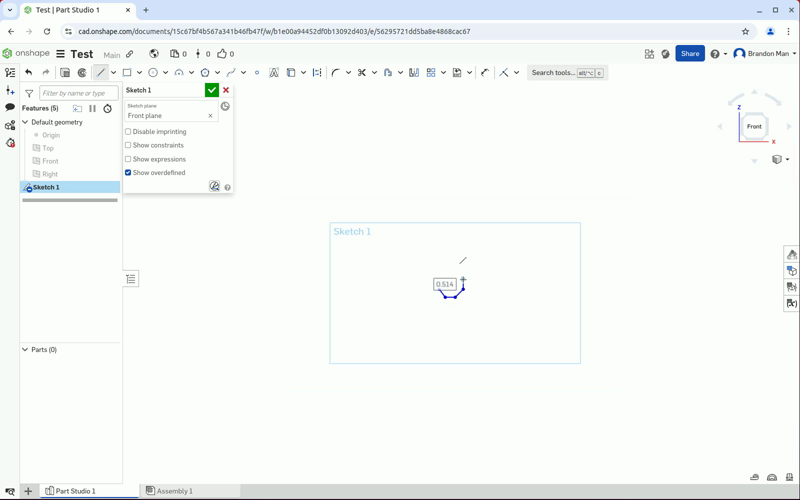
scroll(-6)
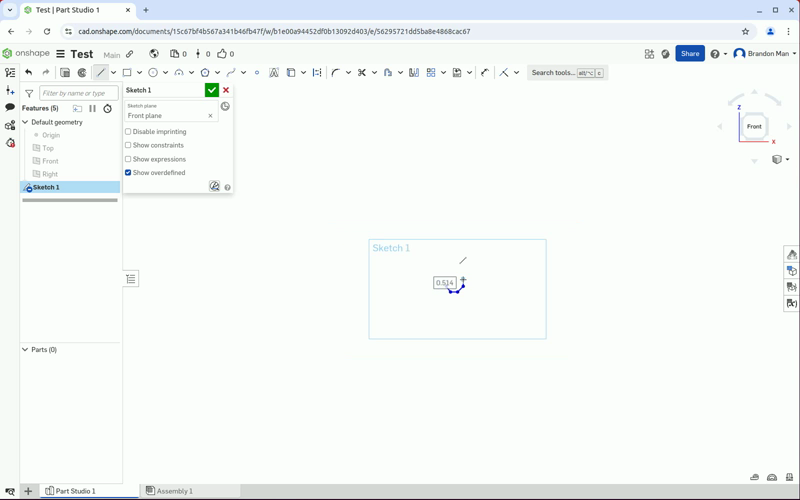
scroll(-6)
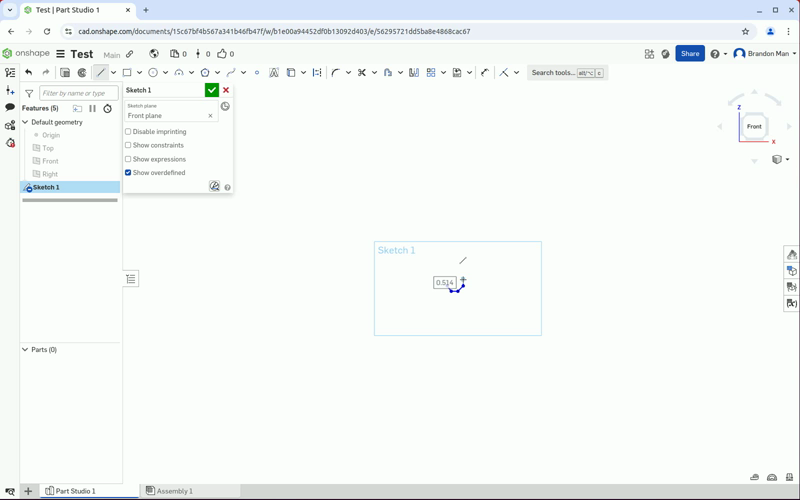
scroll(-6)
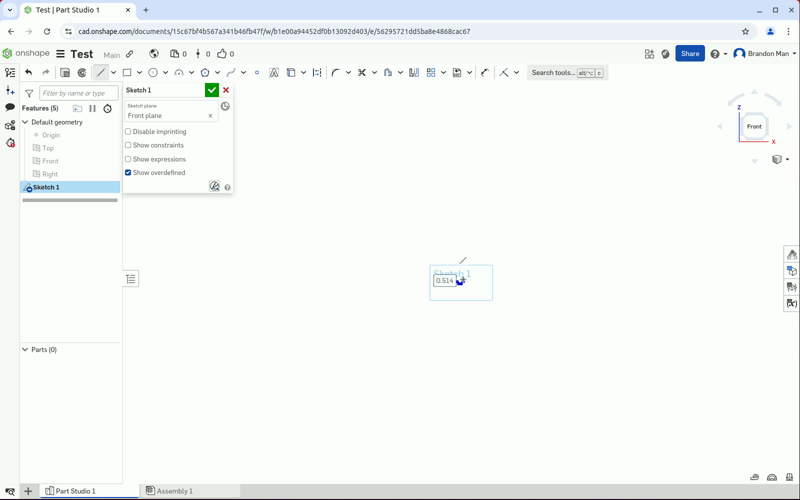
key_up(shift)
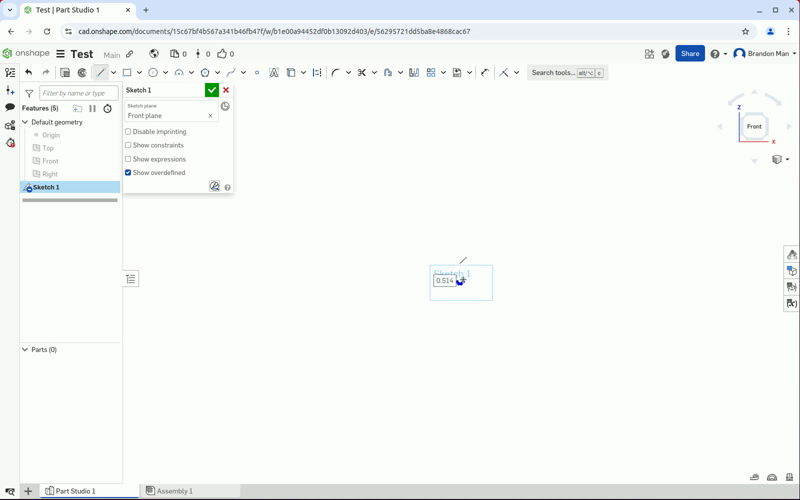
key_down(shift)
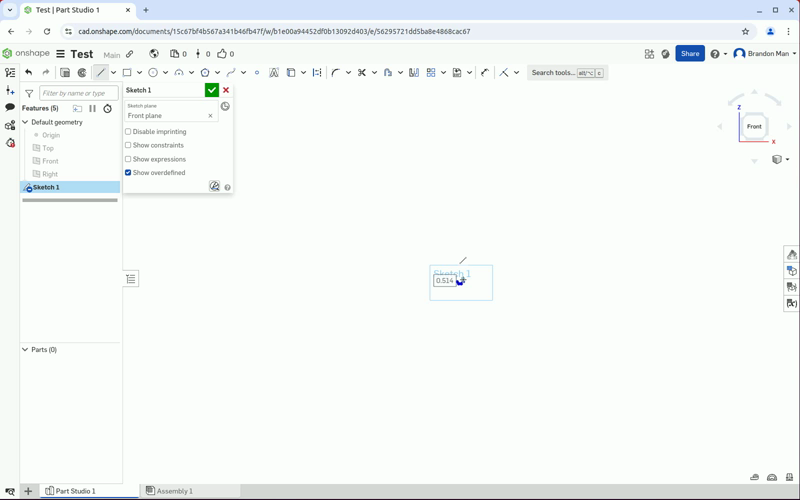
mouse_move(493, 279)
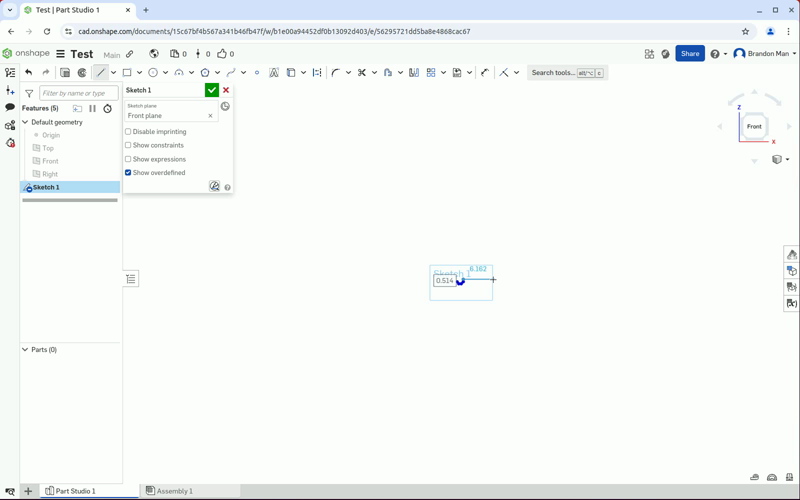
mouse_move(461, 277)
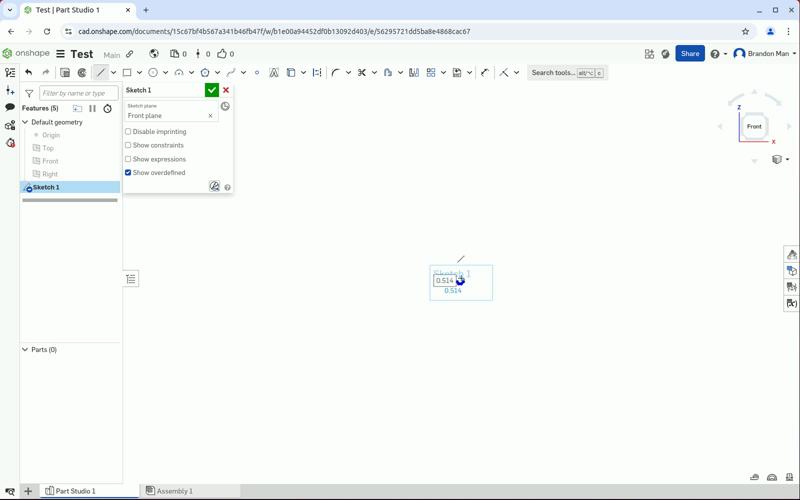
scroll(6)
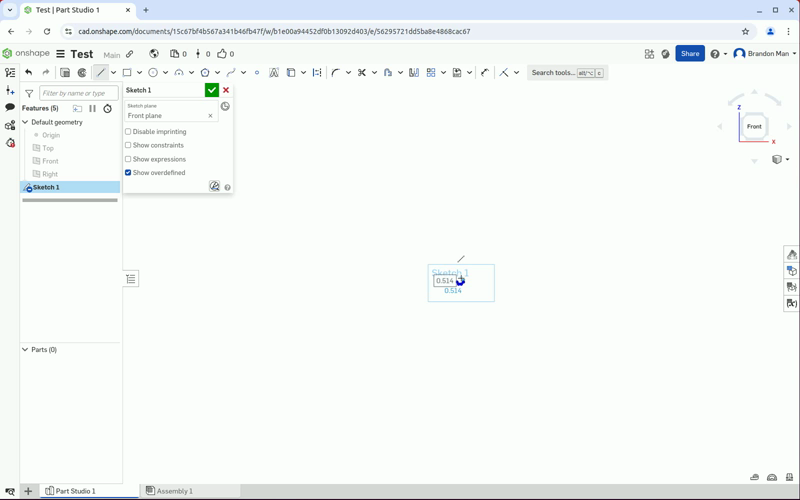
scroll(6)
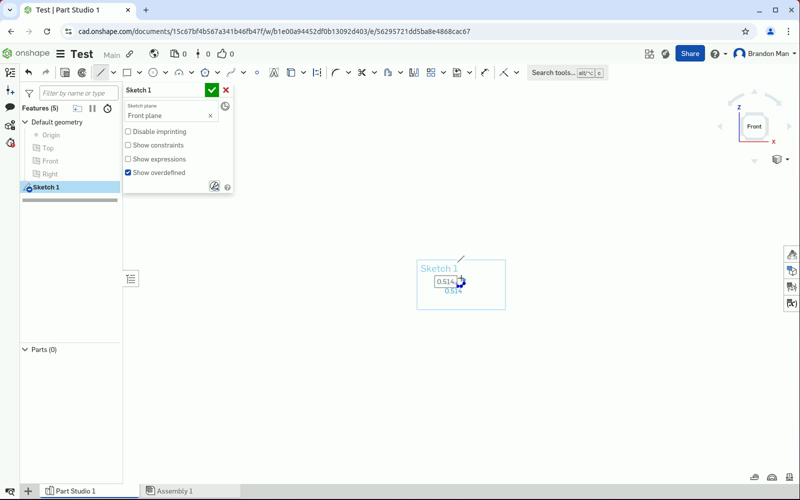
scroll(6)
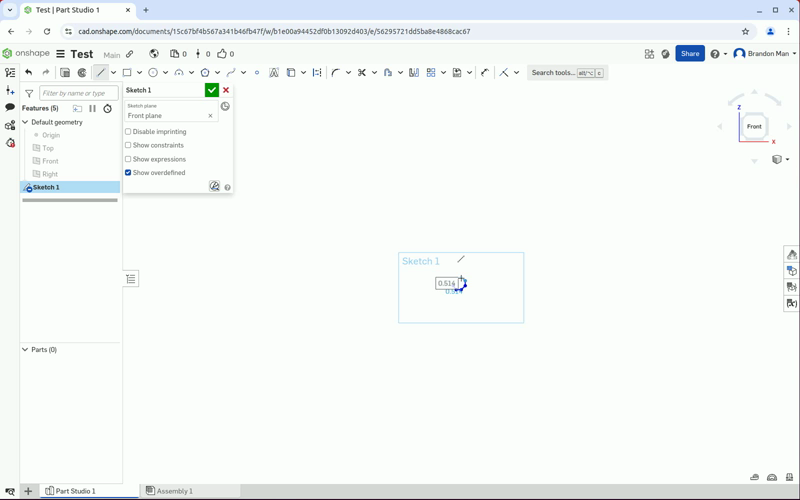
scroll(6)
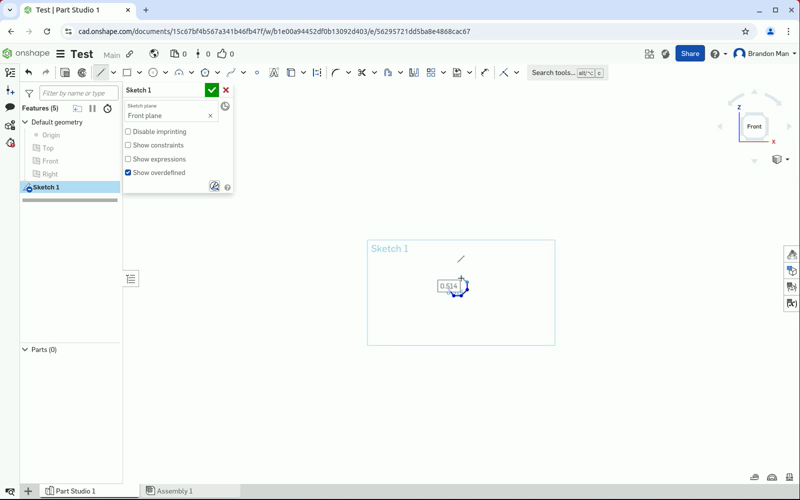
scroll(6)
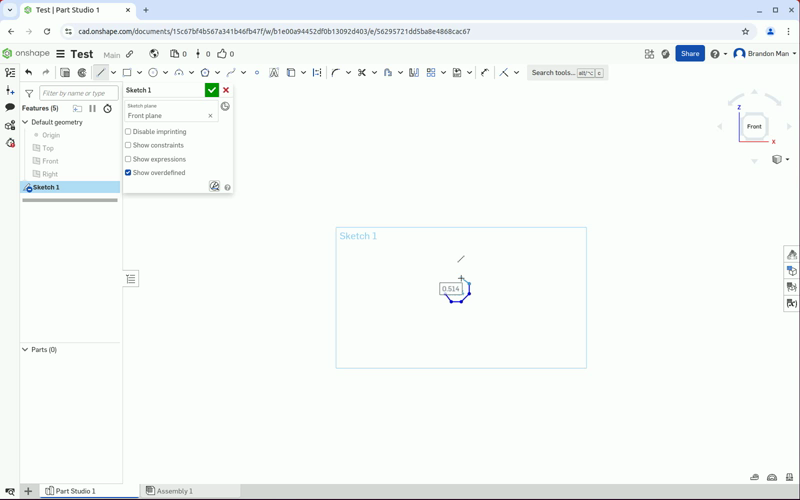
scroll(6)
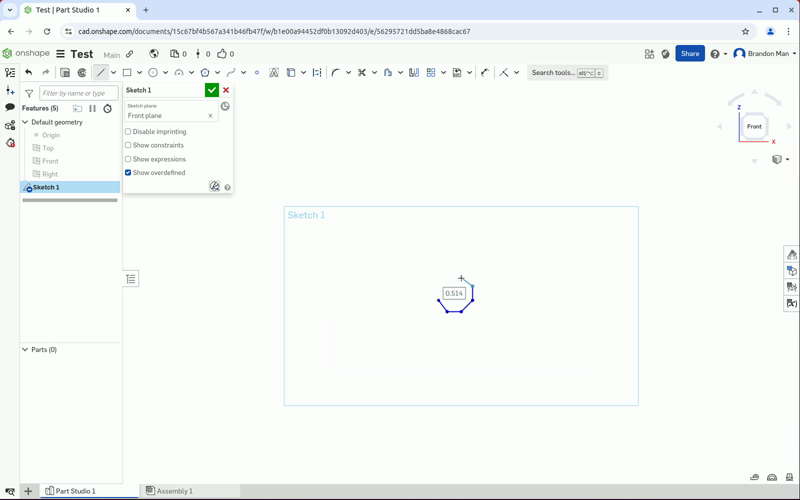
scroll(6)
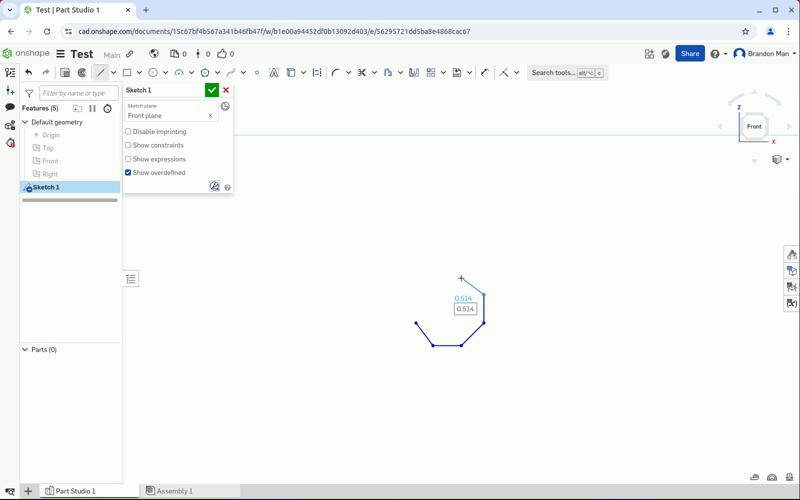
click(461, 277)
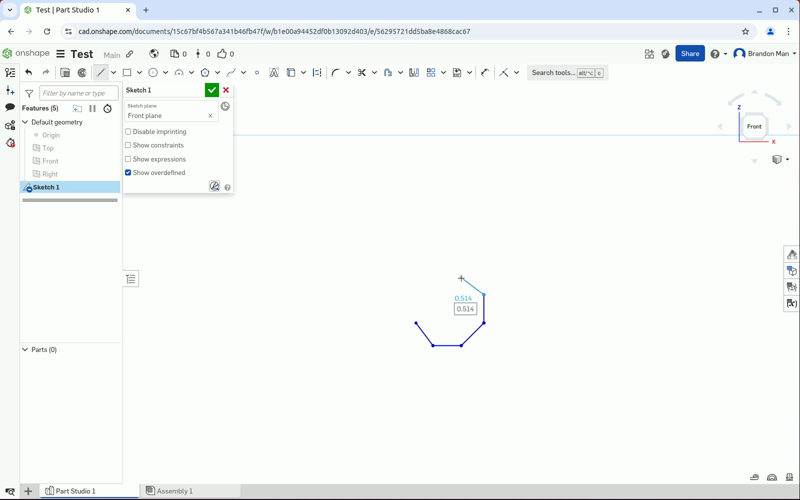
scroll(-6)
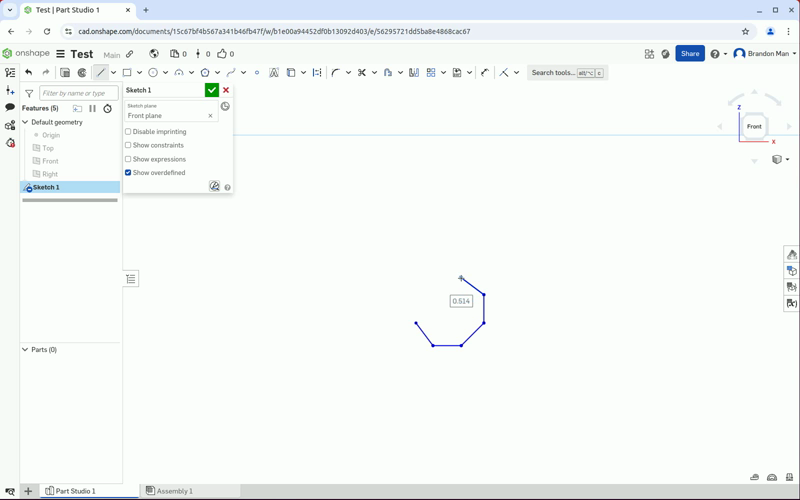
scroll(-6)
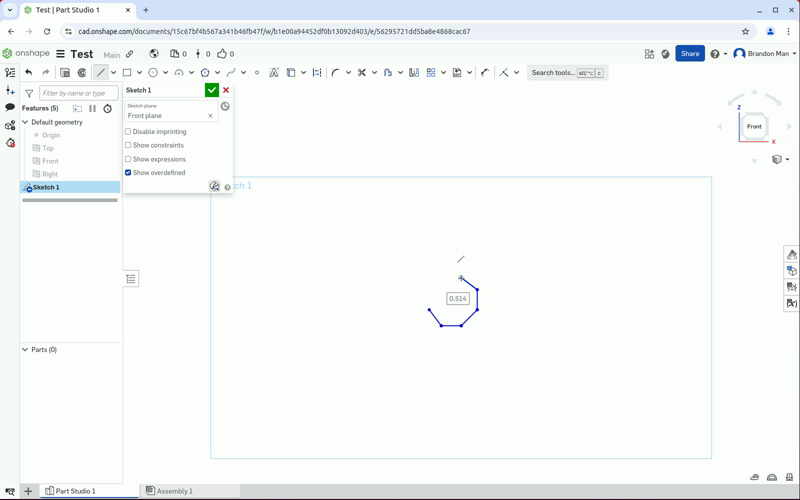
scroll(-6)
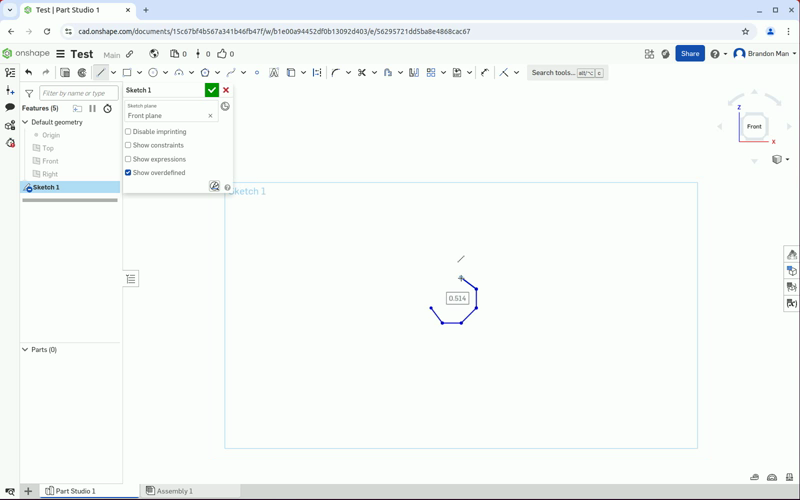
scroll(-6)
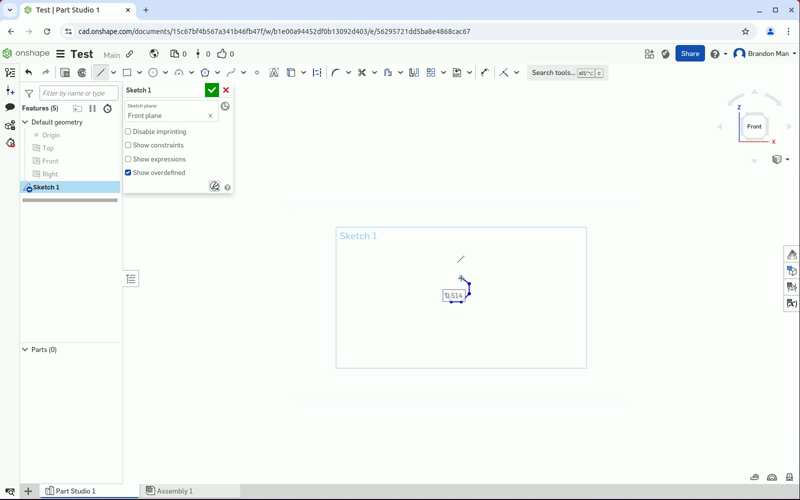
scroll(-6)
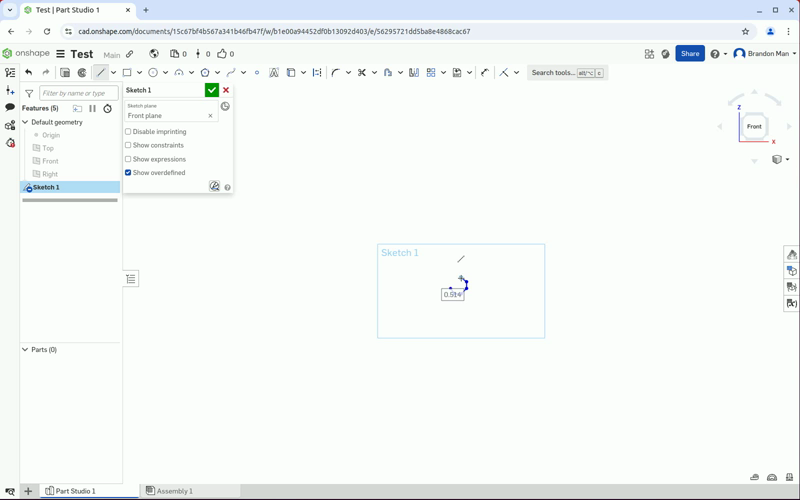
scroll(-6)
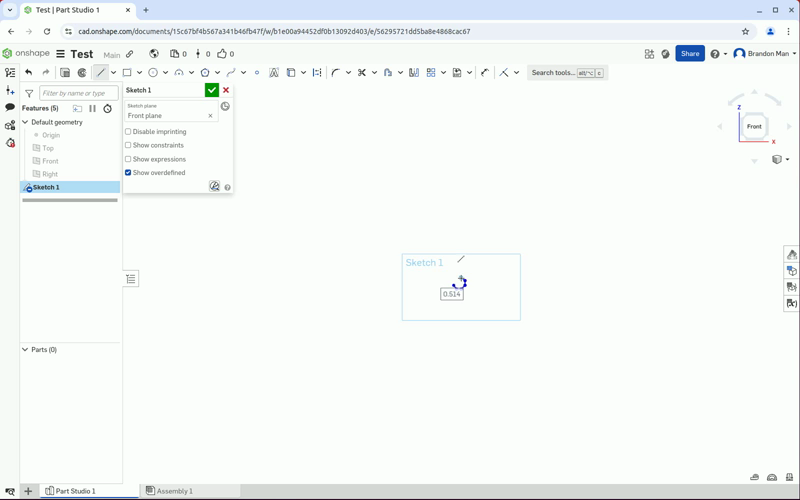
scroll(-6)
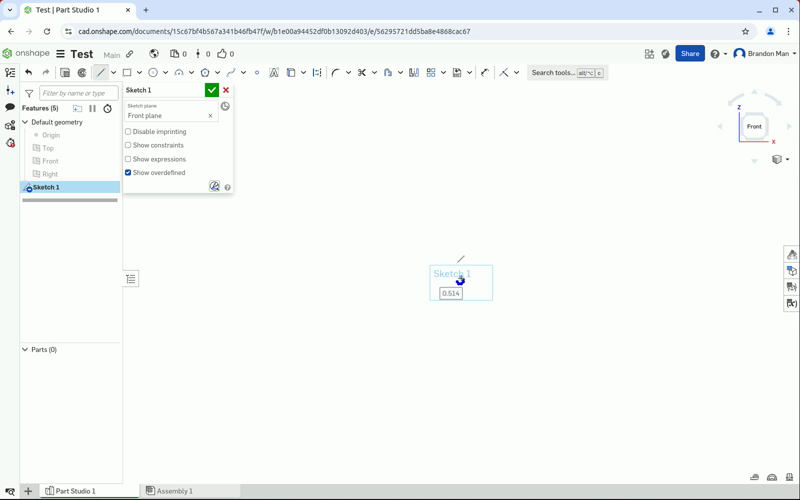
key_up(shift)
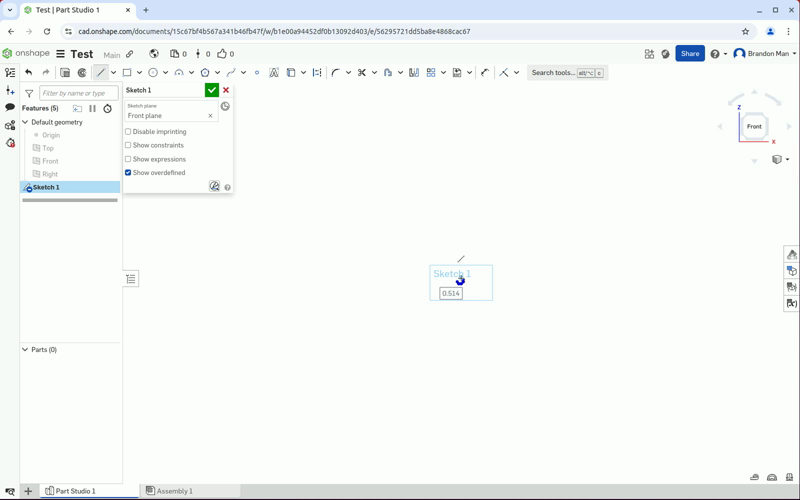
key_down(shift)
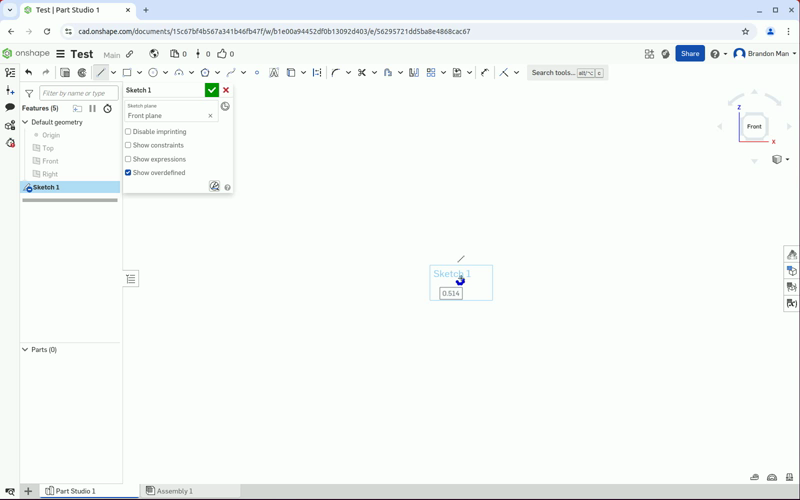
mouse_move(491, 277)
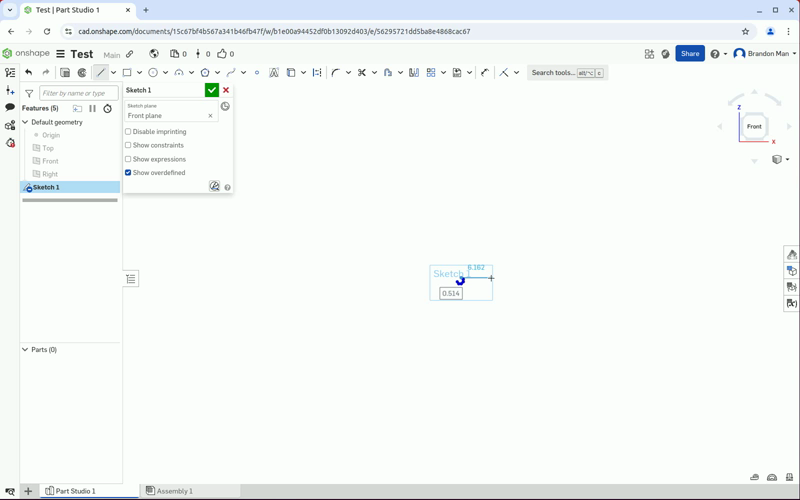
mouse_move(458, 277)
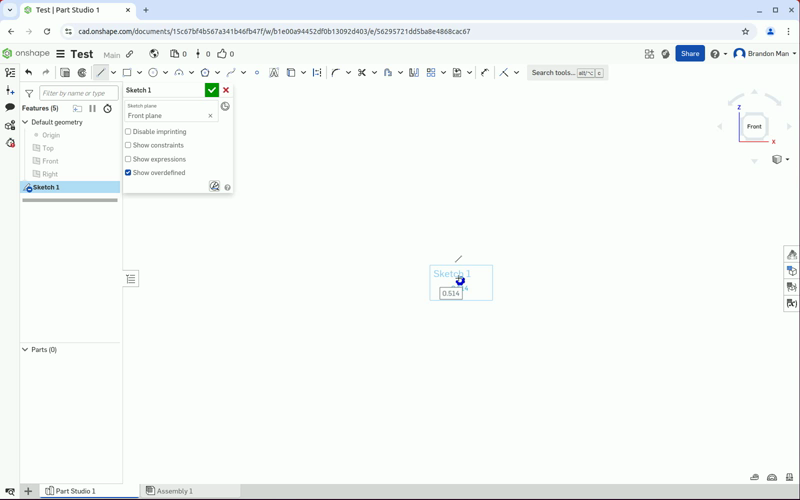
scroll(6)
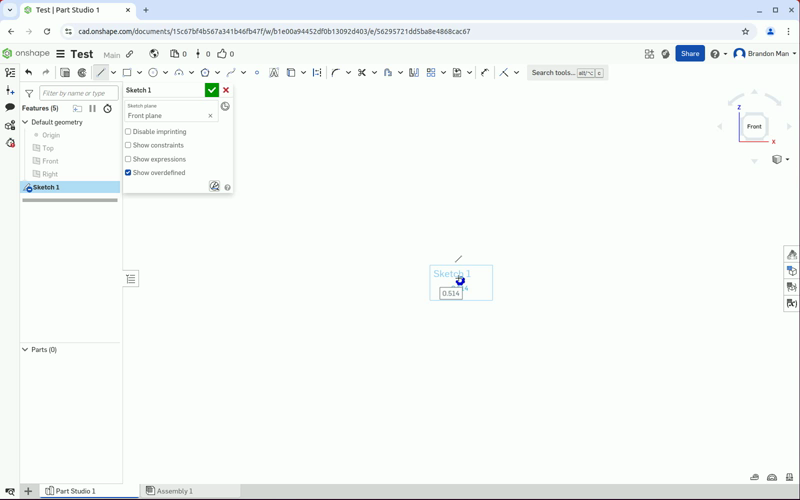
scroll(6)
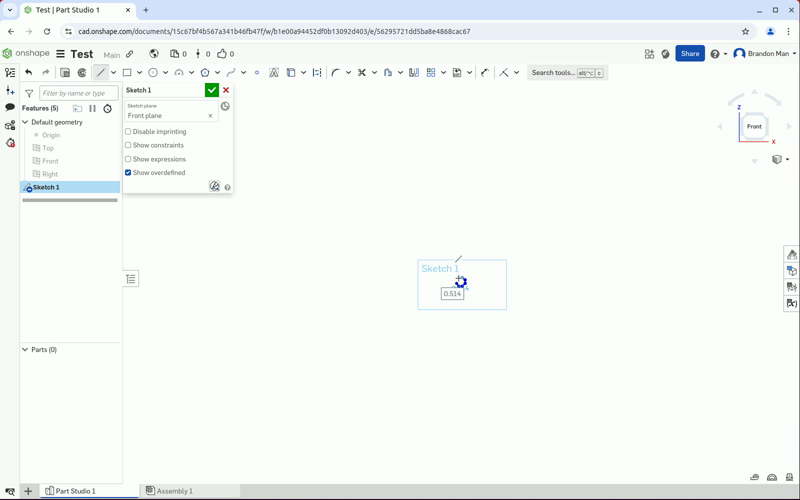
scroll(6)
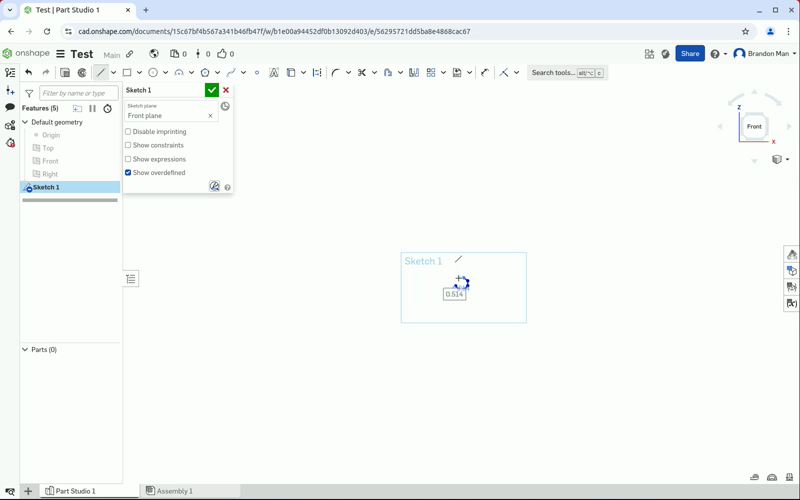
scroll(6)
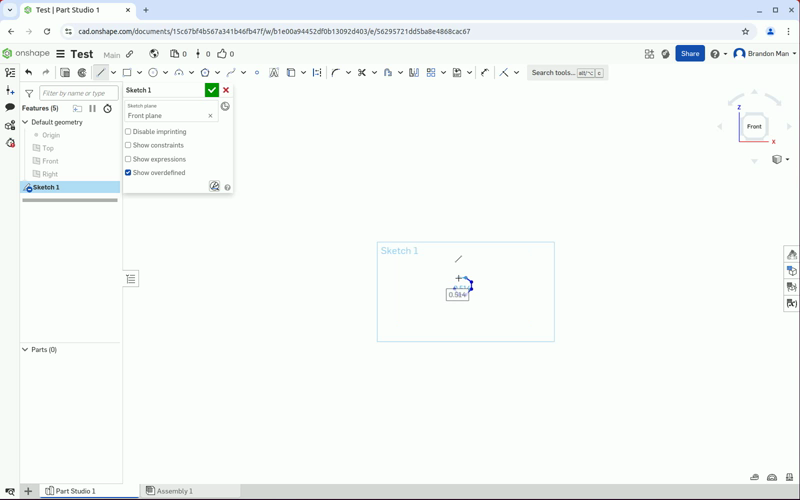
scroll(6)
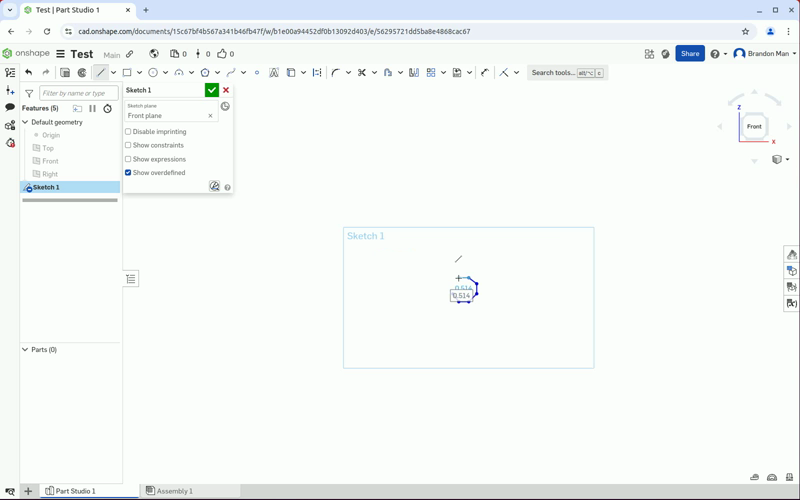
scroll(6)
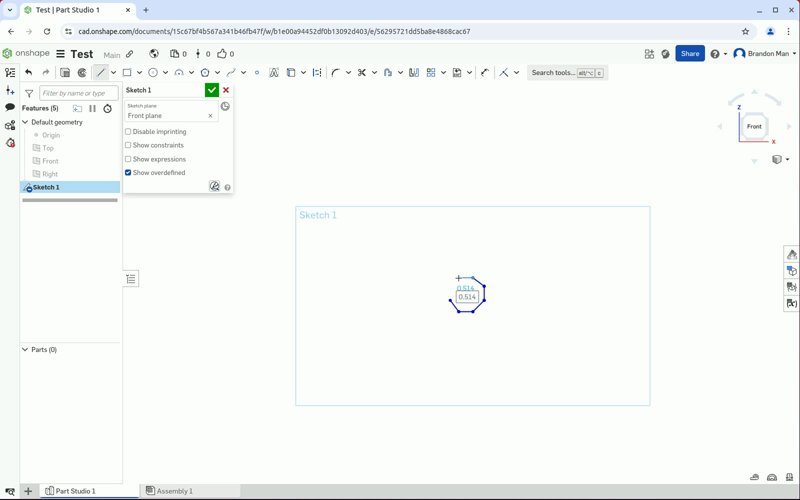
scroll(6)
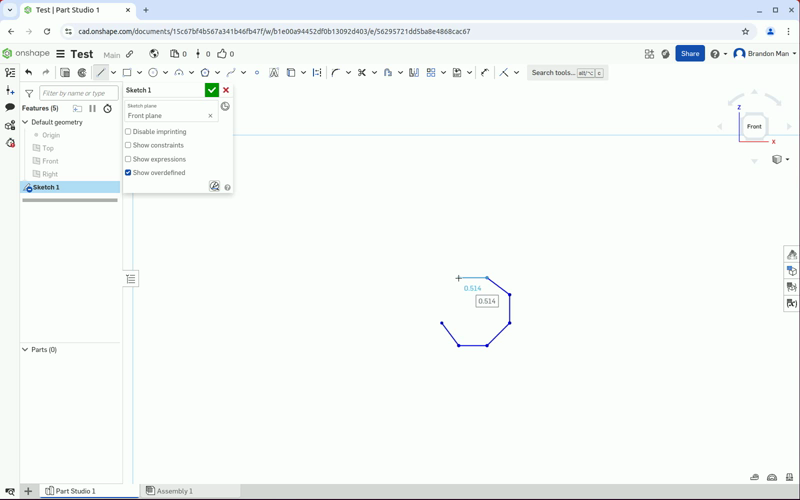
click(458, 277)
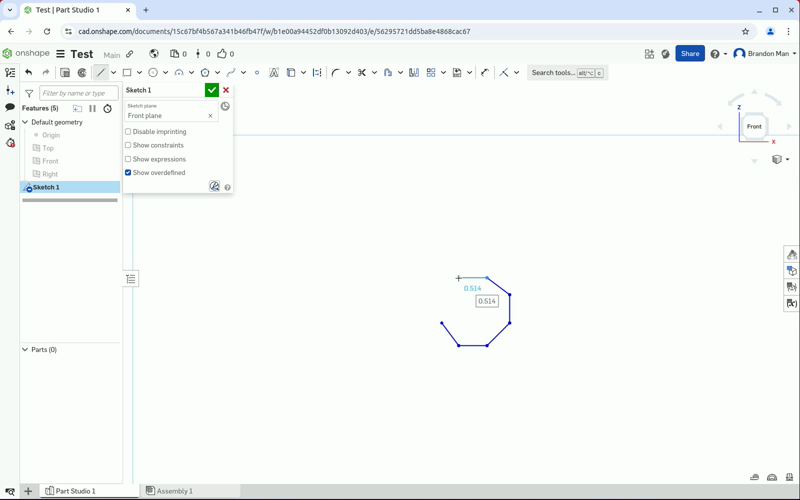
scroll(-6)
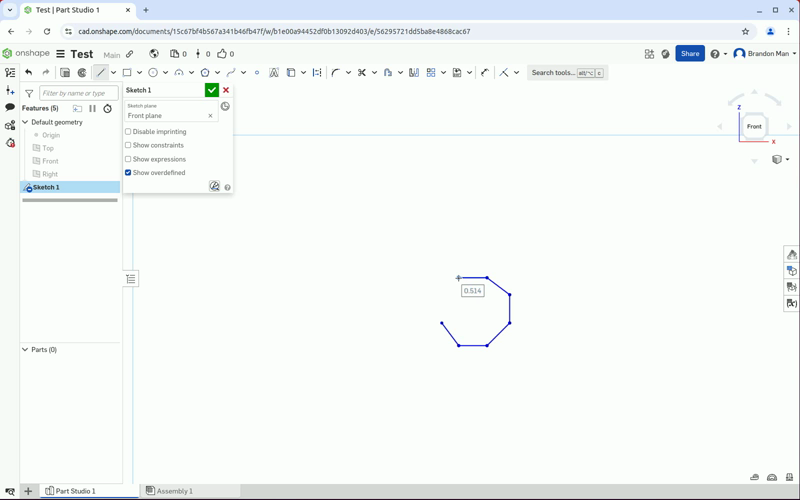
scroll(-6)
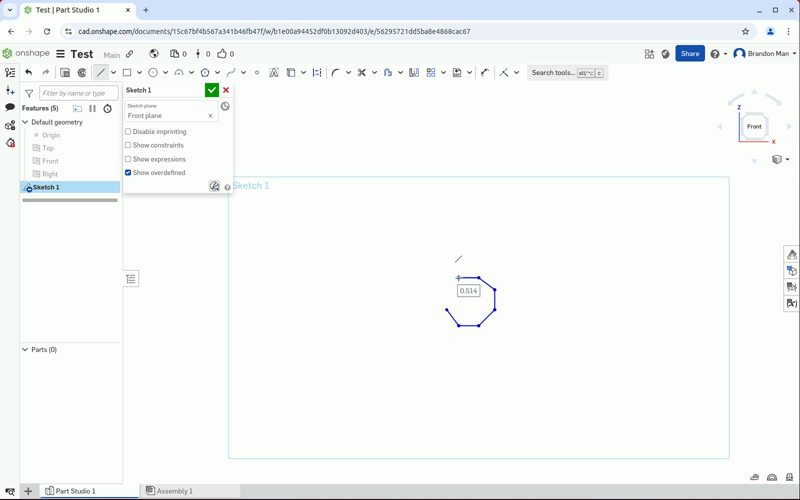
scroll(-6)
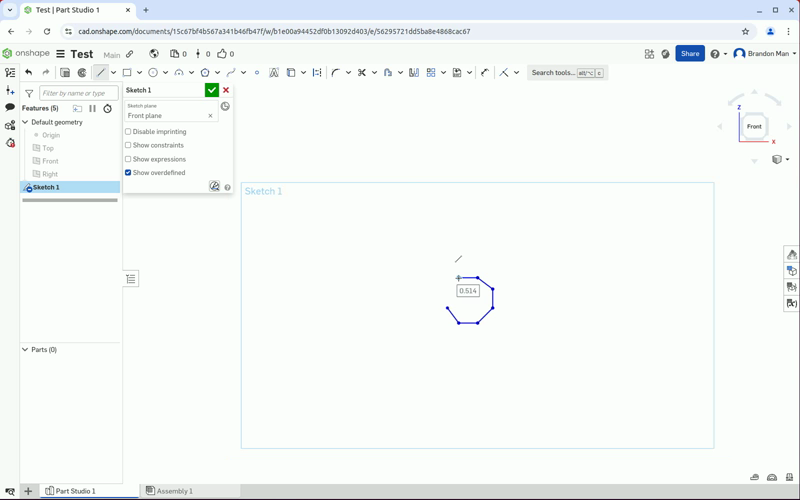
scroll(-6)
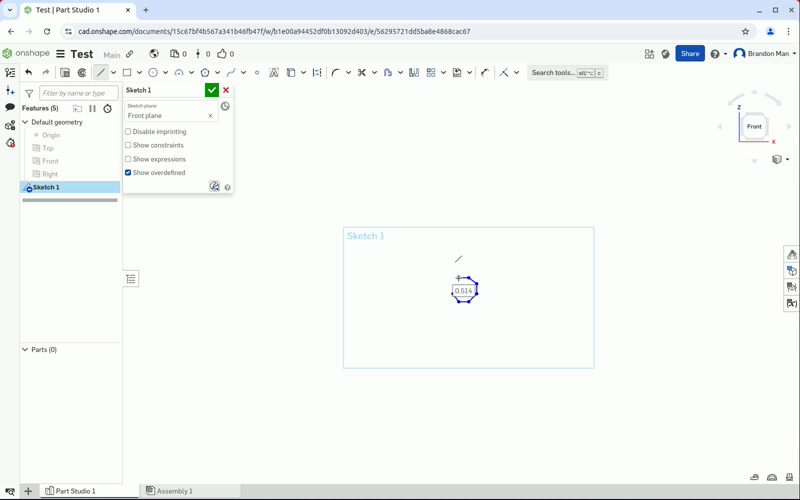
scroll(-6)
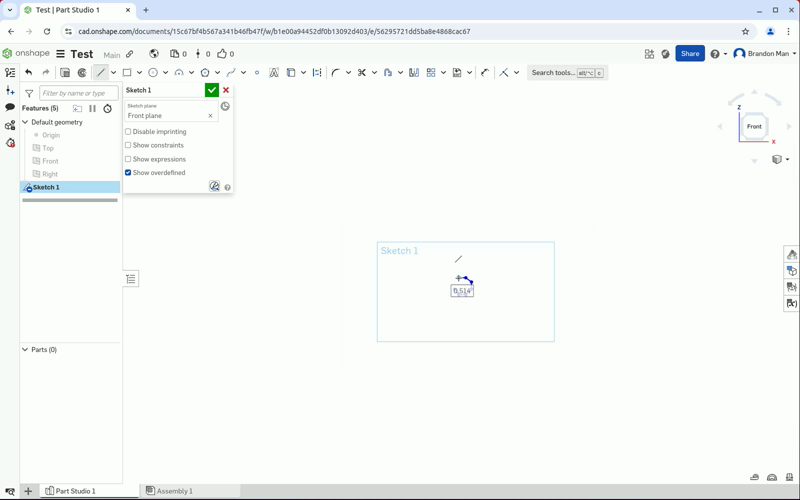
scroll(-6)
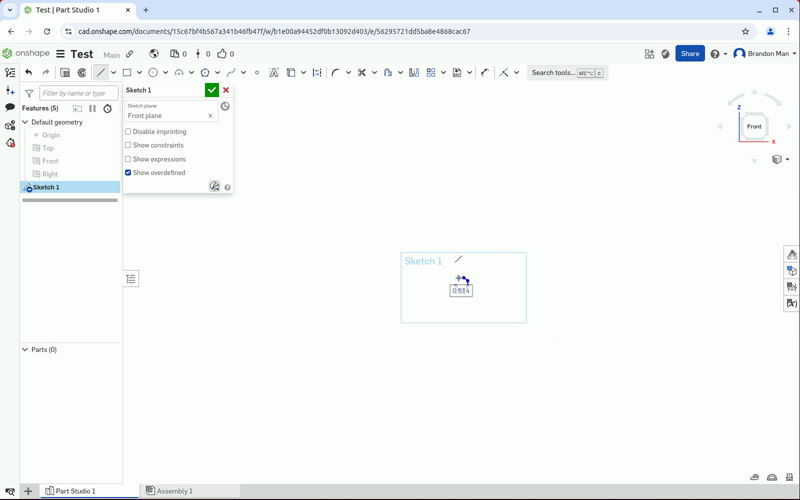
scroll(-6)
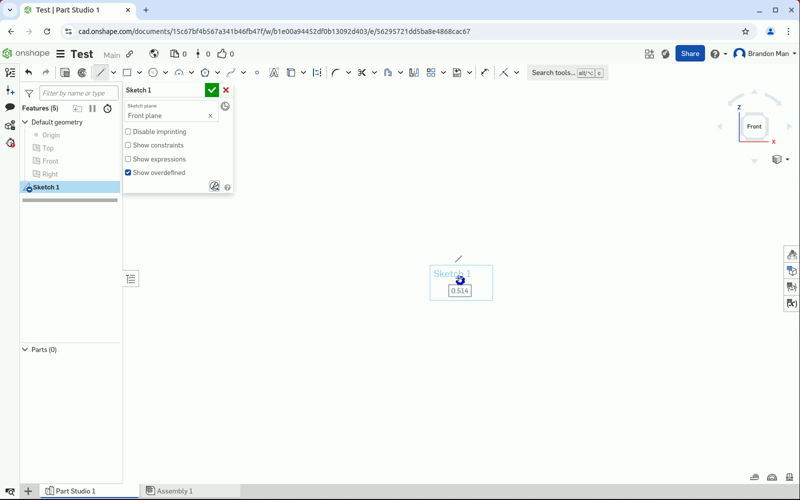
key_up(shift)
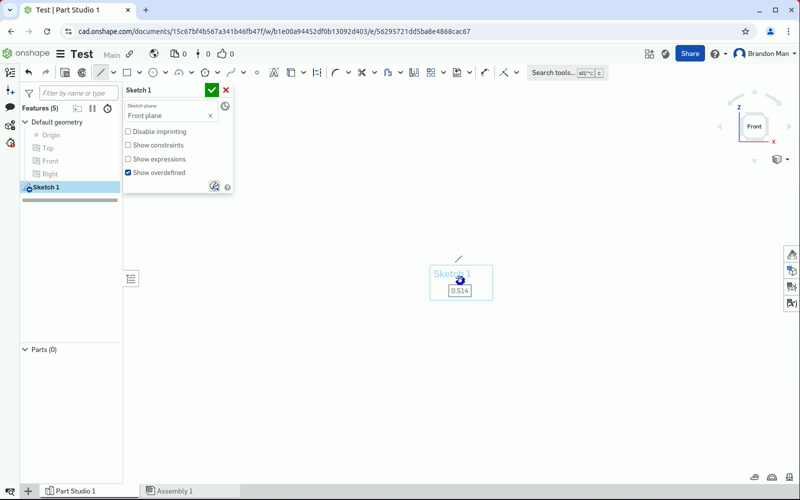
key_down(shift)
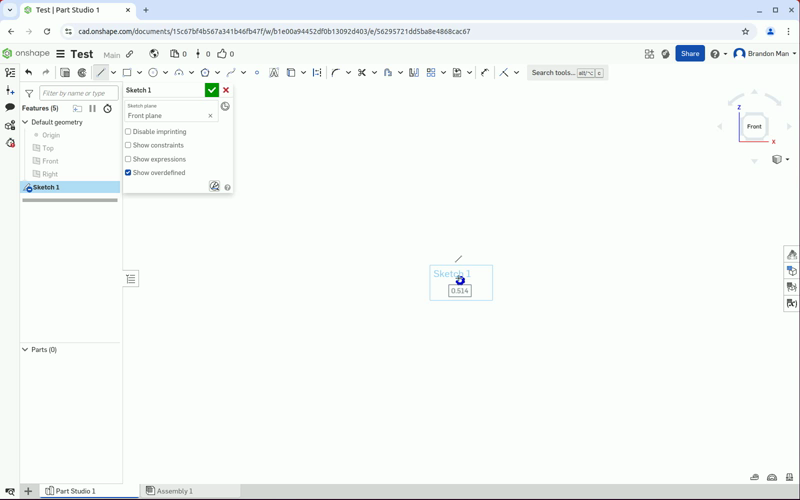
mouse_move(489, 277)
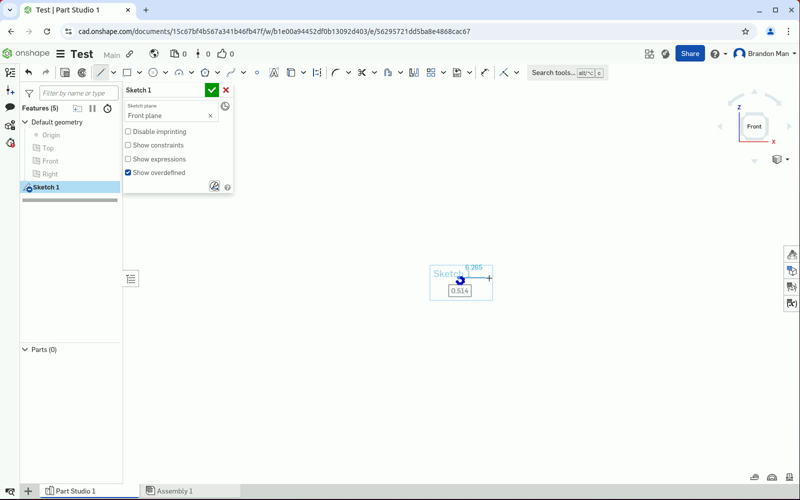
mouse_move(457, 279)
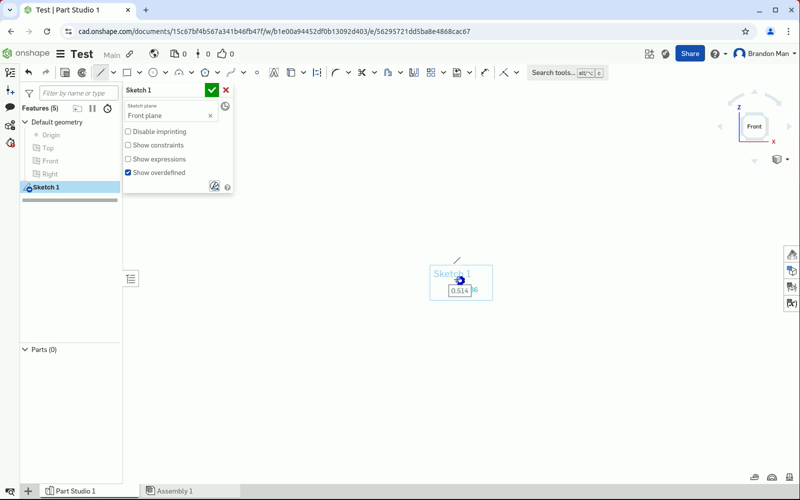
scroll(6)
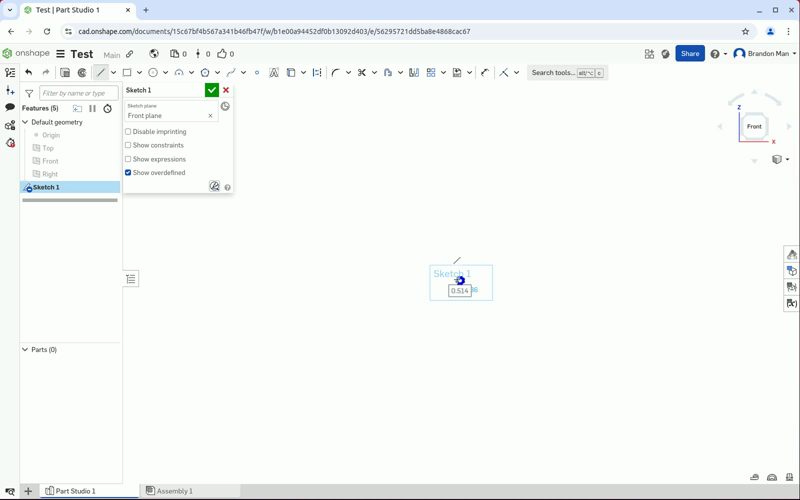
scroll(6)
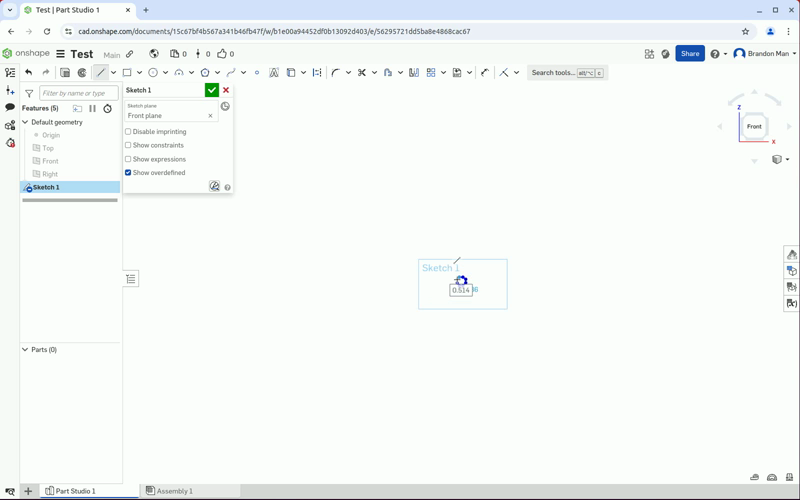
scroll(6)
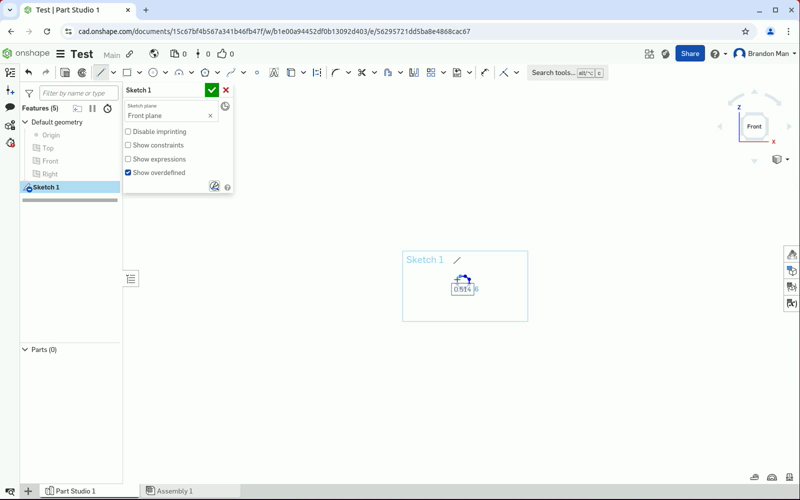
scroll(6)
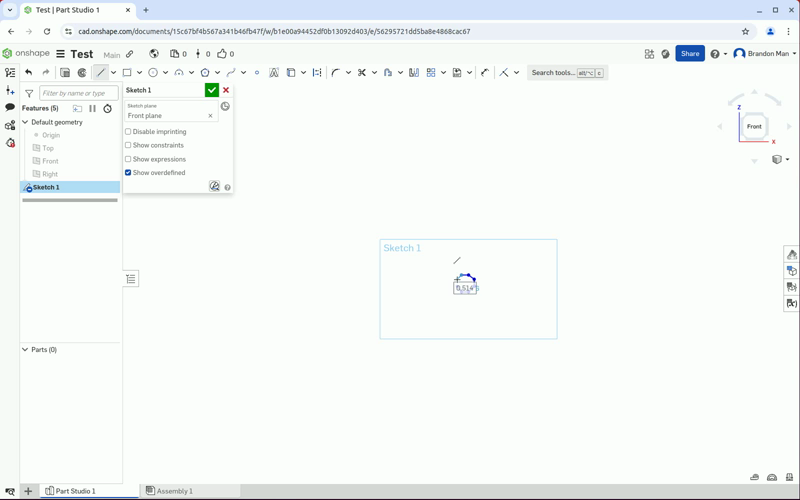
scroll(6)
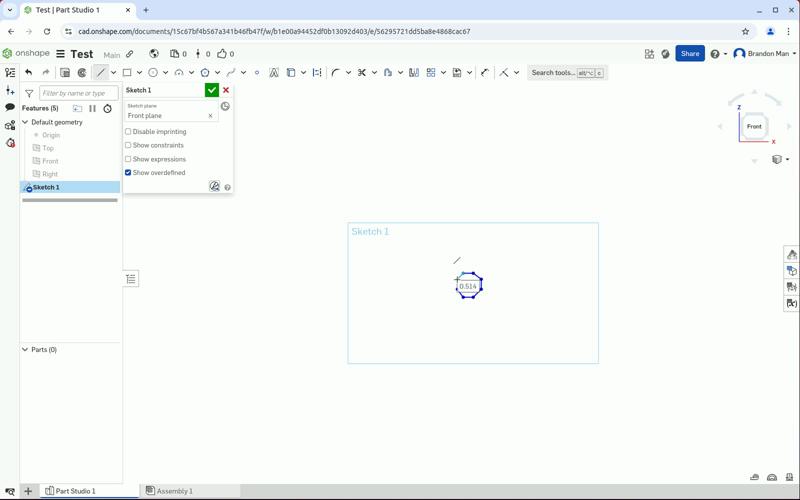
scroll(6)
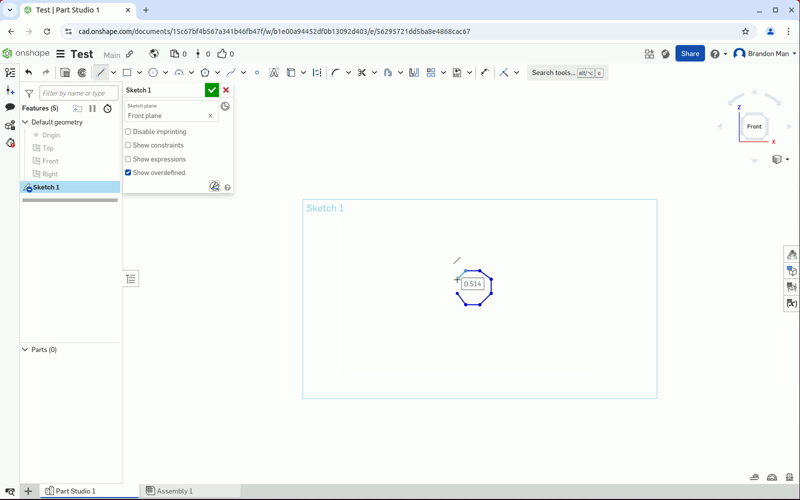
scroll(6)
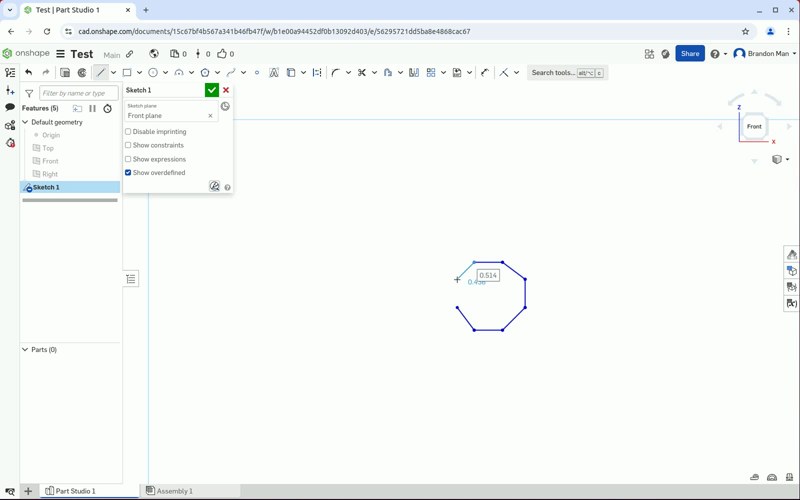
click(457, 279)
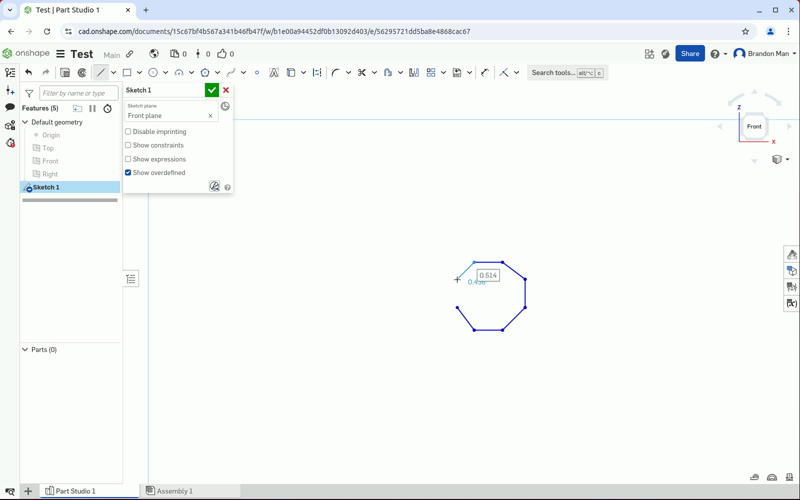
scroll(-6)
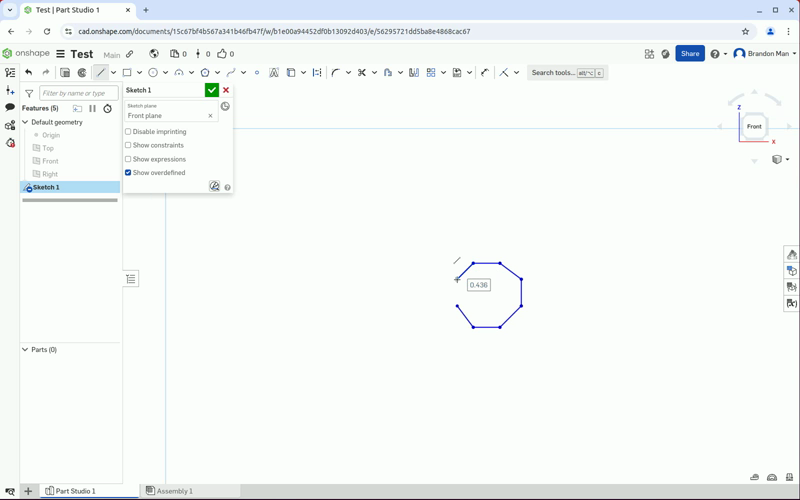
scroll(-6)
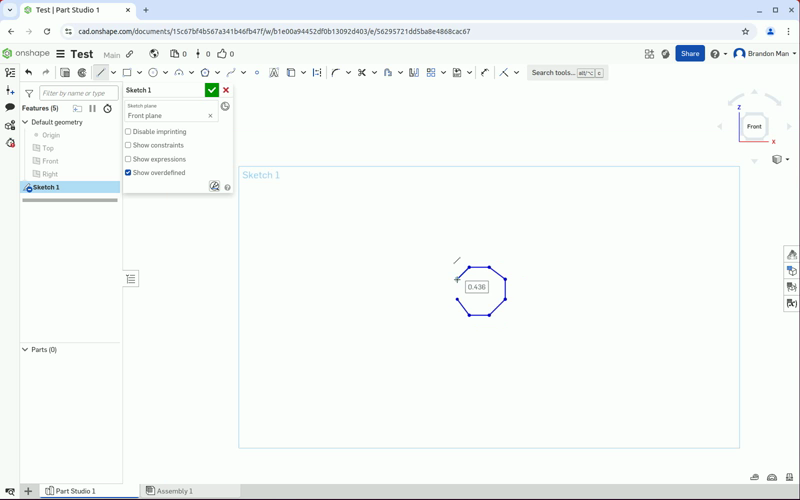
scroll(-6)
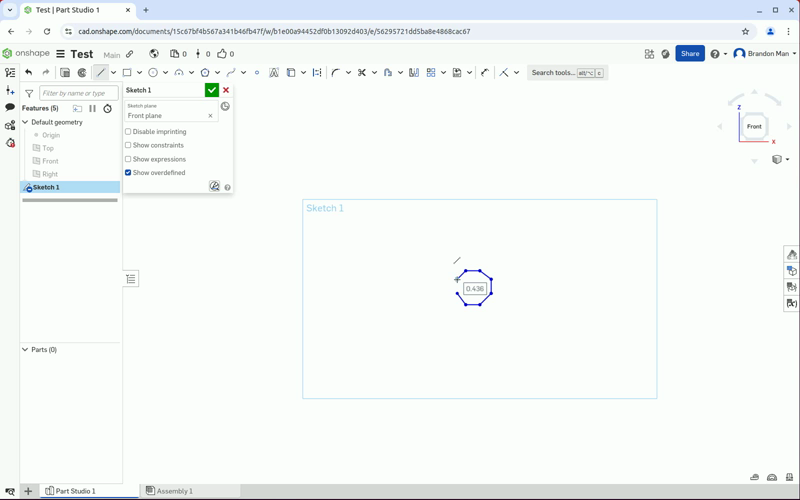
scroll(-6)
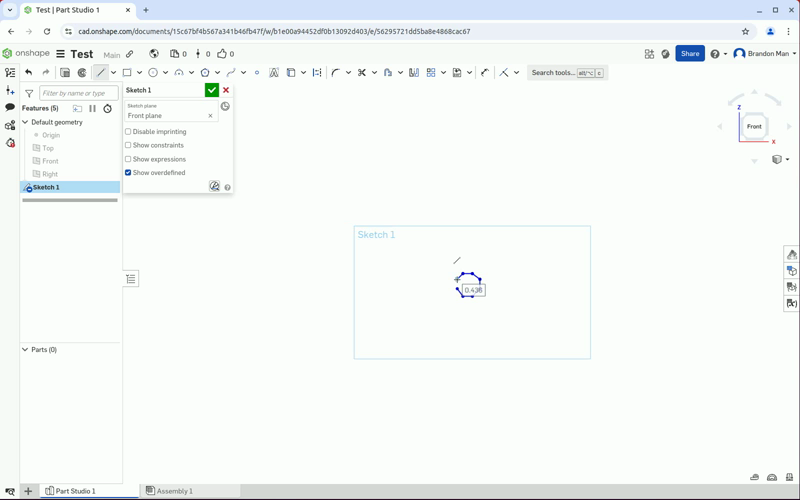
scroll(-6)
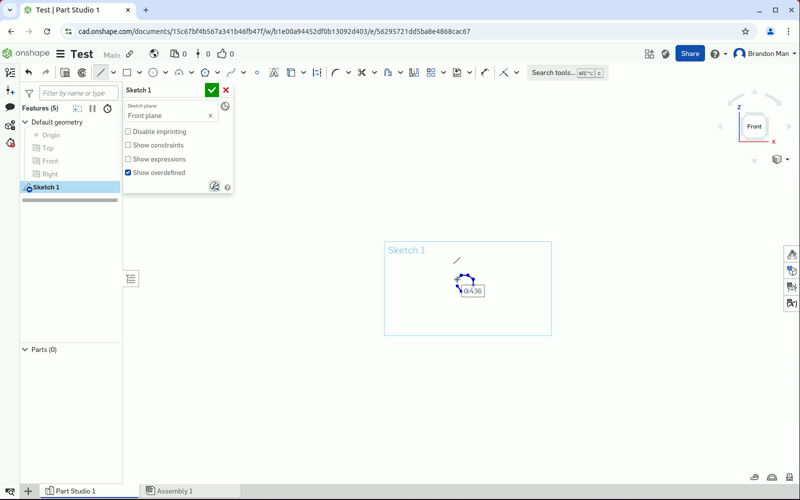
scroll(-6)
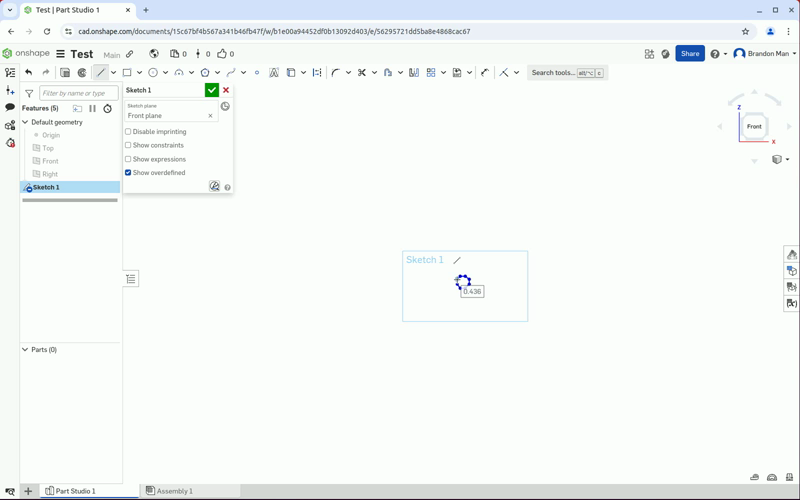
scroll(-6)
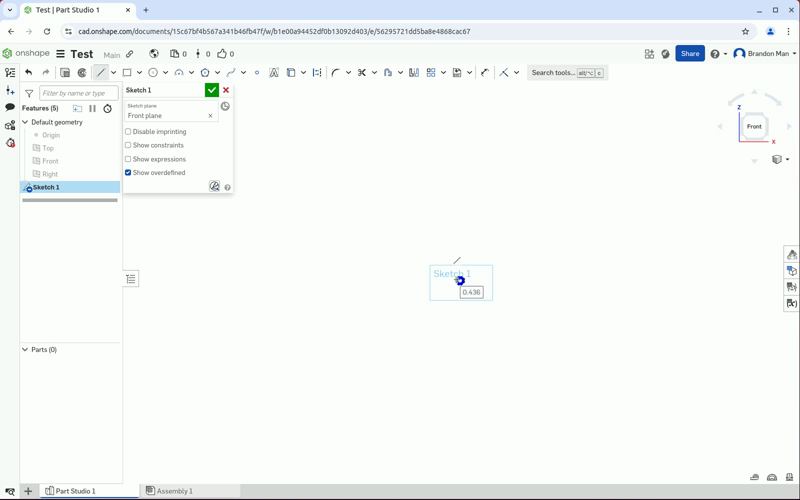
key_up(shift)
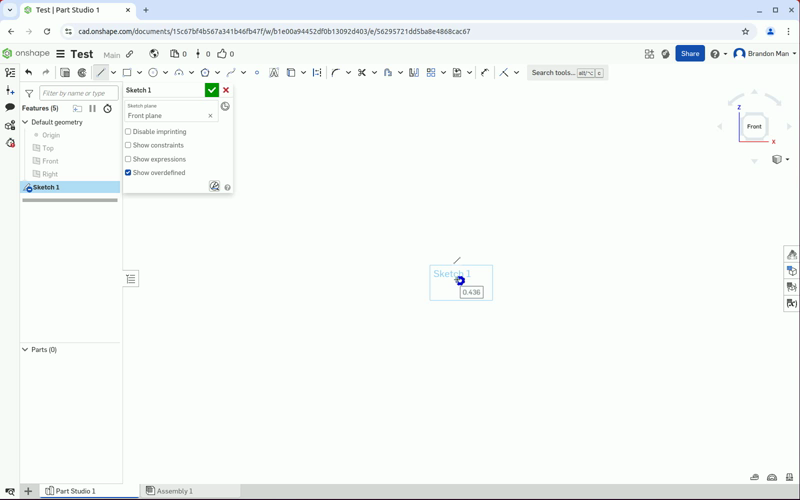
mouse_move(487, 279)
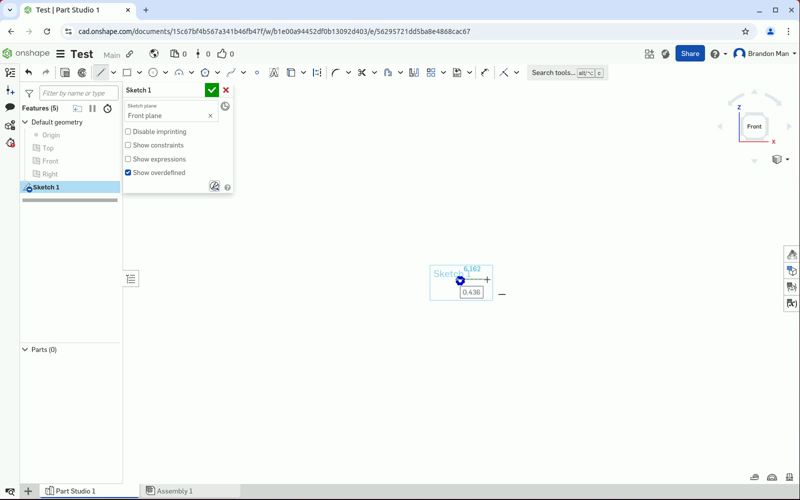
key_down(shift)
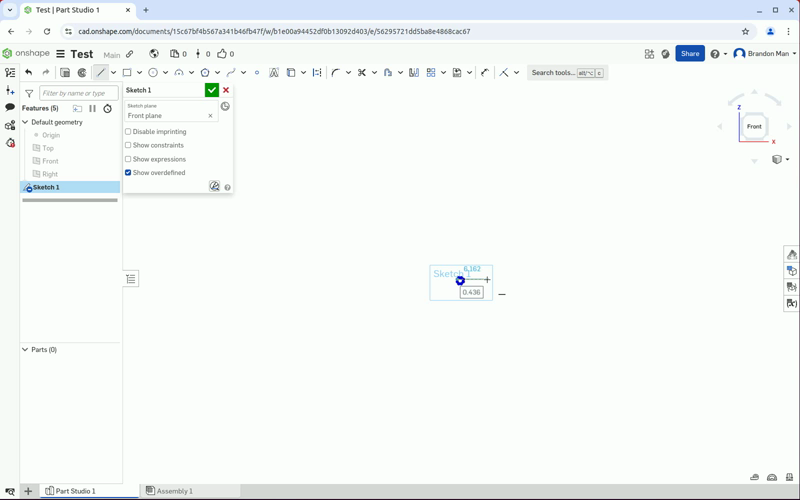
mouse_move(457, 281)
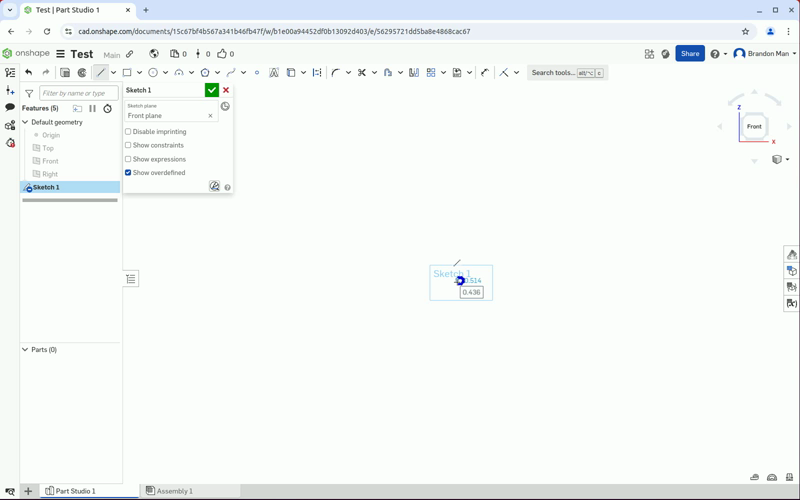
scroll(6)
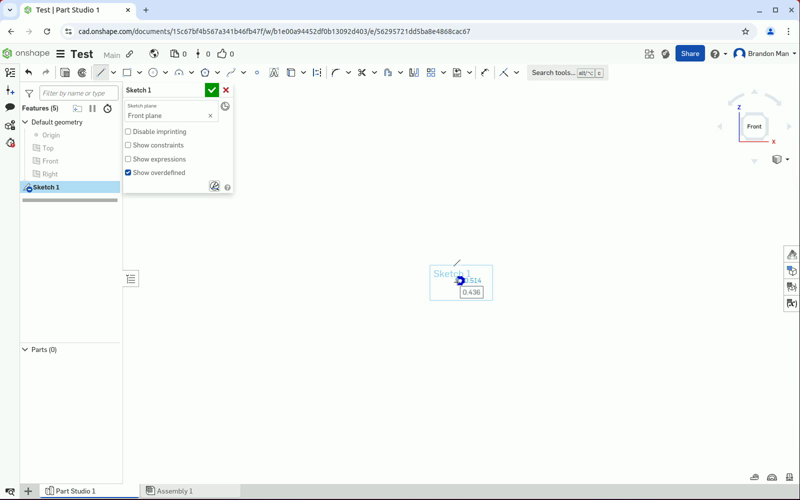
scroll(6)
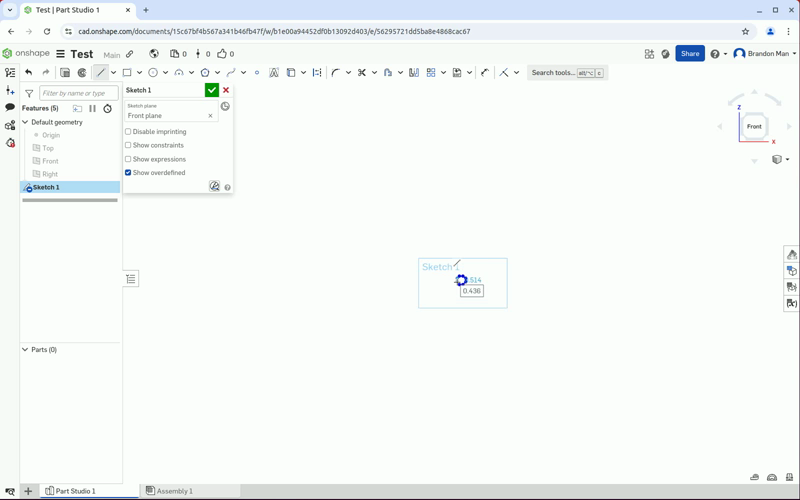
scroll(6)
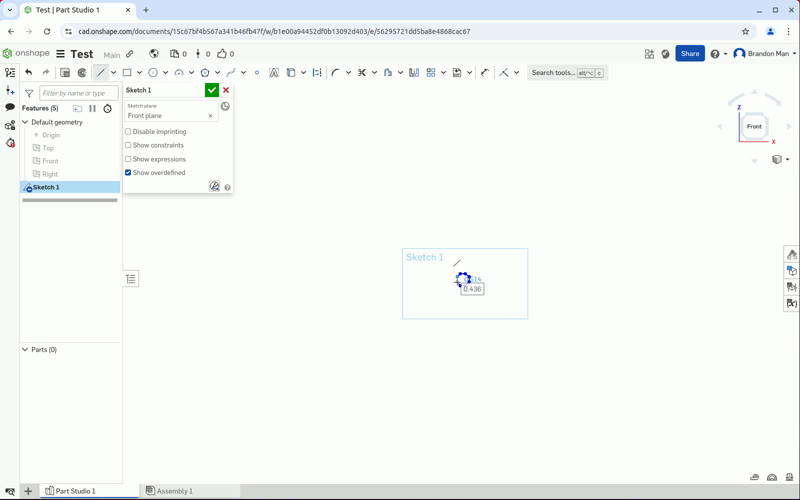
scroll(6)
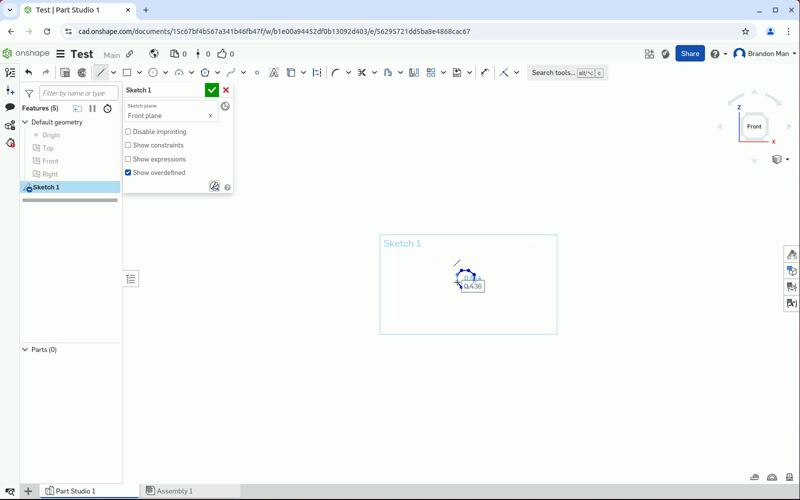
scroll(6)
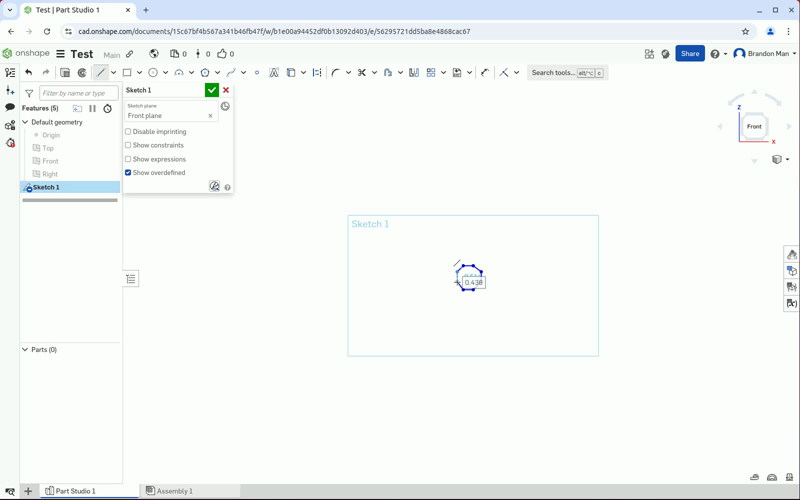
scroll(6)
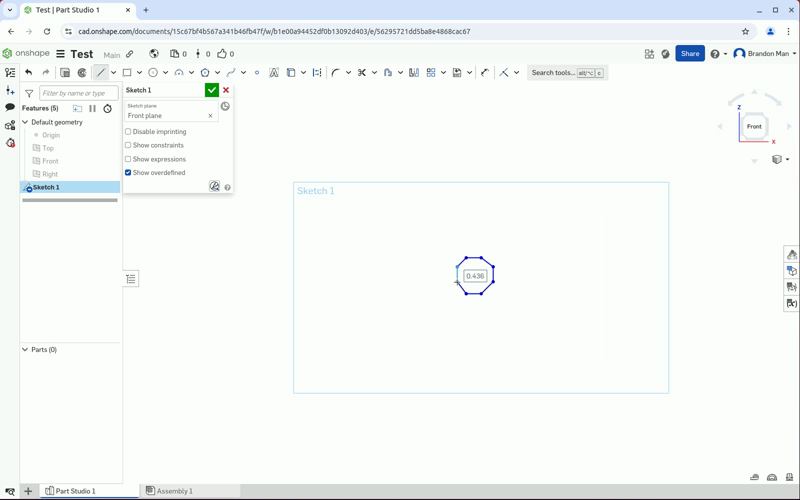
scroll(6)
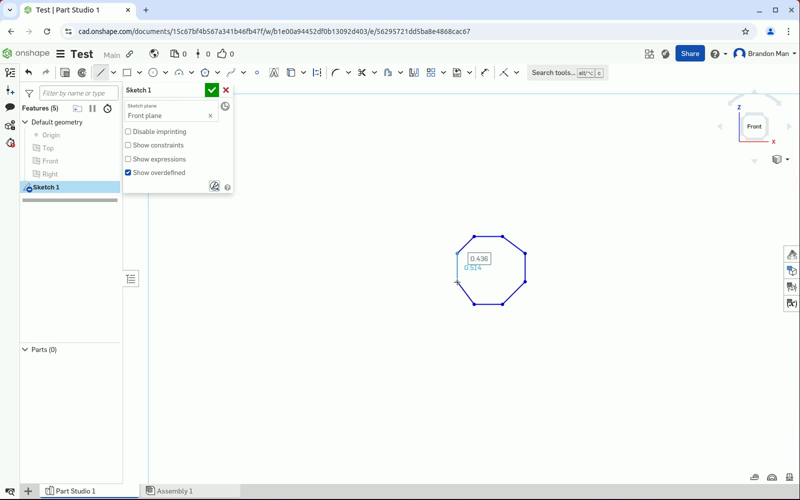
key_up(shift)
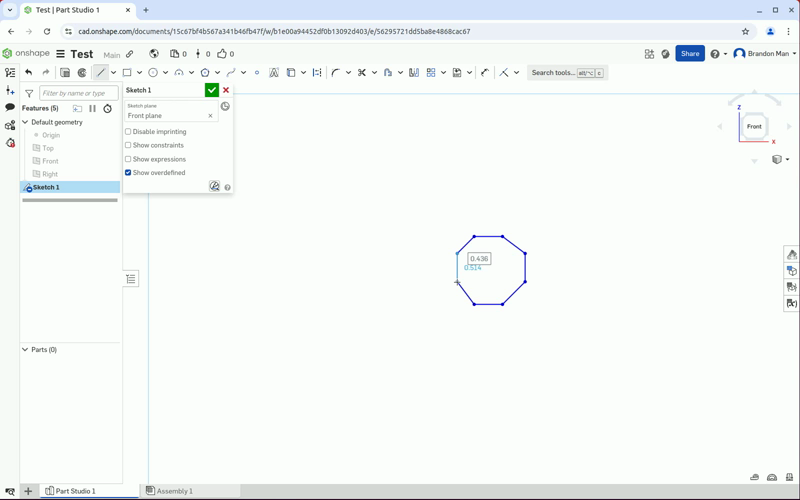
click(457, 281)
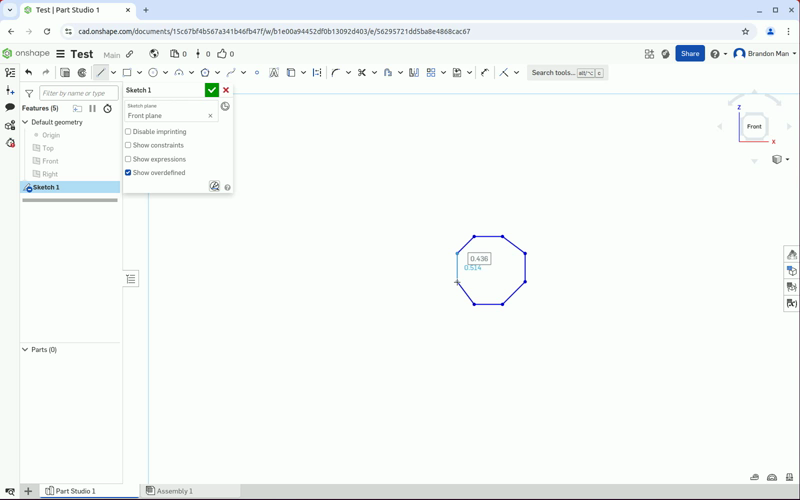
scroll(-6)
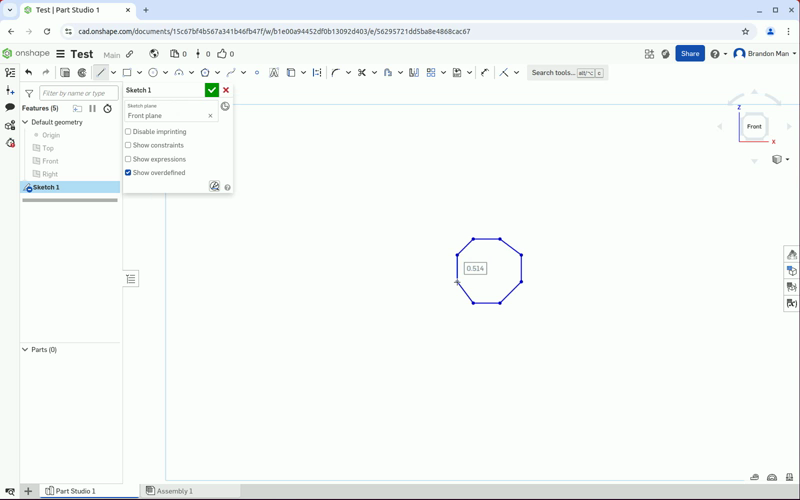
scroll(-6)
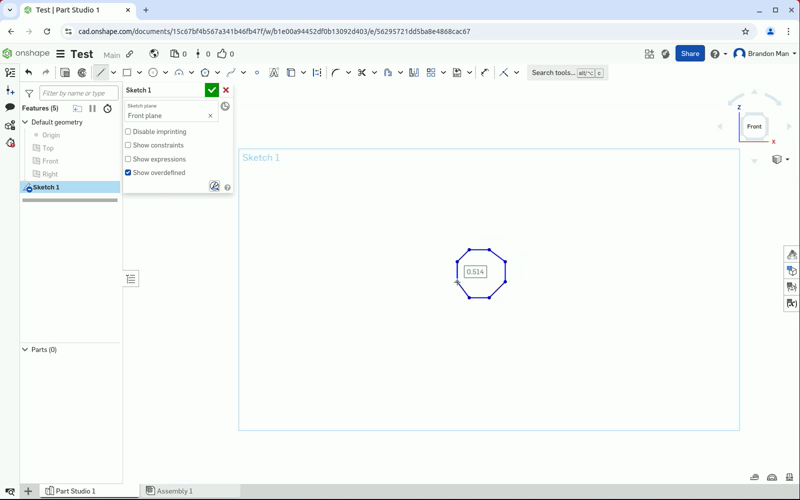
scroll(-6)
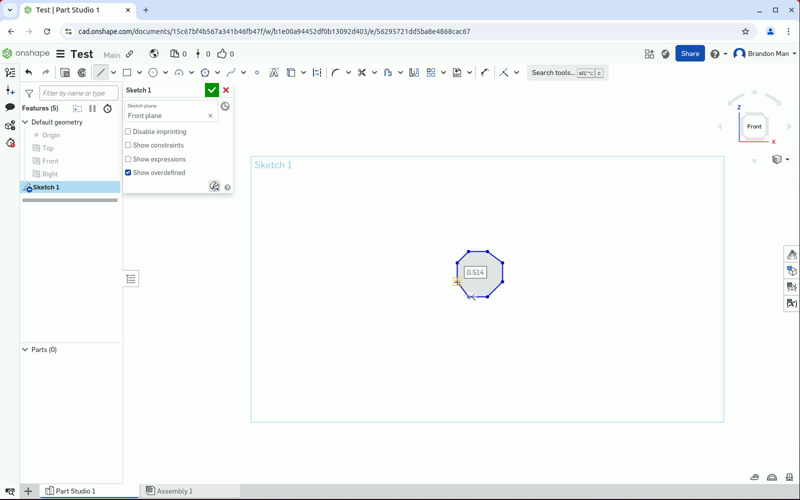
scroll(-6)
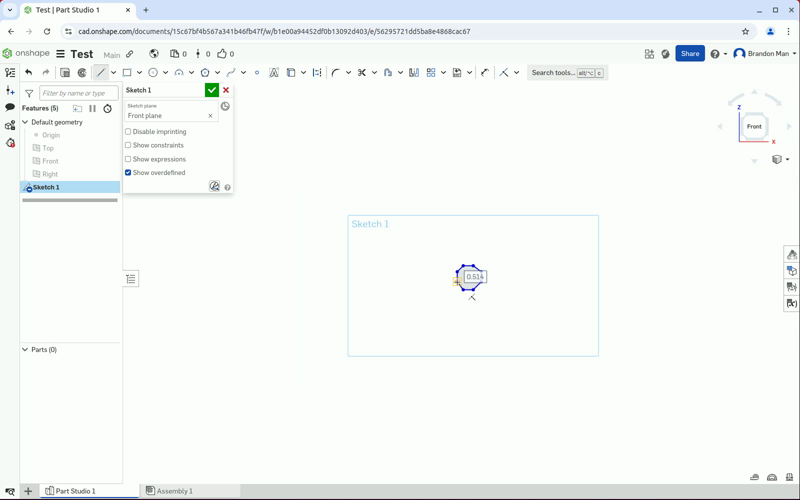
scroll(-6)
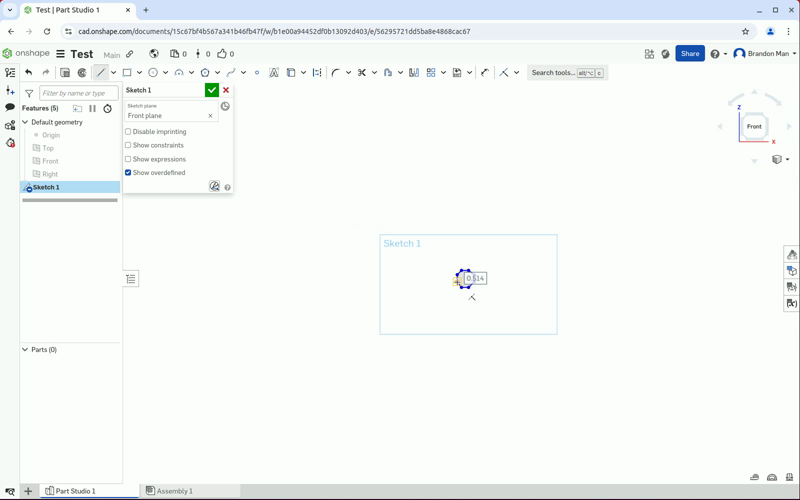
scroll(-6)
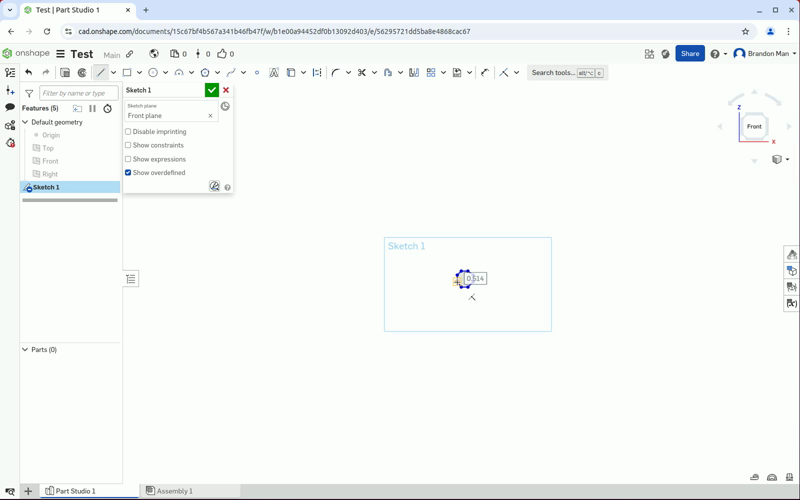
scroll(-6)
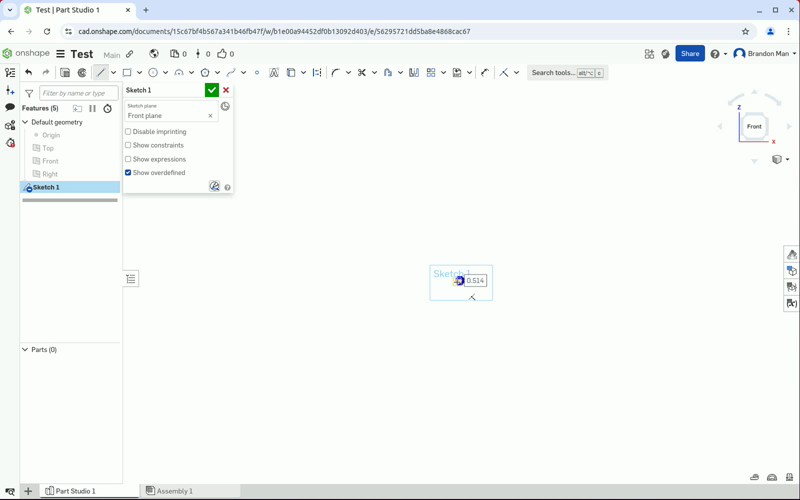
key(esc)
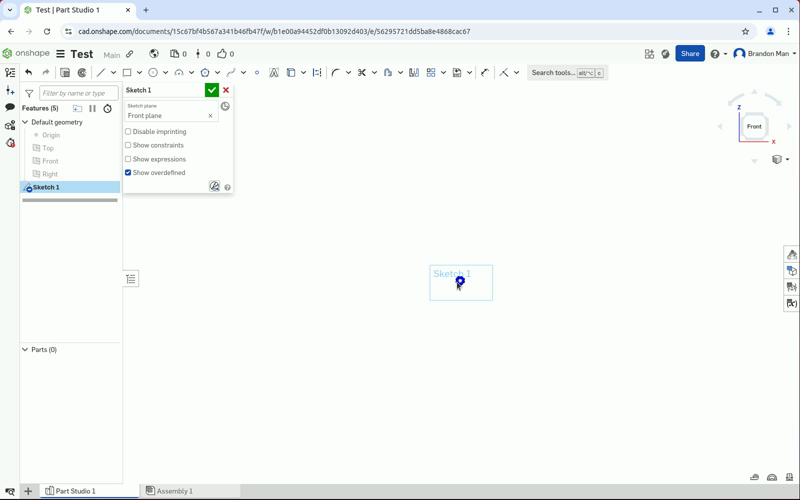
mouse_move(458, 281)
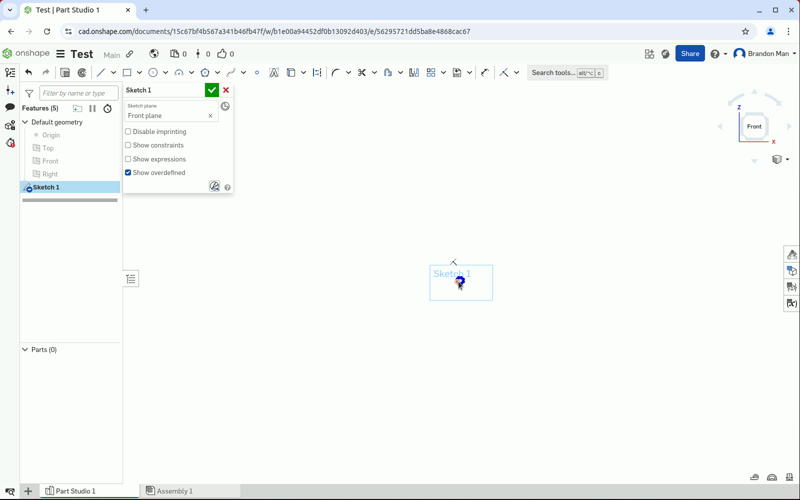
scroll(6)
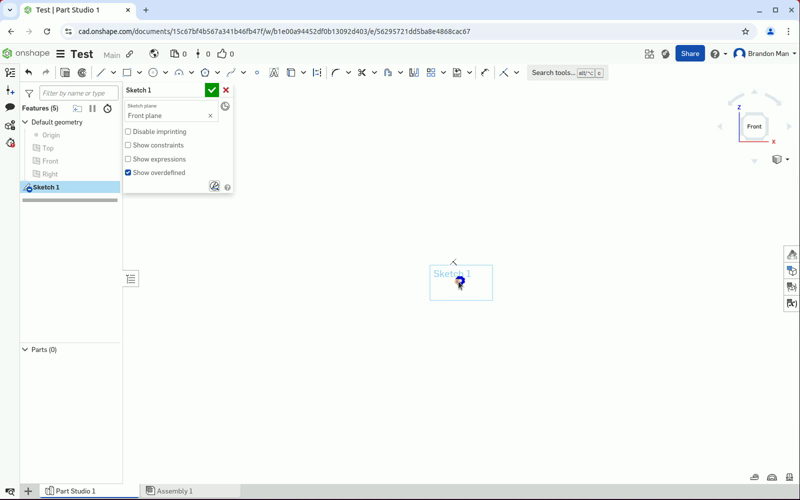
scroll(6)
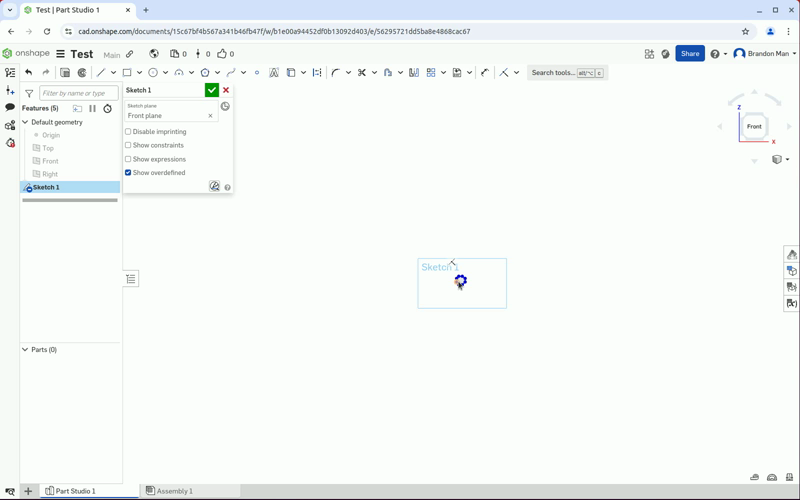
scroll(6)
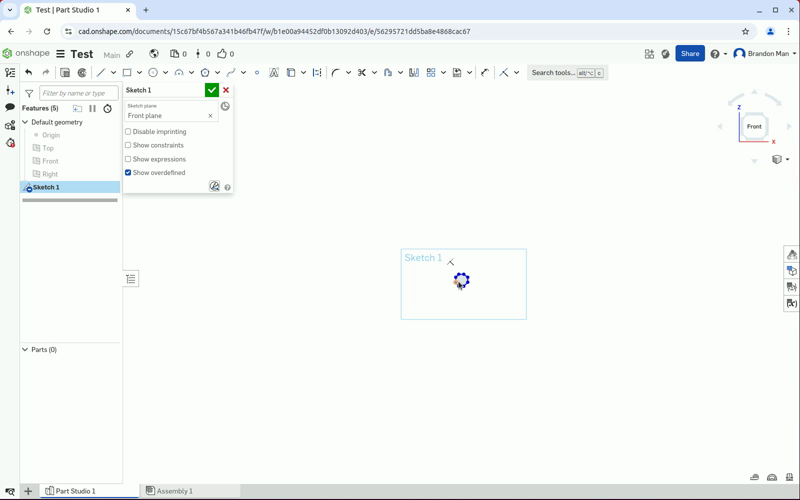
scroll(6)
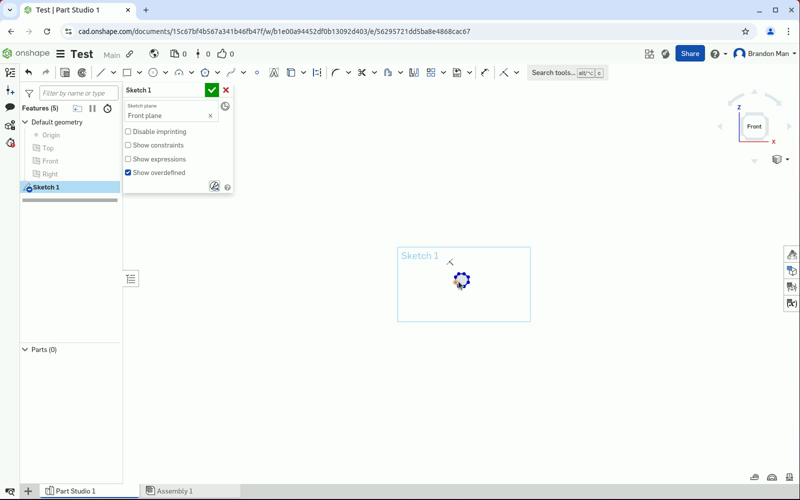
scroll(6)
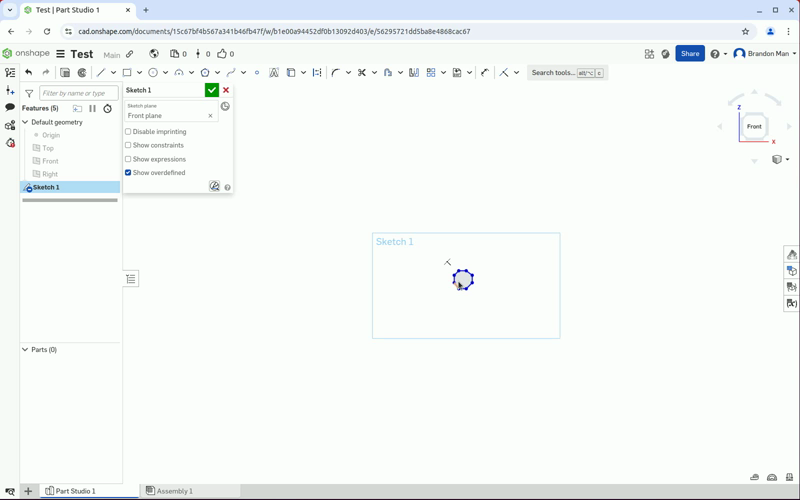
scroll(6)
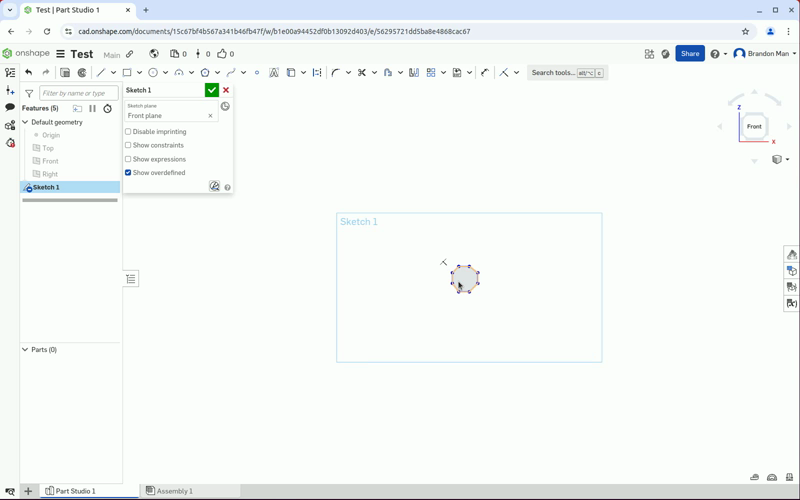
scroll(6)
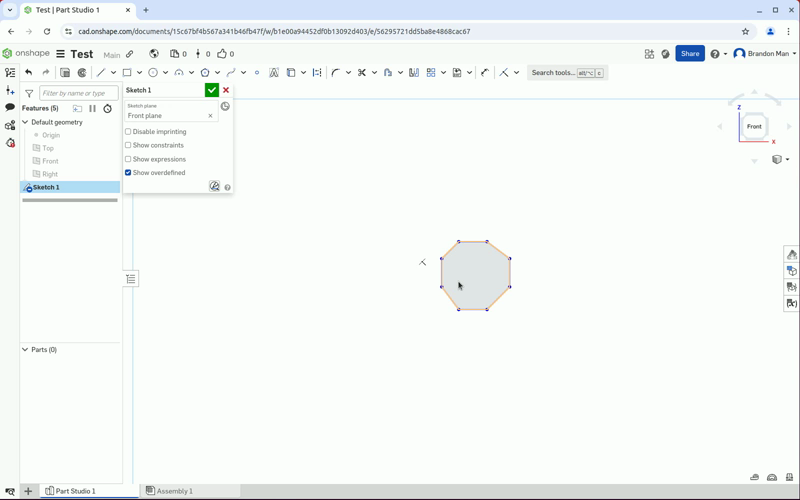
click(458, 281)
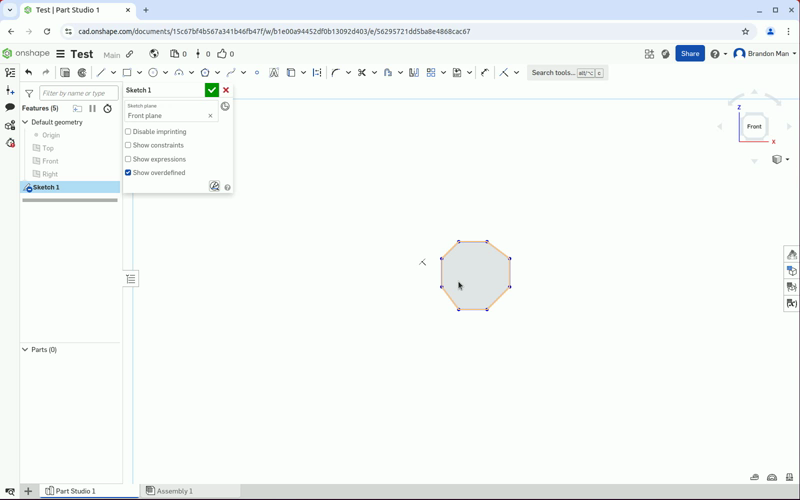
scroll(-6)
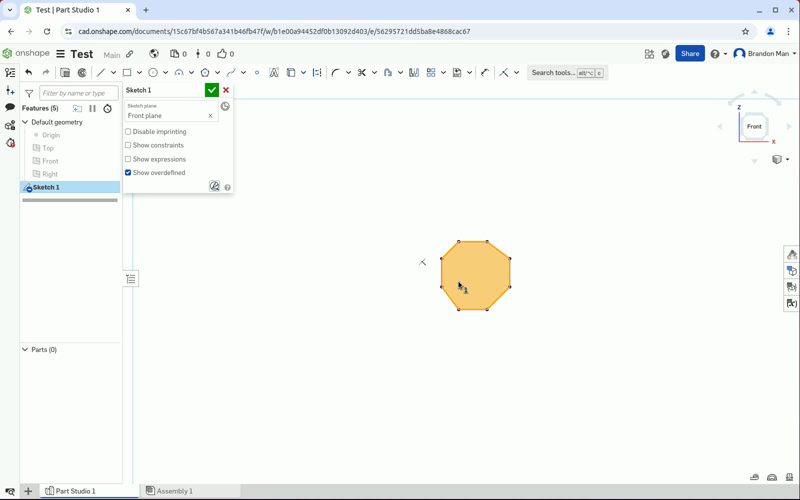
scroll(-6)
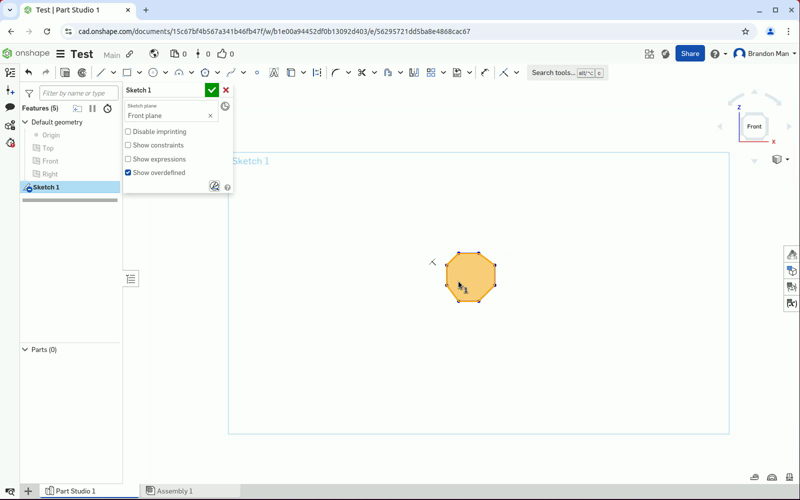
scroll(-6)
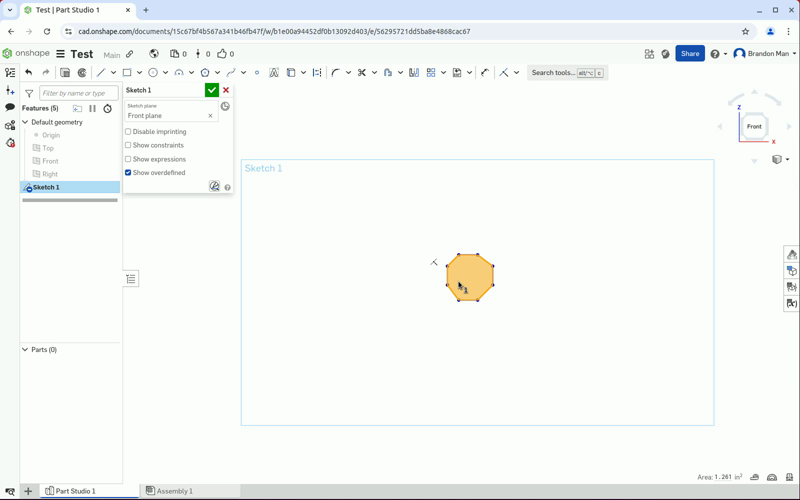
scroll(-6)
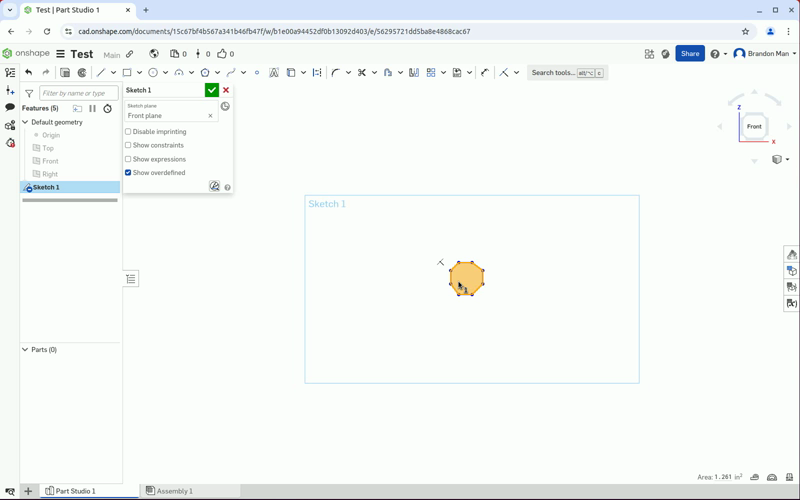
scroll(-6)
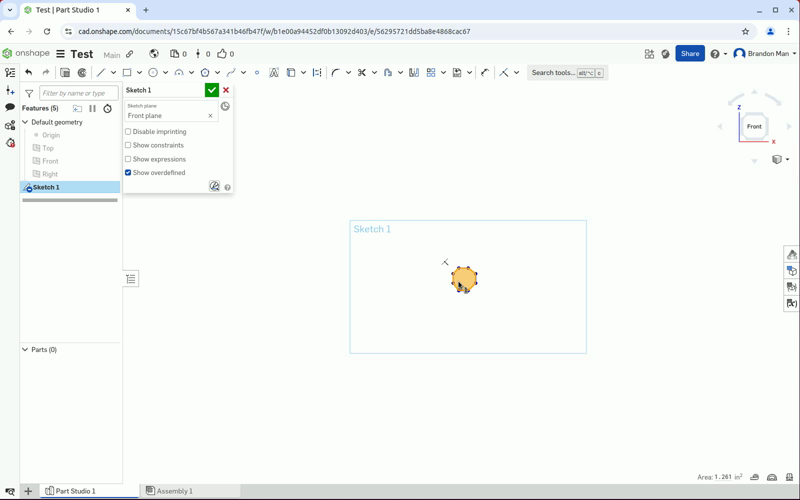
scroll(-6)
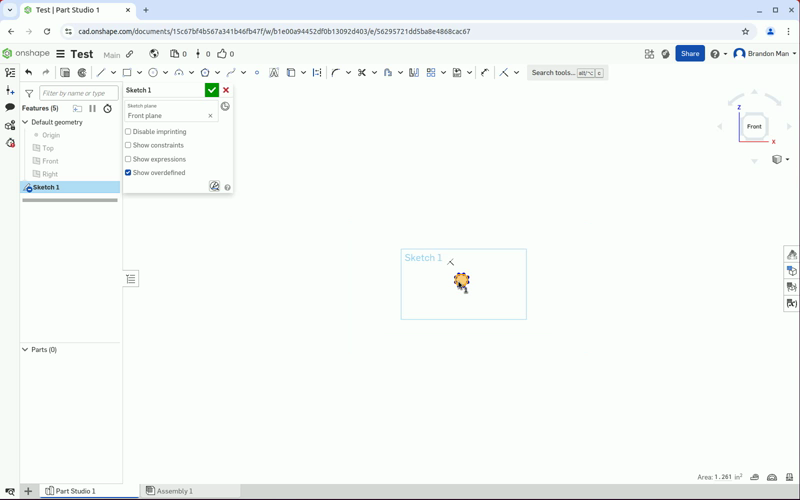
scroll(-6)
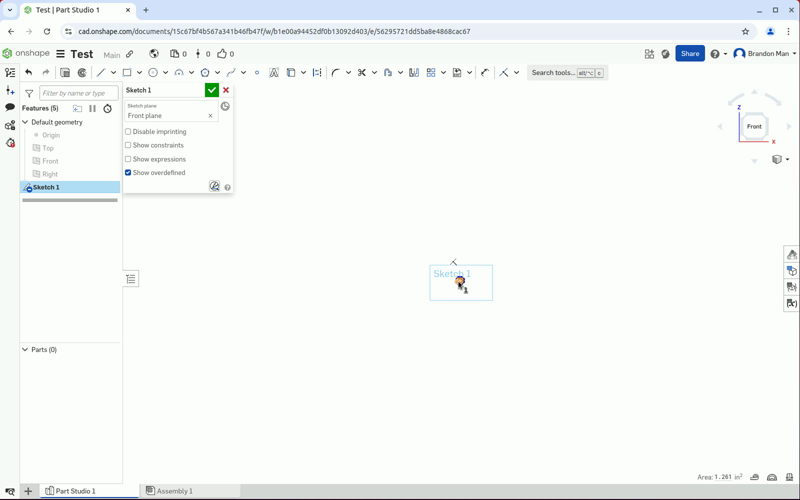
mouse_move(73, 352)
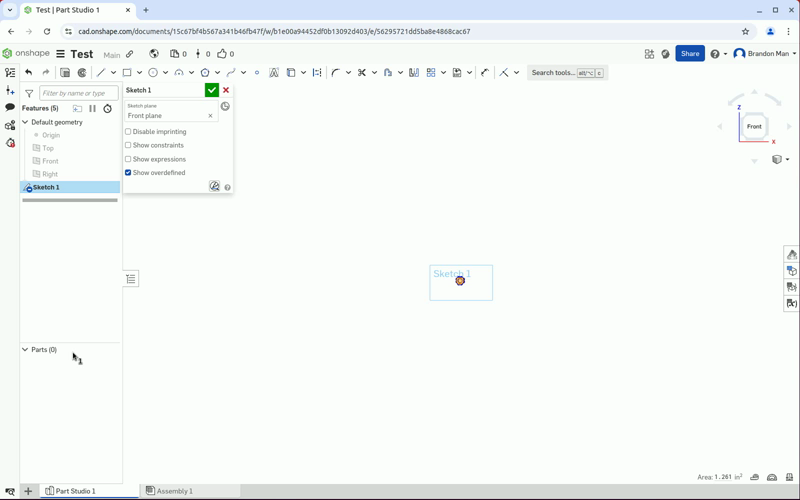
key(shift+y)
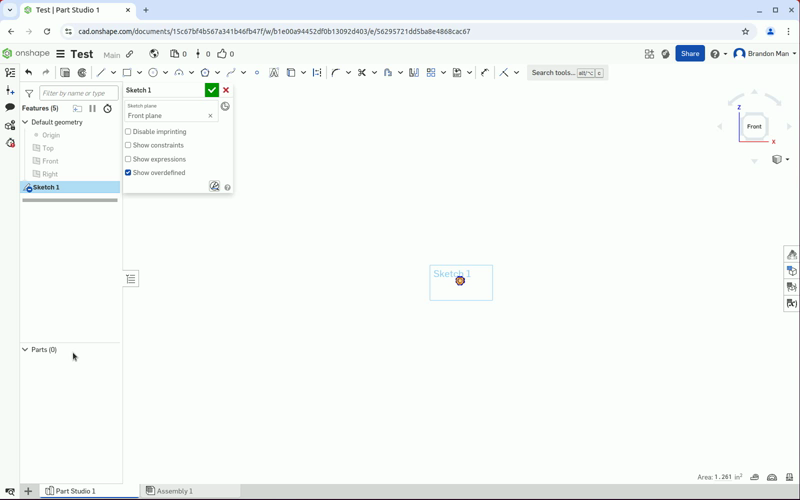
key(shift+e)
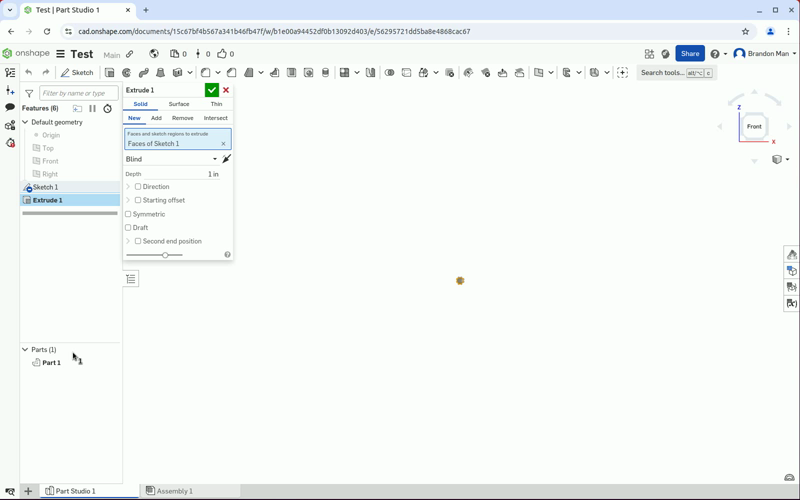
mouse_move(143, 106)
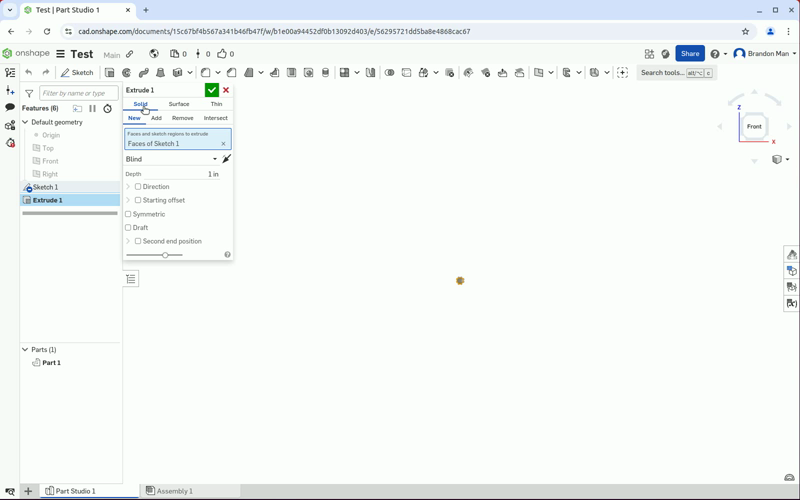
click(143, 106)
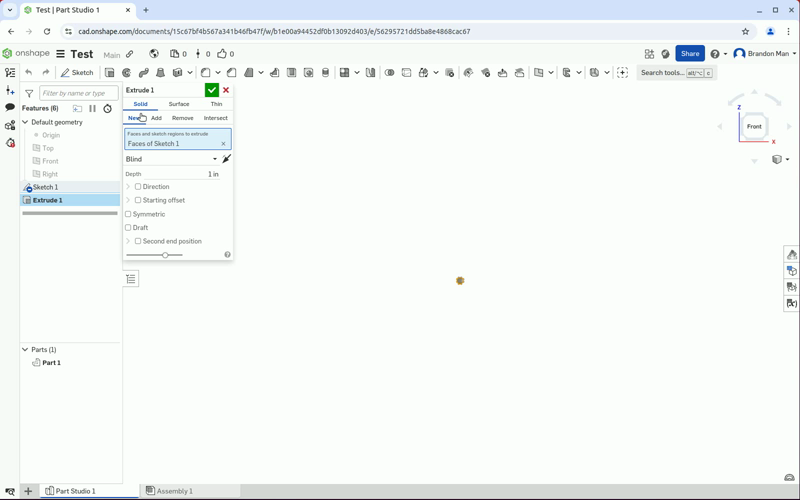
mouse_move(137, 120)
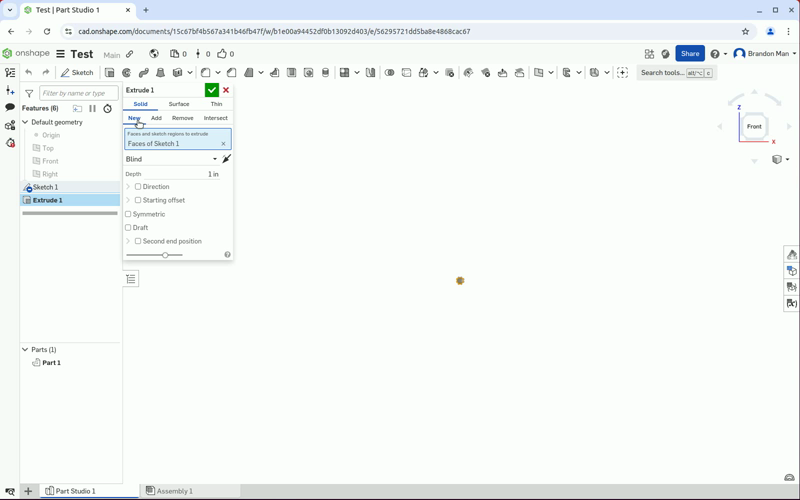
click(137, 120)
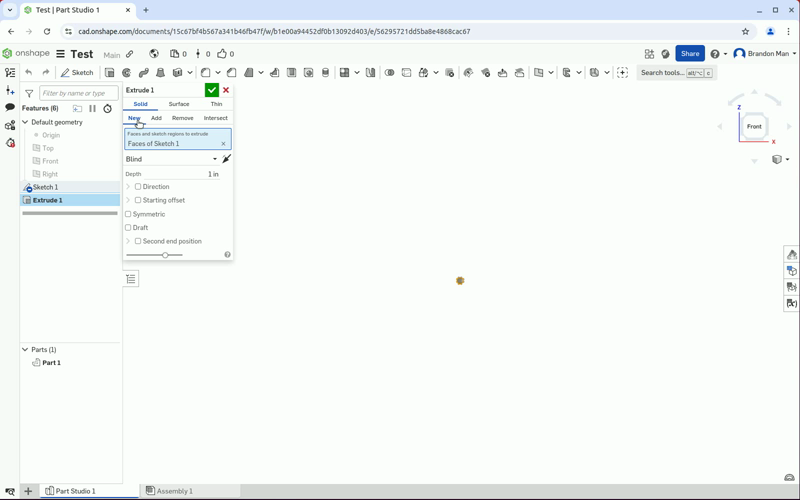
key(tab, 4)
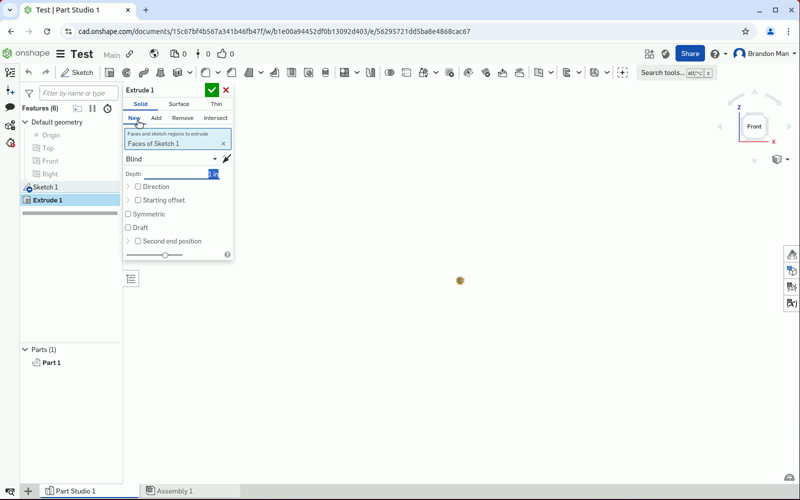
text(0.481)
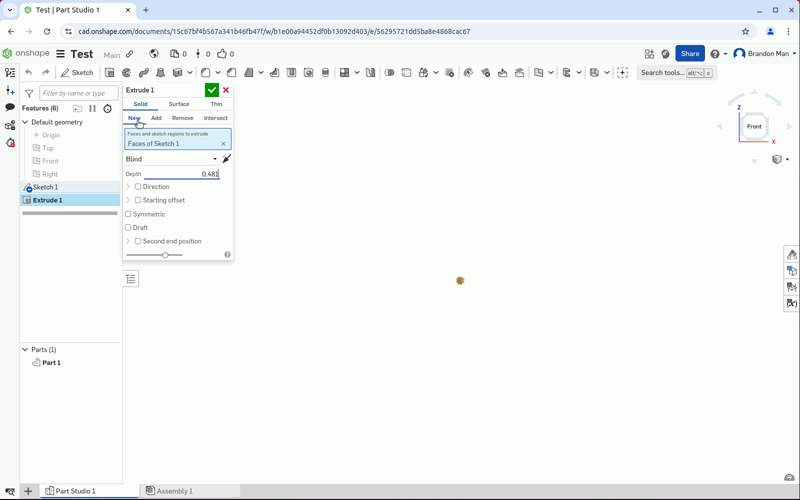
key(enter)
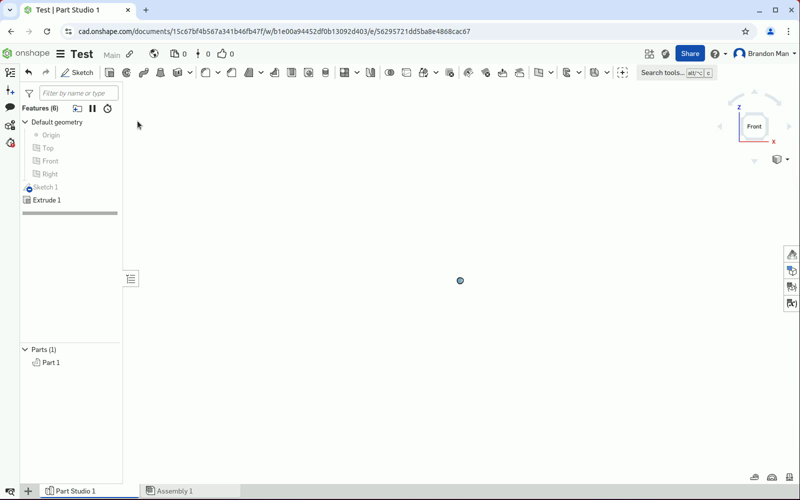
key(shift+h)
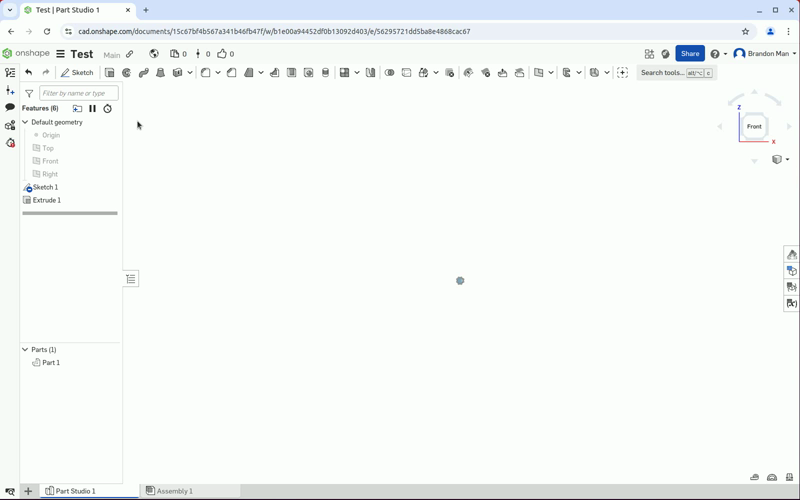
key(shift+h)
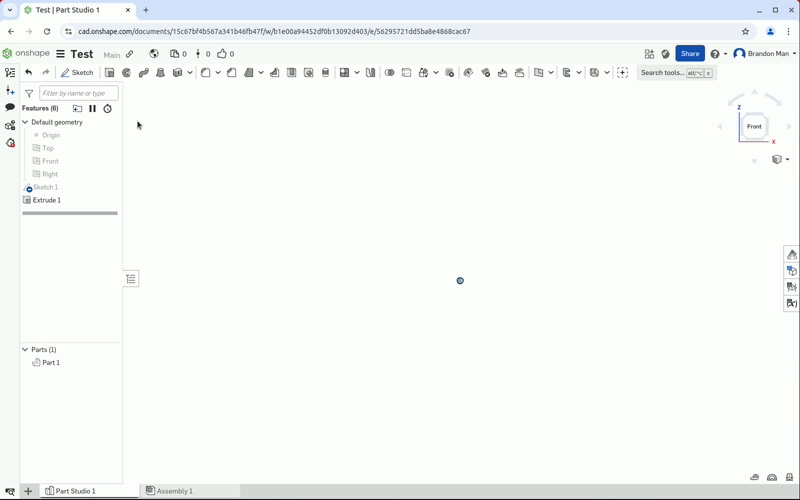
mouse_move(73, 189)
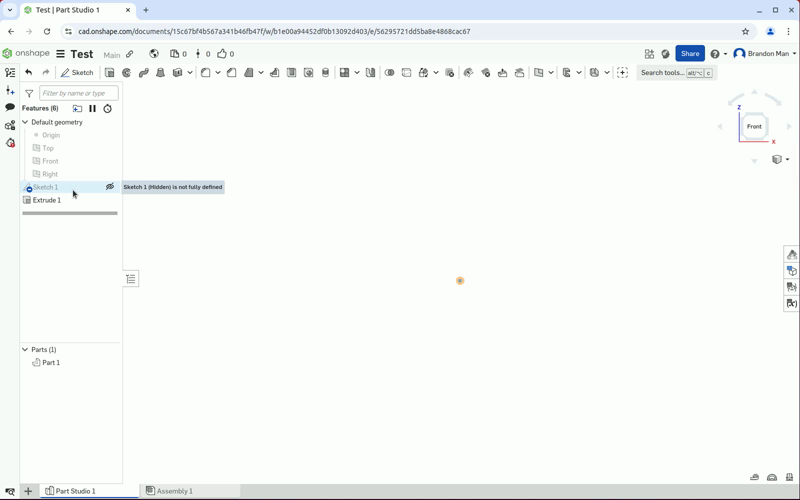
click(73, 189)
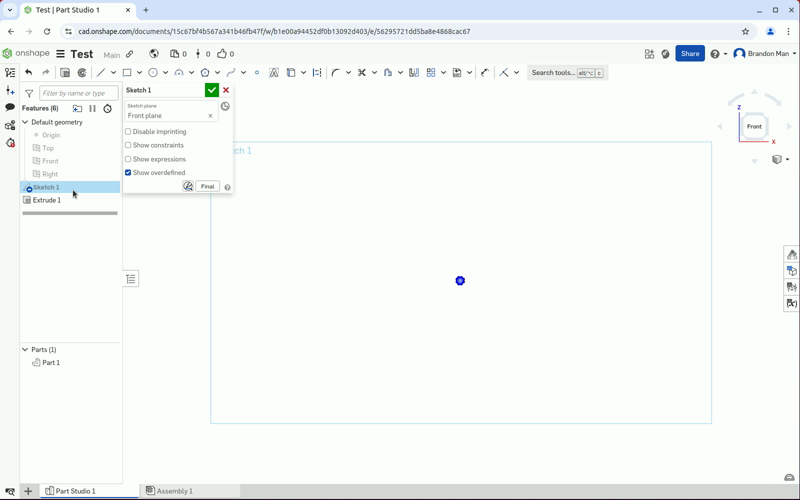
mouse_move(229, 92)
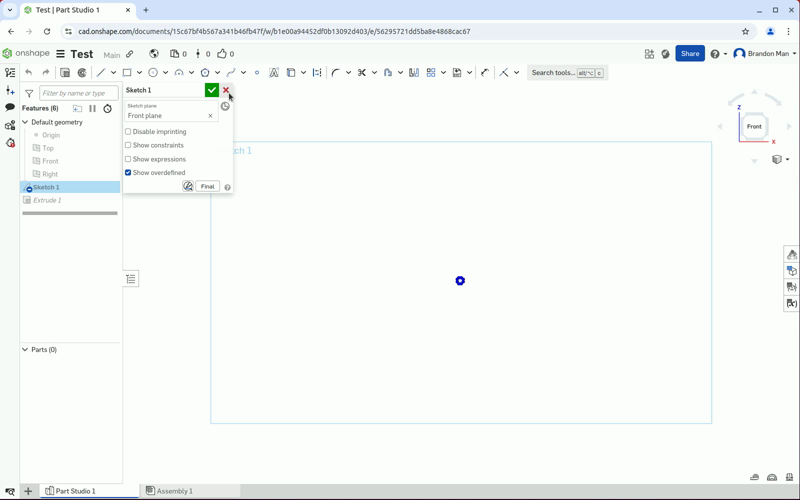
click(229, 92)
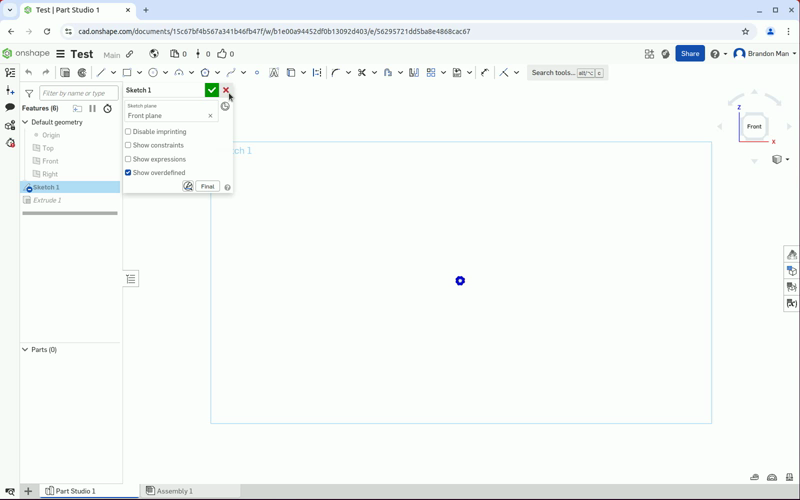
key(shift+s)
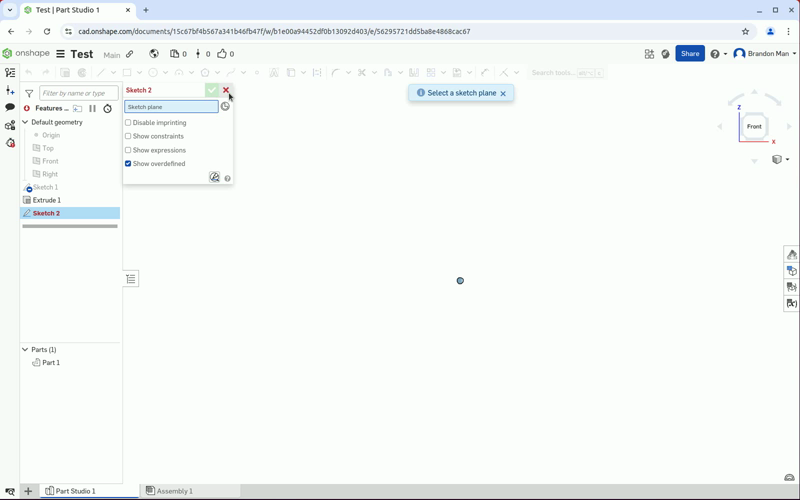
mouse_move(73, 163)
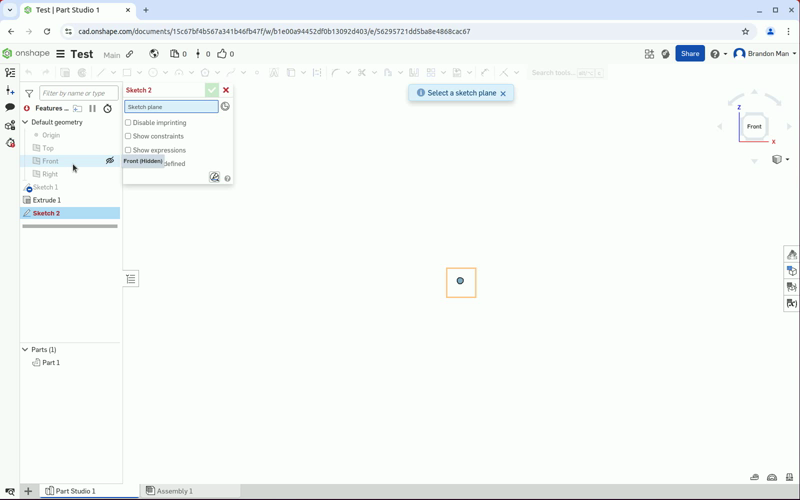
click(73, 163)
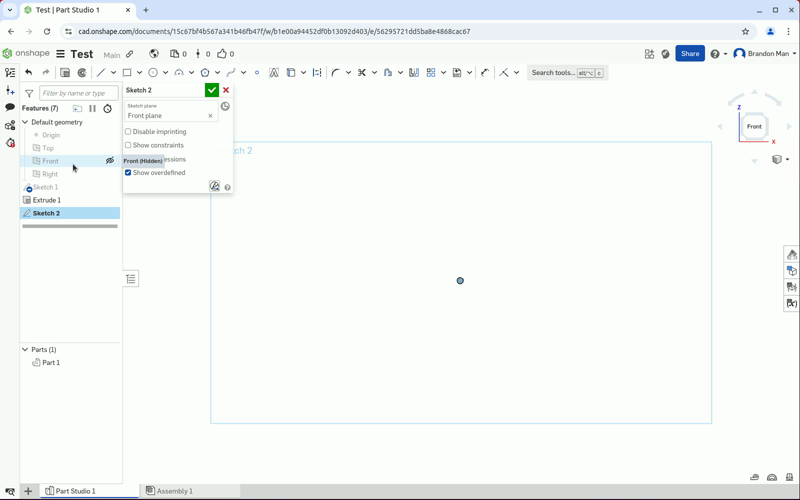
mouse_move(73, 352)
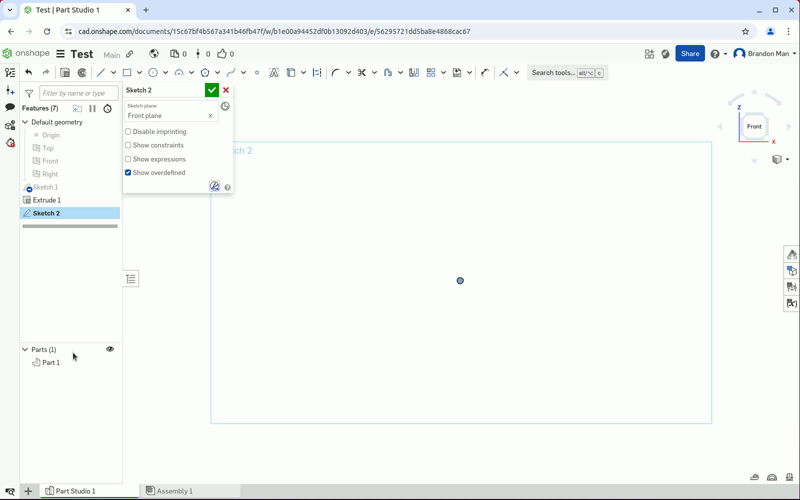
key(y)
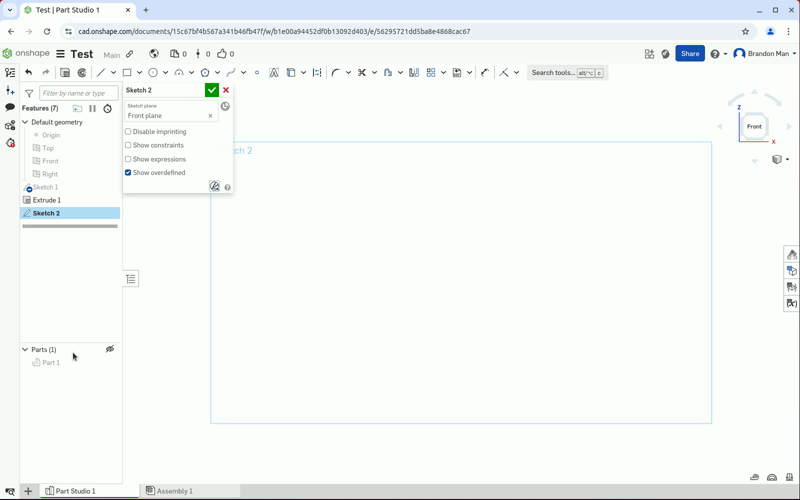
key(l)
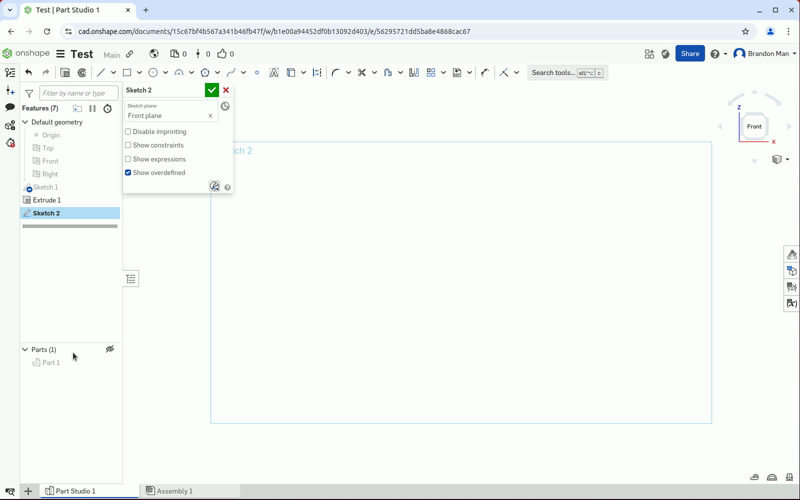
key_down(shift)
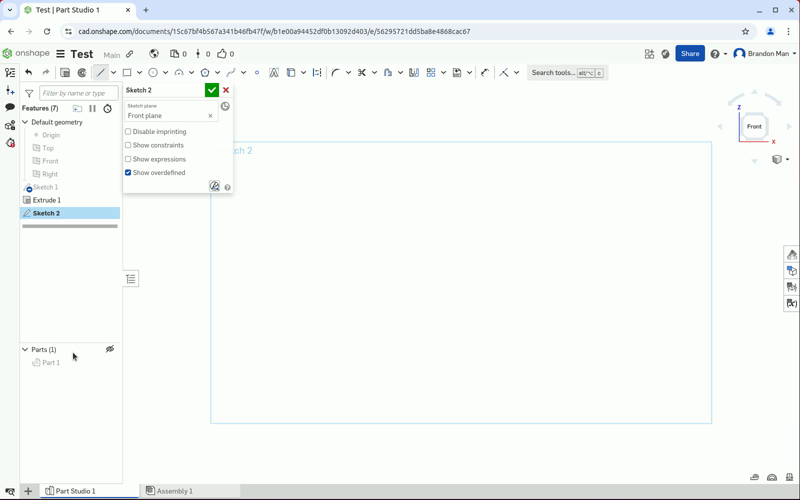
mouse_move(348, 308)
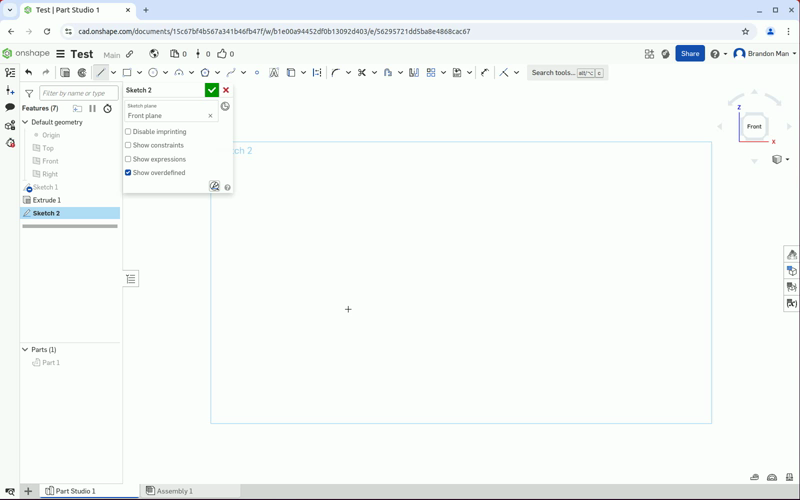
click(348, 308)
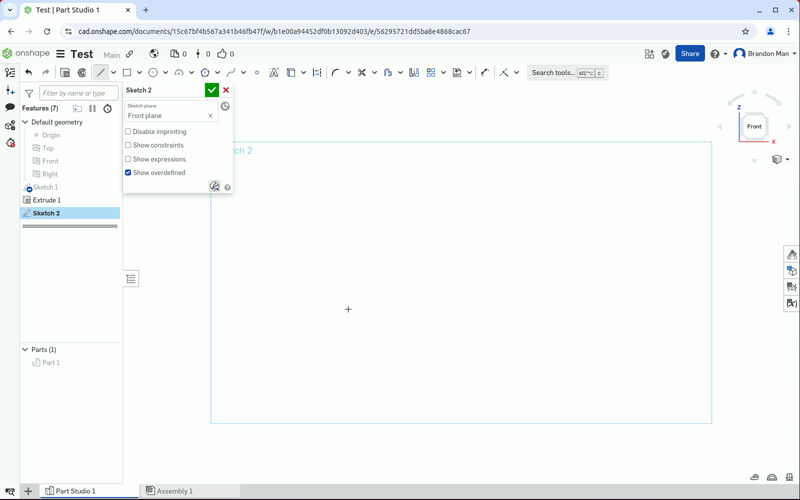
key_up(shift)
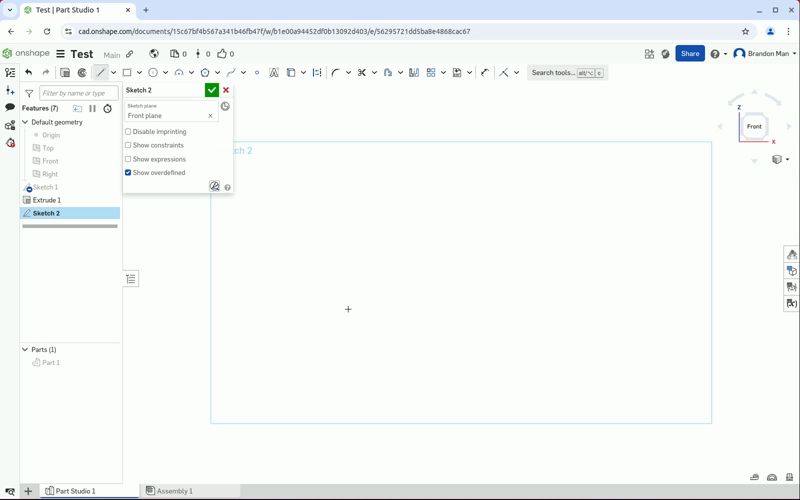
key_down(shift)
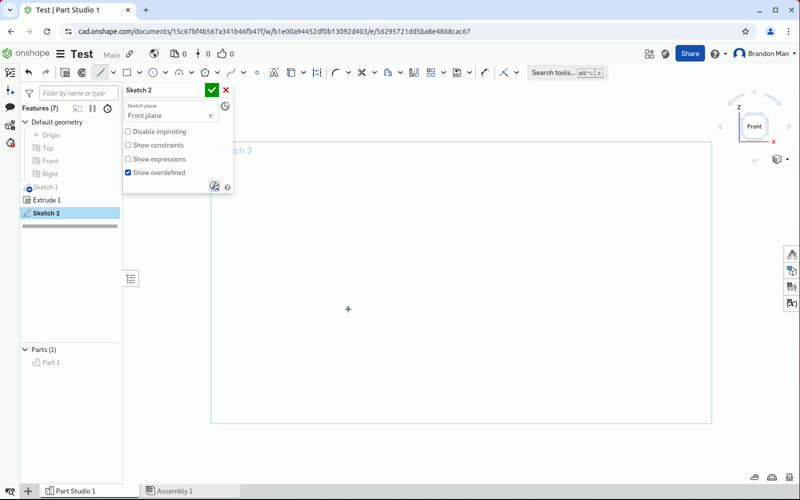
mouse_move(378, 308)
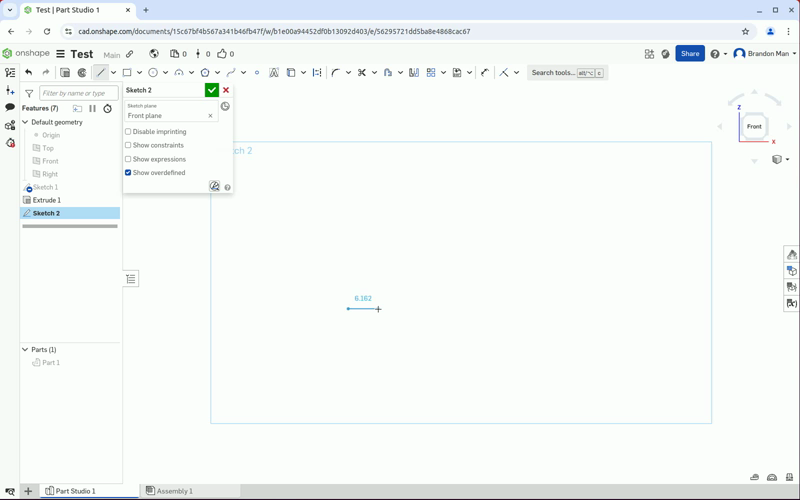
mouse_move(385, 308)
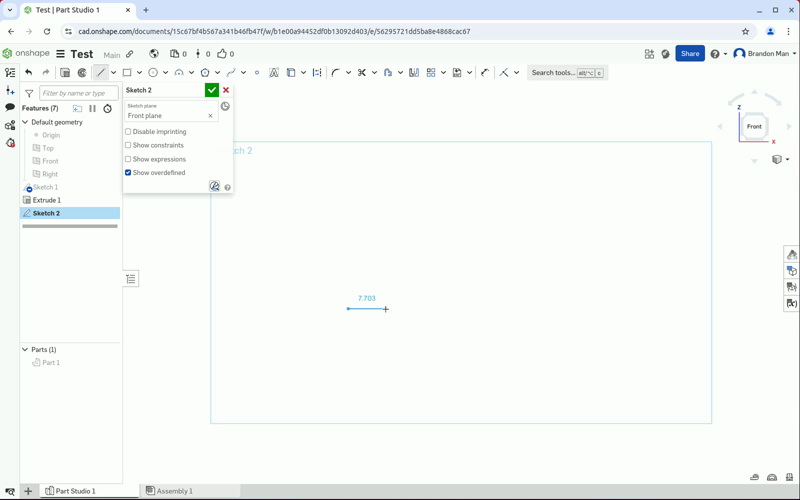
click(385, 308)
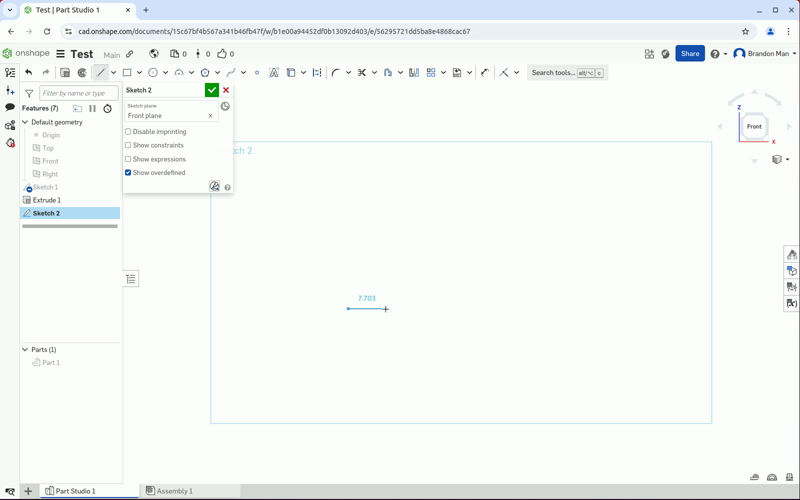
key_up(shift)
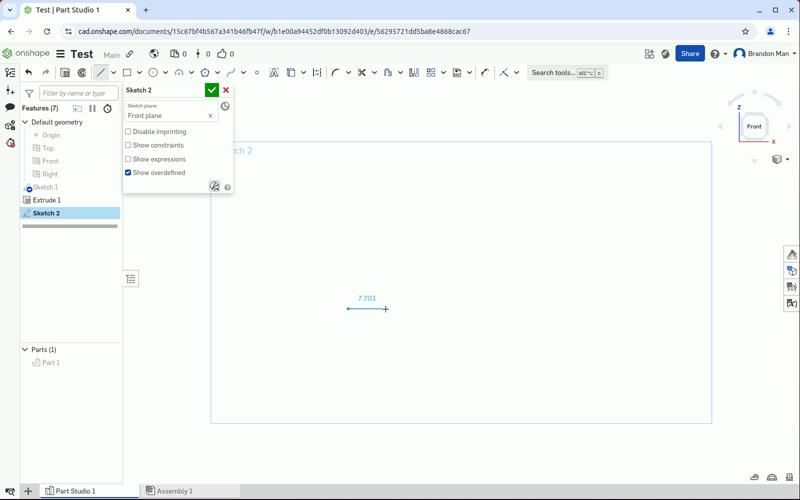
key_down(shift)
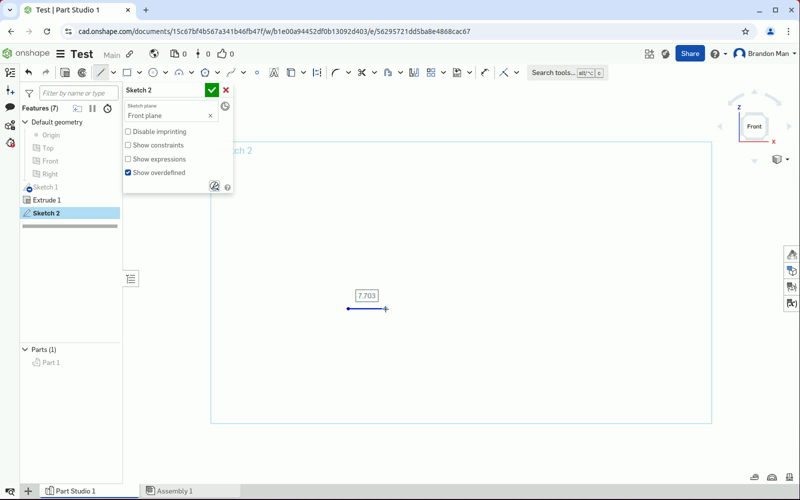
mouse_move(415, 308)
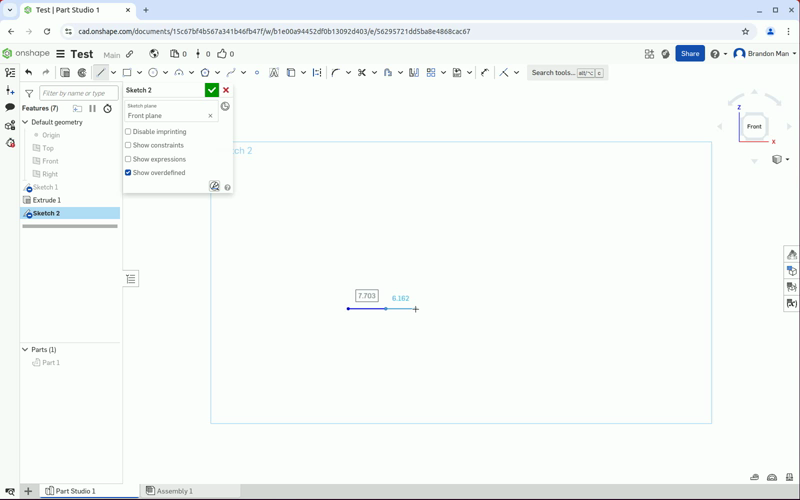
mouse_move(385, 249)
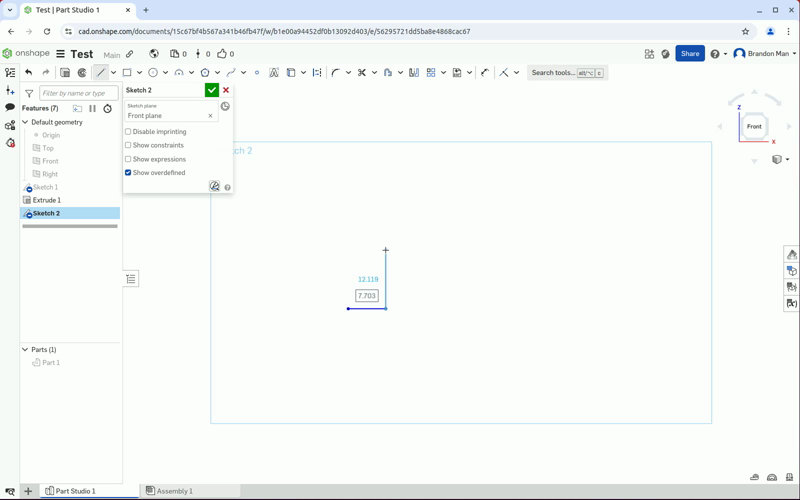
click(385, 249)
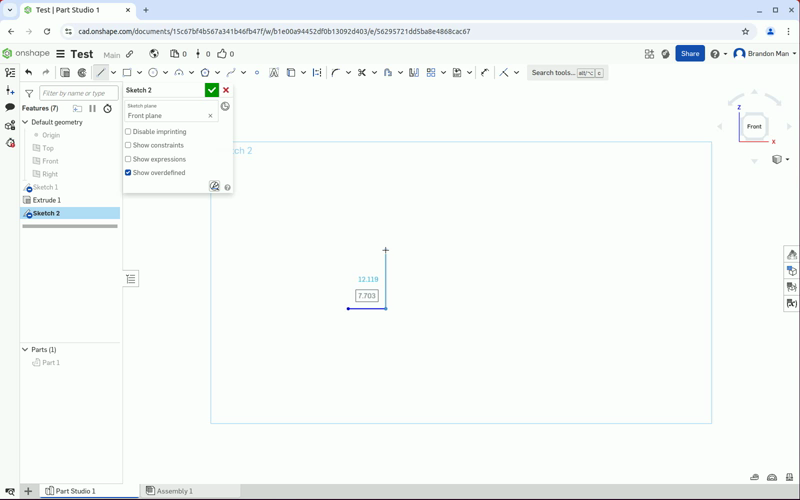
key_up(shift)
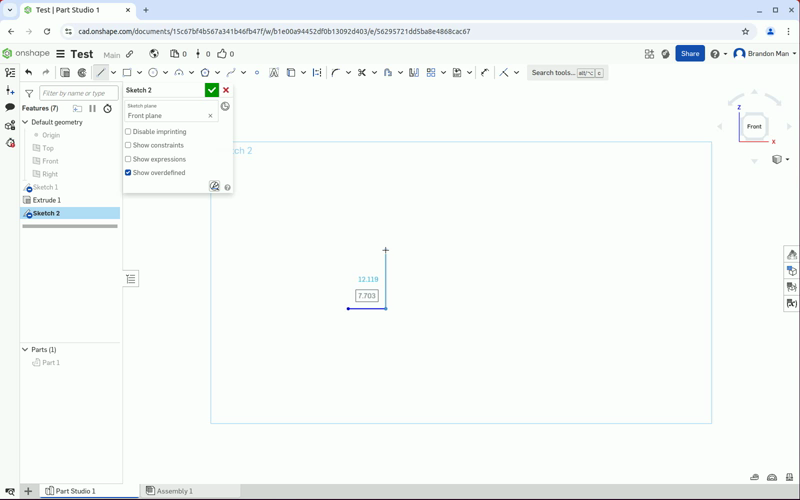
key_down(shift)
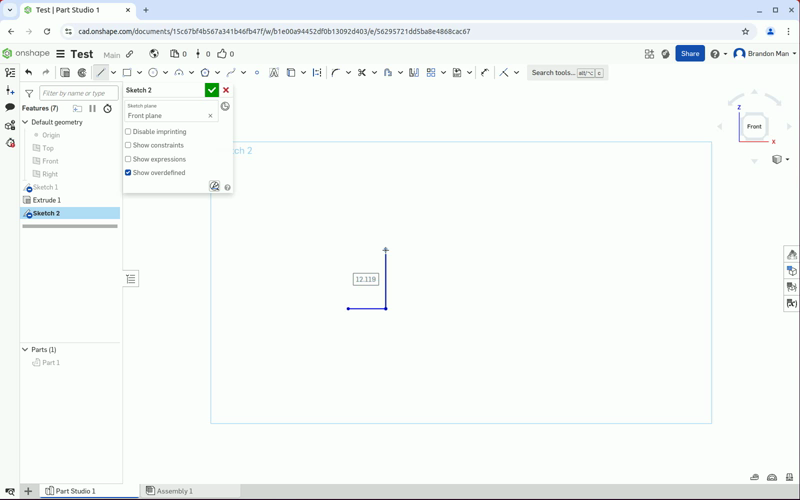
mouse_move(415, 249)
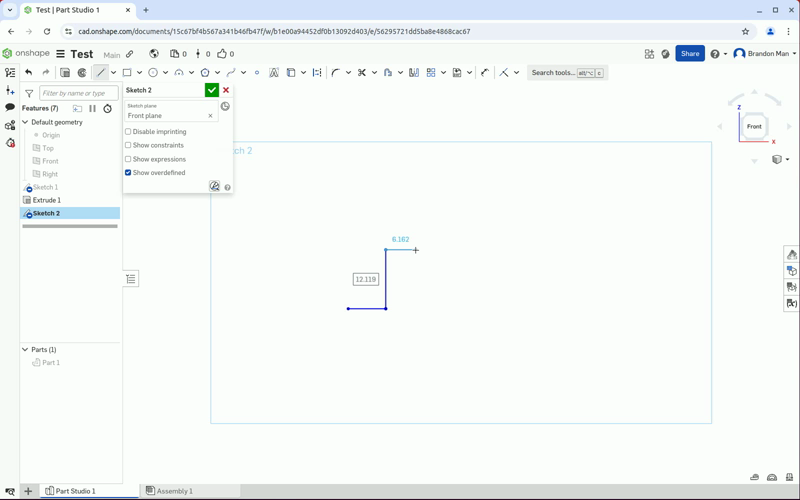
mouse_move(348, 249)
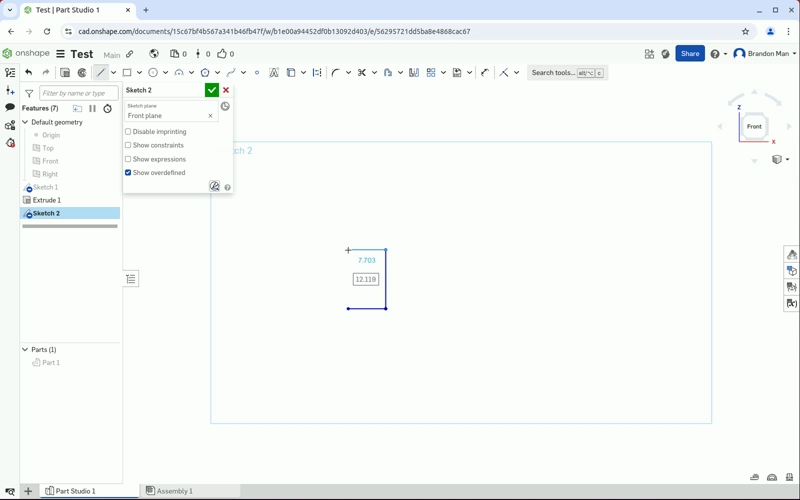
click(348, 249)
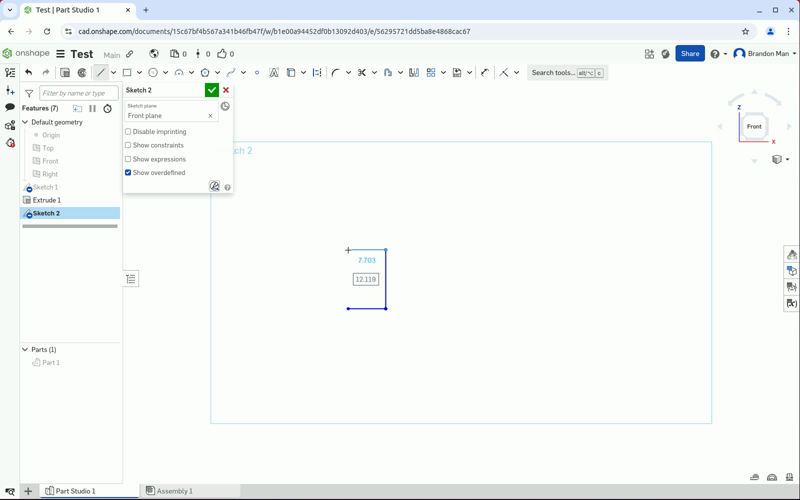
key_up(shift)
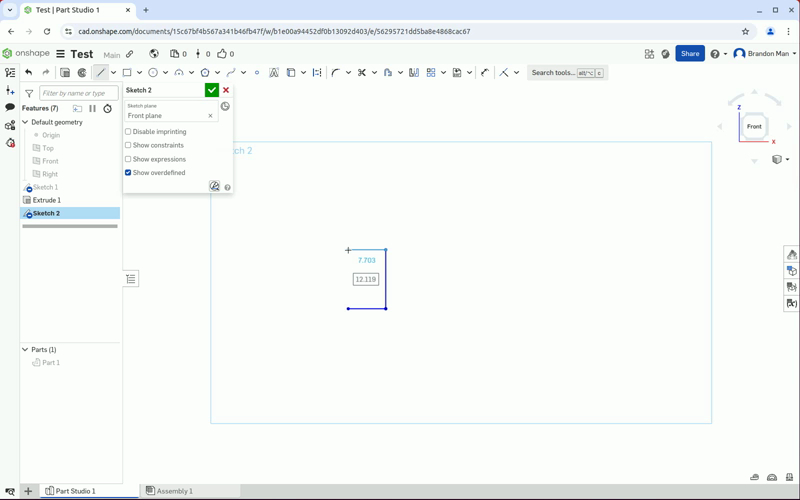
mouse_move(378, 249)
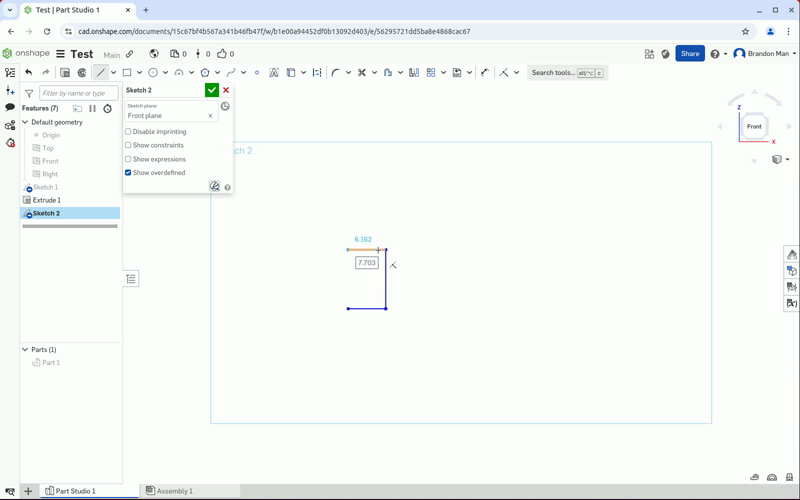
key_down(shift)
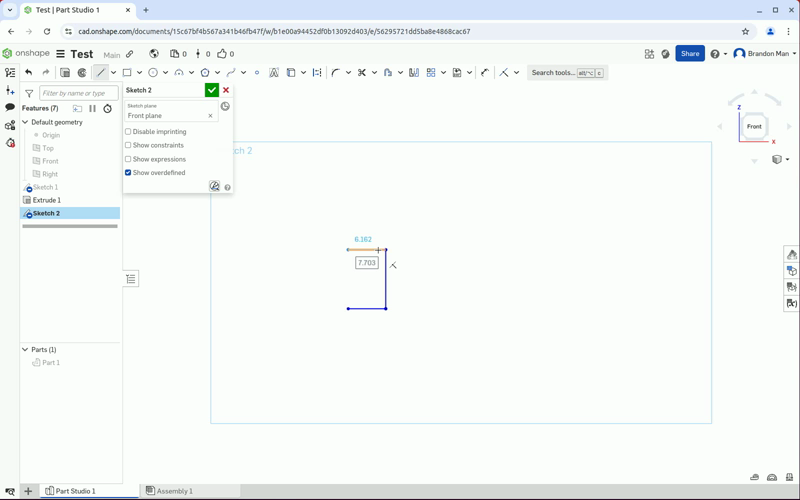
mouse_move(348, 308)
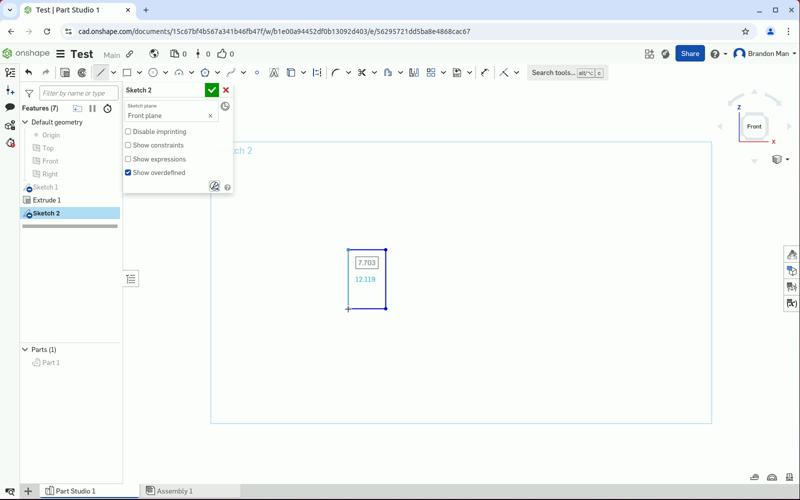
key_up(shift)
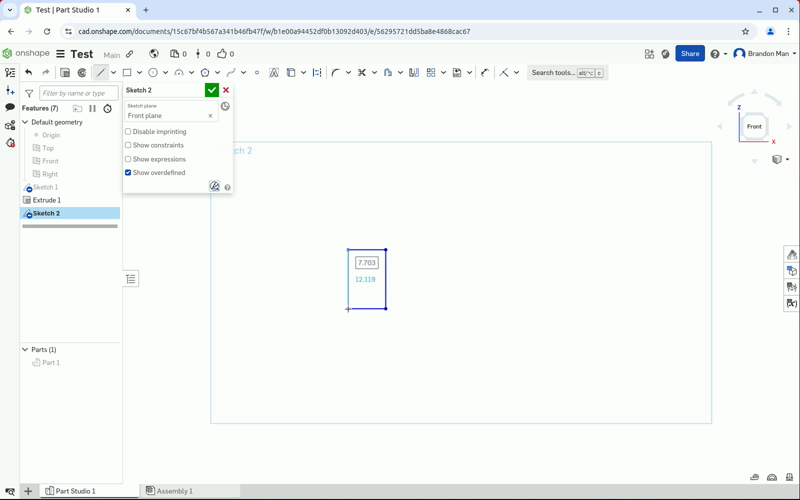
click(348, 308)
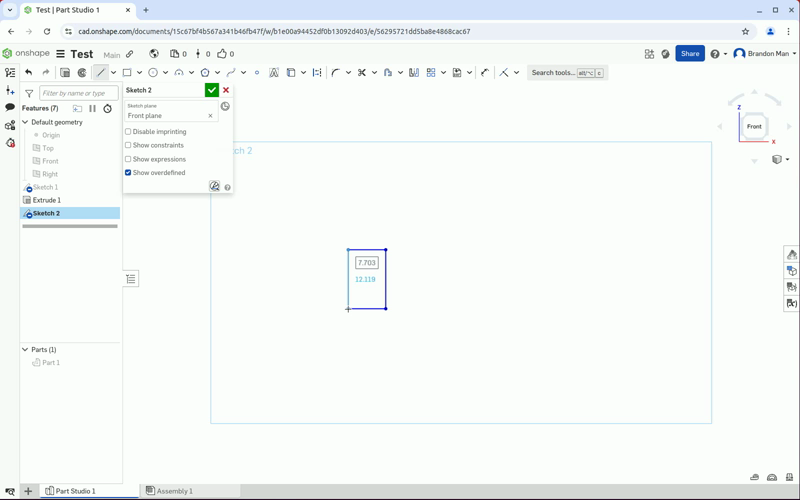
key(esc)
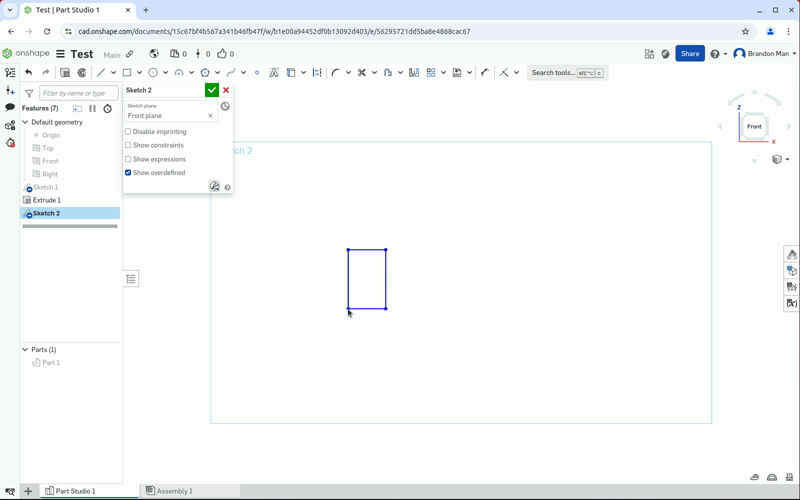
mouse_move(360, 258)
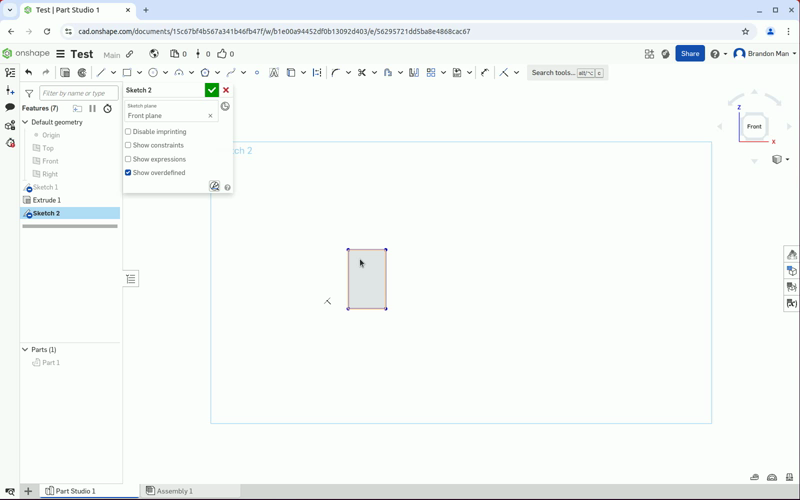
click(360, 258)
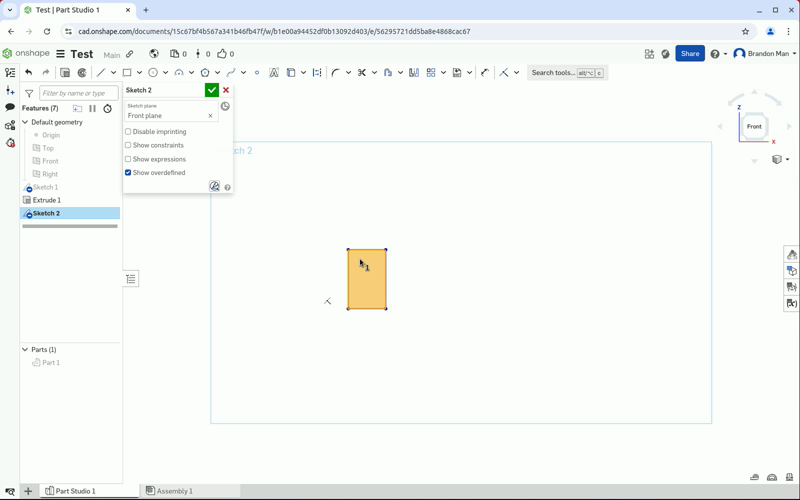
mouse_move(73, 352)
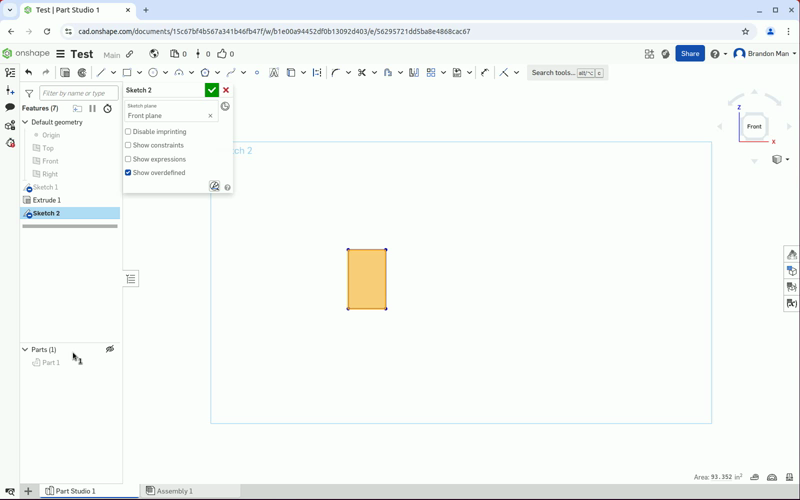
key(shift+y)
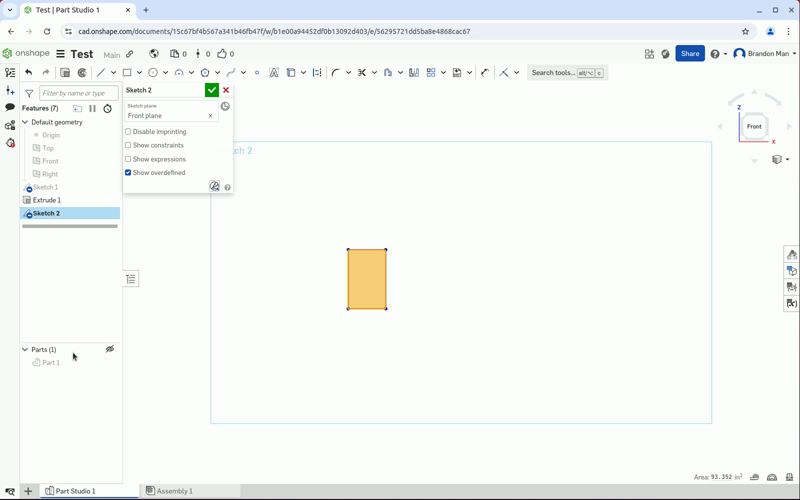
key(shift+e)
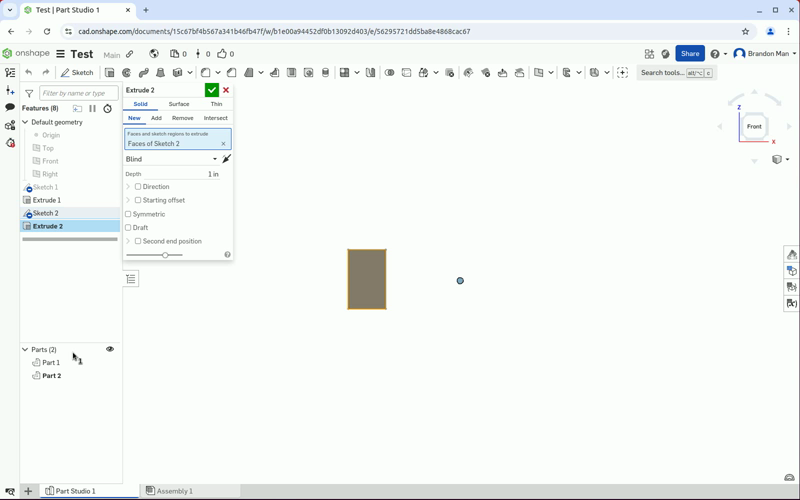
mouse_move(143, 106)
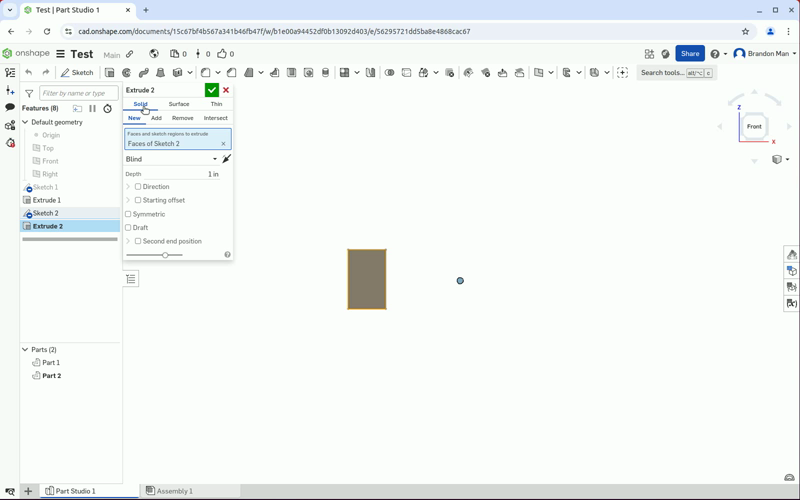
click(143, 106)
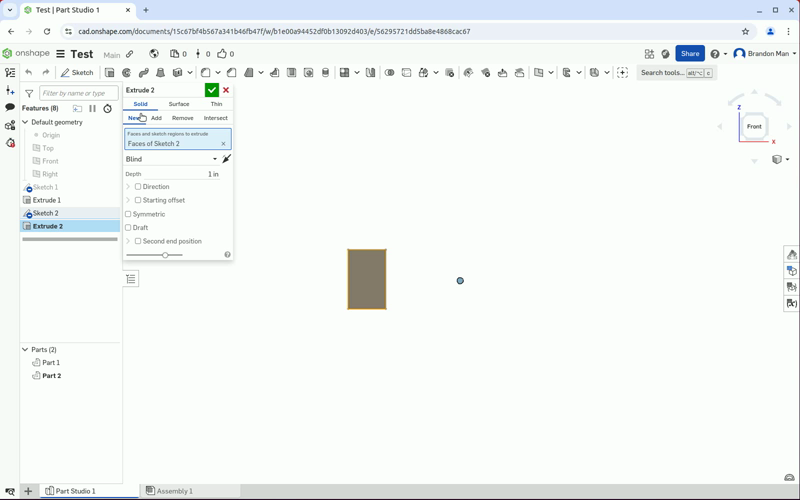
mouse_move(137, 120)
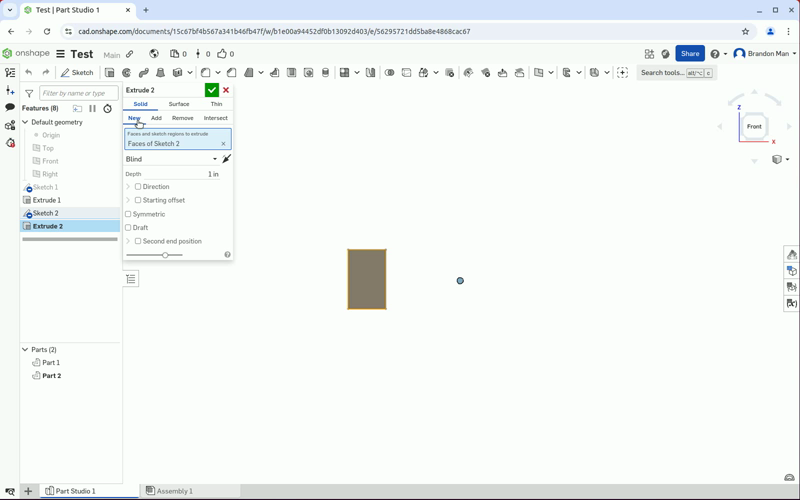
click(137, 120)
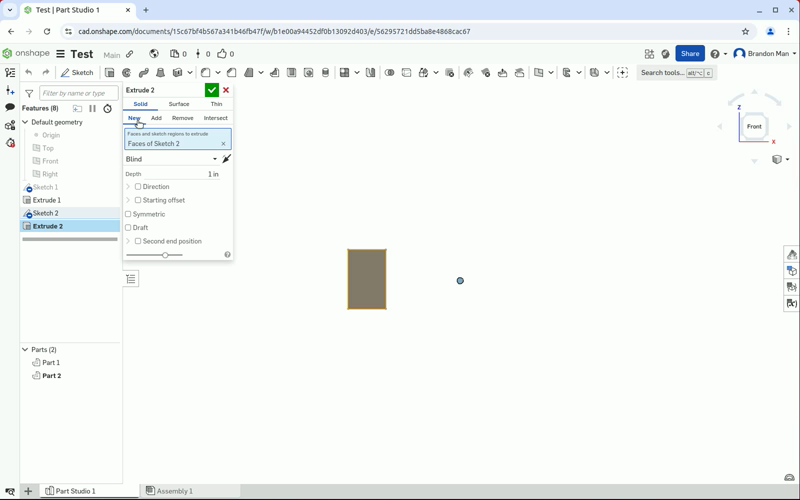
key(tab, 4)
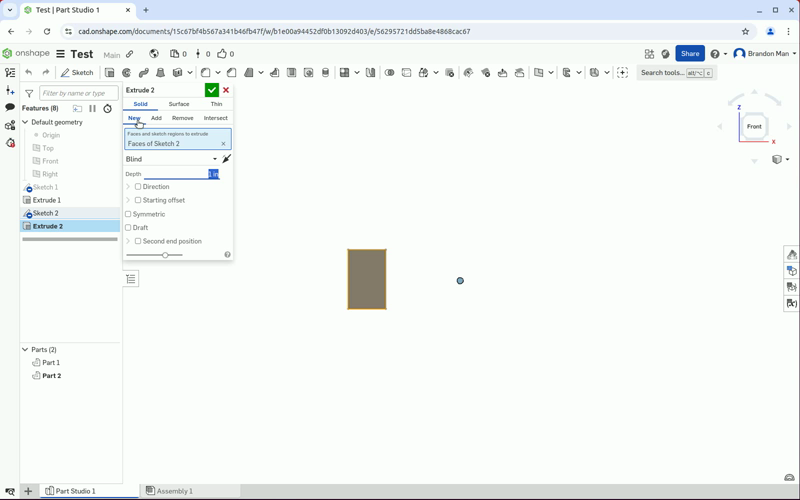
text(0.963)
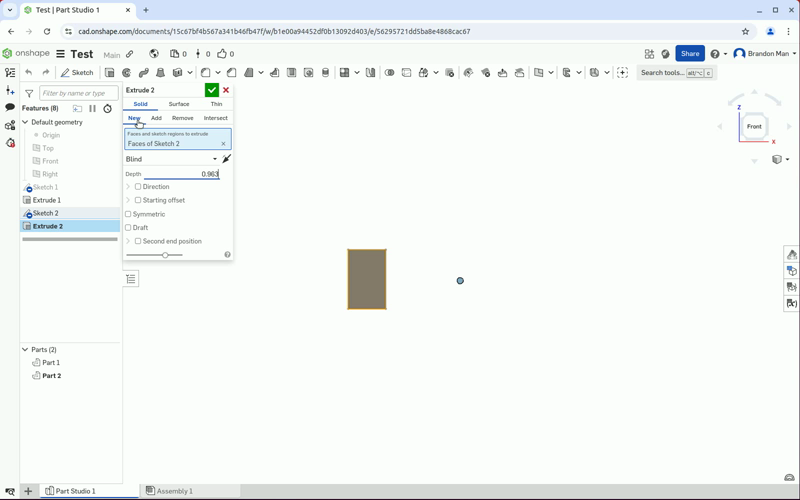
key(enter)
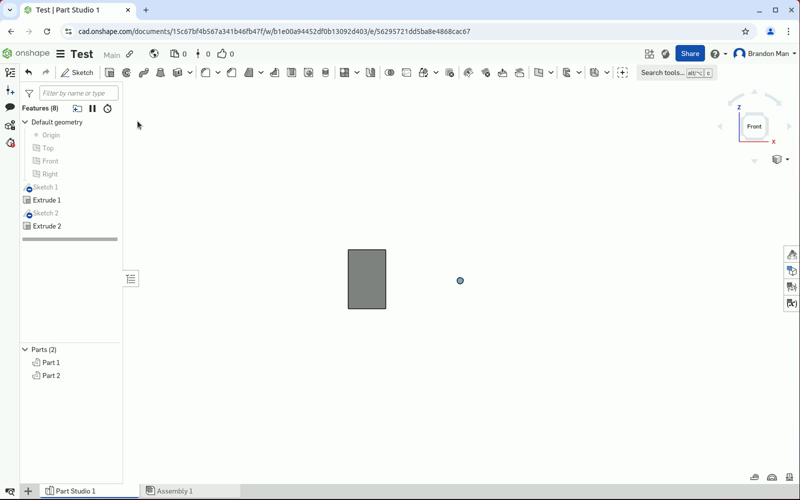
key(shift+h)
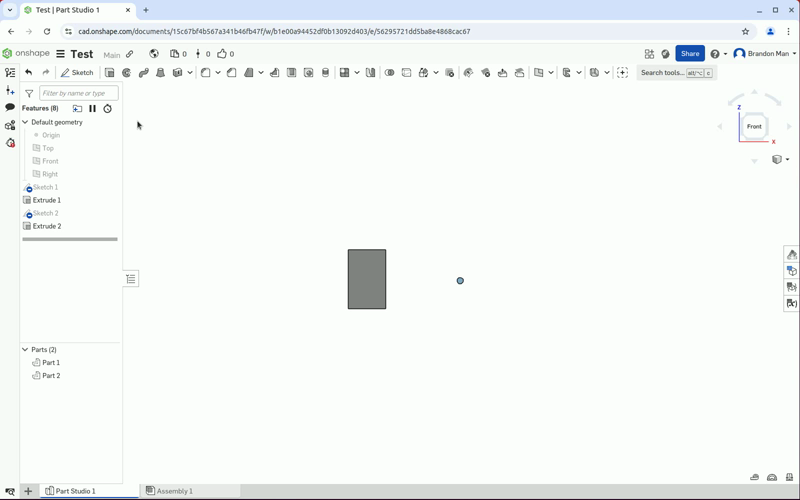
key(shift+h)
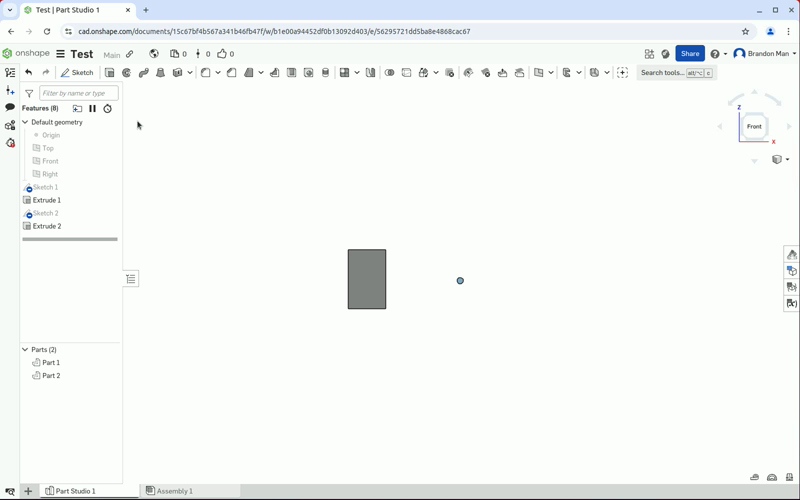
mouse_move(73, 189)
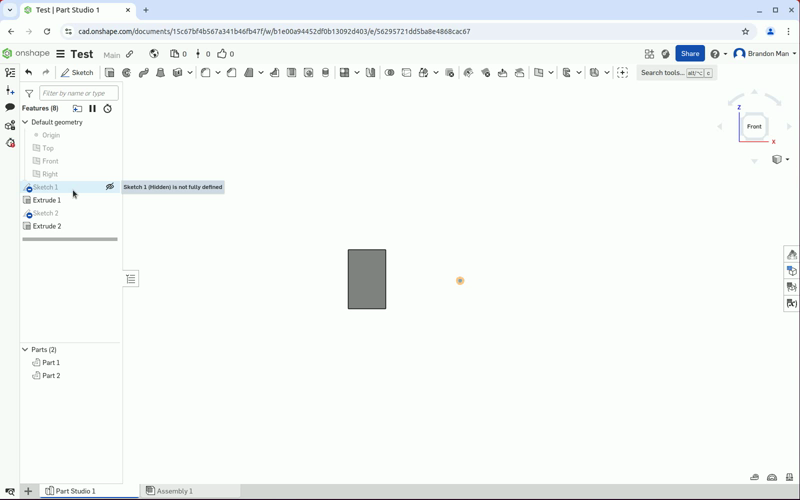
click(73, 189)
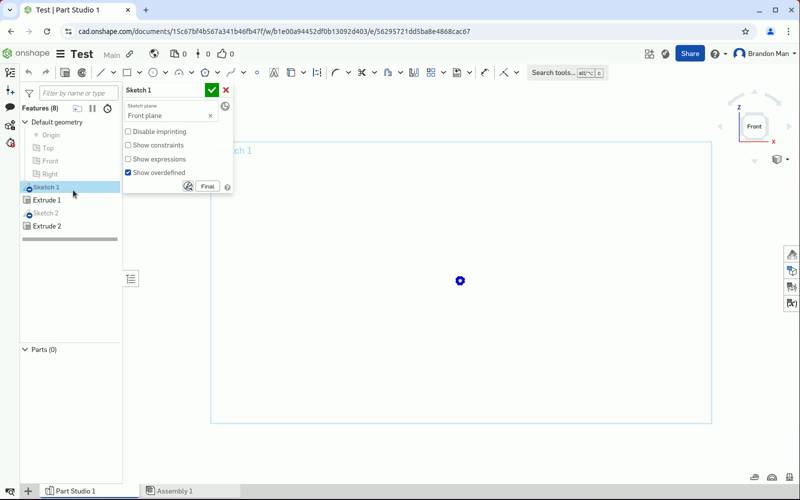
mouse_move(229, 92)
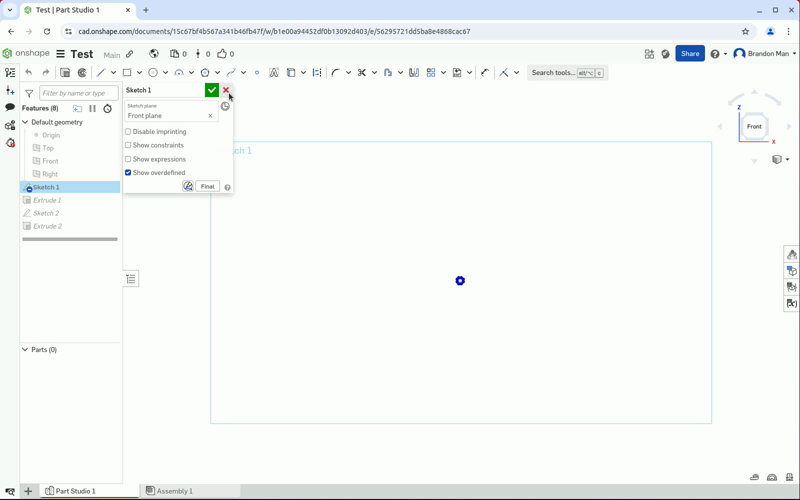
click(229, 92)
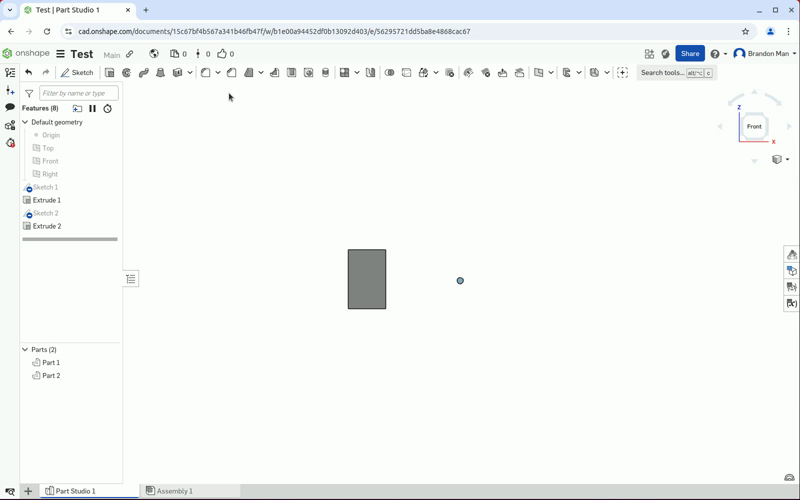
mouse_move(73, 352)
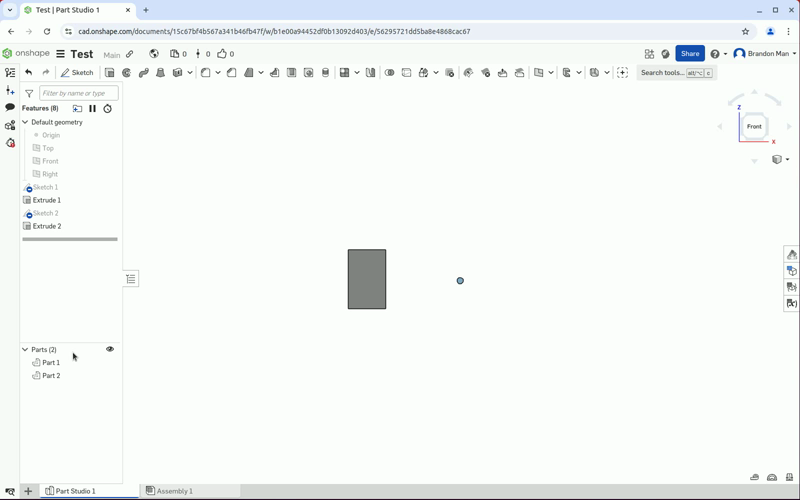
key(y)
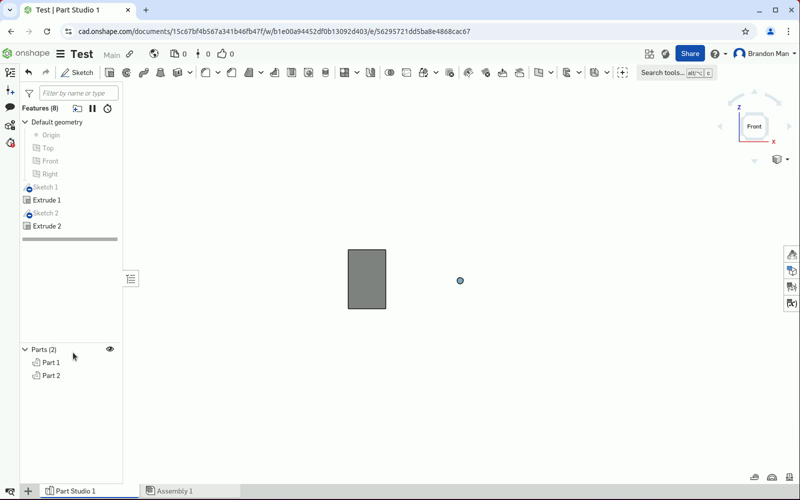
key(shift+p)
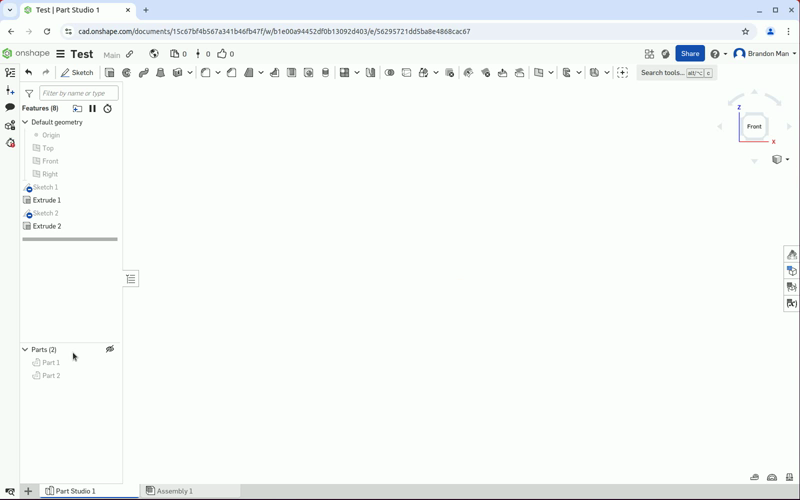
key(space)
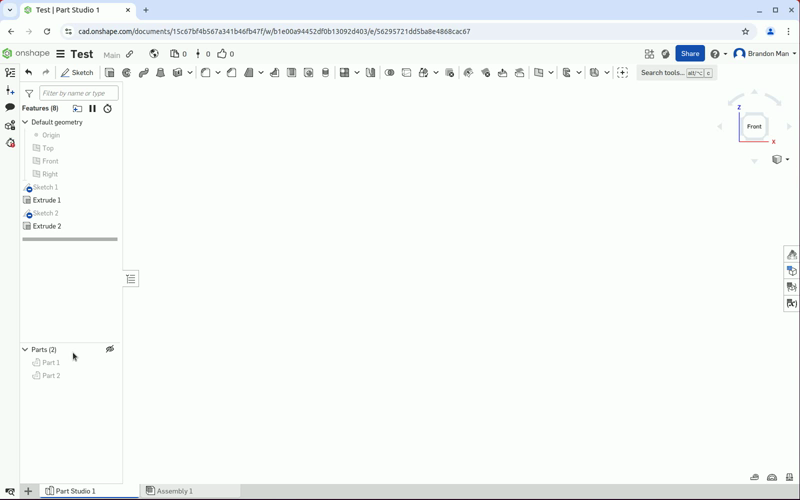
key_down(shift)
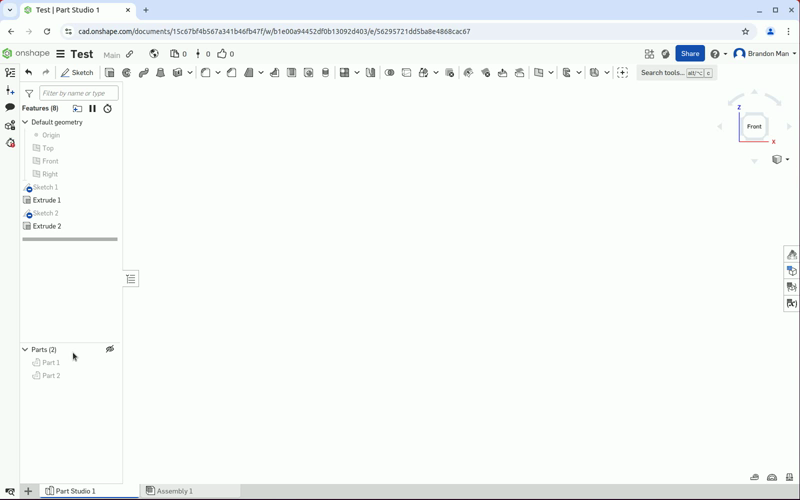
key(down)
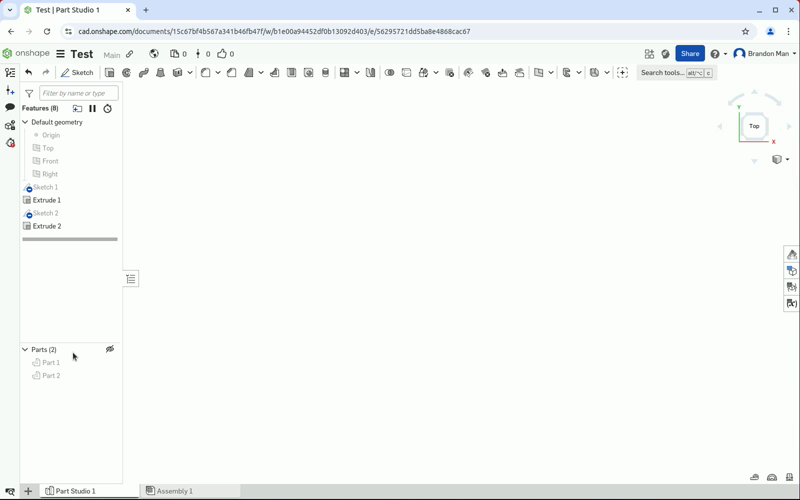
key_up(shift)
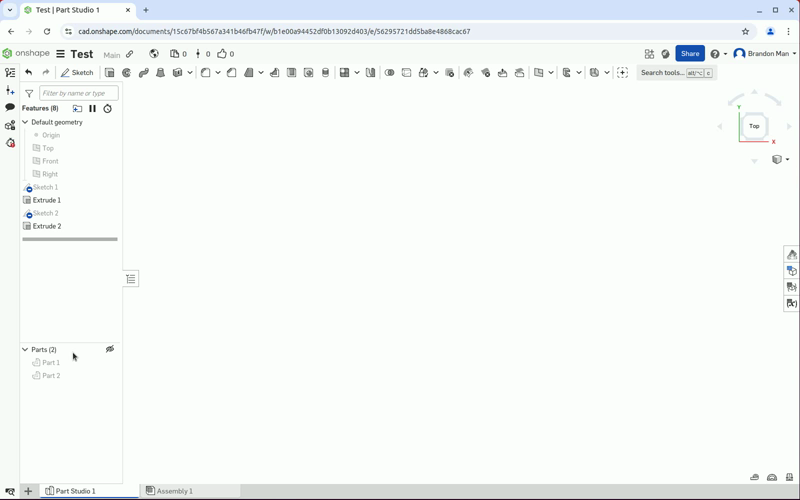
mouse_move(73, 352)
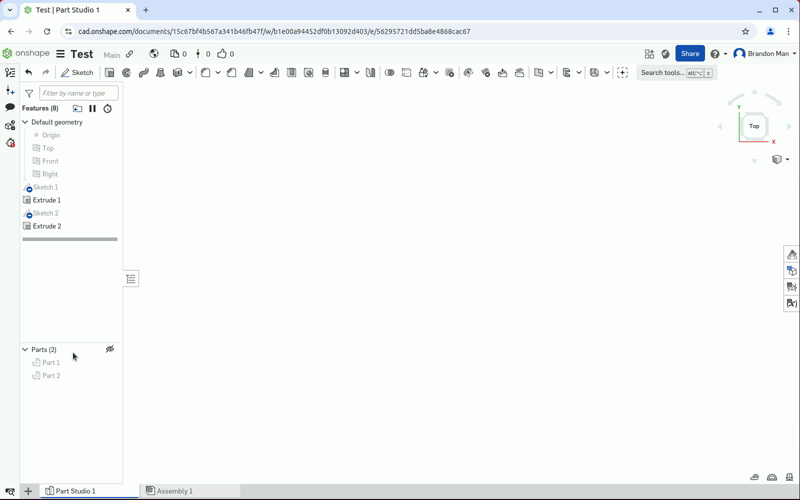
key(shift+y)
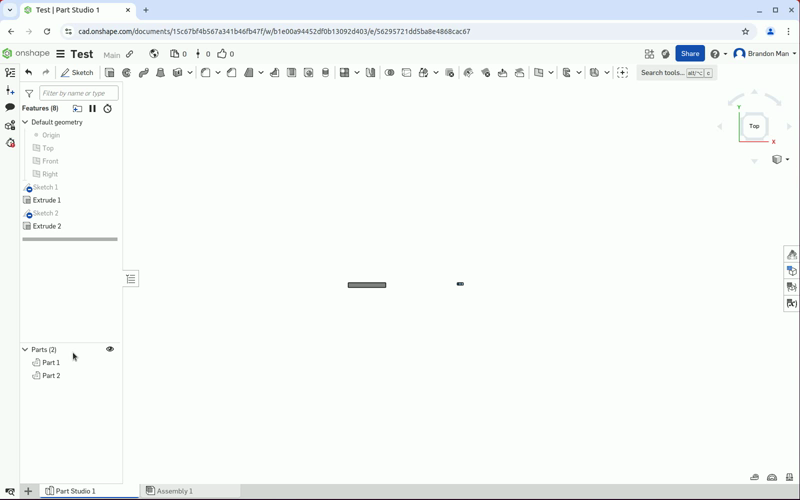
mouse_move(541, 75)
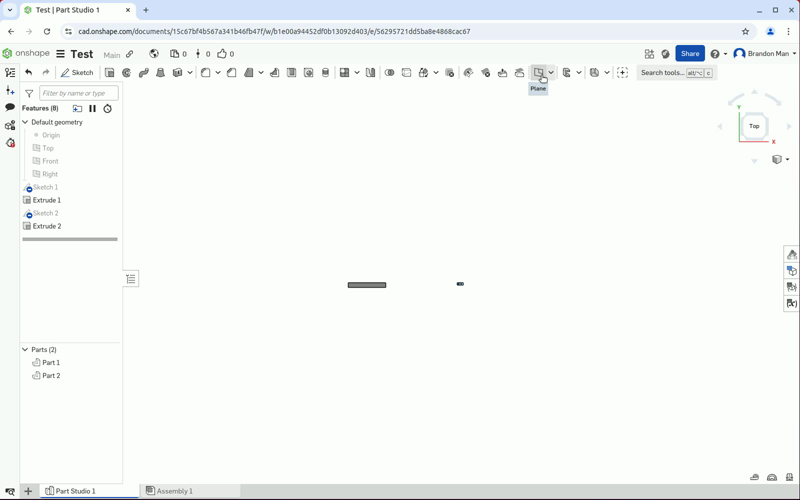
click(541, 75)
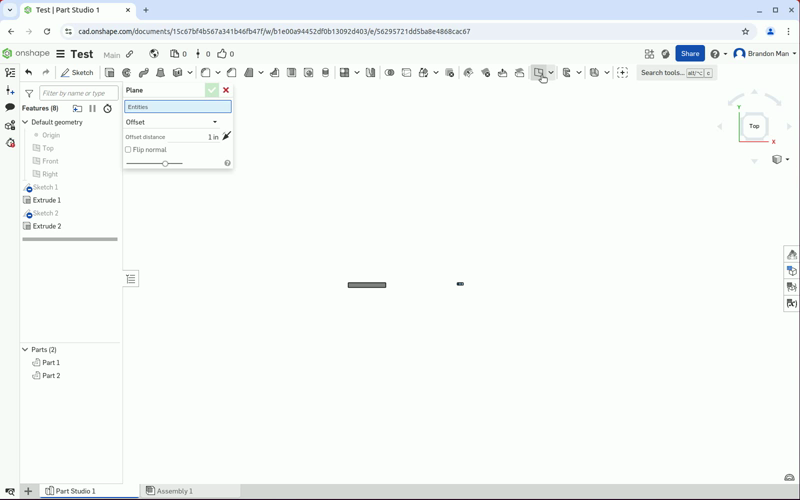
mouse_move(73, 150)
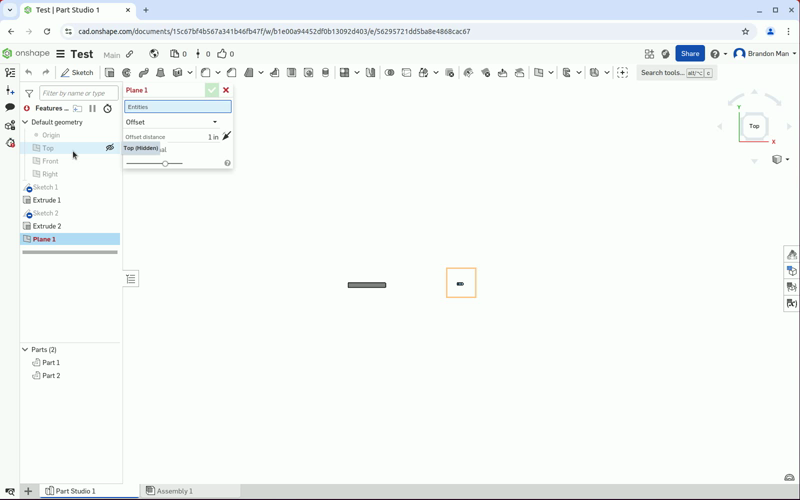
click(73, 150)
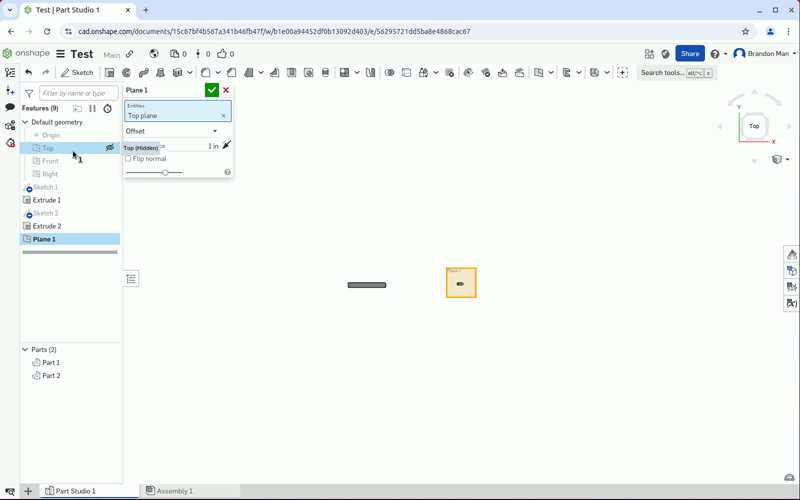
key(tab, 2)
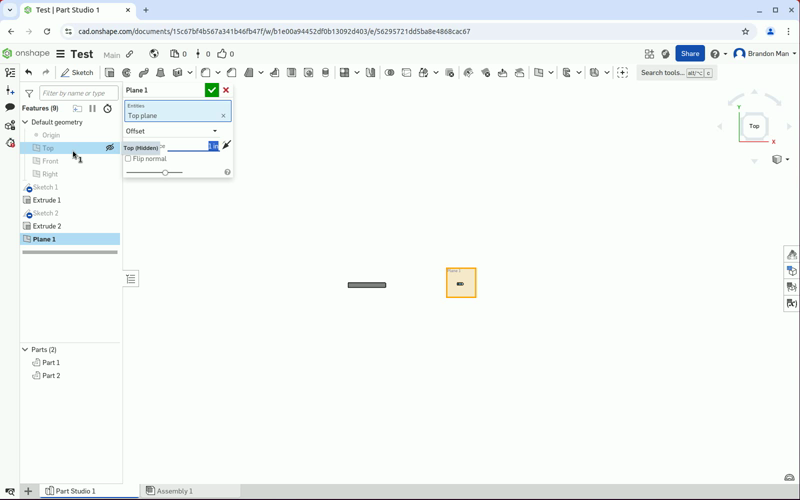
text(6.748)
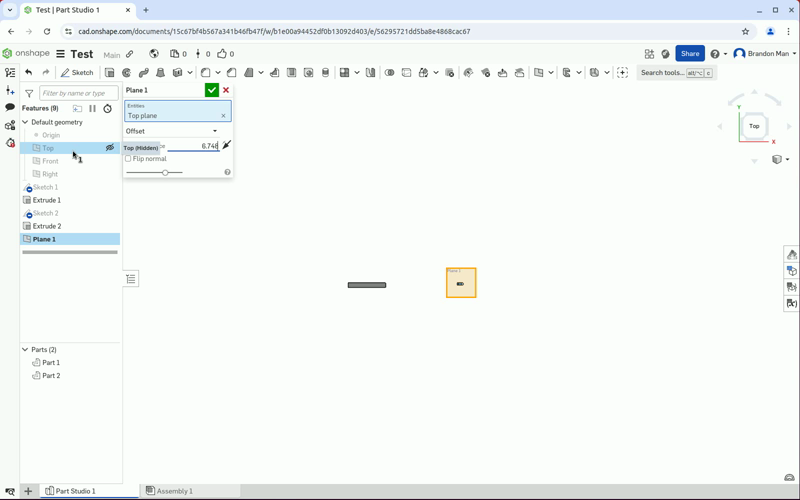
key(enter, 2)
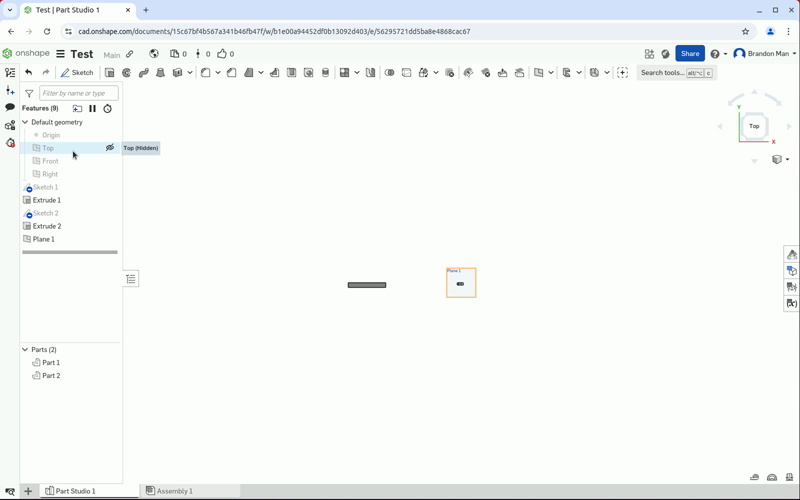
key(shift+s)
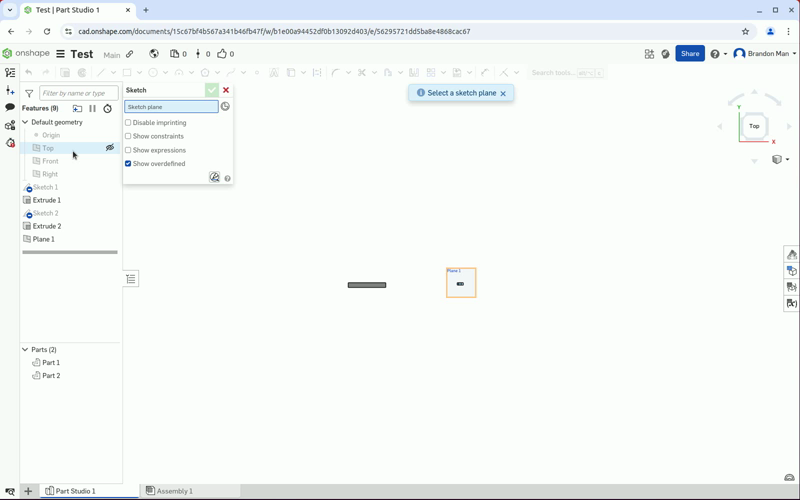
mouse_move(73, 241)
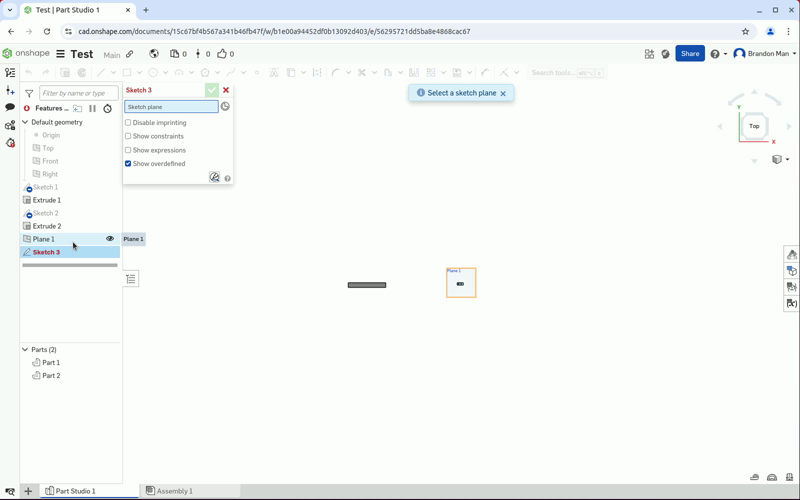
click(73, 241)
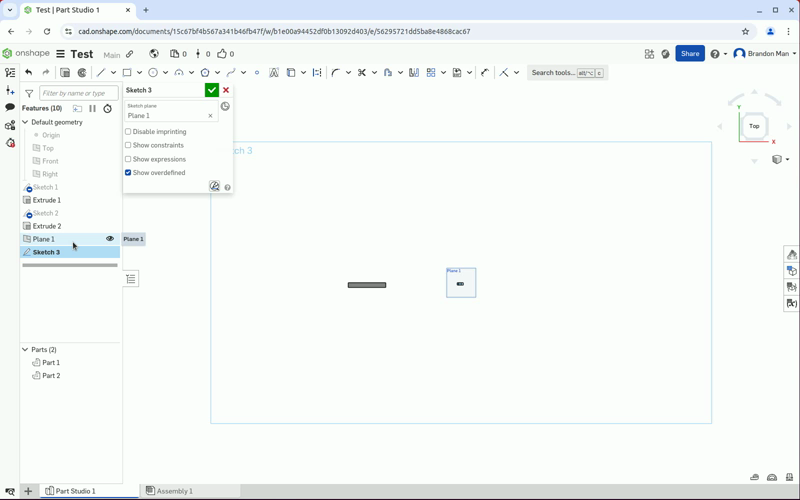
mouse_move(73, 352)
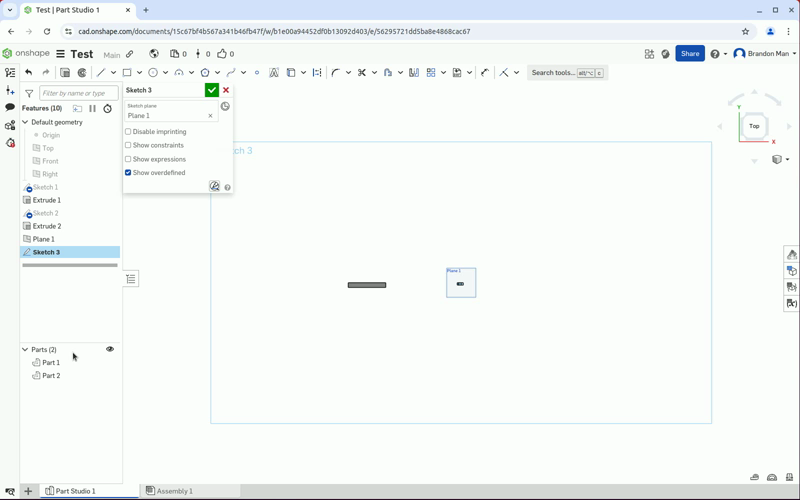
key(y)
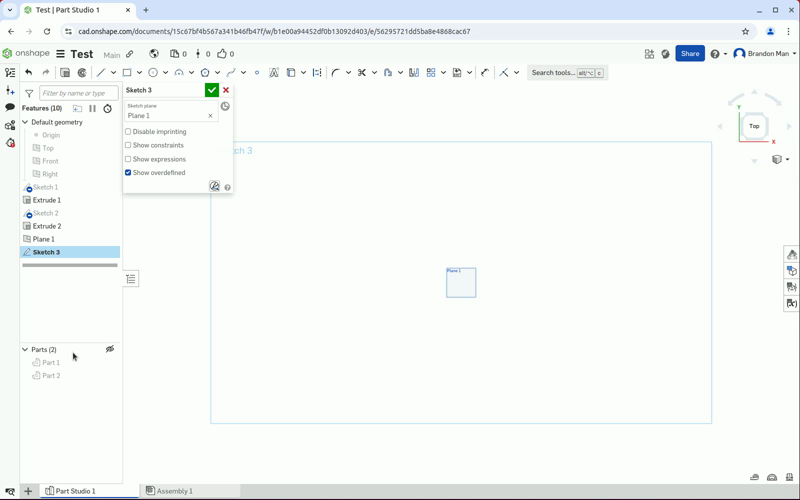
key(l)
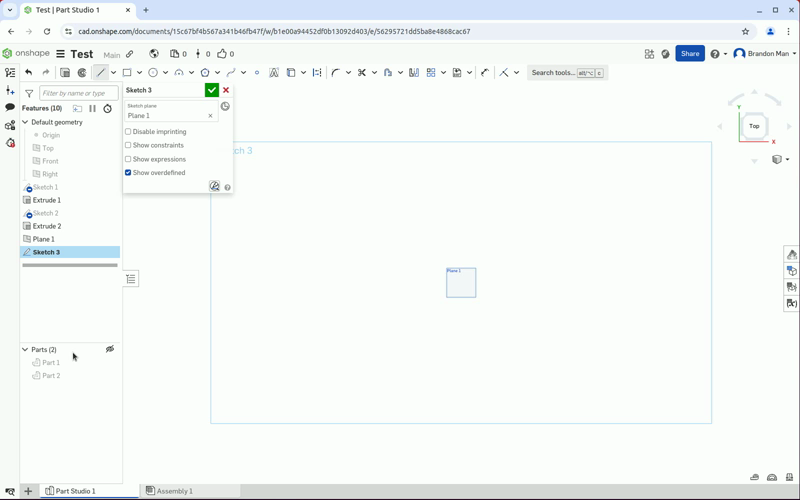
key_down(shift)
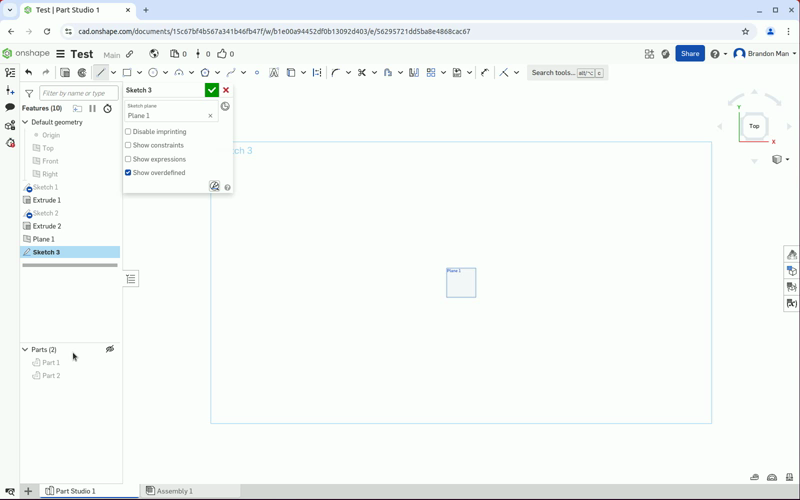
mouse_move(352, 282)
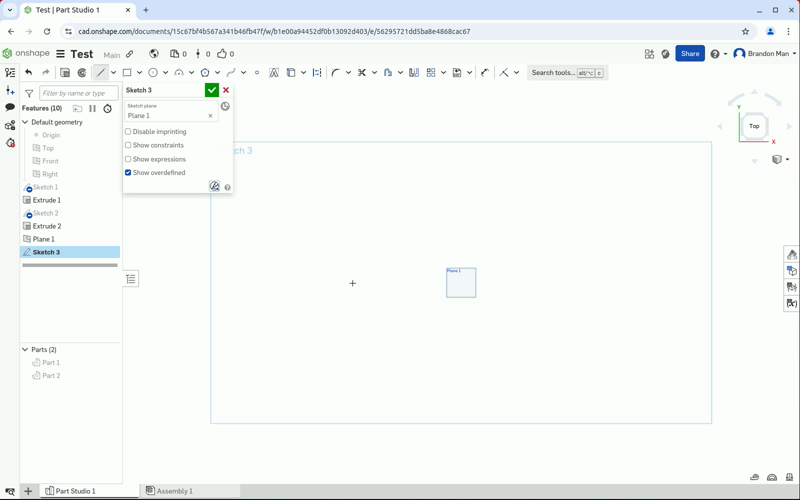
click(352, 282)
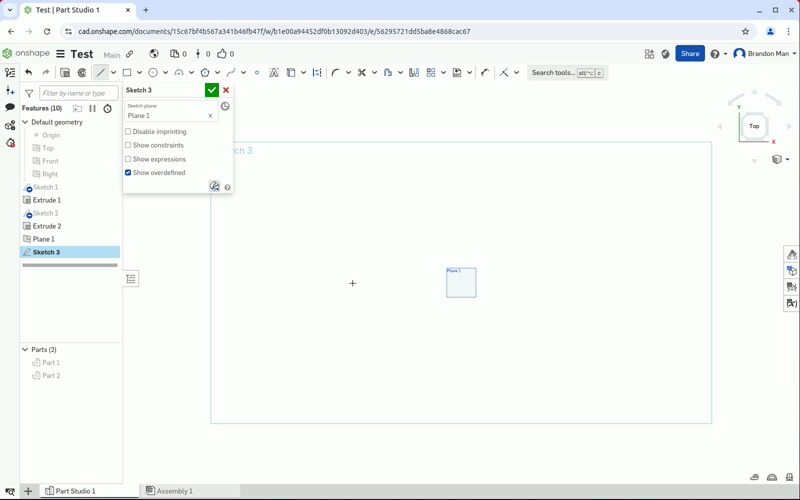
key_up(shift)
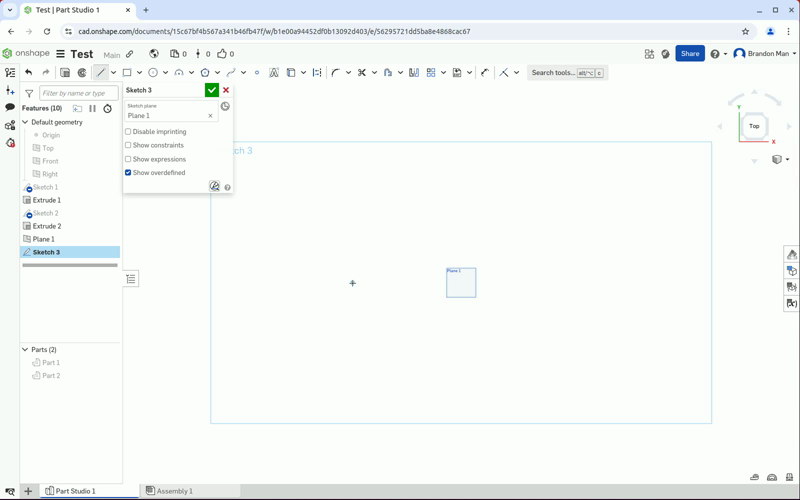
key_down(shift)
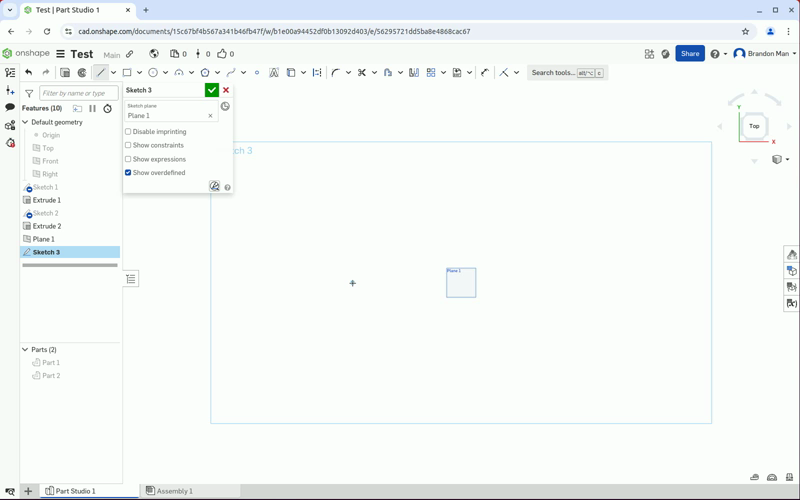
mouse_move(382, 282)
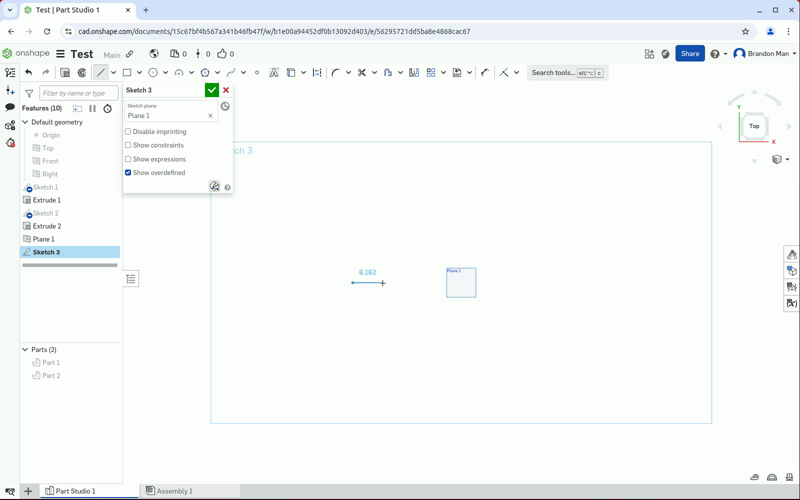
mouse_move(378, 282)
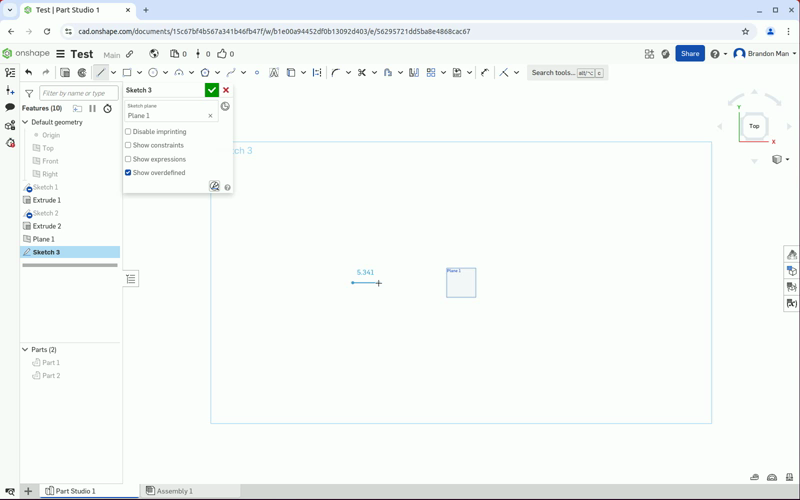
click(378, 282)
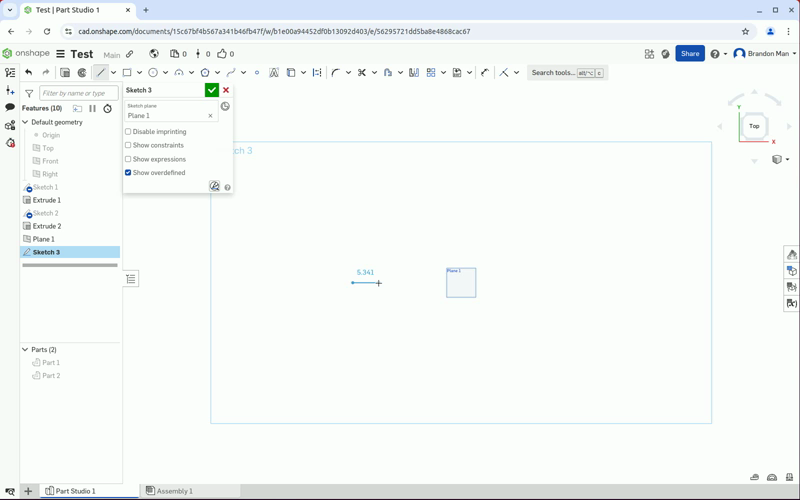
key_up(shift)
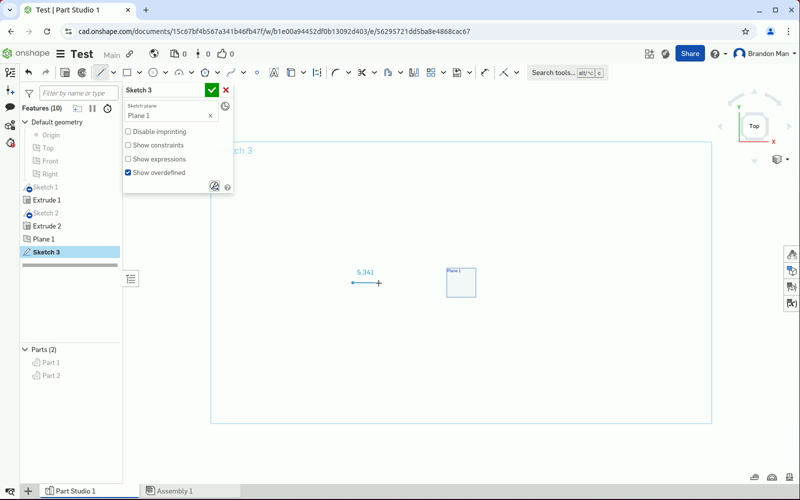
key_down(shift)
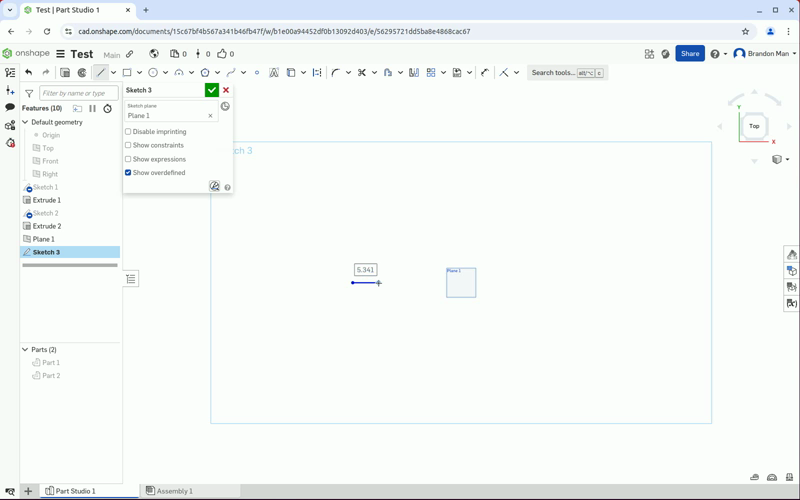
mouse_move(408, 282)
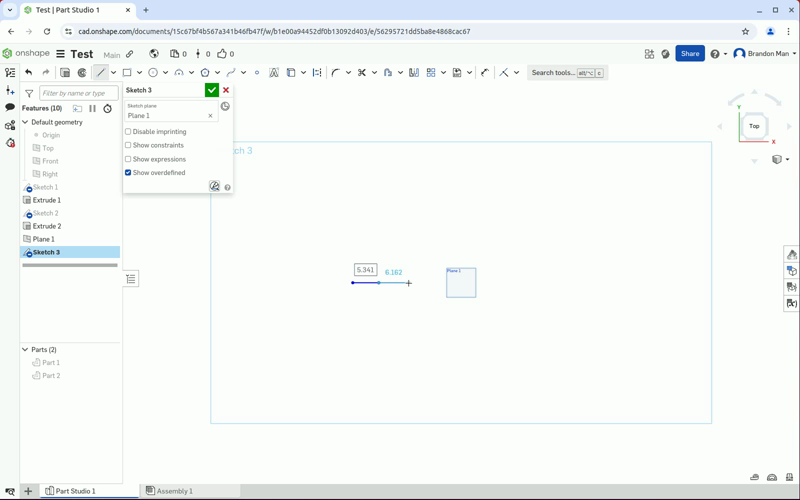
mouse_move(378, 268)
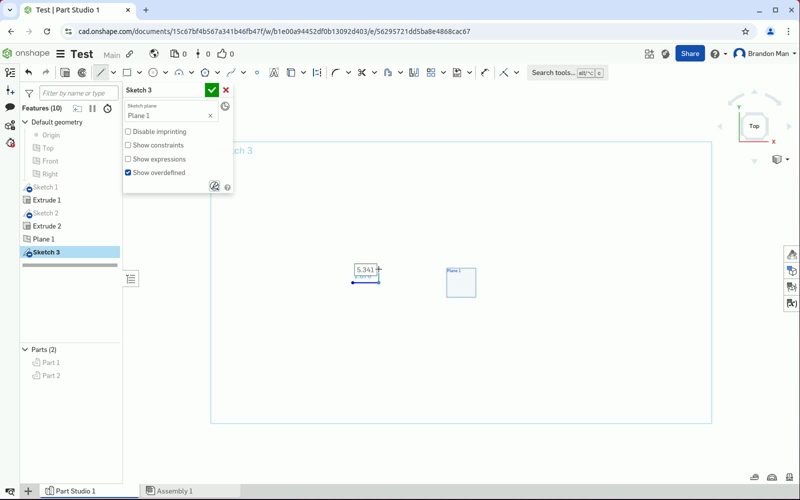
click(378, 268)
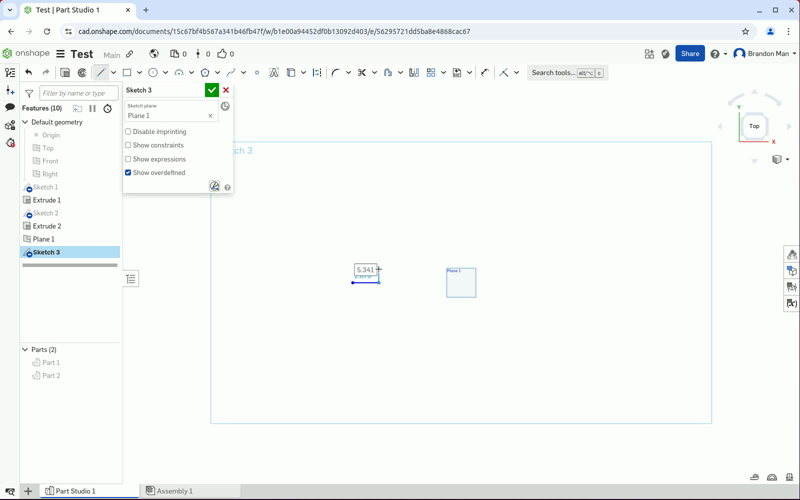
key_up(shift)
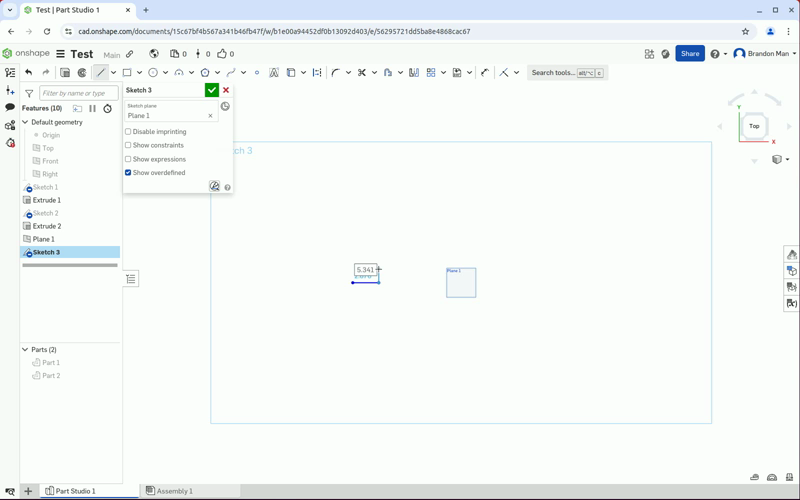
key_down(shift)
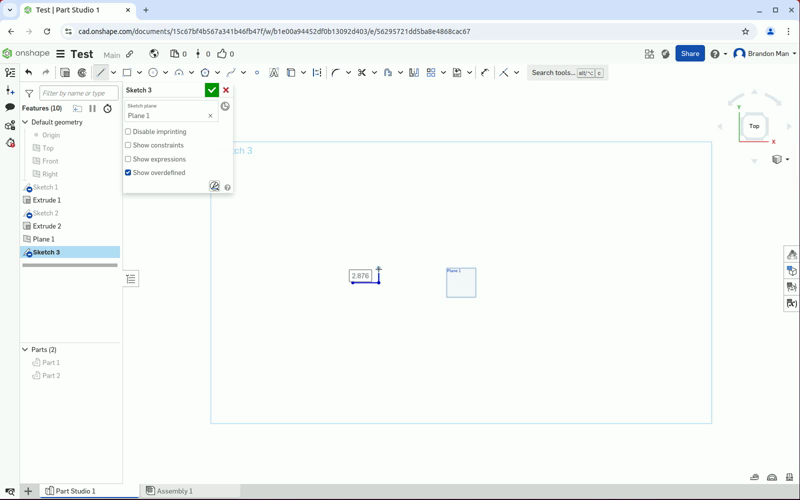
mouse_move(408, 268)
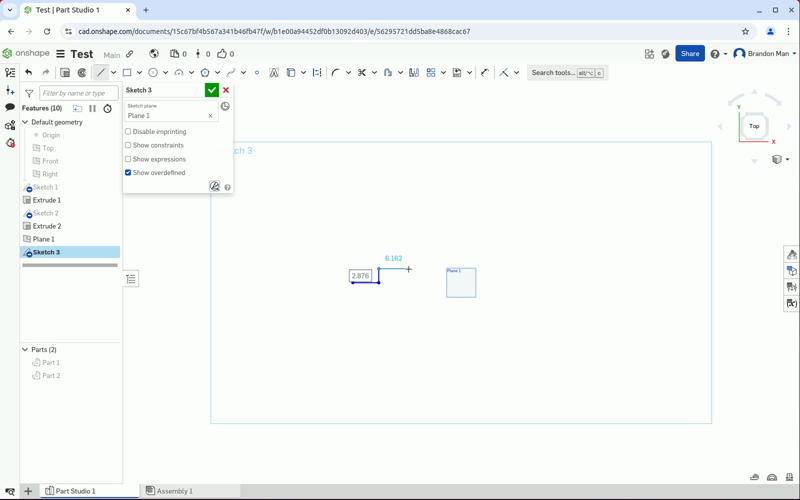
mouse_move(352, 268)
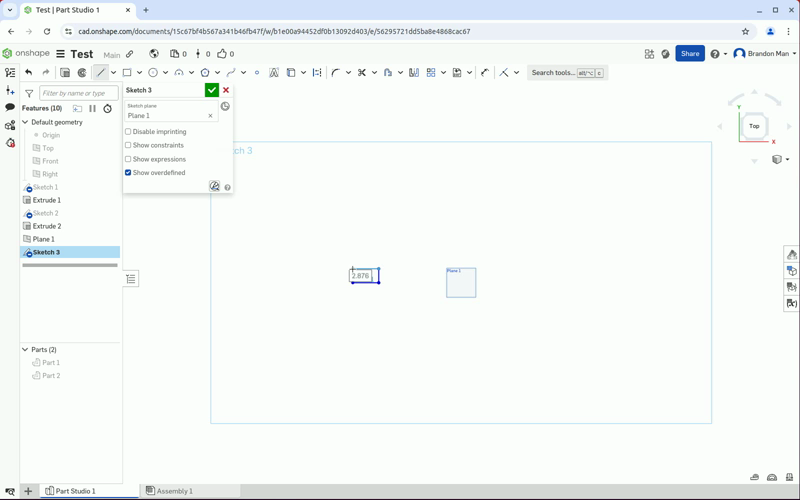
click(352, 268)
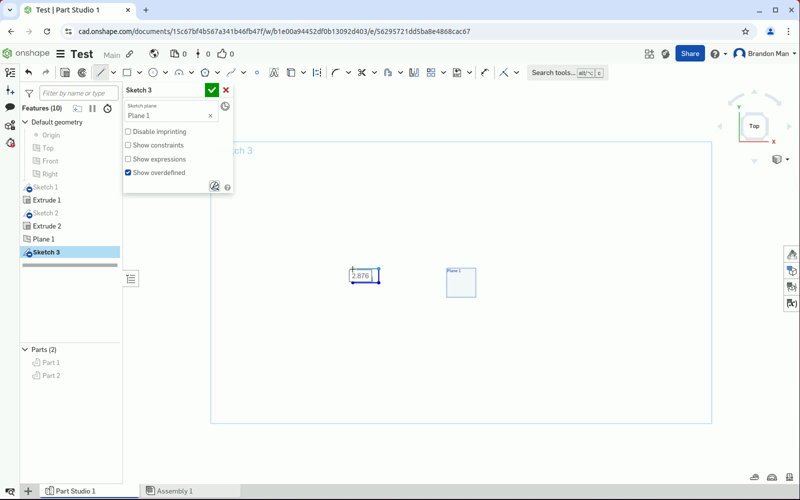
key_up(shift)
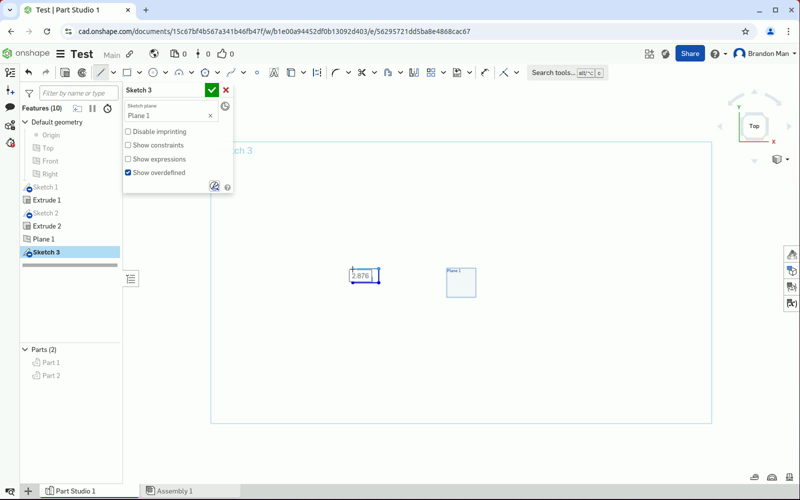
mouse_move(382, 268)
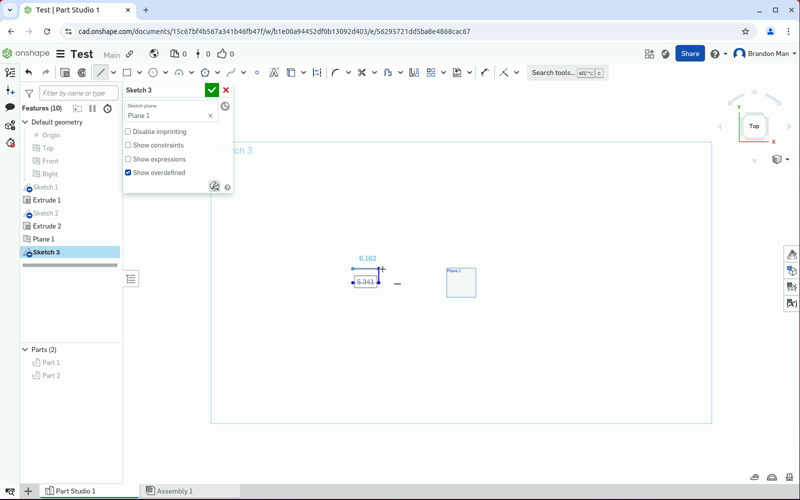
key_down(shift)
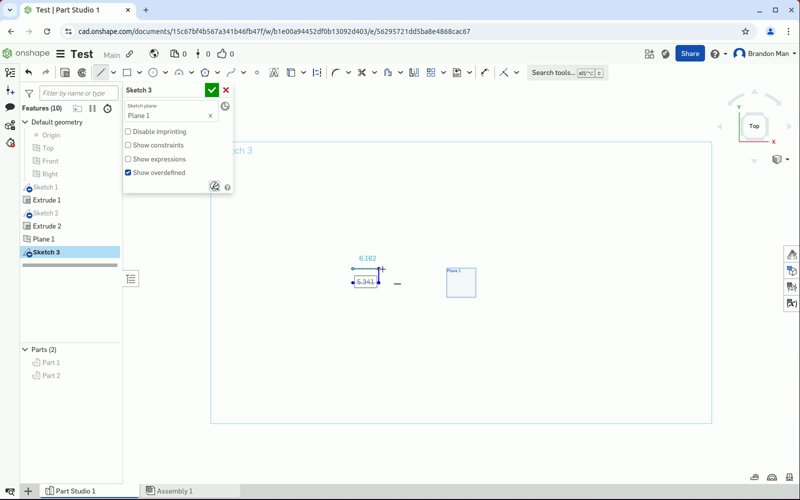
mouse_move(352, 282)
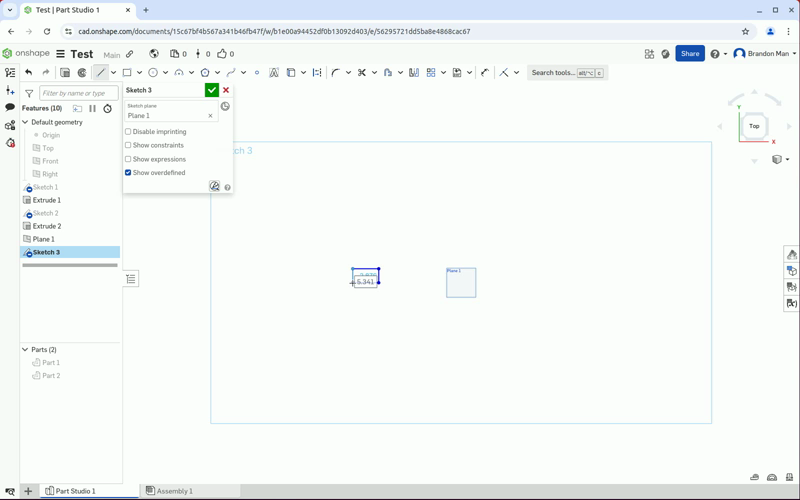
key_up(shift)
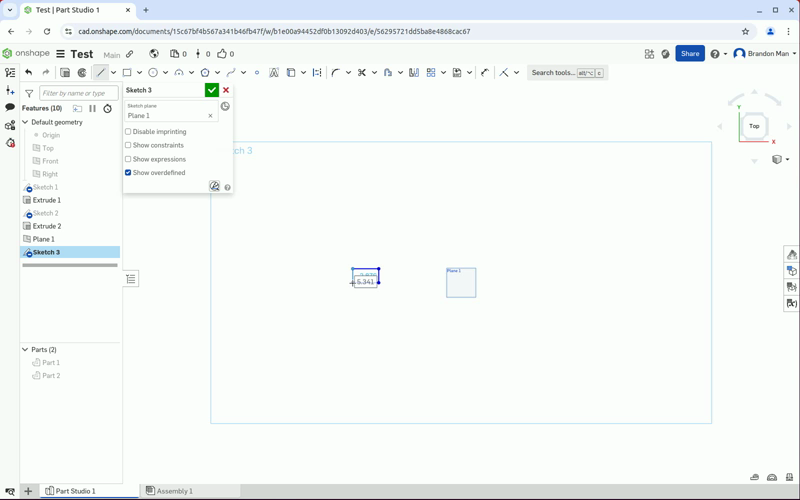
click(352, 282)
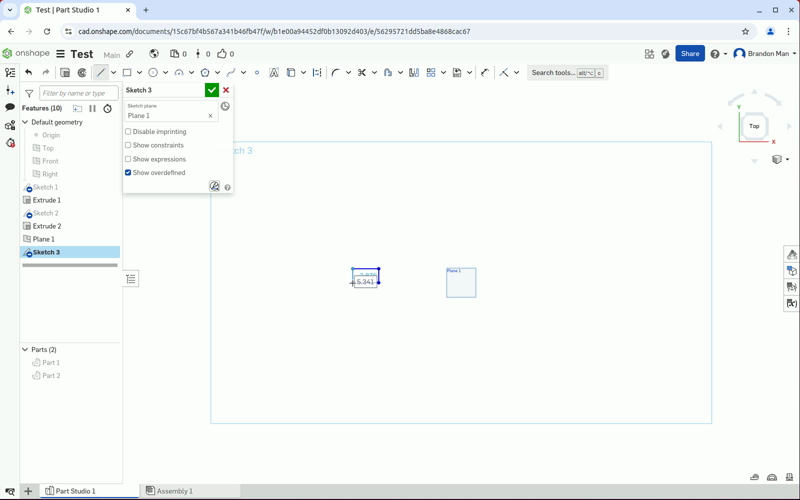
key(esc)
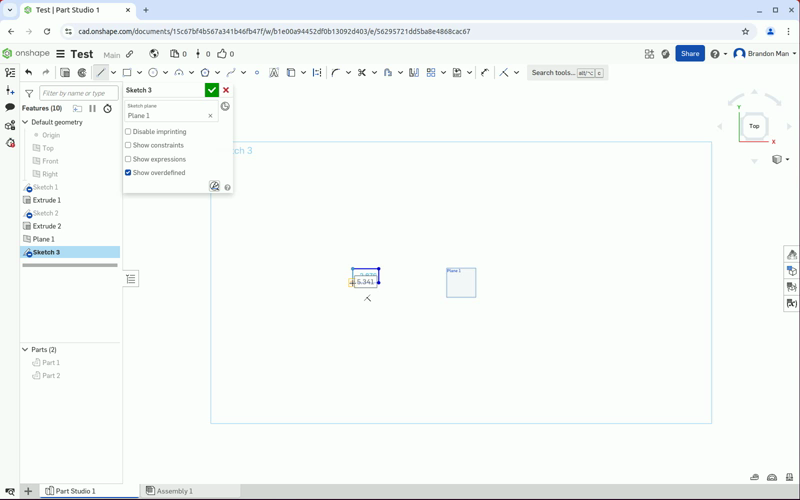
mouse_move(374, 269)
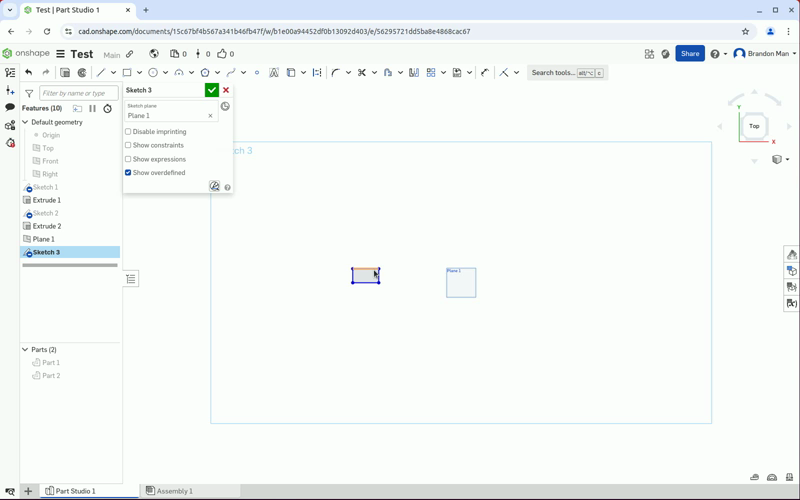
scroll(6)
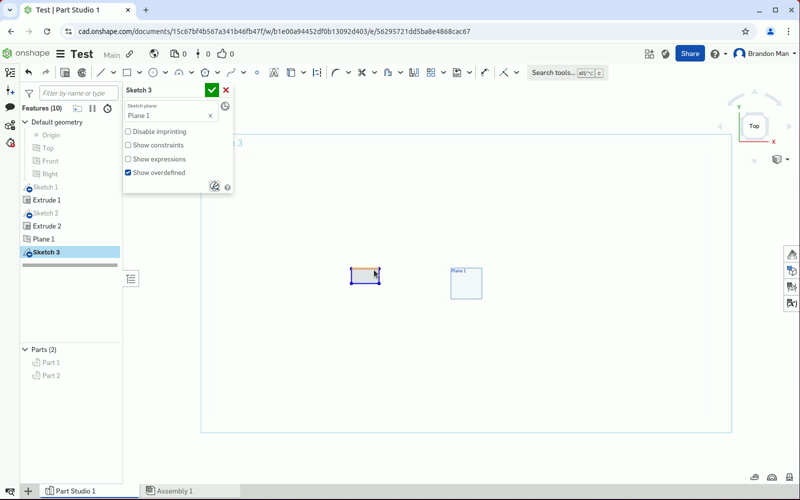
scroll(6)
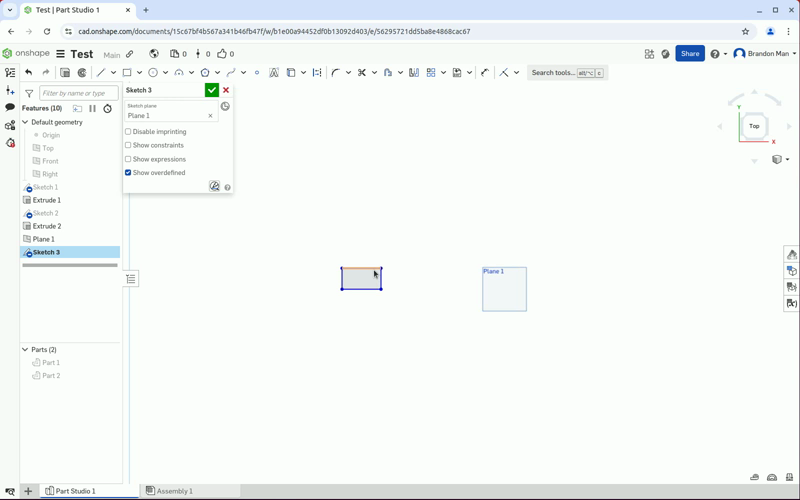
scroll(6)
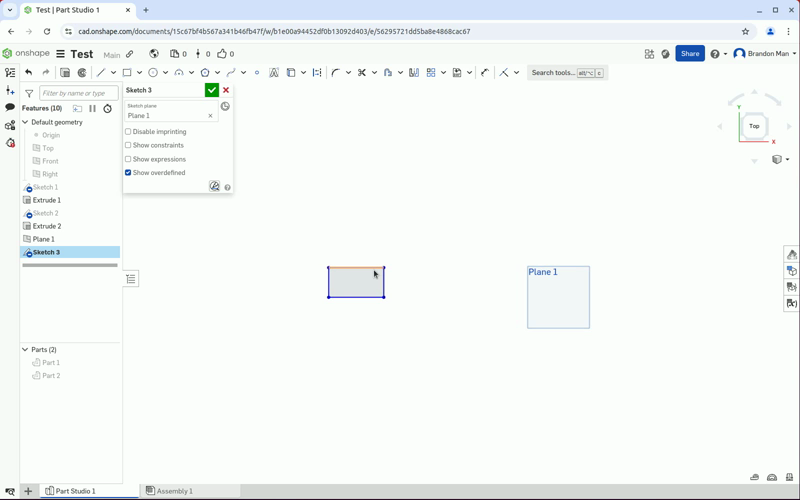
scroll(6)
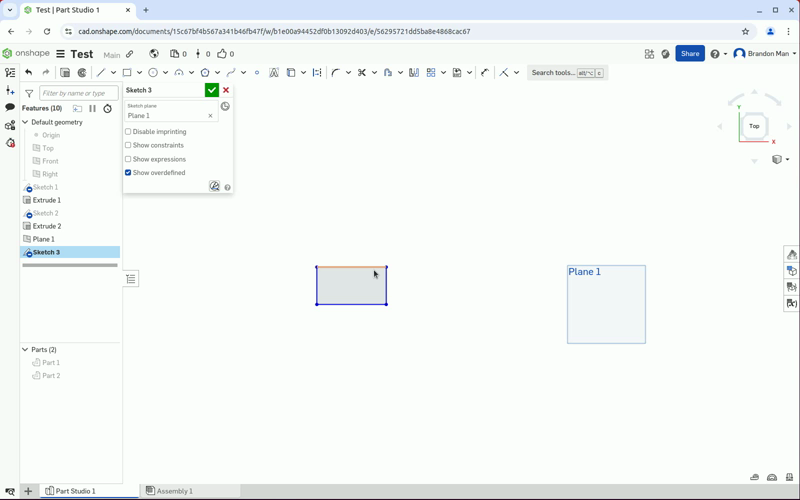
scroll(6)
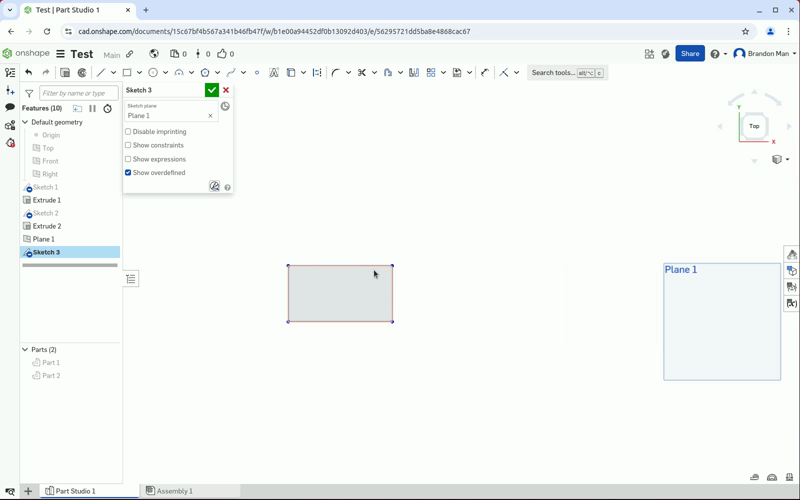
scroll(6)
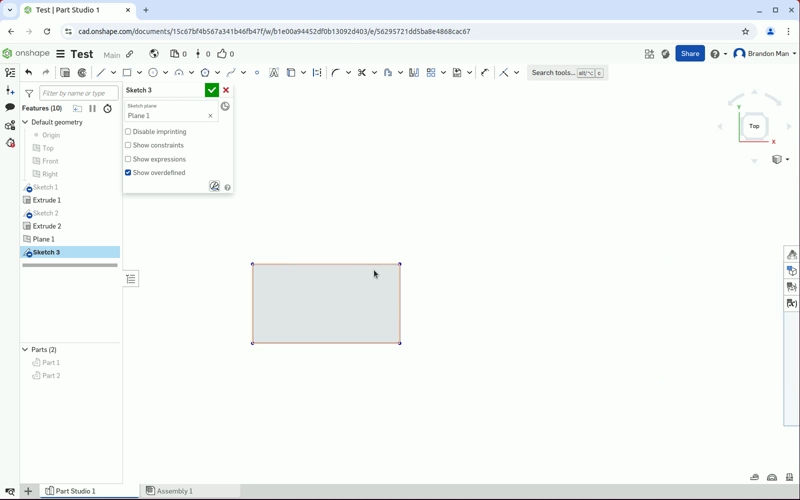
scroll(6)
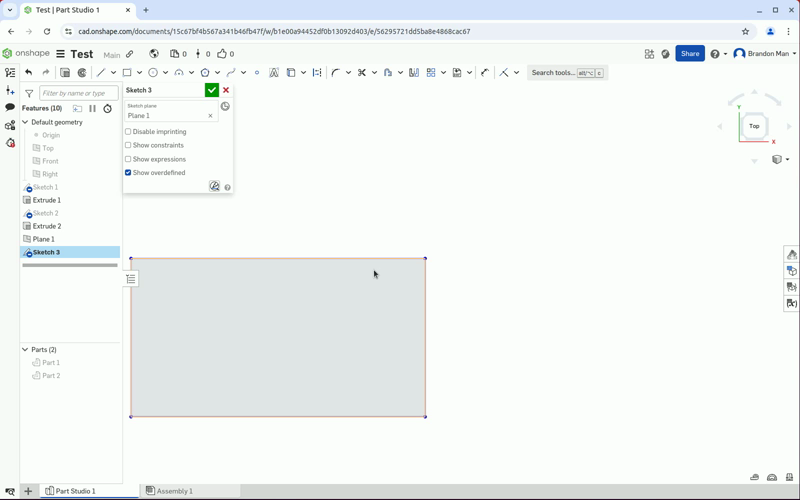
click(374, 269)
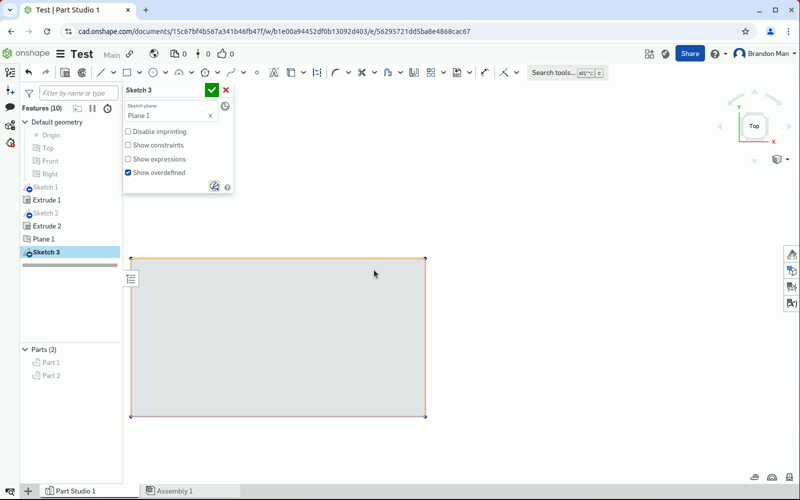
scroll(-6)
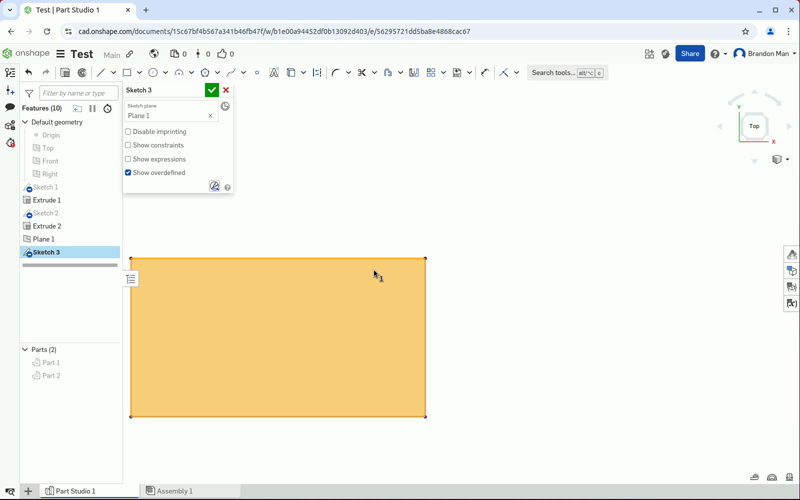
scroll(-6)
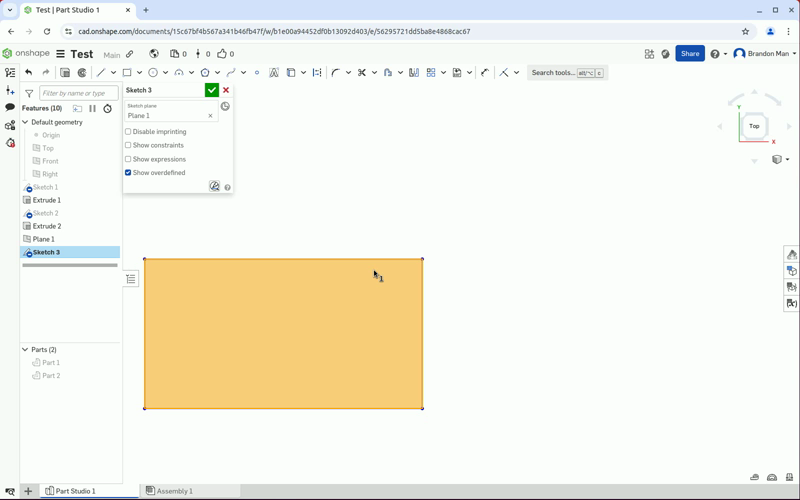
scroll(-6)
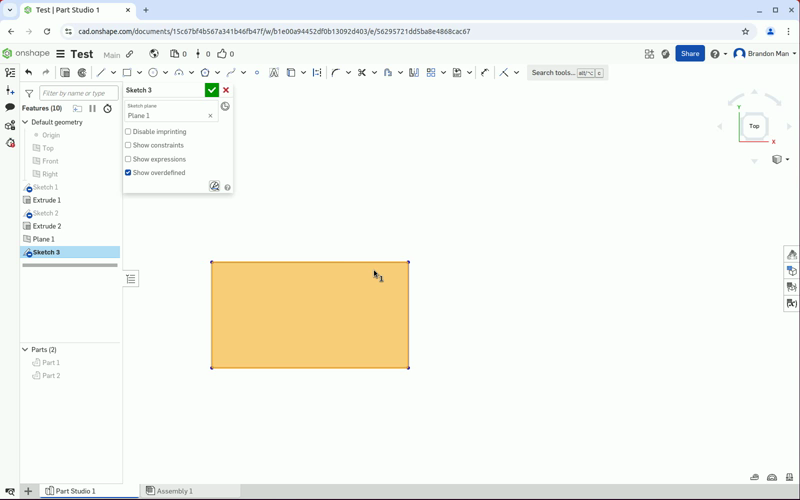
scroll(-6)
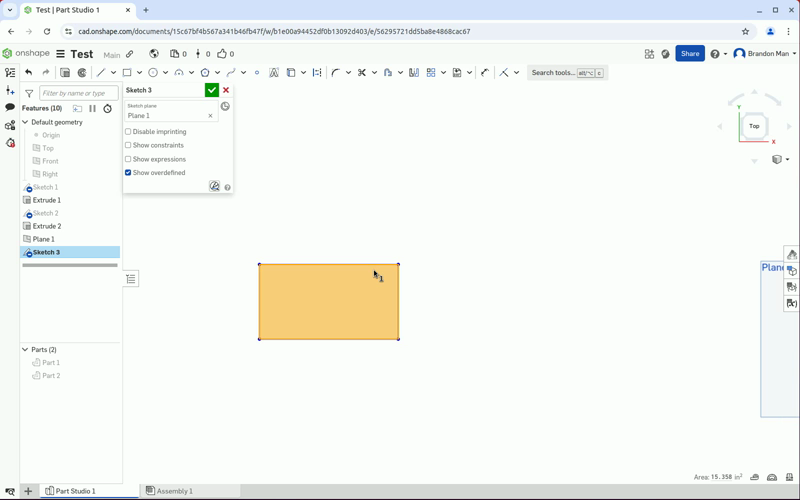
scroll(-6)
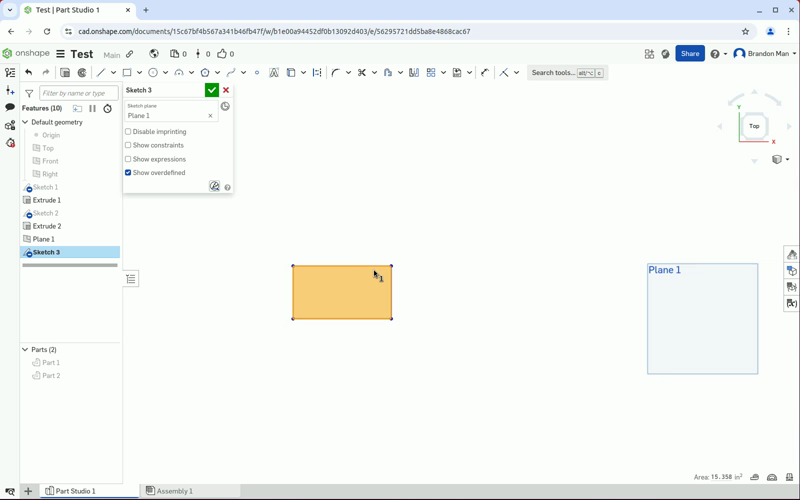
scroll(-6)
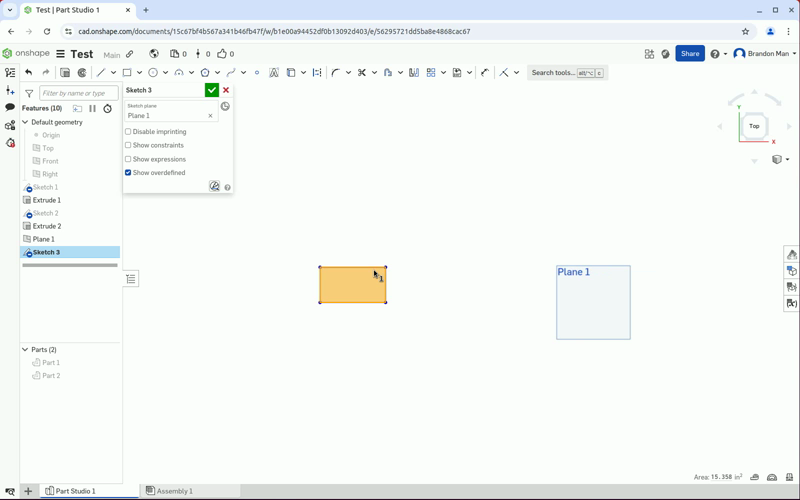
scroll(-6)
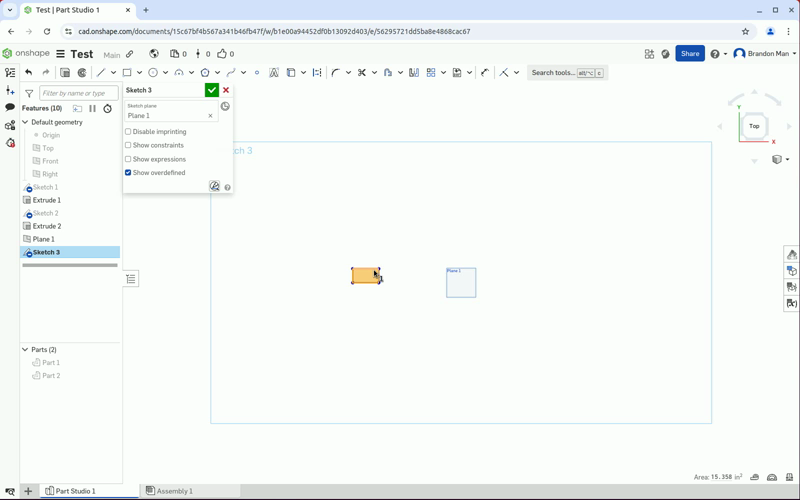
mouse_move(73, 352)
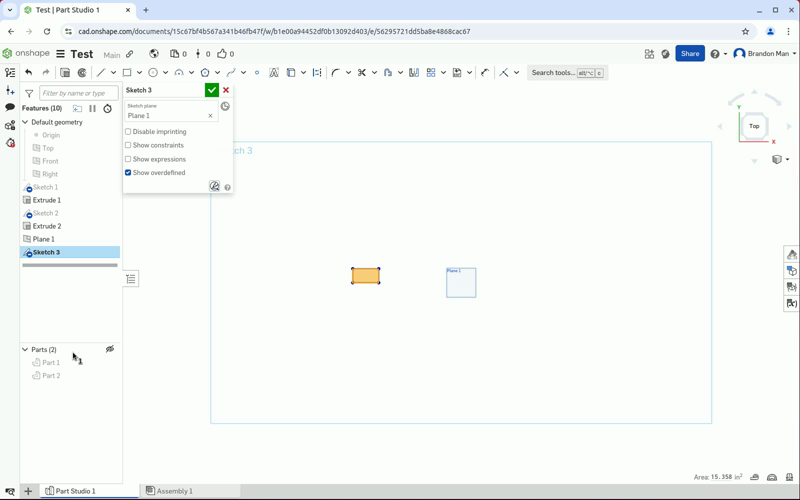
key(shift+y)
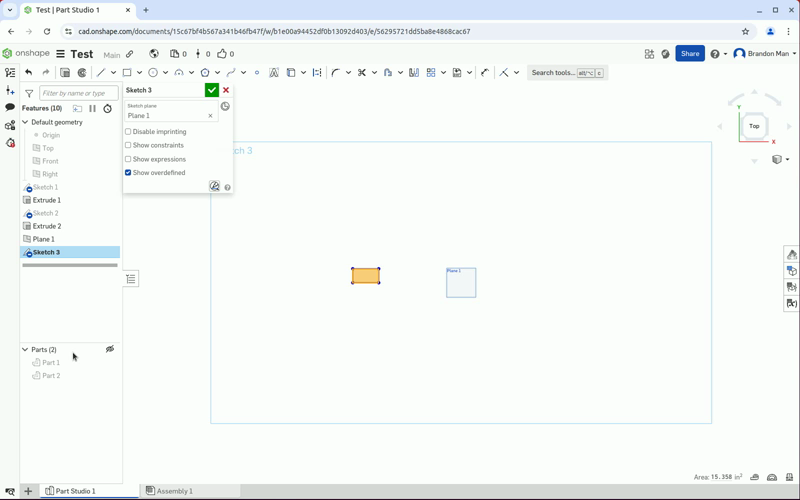
key(shift+e)
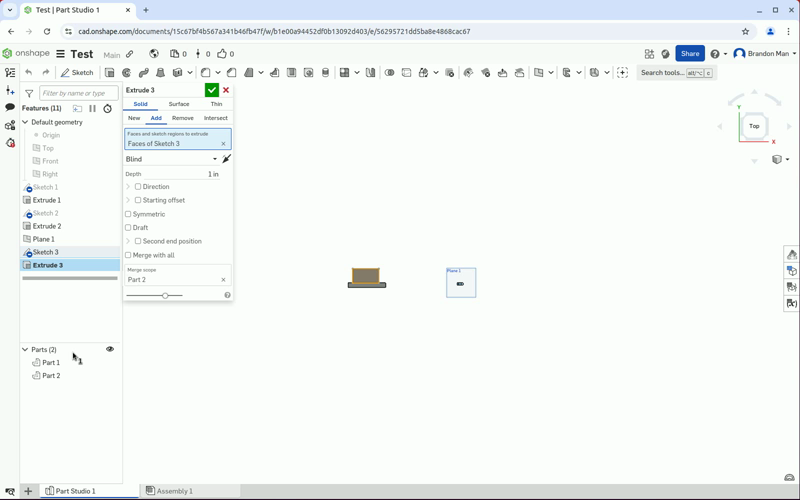
mouse_move(143, 106)
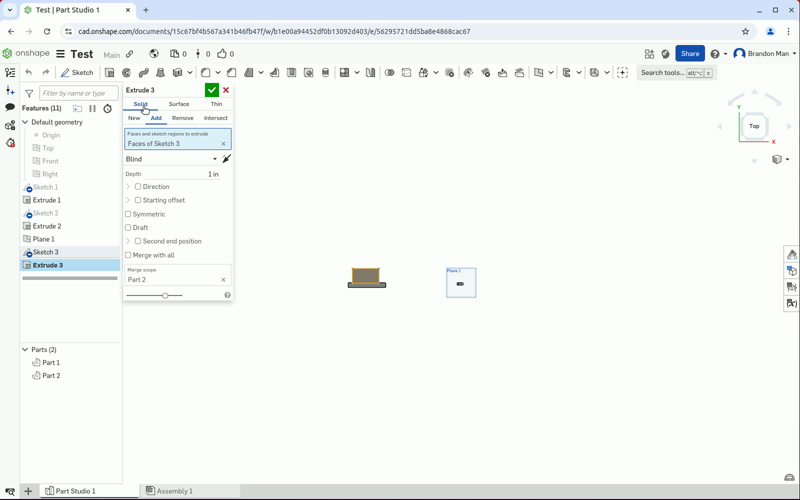
click(143, 106)
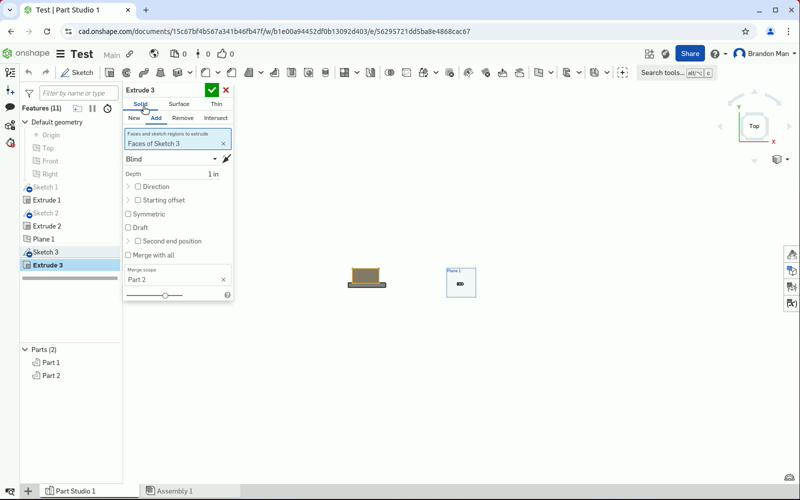
mouse_move(137, 120)
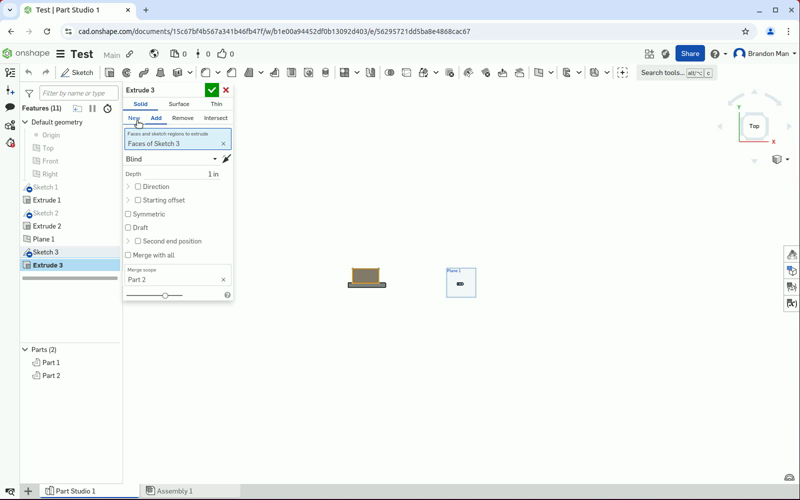
click(137, 120)
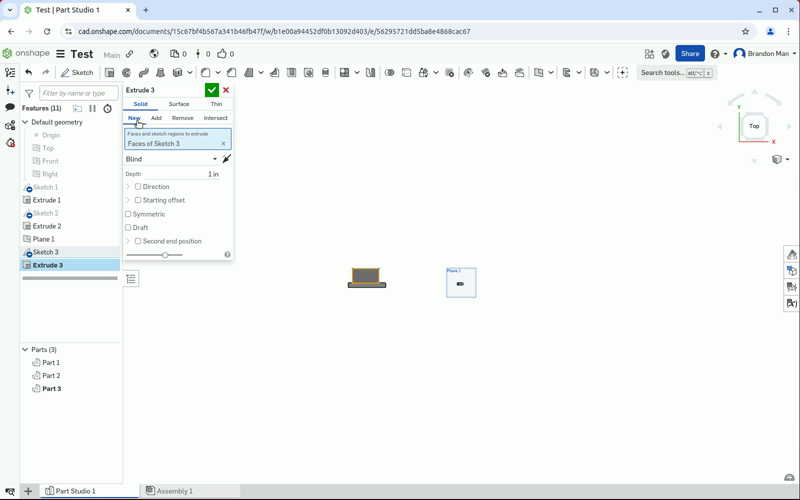
key(tab, 4)
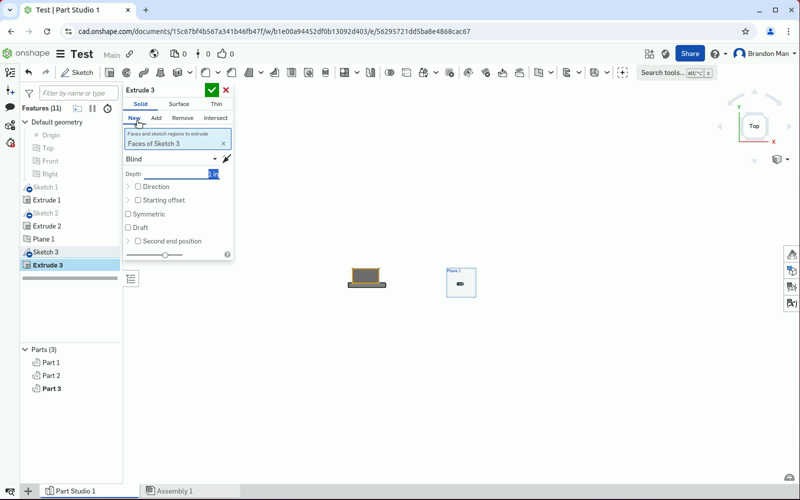
text(-0.963)
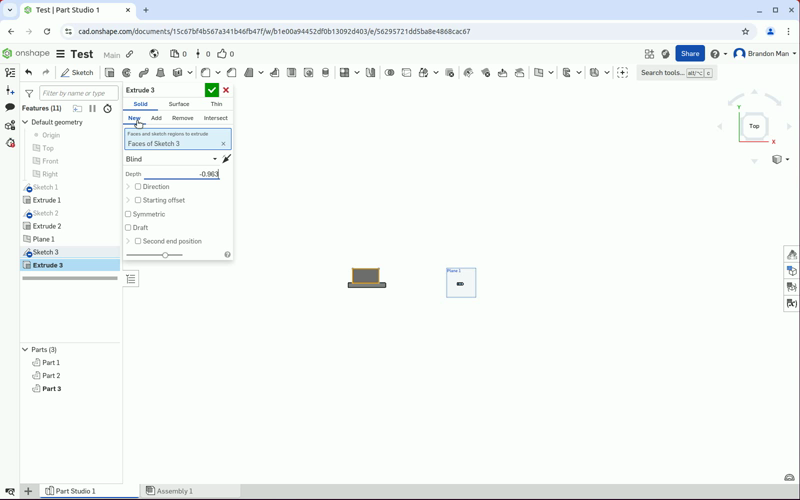
key(enter)
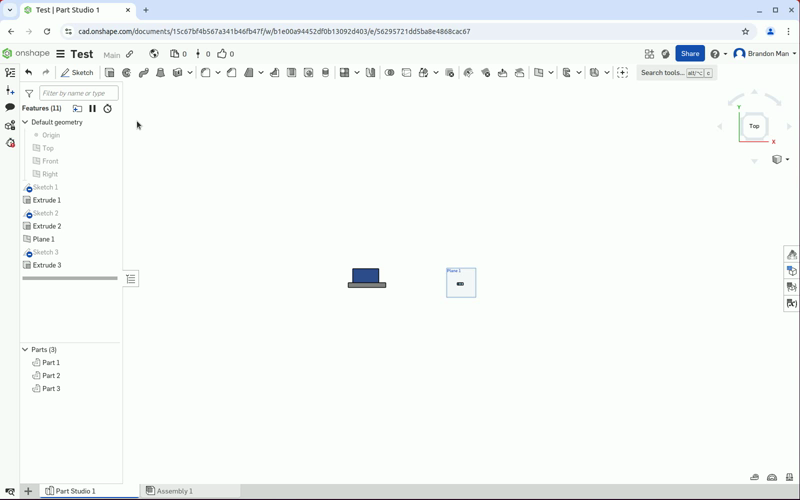
key(shift+h)
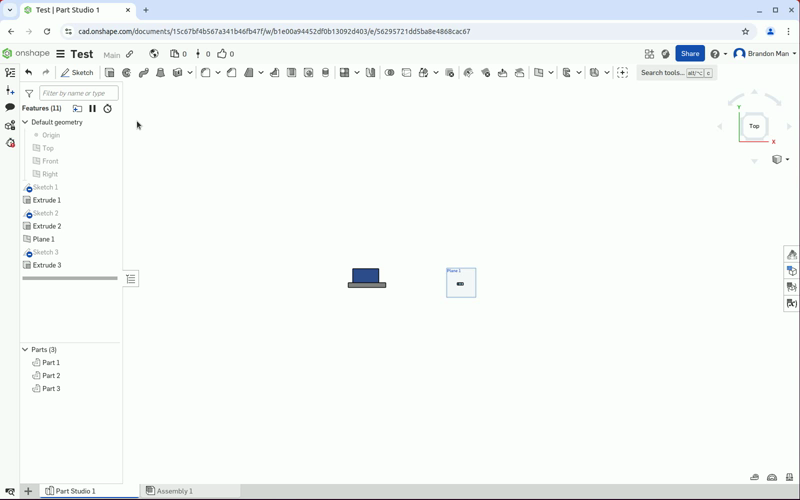
key(shift+h)
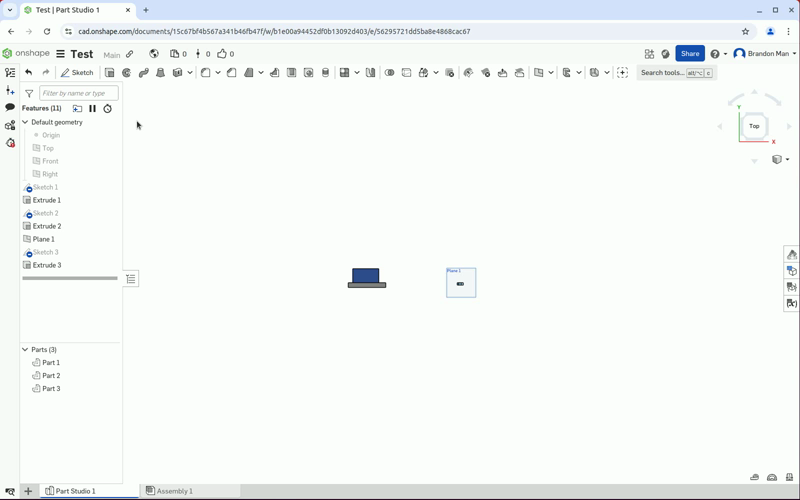
mouse_move(73, 189)
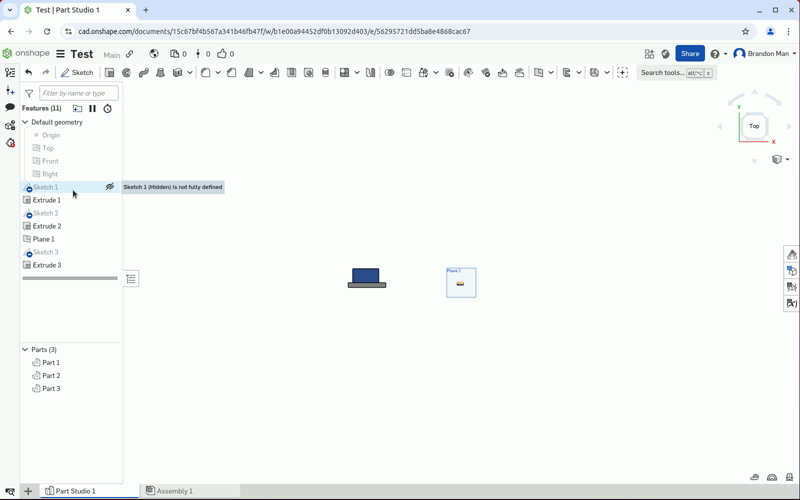
click(73, 189)
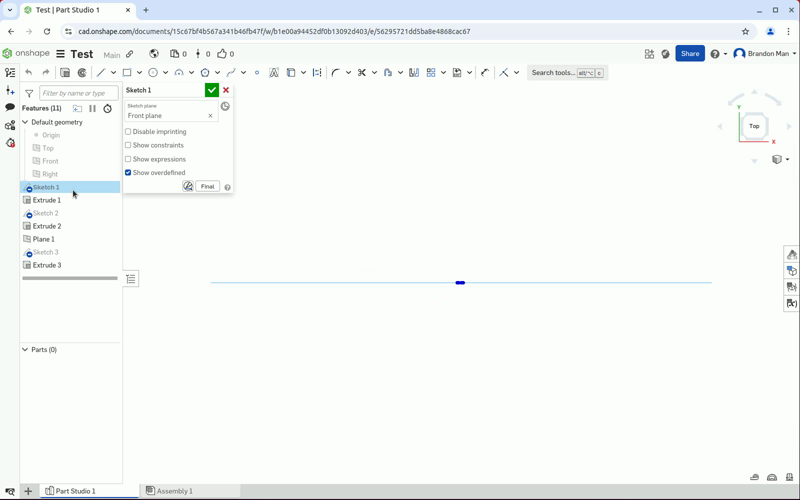
mouse_move(229, 92)
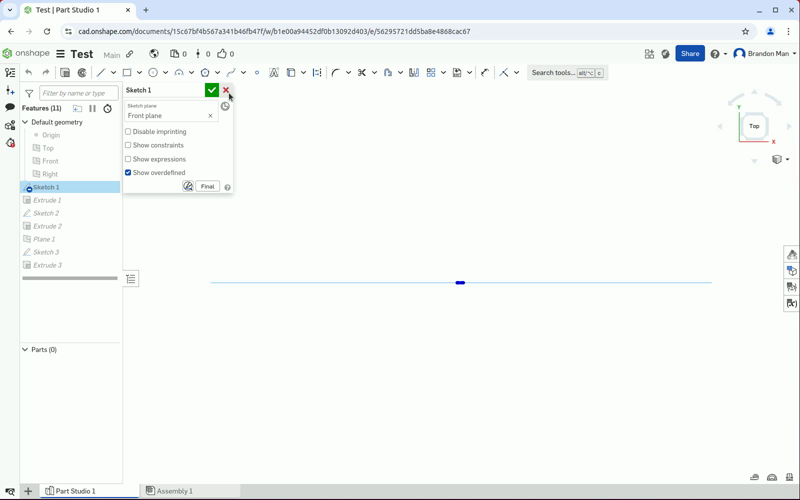
click(229, 92)
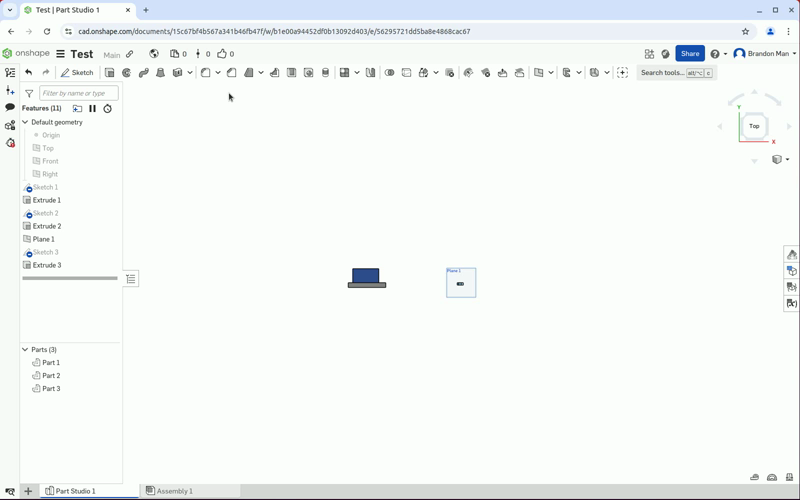
mouse_move(73, 352)
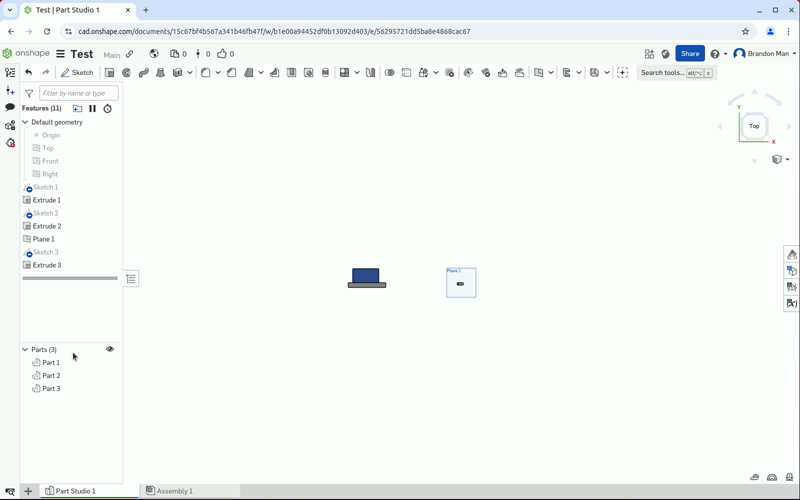
key(y)
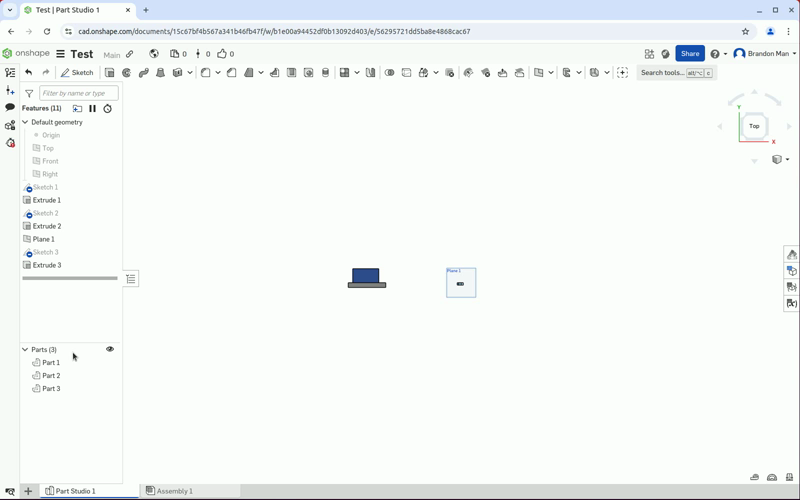
key(shift+p)
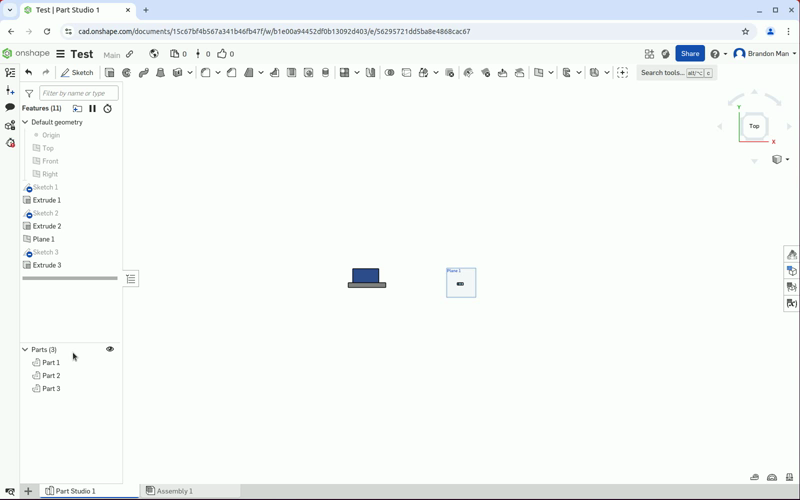
key(space)
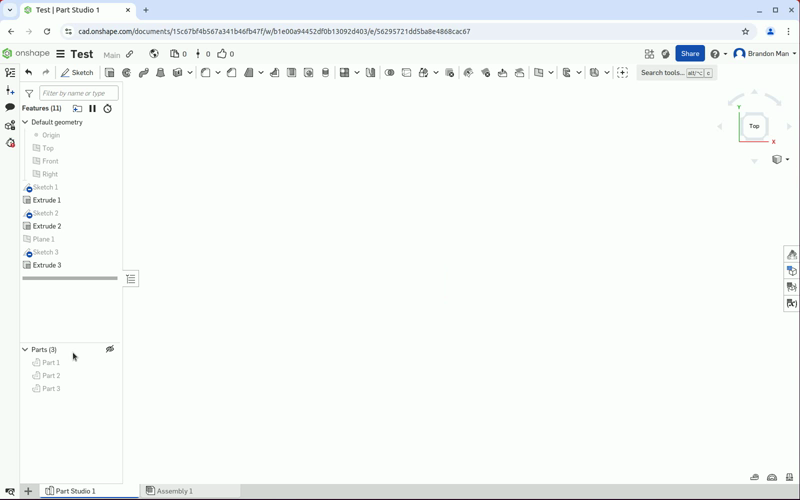
key_down(shift)
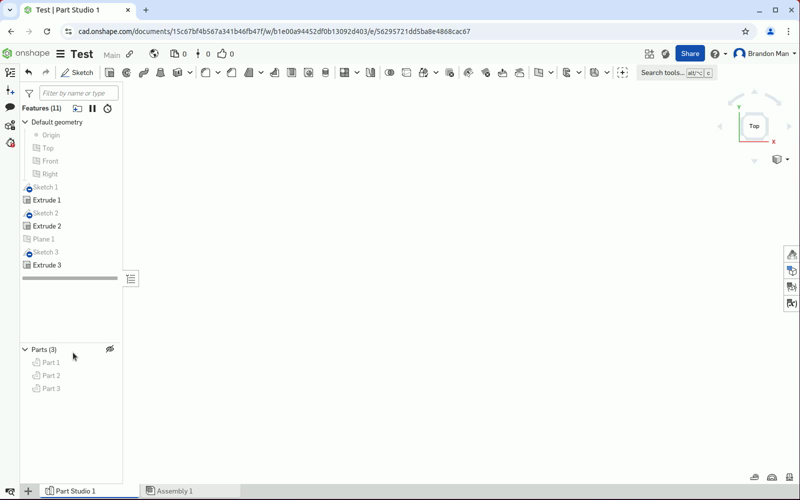
key(up)
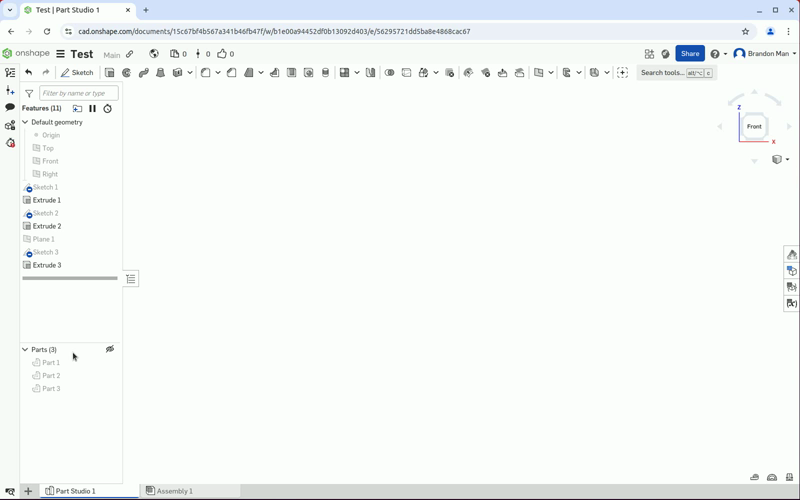
key_up(shift)
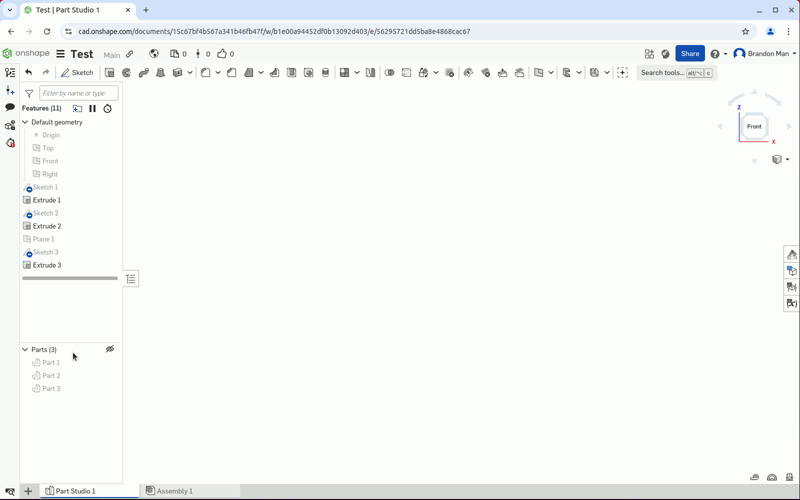
key(space)
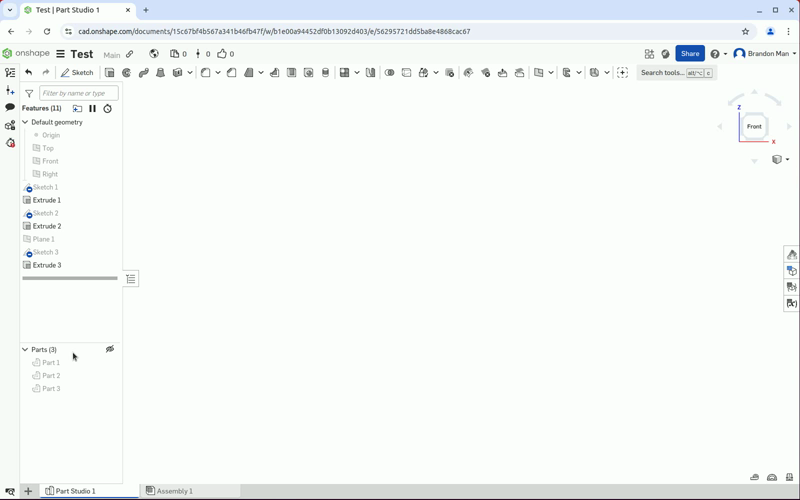
key_down(shift)
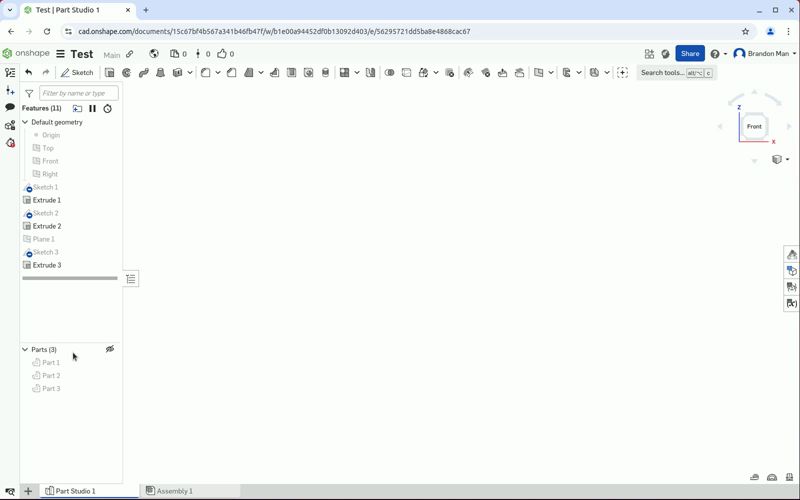
key(left)
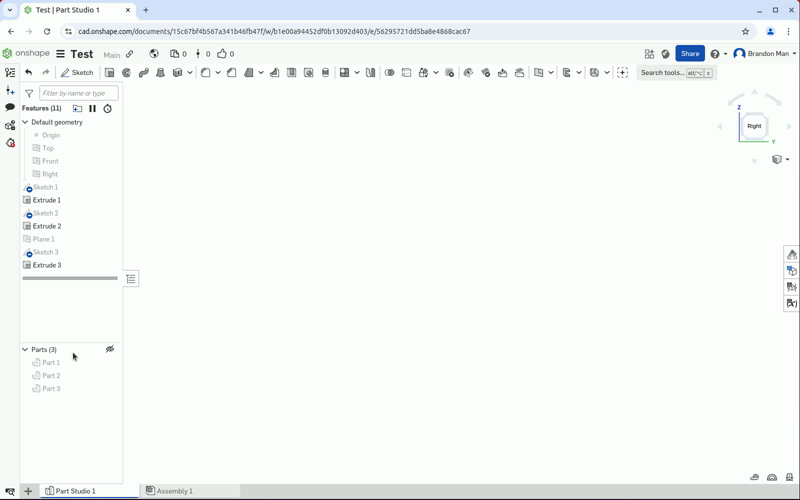
key_up(shift)
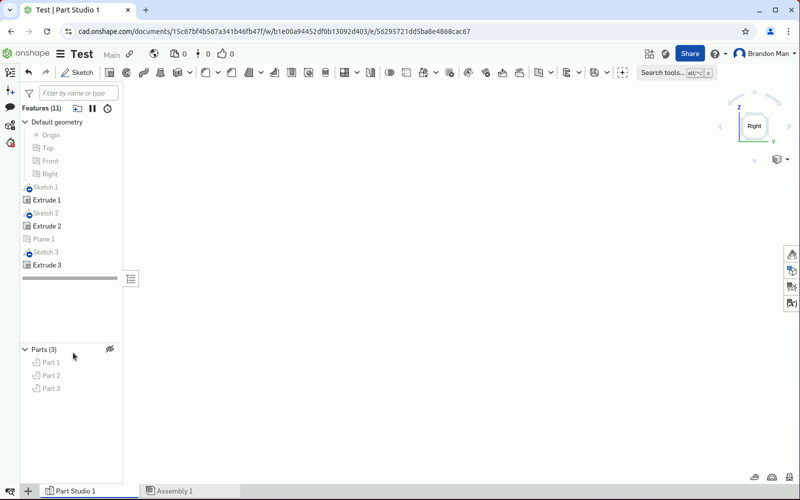
mouse_move(73, 352)
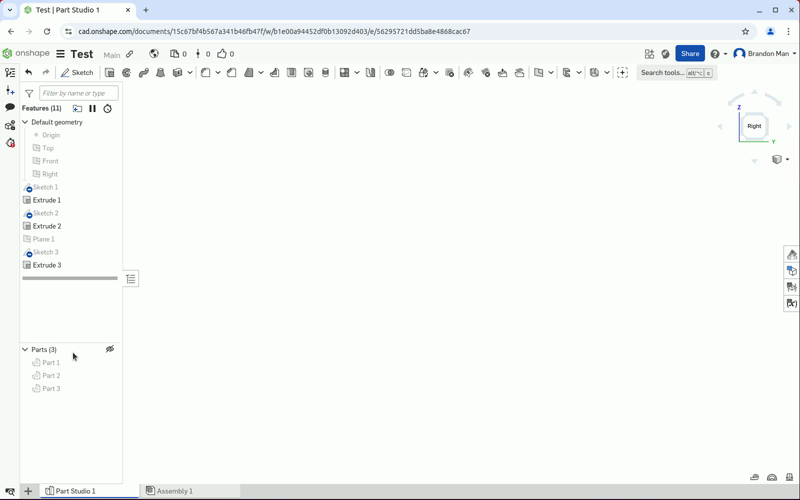
key(shift+y)
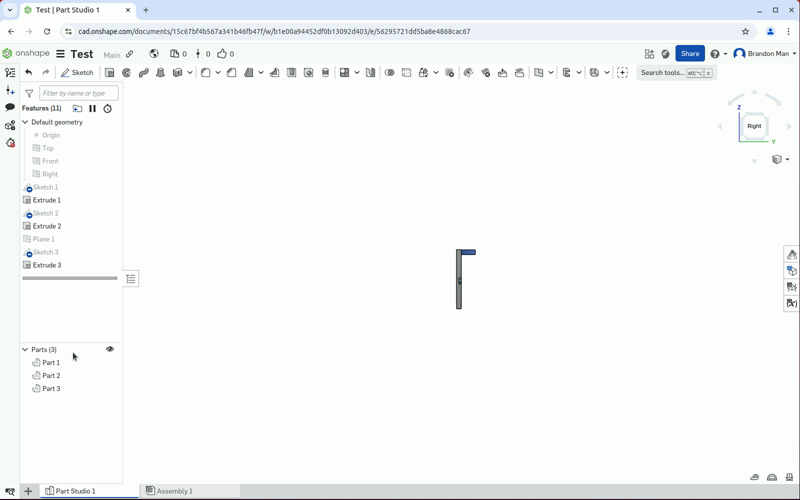
mouse_move(541, 75)
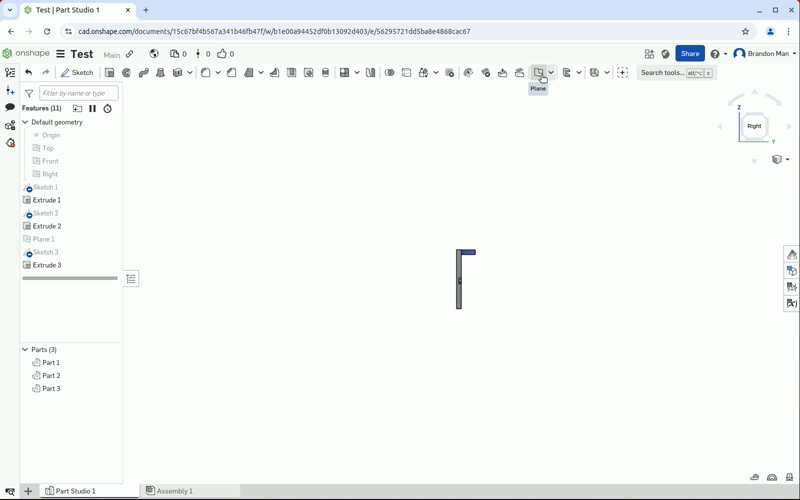
click(541, 75)
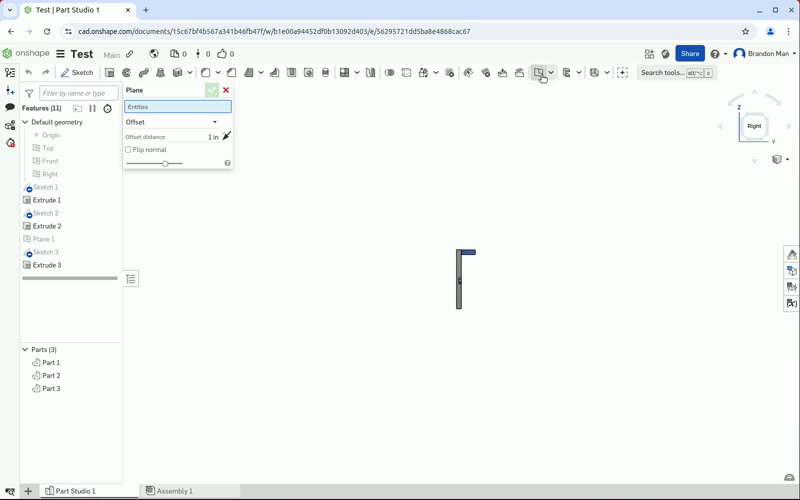
mouse_move(73, 176)
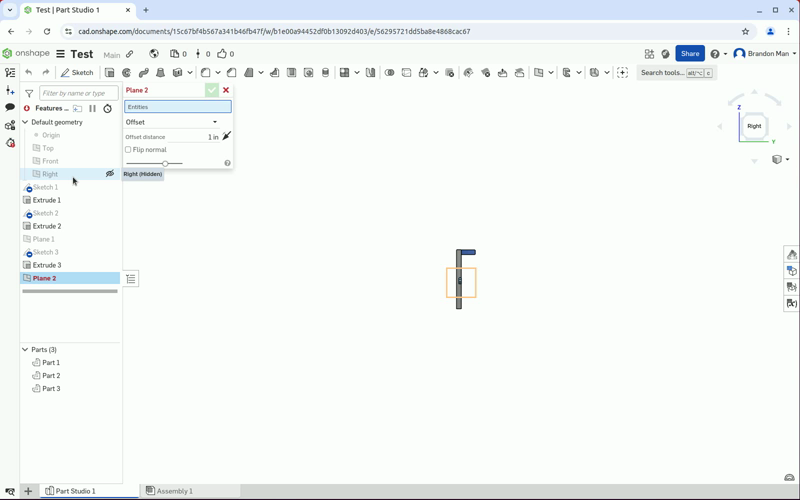
click(73, 176)
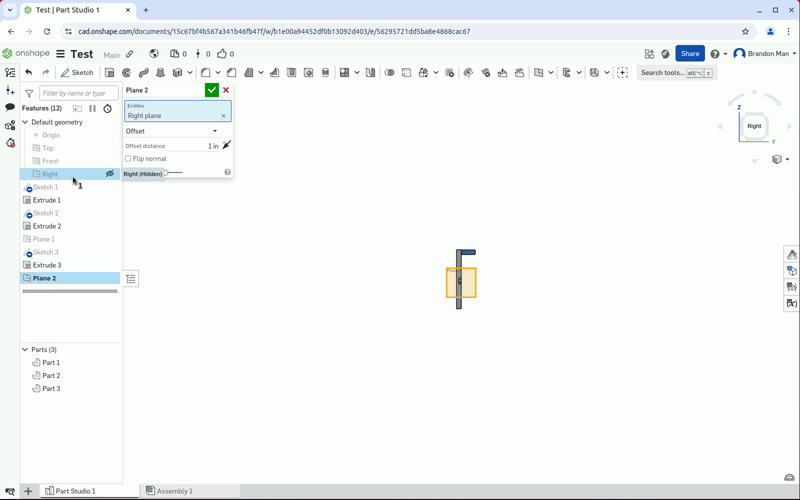
key(tab, 2)
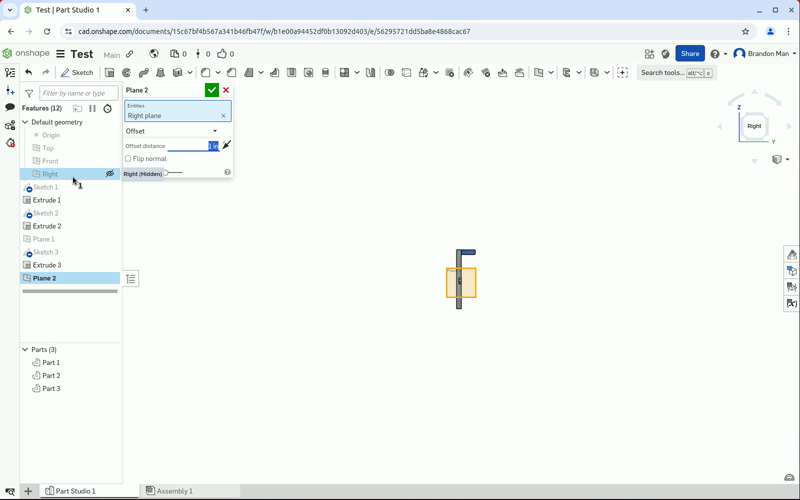
text(15.405)
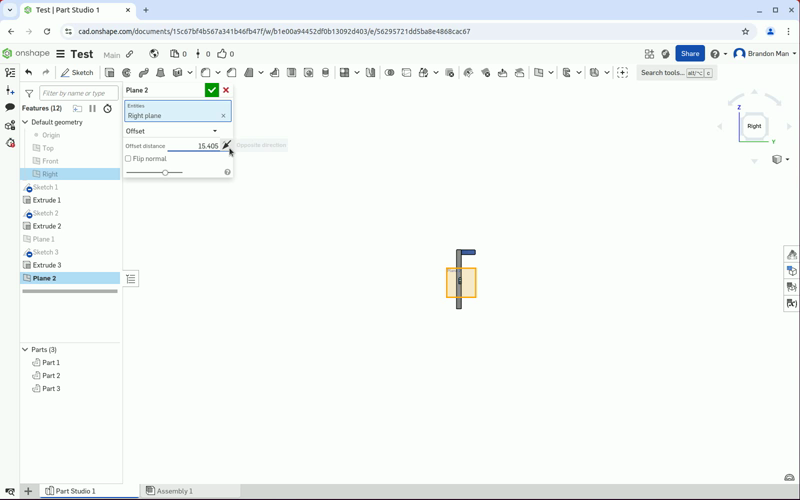
mouse_move(229, 147)
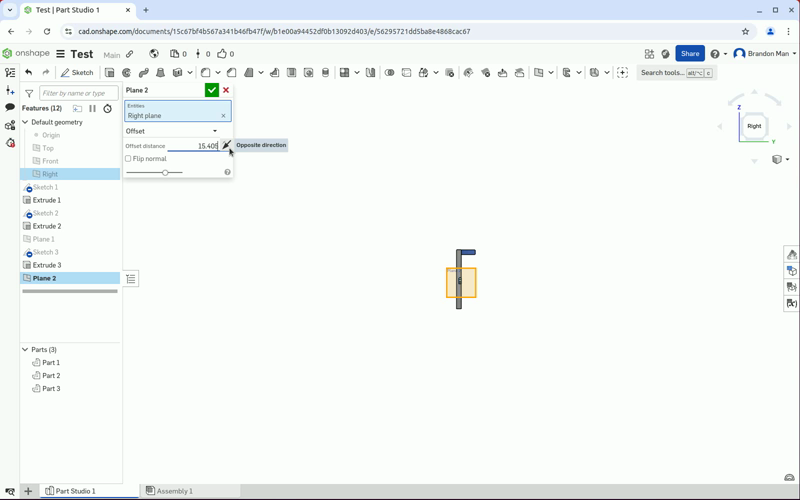
click(229, 147)
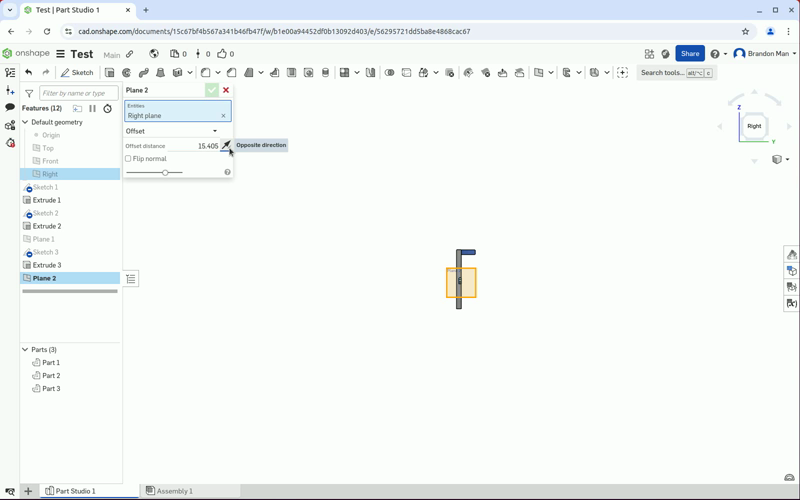
key(enter, 2)
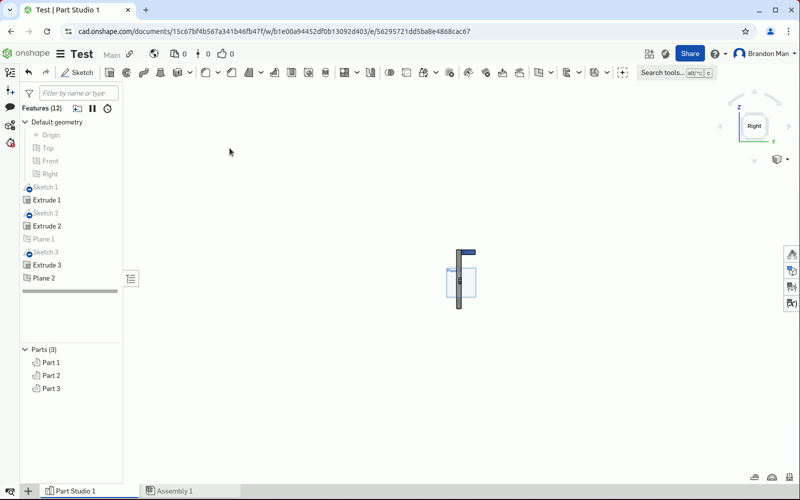
key(shift+s)
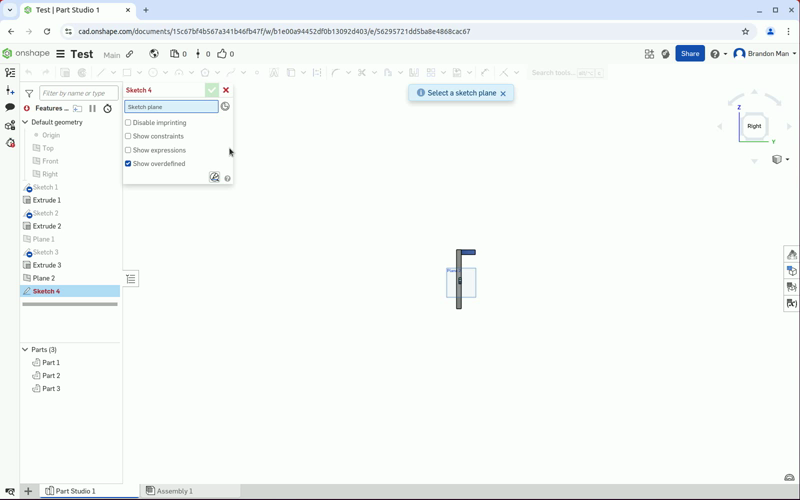
mouse_move(73, 280)
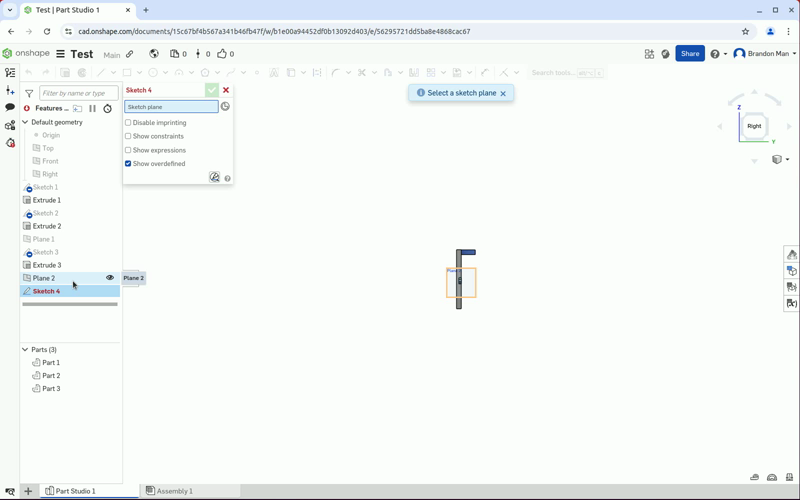
click(73, 280)
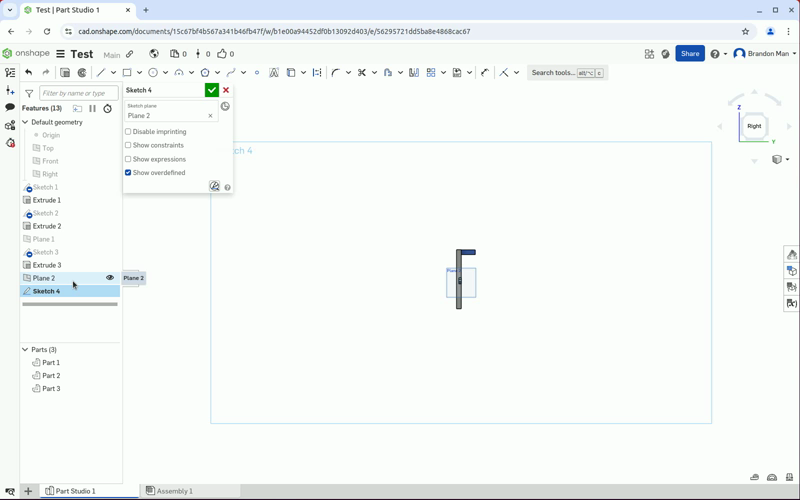
mouse_move(73, 352)
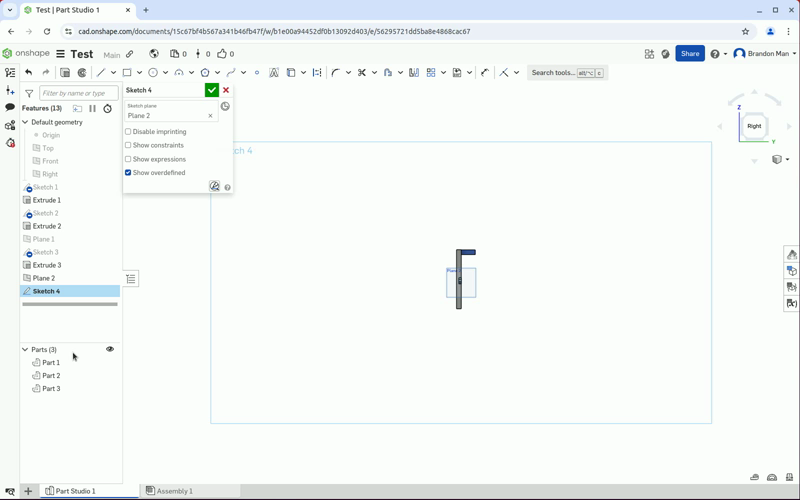
key(y)
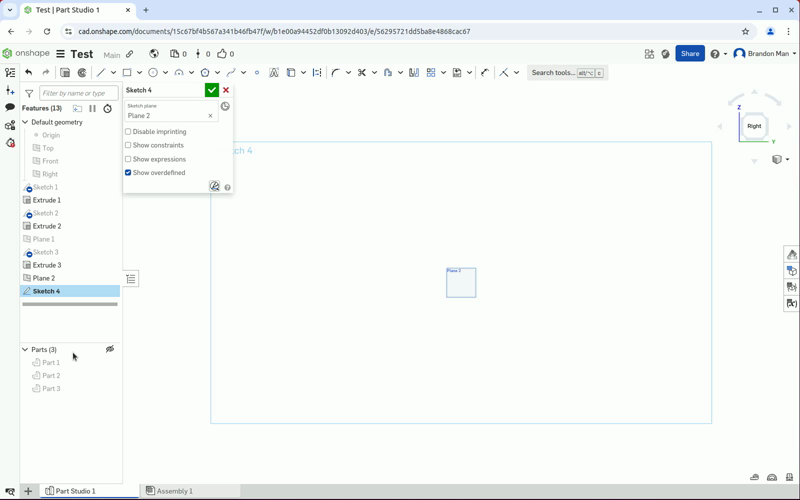
key(l)
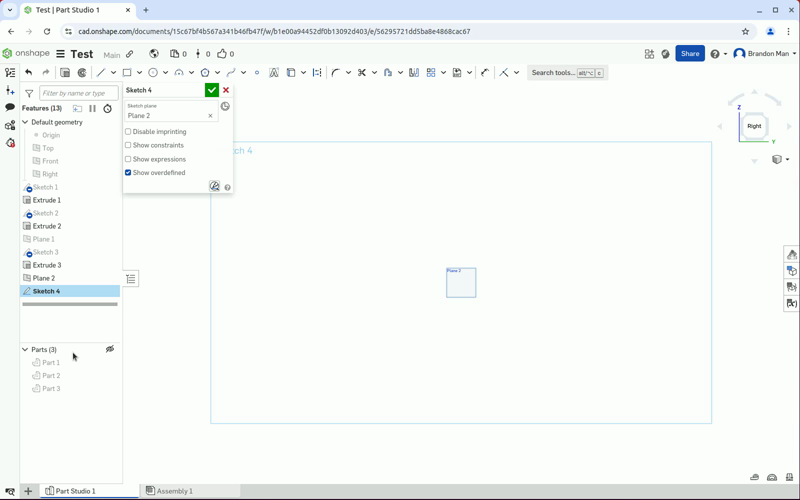
key_down(shift)
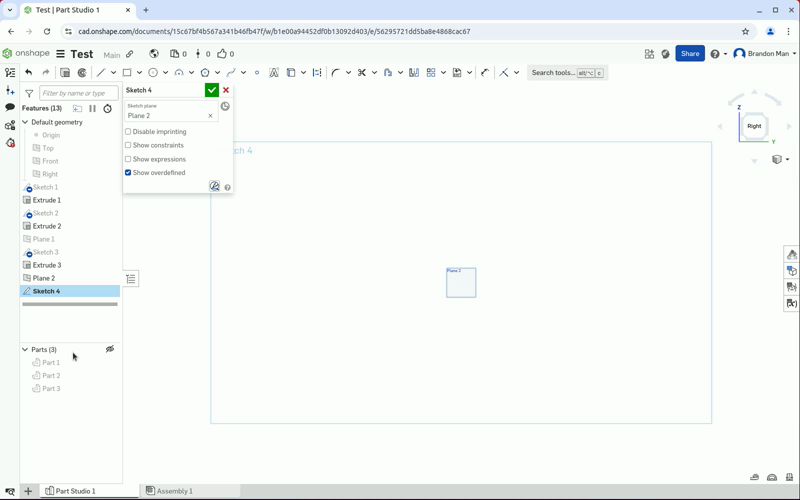
mouse_move(460, 308)
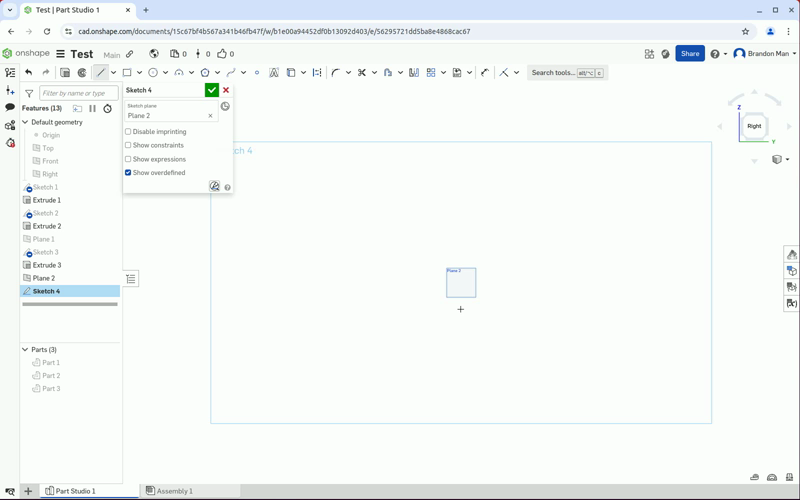
click(460, 308)
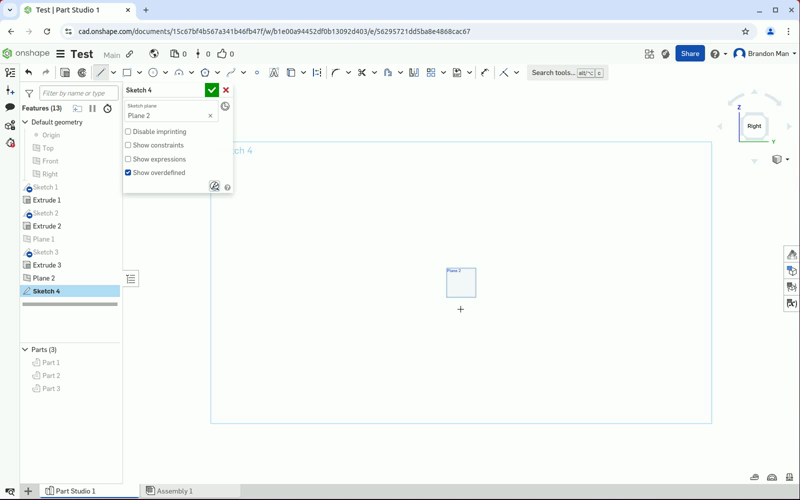
key_up(shift)
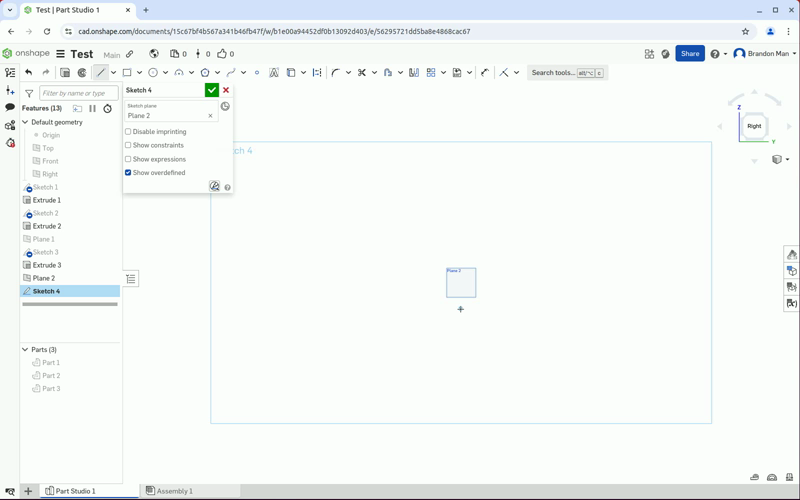
key_down(shift)
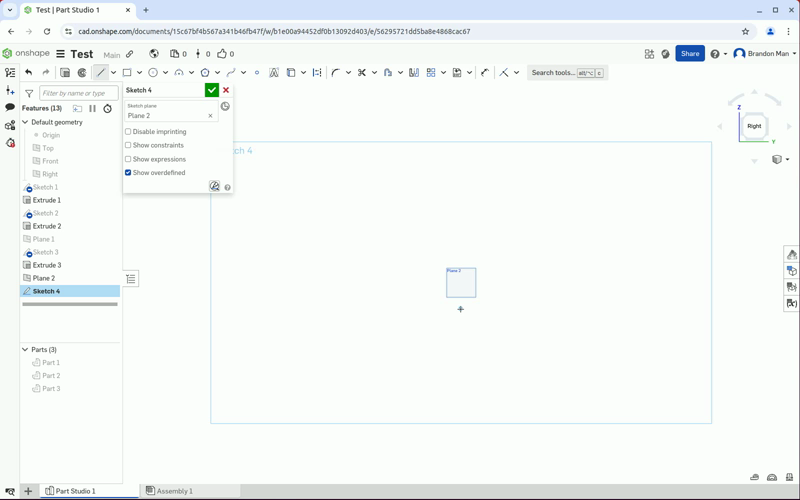
mouse_move(490, 308)
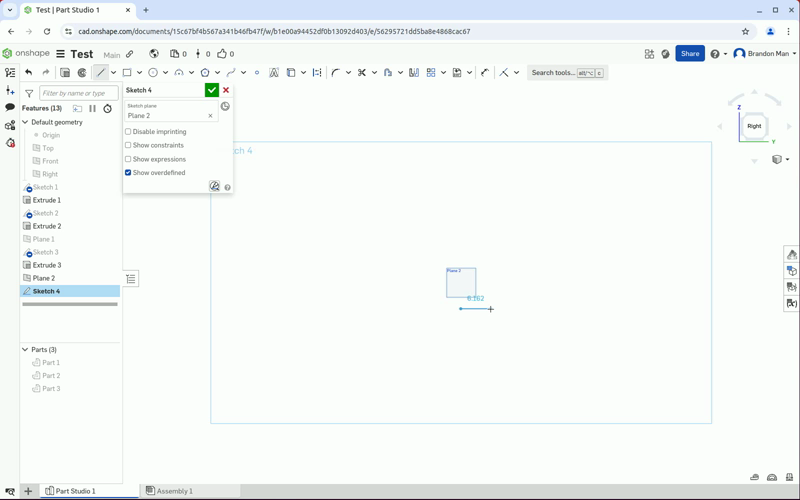
mouse_move(485, 308)
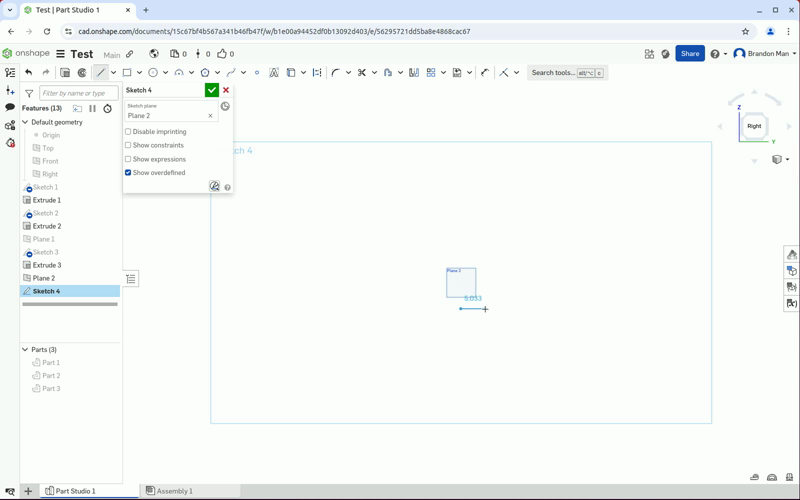
click(485, 308)
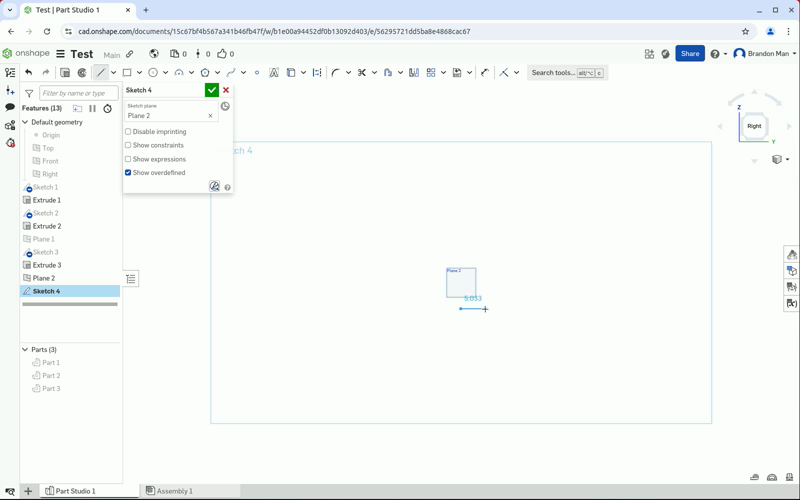
key_up(shift)
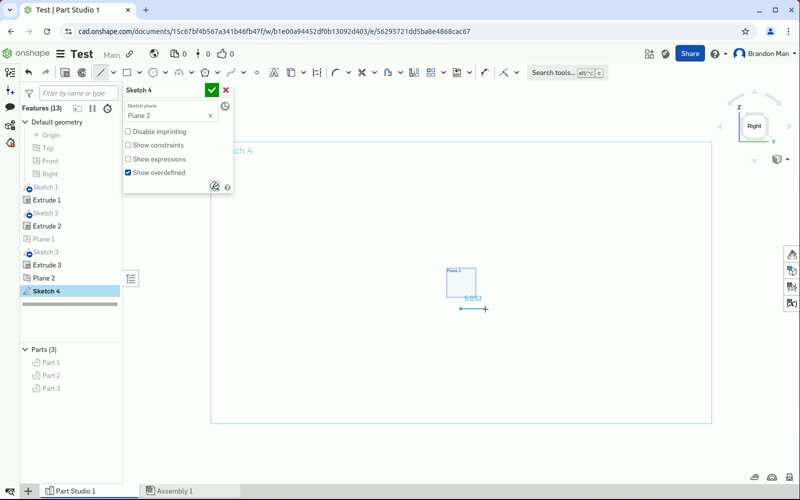
key_down(shift)
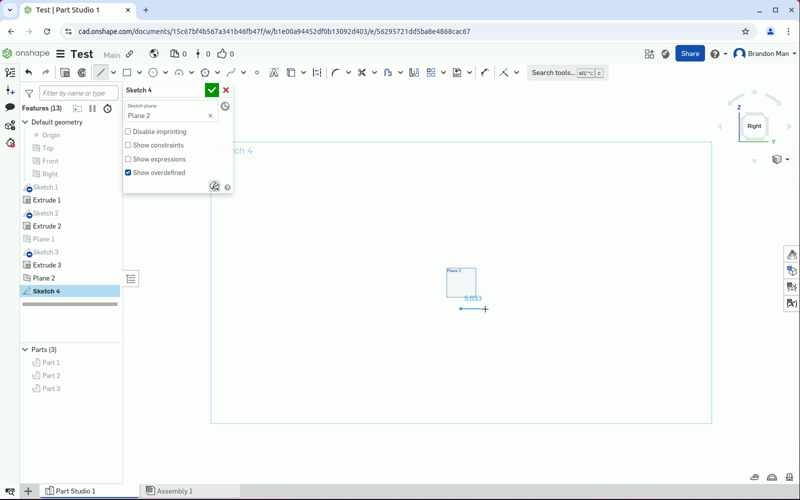
mouse_move(515, 308)
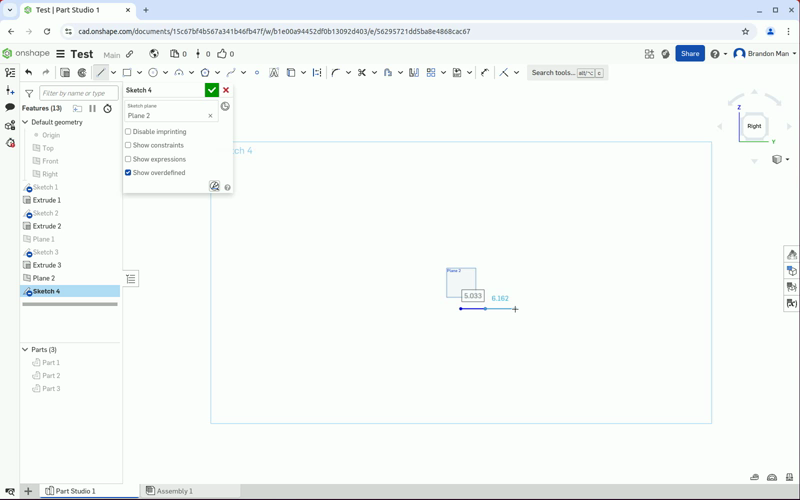
mouse_move(485, 265)
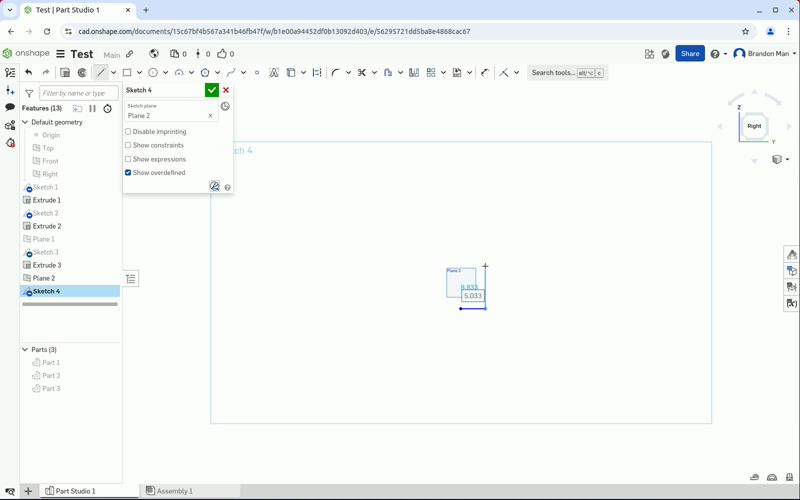
click(485, 265)
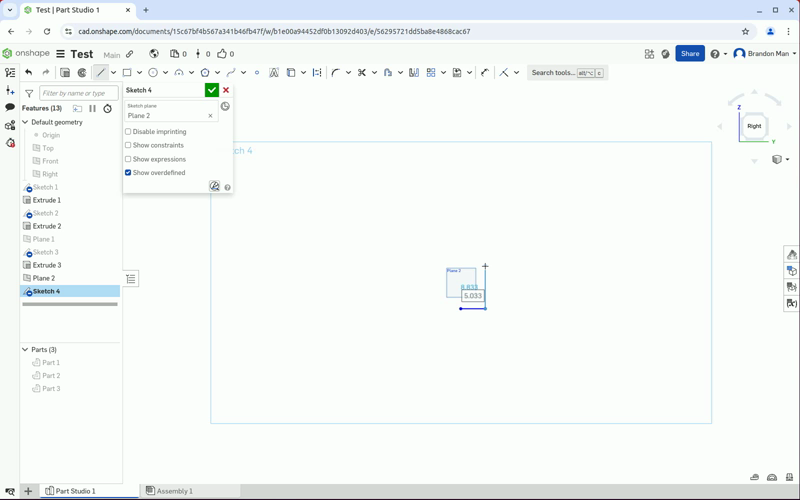
key_up(shift)
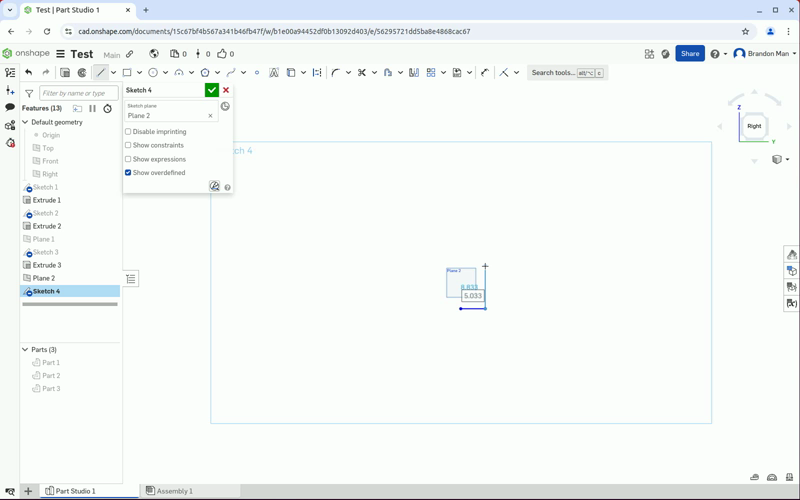
key_down(shift)
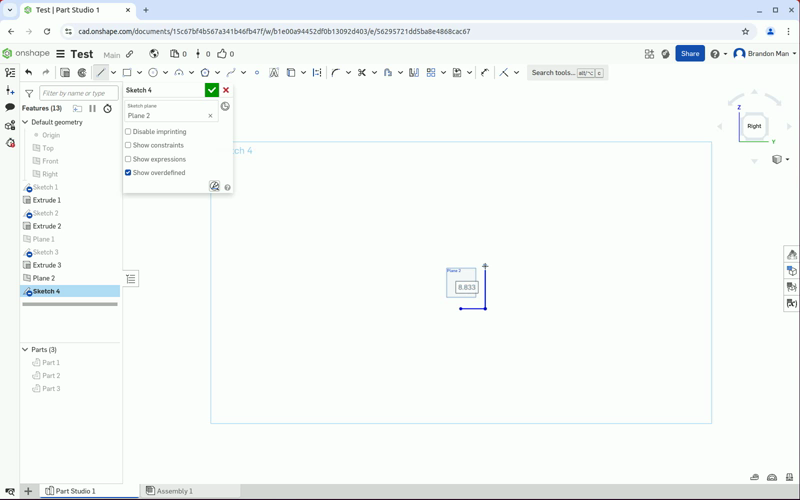
mouse_move(515, 265)
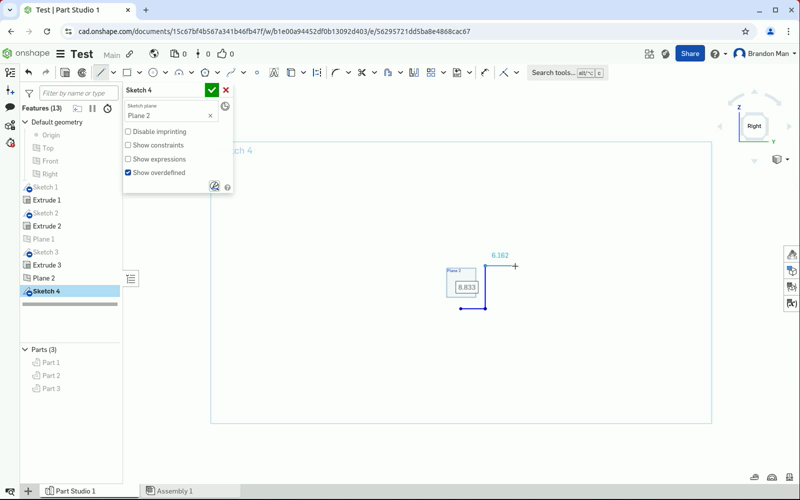
mouse_move(460, 265)
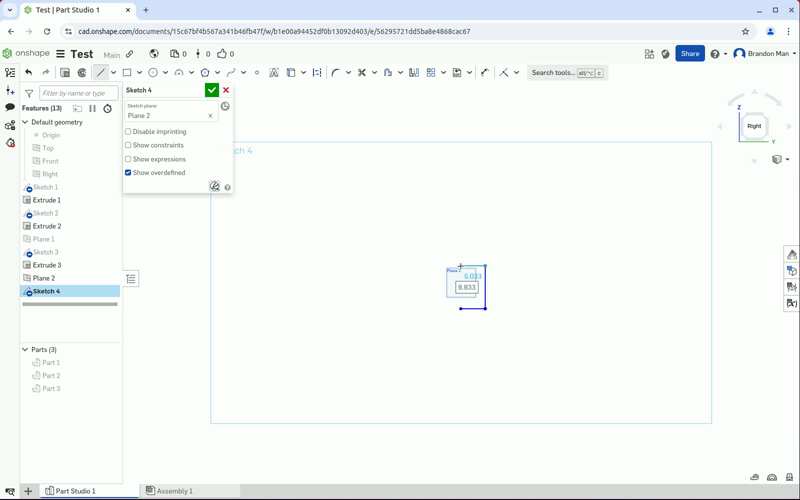
click(460, 265)
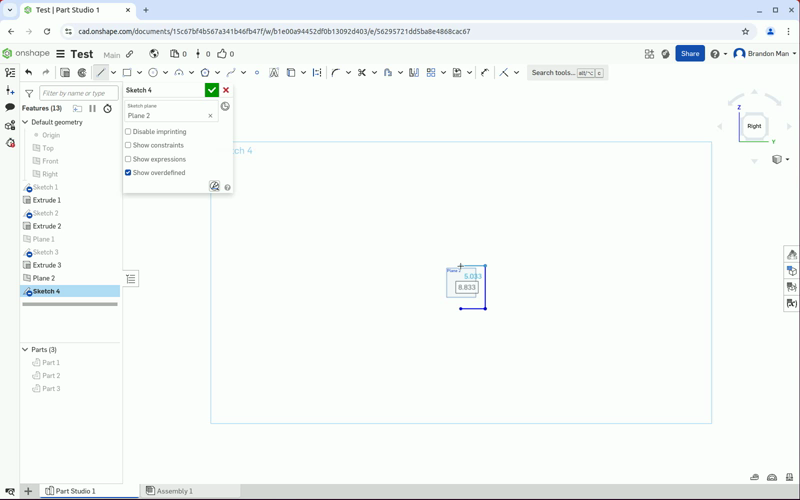
key_up(shift)
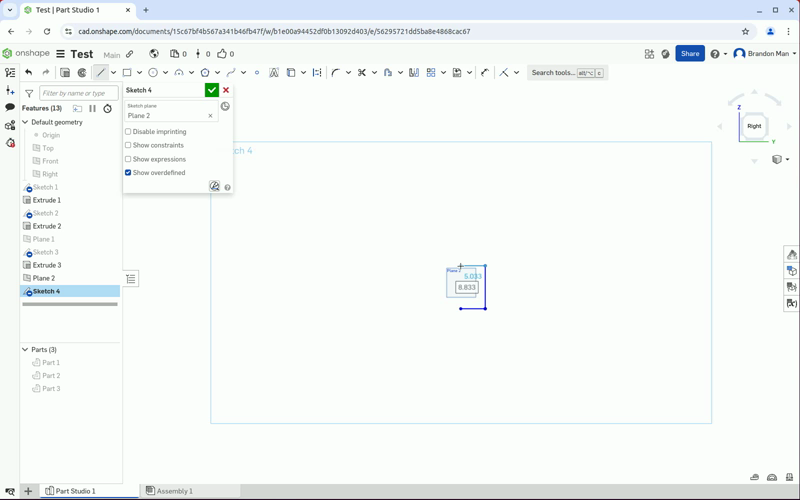
mouse_move(490, 265)
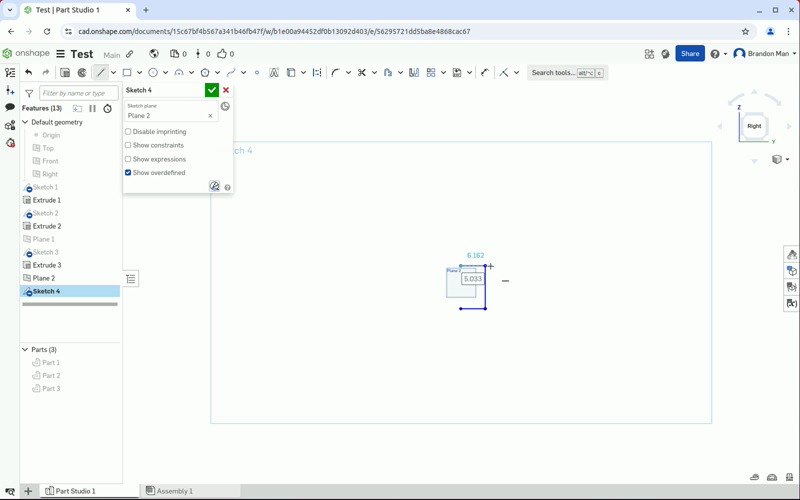
key_down(shift)
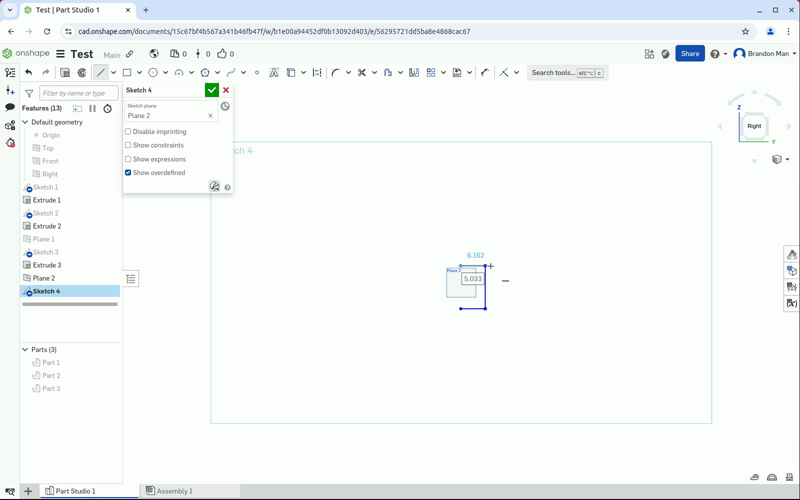
mouse_move(460, 308)
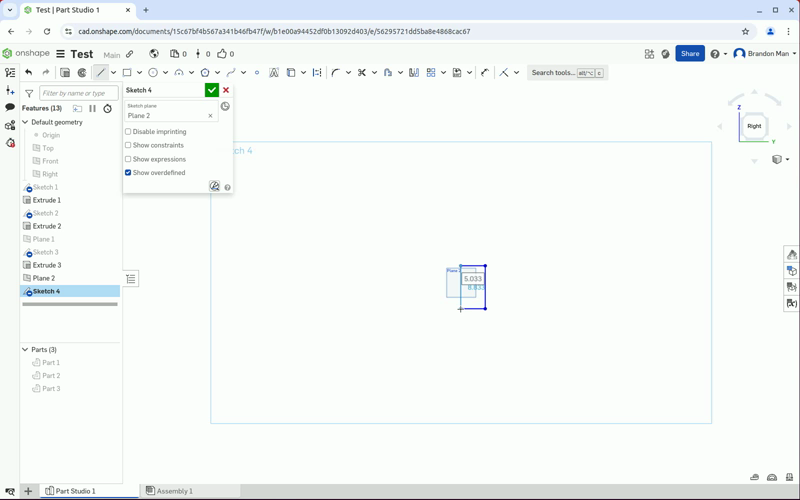
key_up(shift)
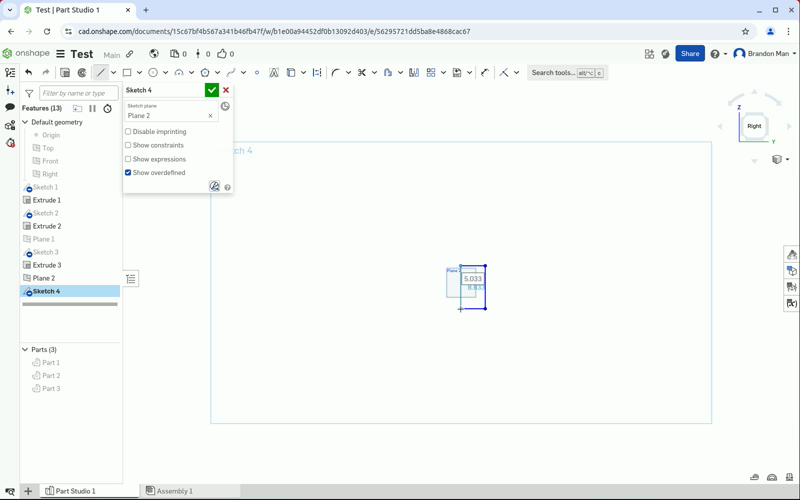
click(460, 308)
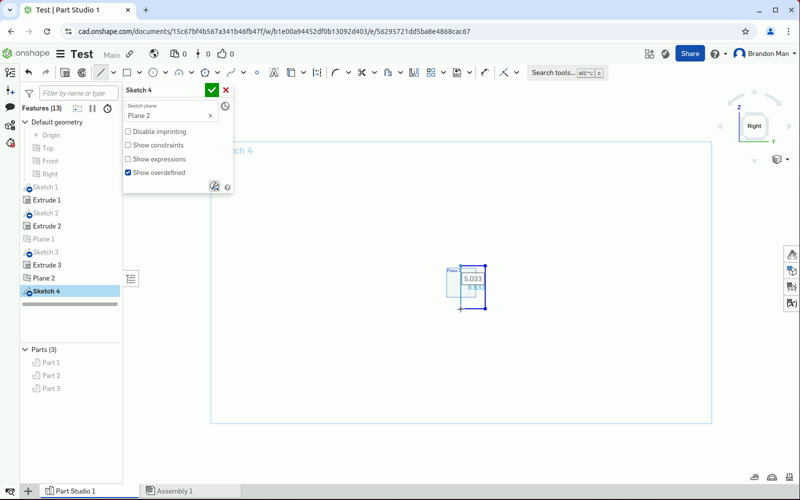
key(esc)
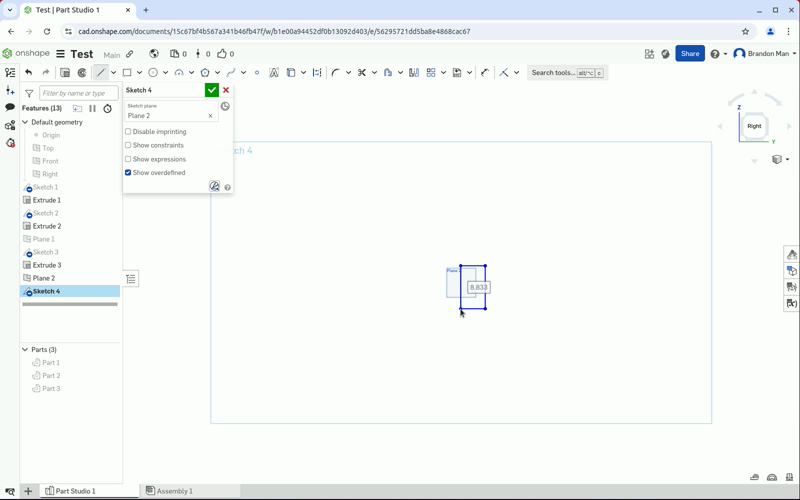
mouse_move(478, 284)
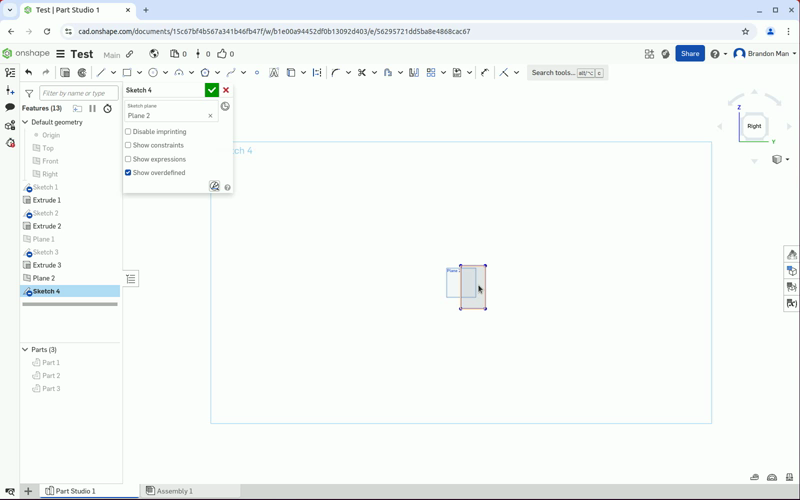
scroll(6)
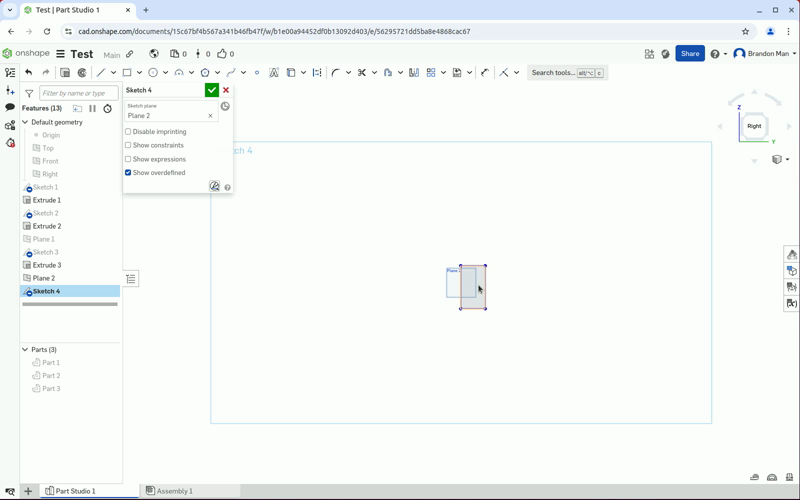
scroll(6)
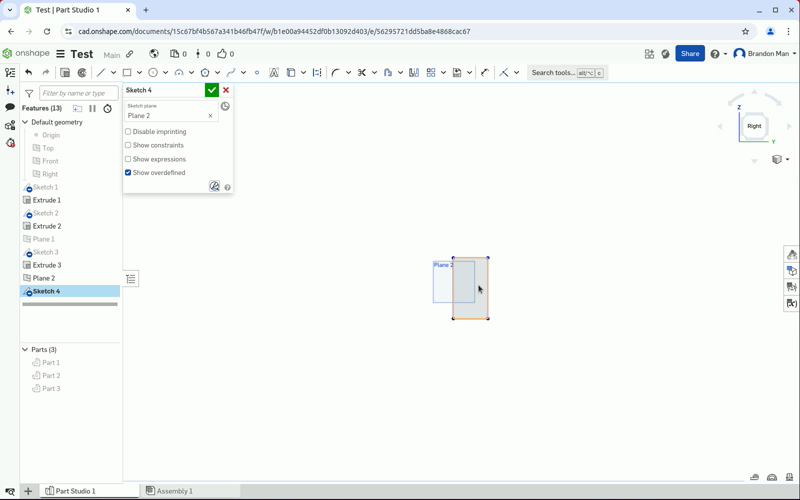
scroll(6)
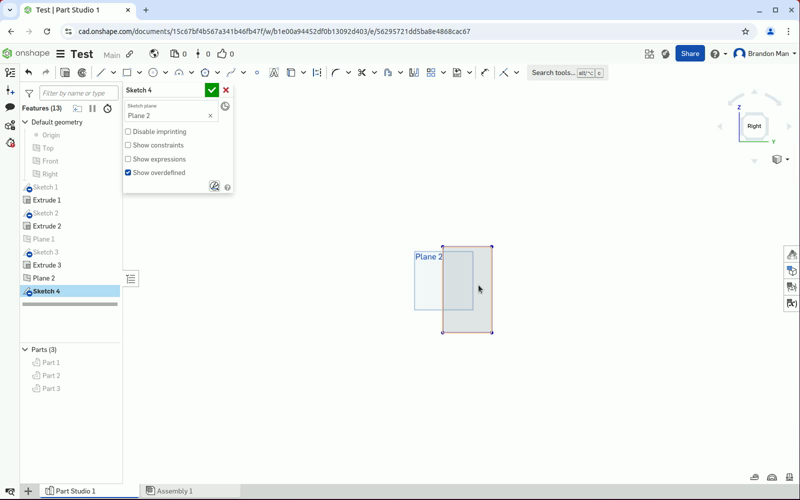
scroll(6)
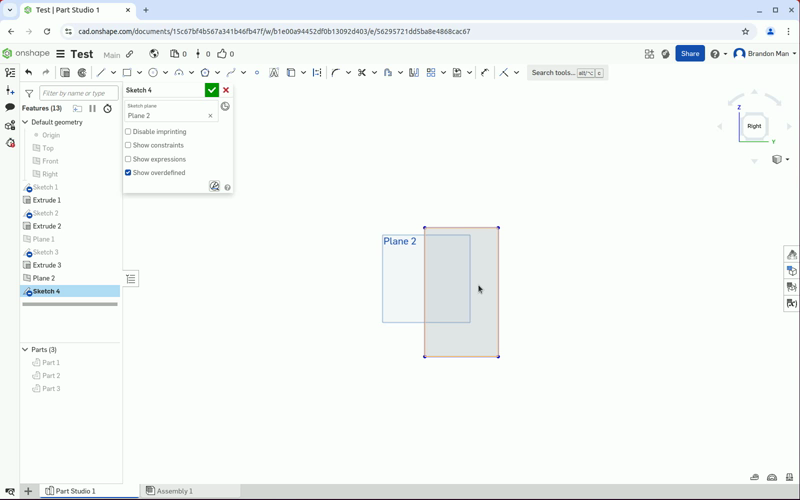
scroll(6)
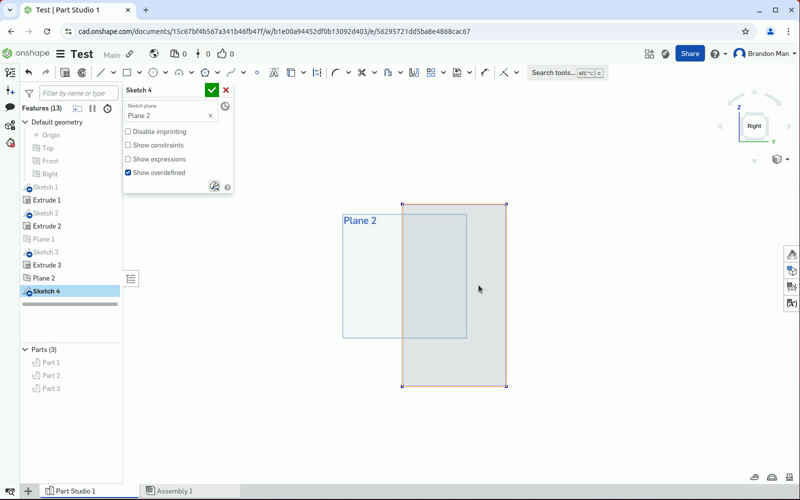
scroll(6)
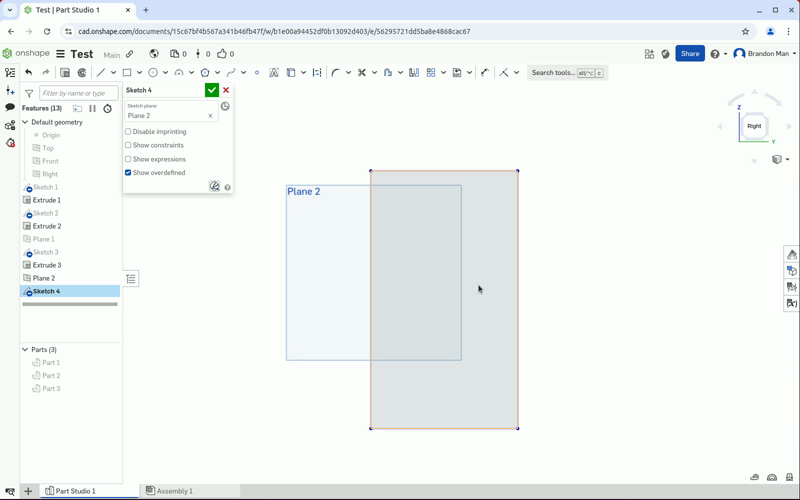
scroll(6)
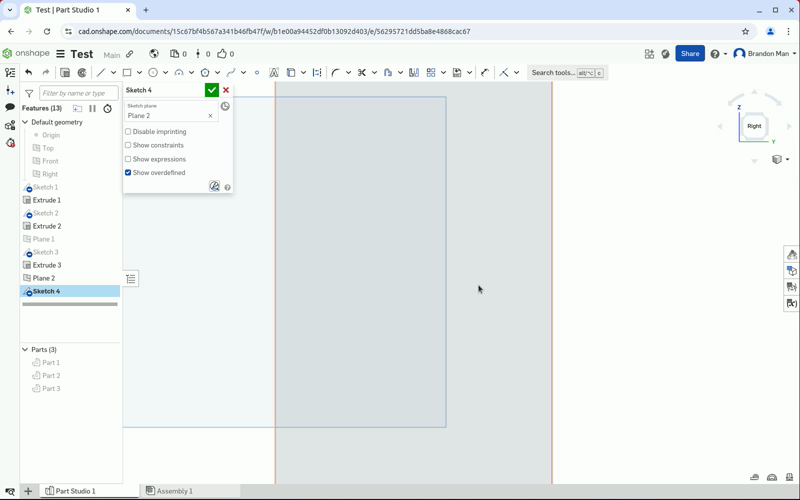
click(478, 284)
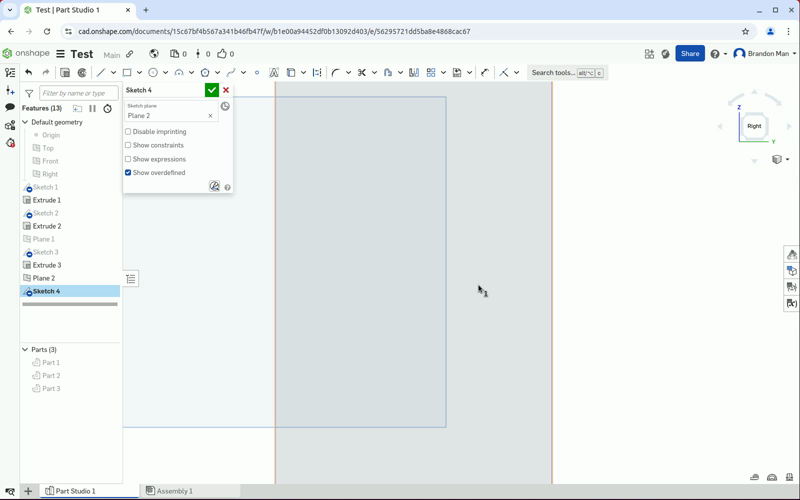
scroll(-6)
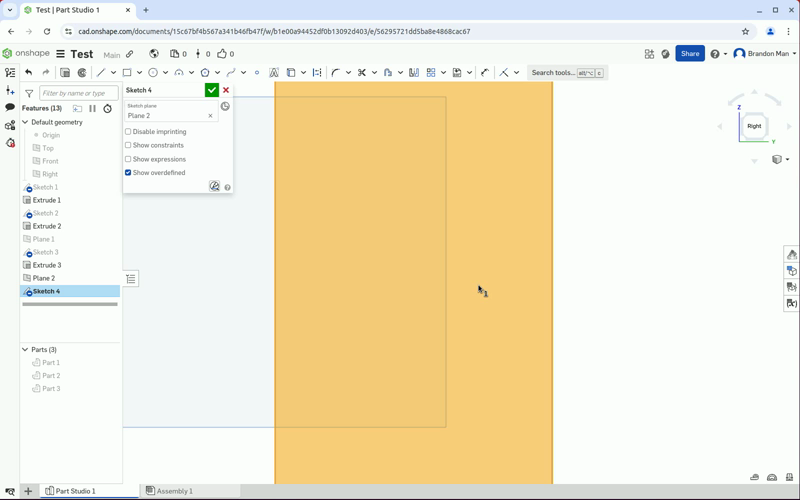
scroll(-6)
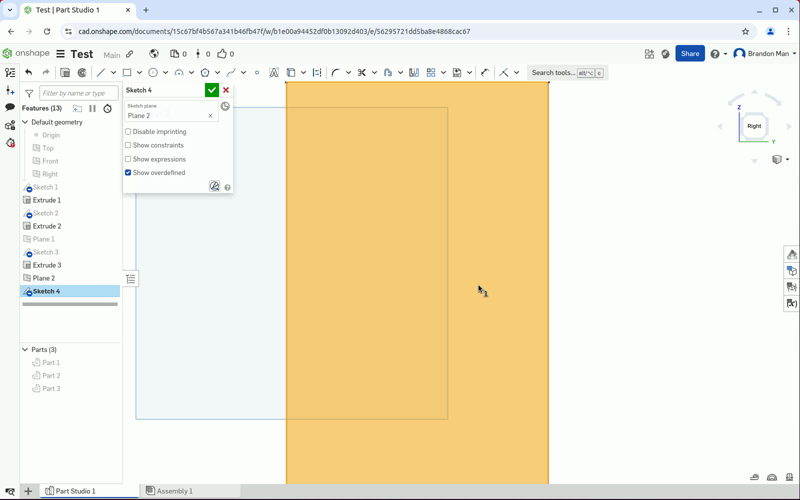
scroll(-6)
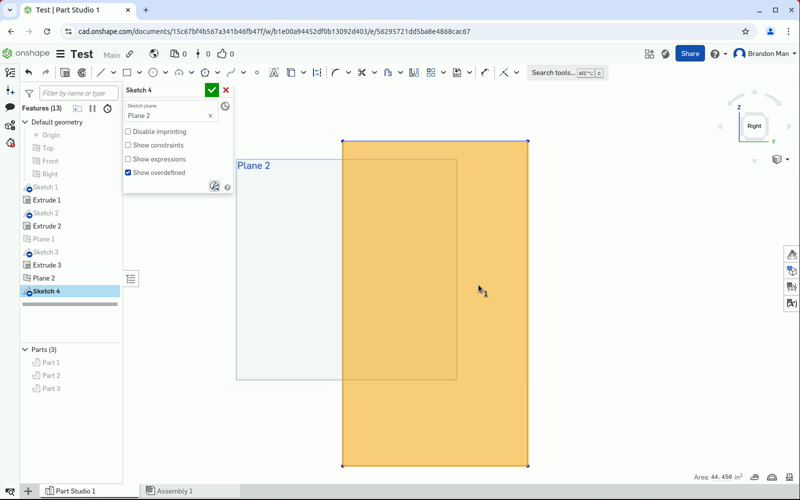
scroll(-6)
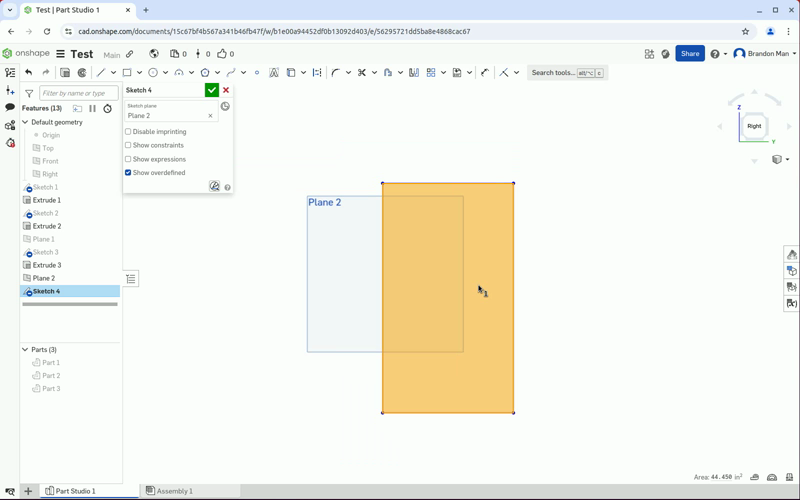
scroll(-6)
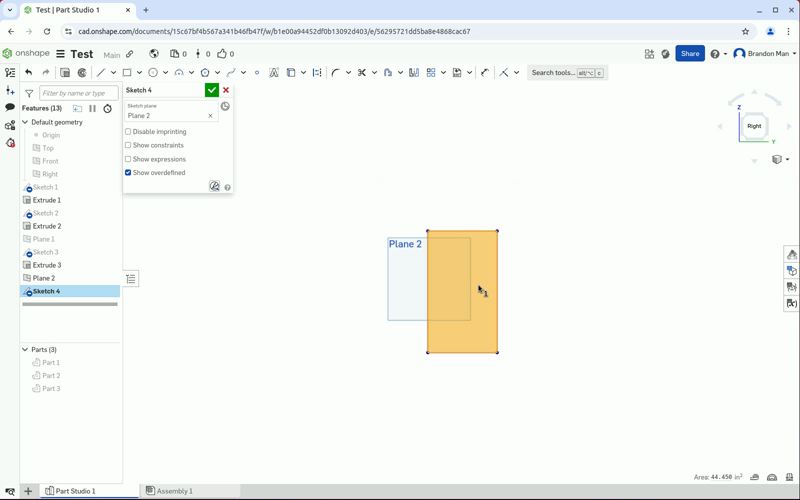
scroll(-6)
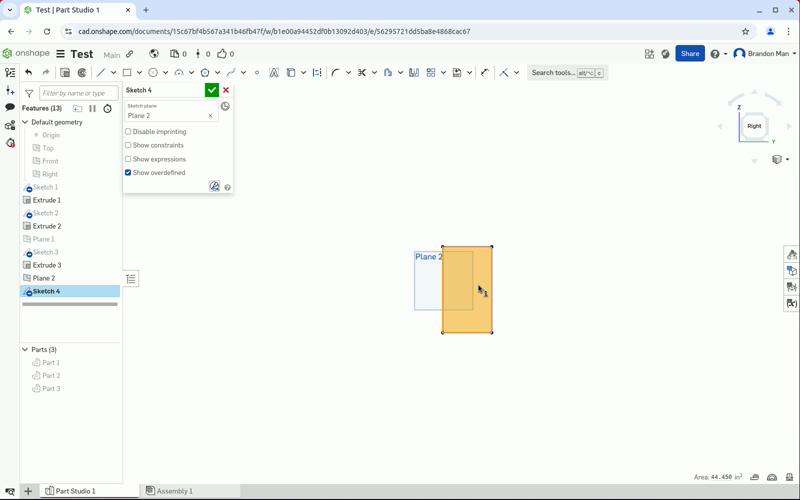
scroll(-6)
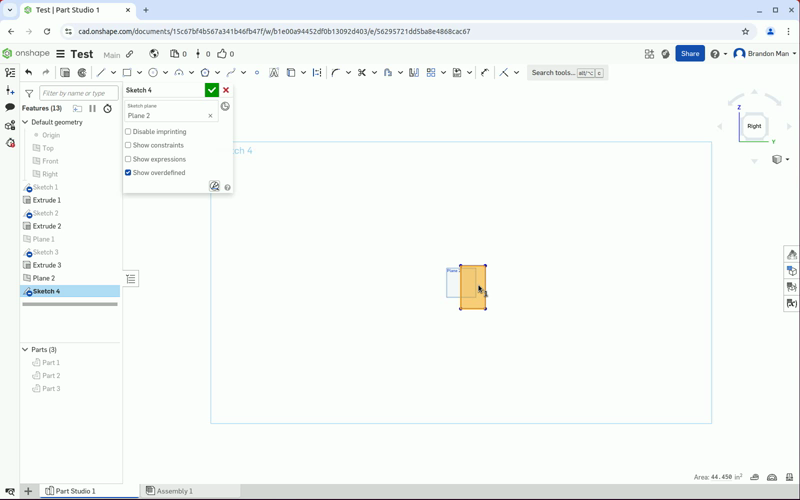
mouse_move(73, 352)
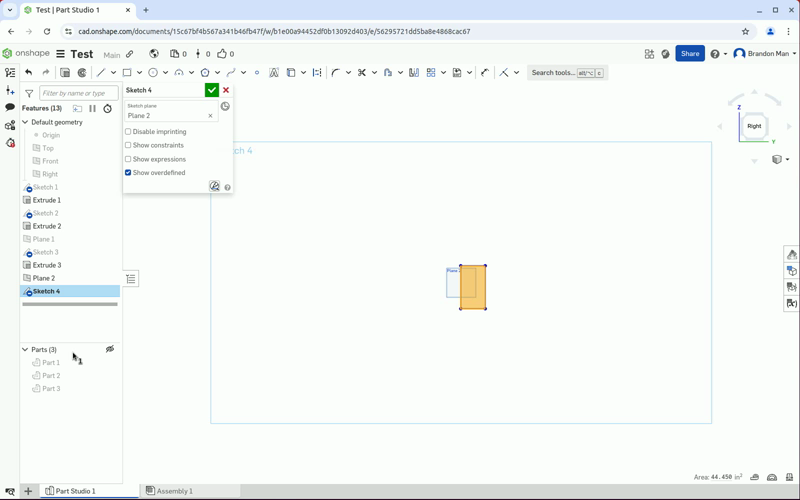
key(shift+y)
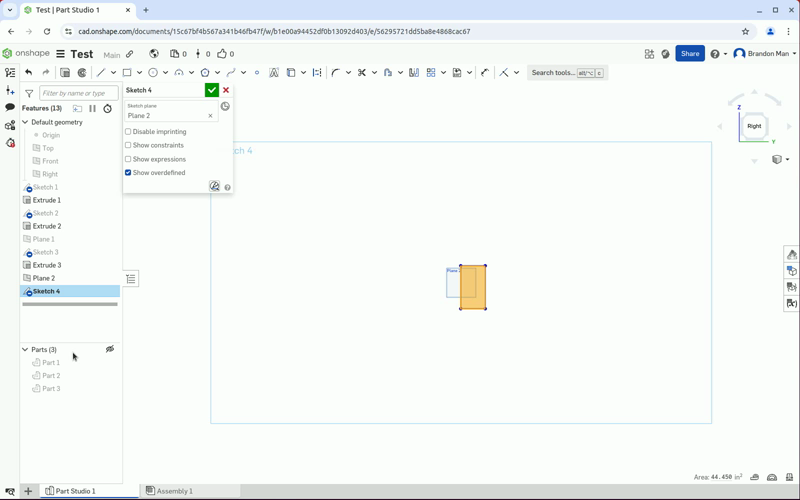
key(shift+e)
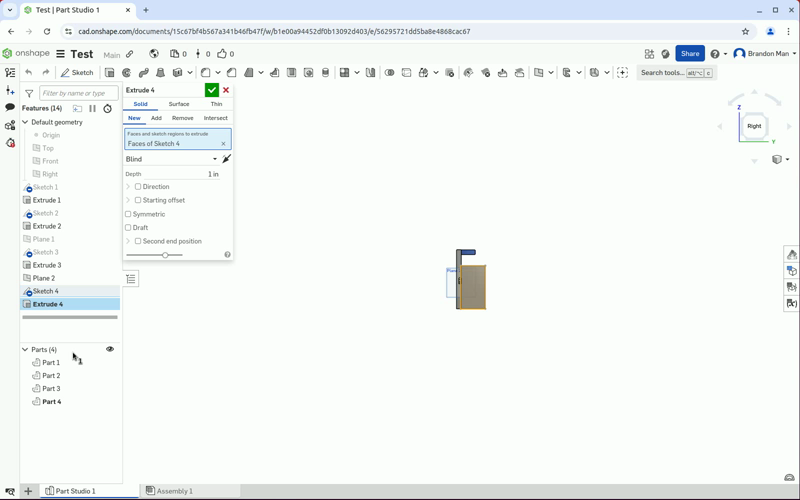
mouse_move(143, 106)
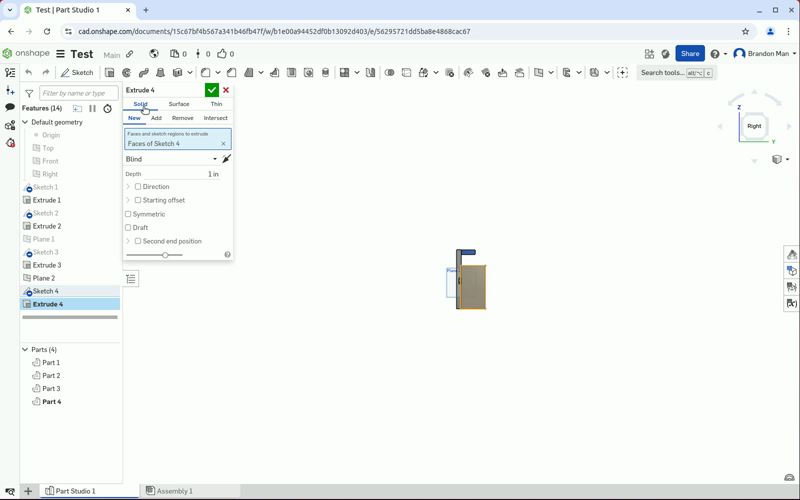
click(143, 106)
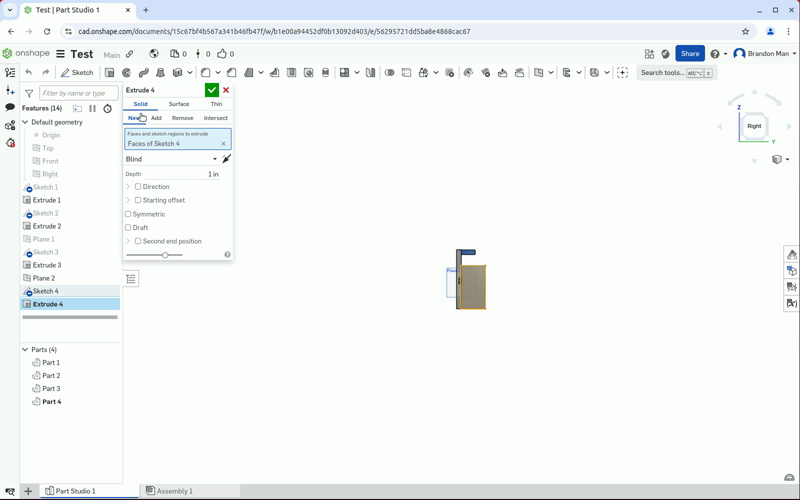
mouse_move(137, 120)
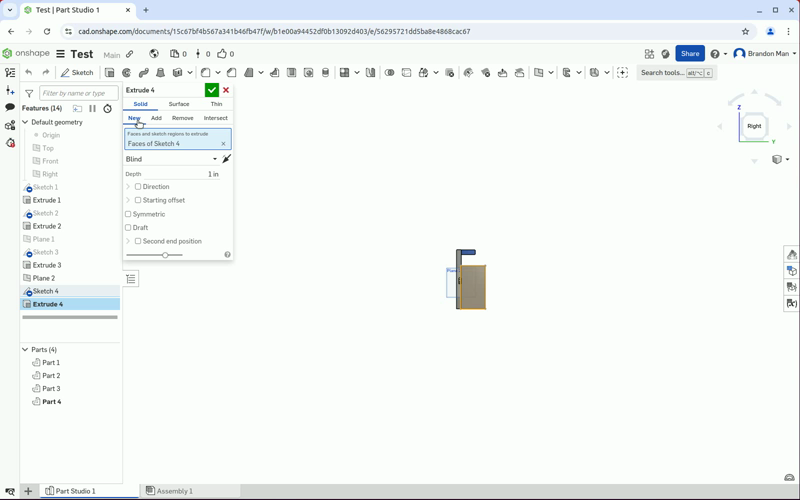
click(137, 120)
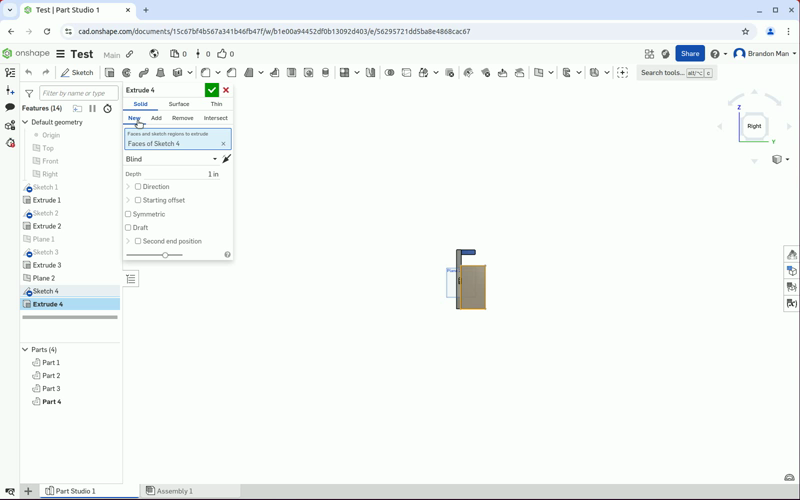
key(tab, 4)
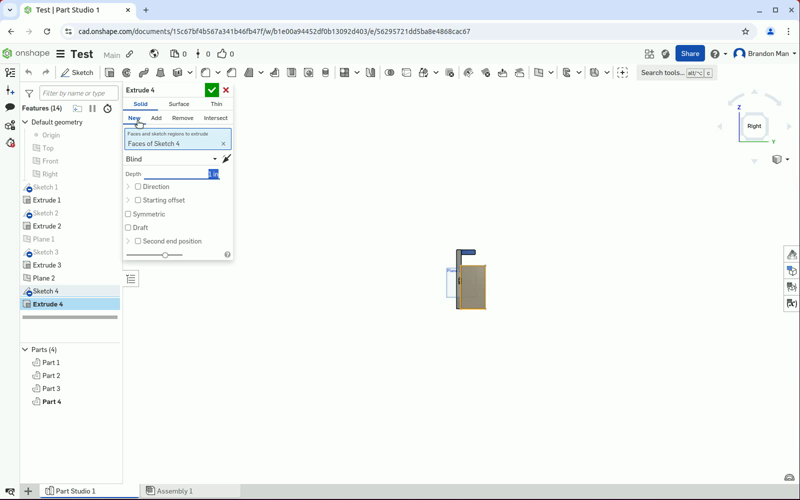
text(1.444)
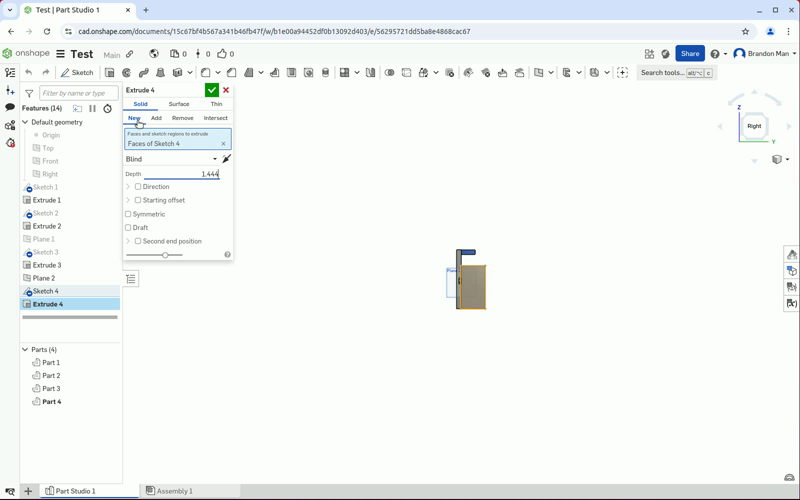
key(enter)
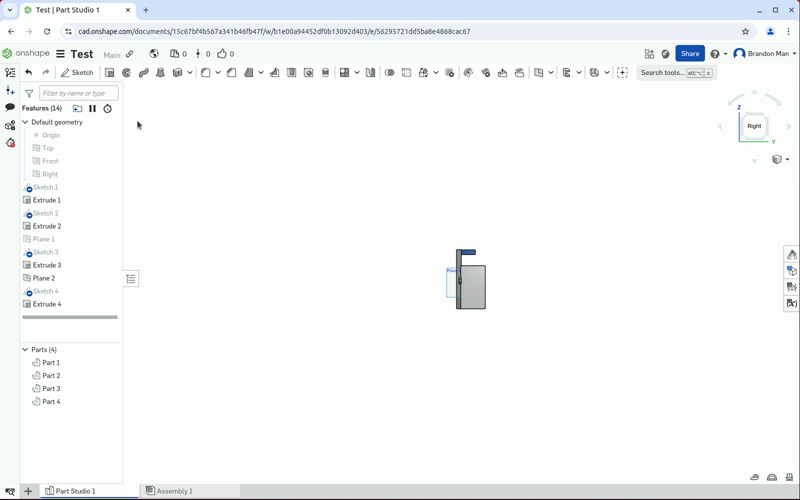
key(shift+h)
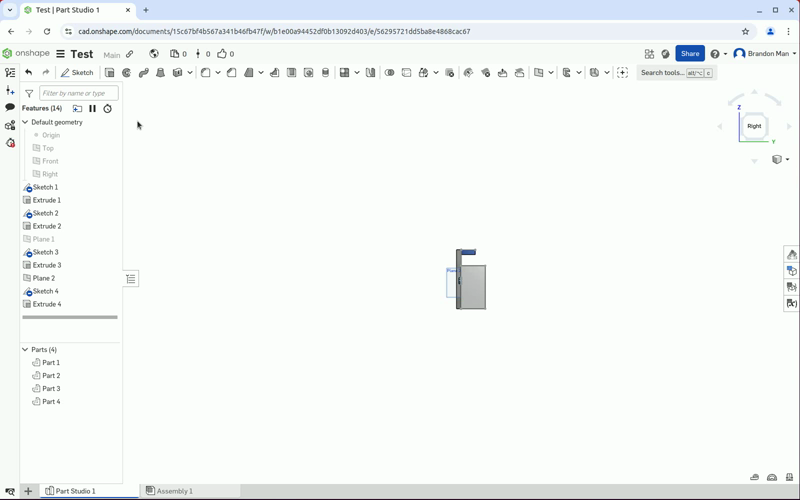
key(shift+h)
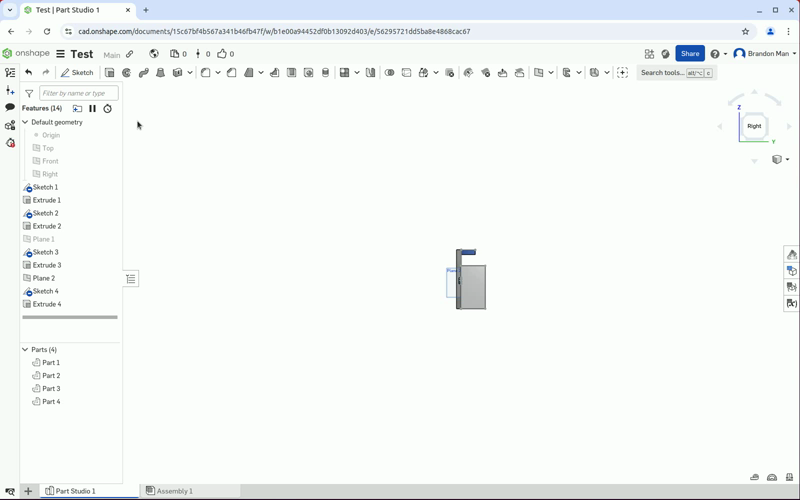
key(shift+7)
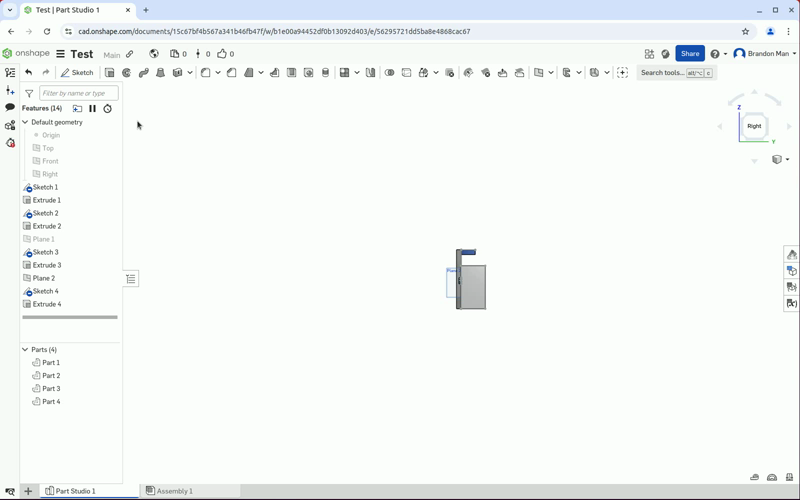
key(right, 2)
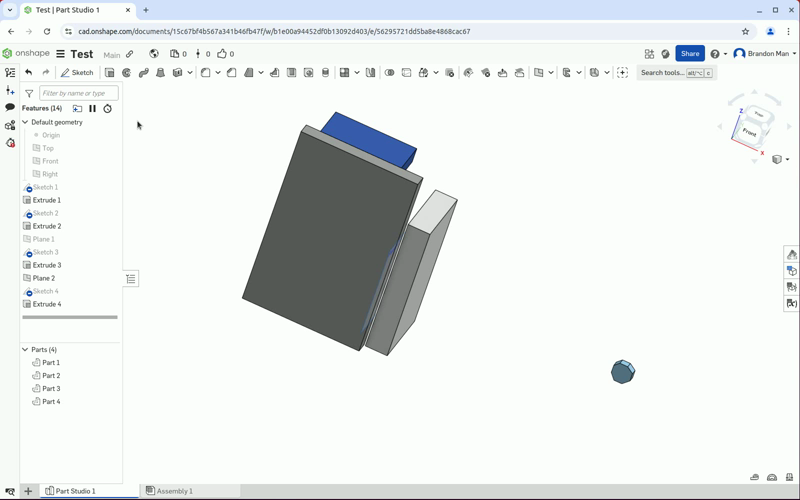
key(down, 2)
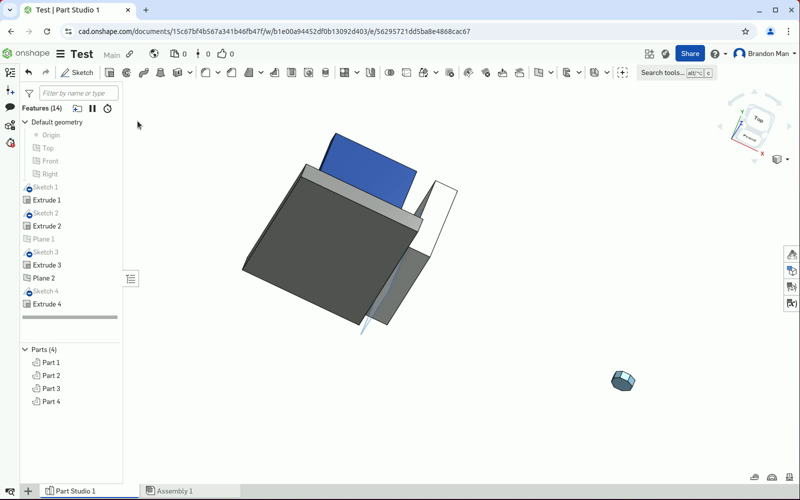
key(up, 2)
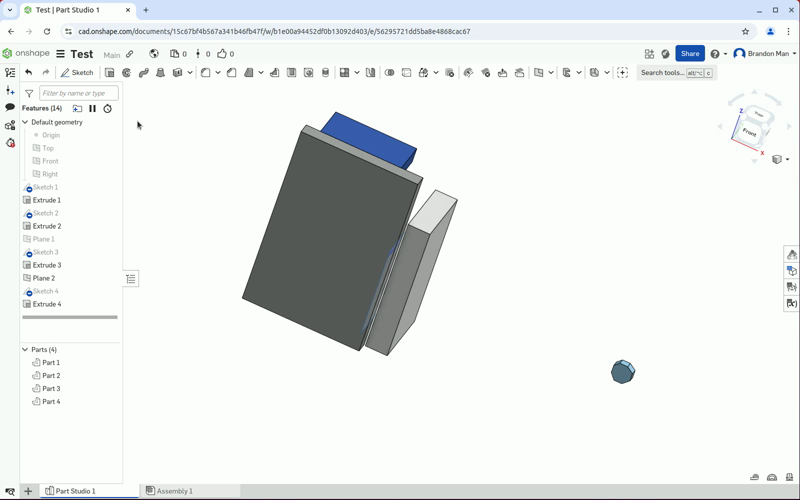
key(left, 2)
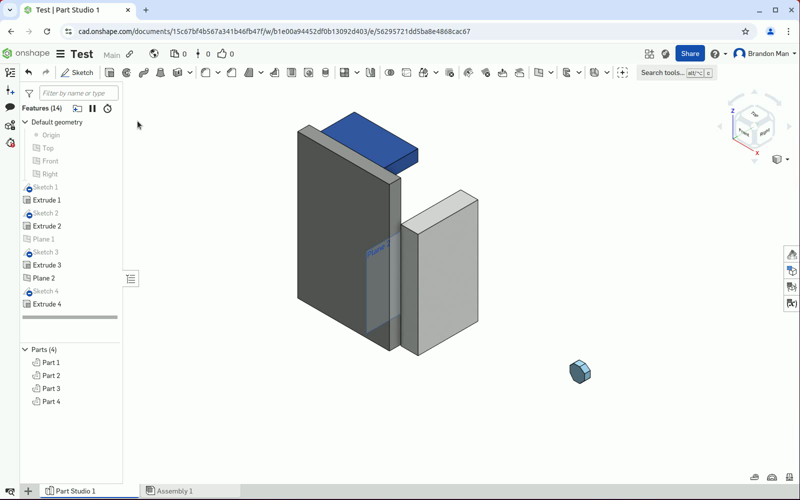
mouse_move(73, 189)
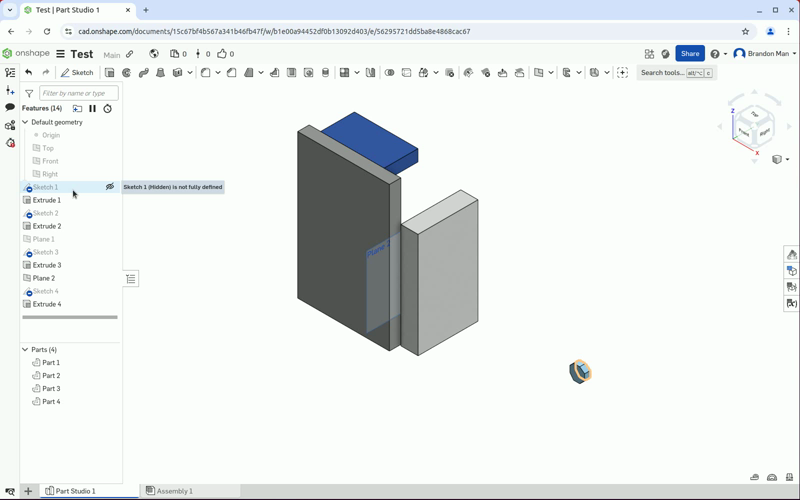
click(73, 189)